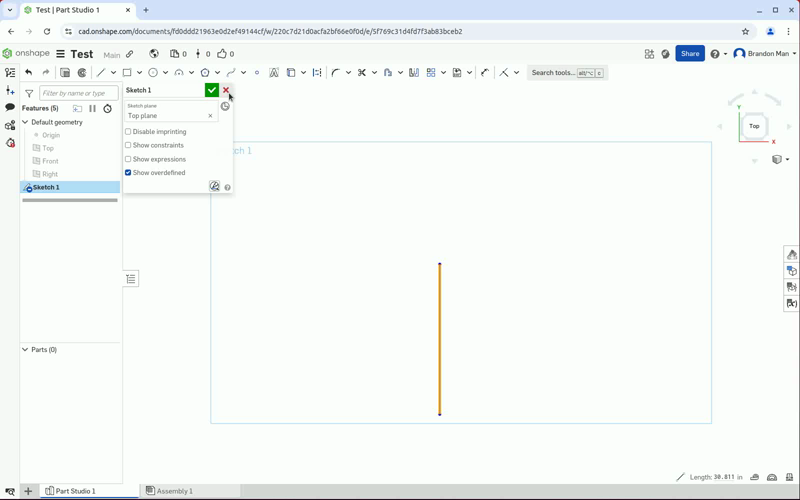
key(shift+h)
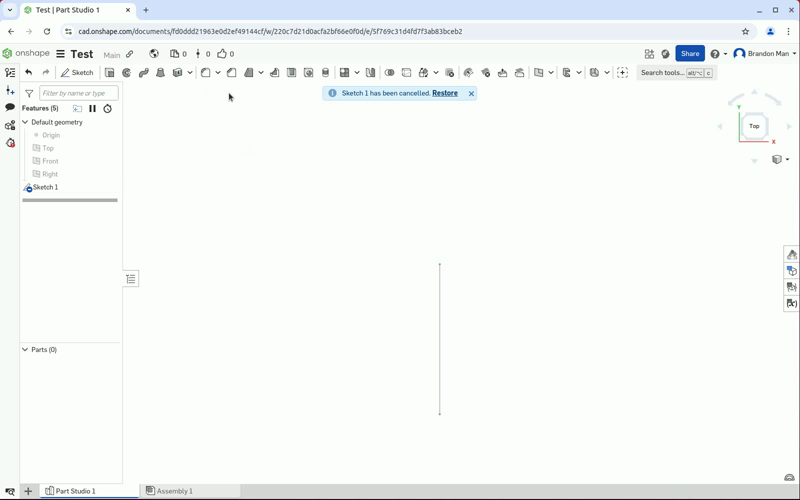
key(shift+s)
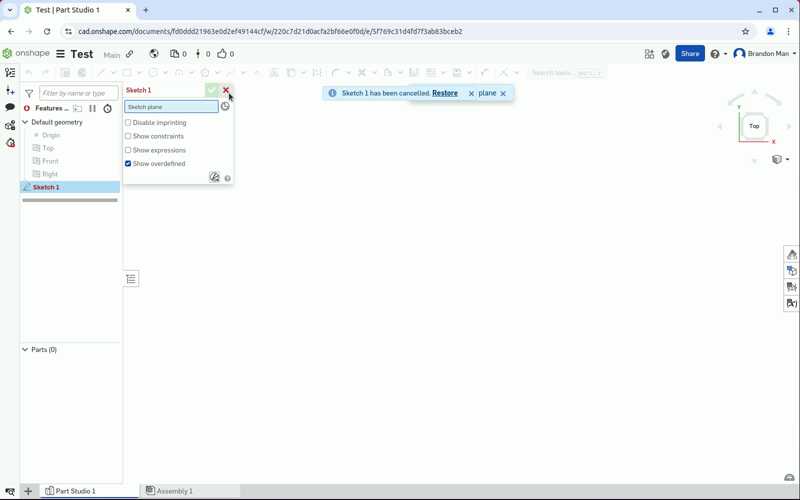
mouse_move(73, 150)
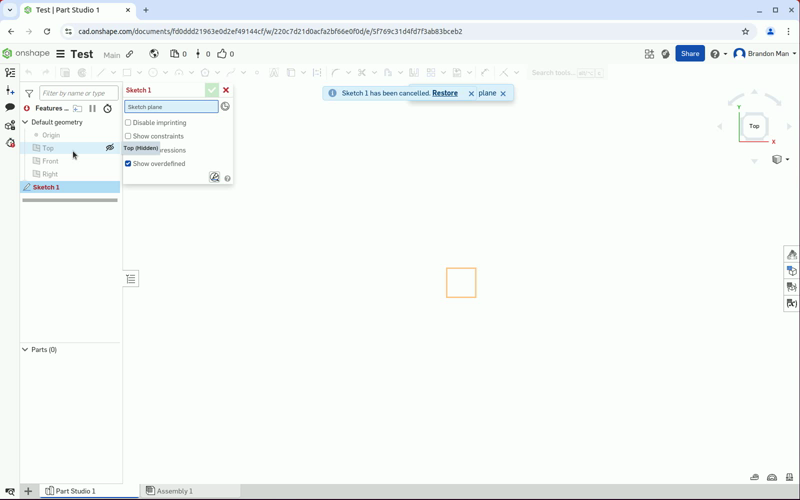
click(73, 150)
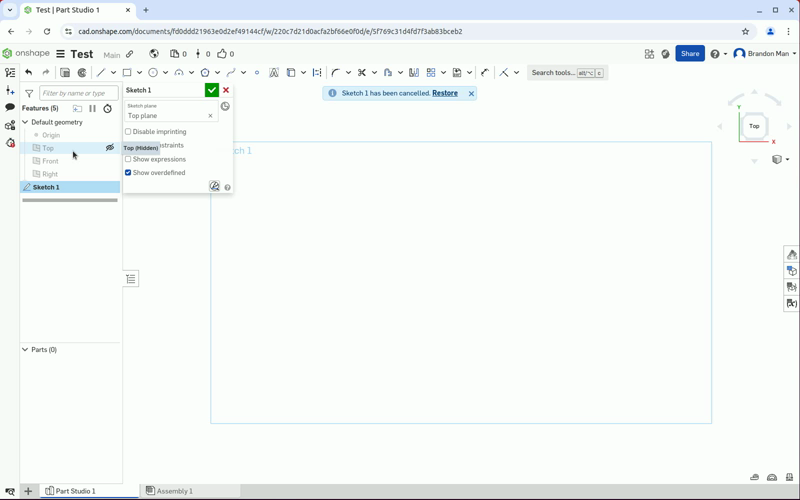
mouse_move(73, 352)
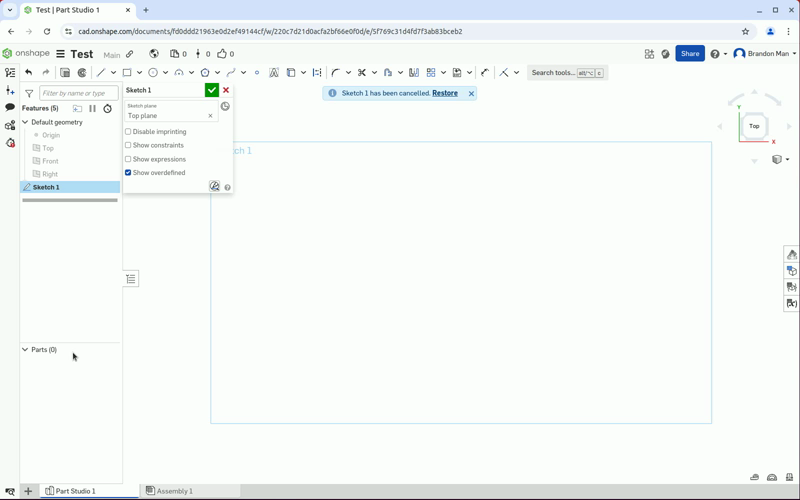
key(y)
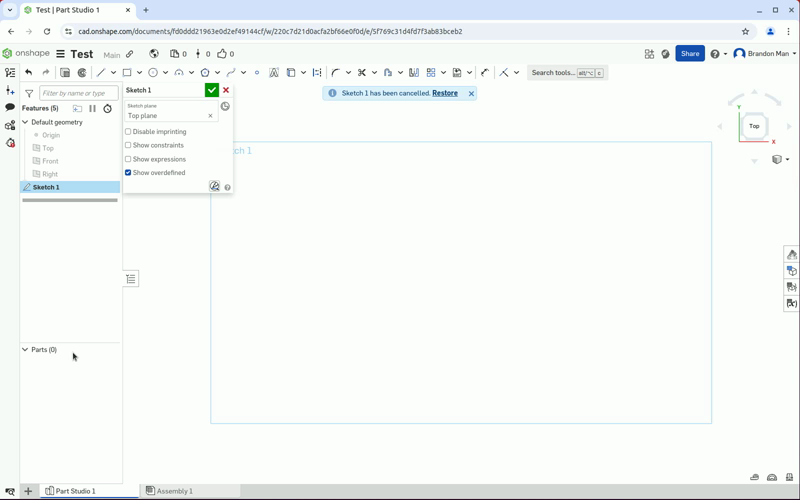
key(l)
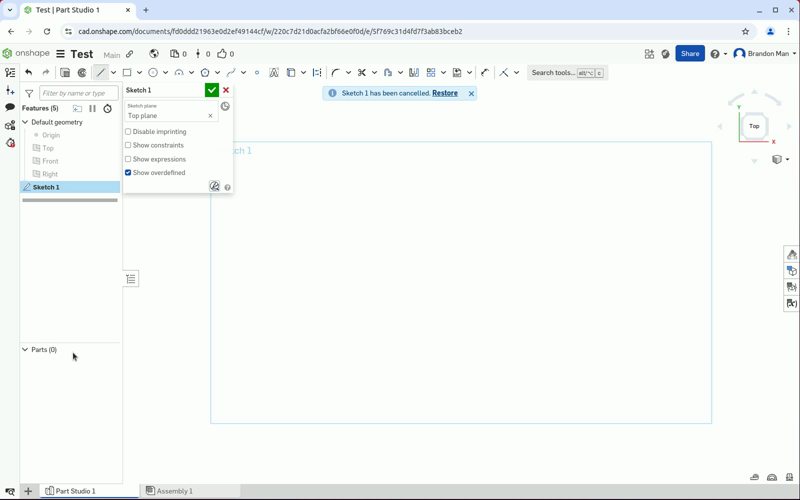
key_down(shift)
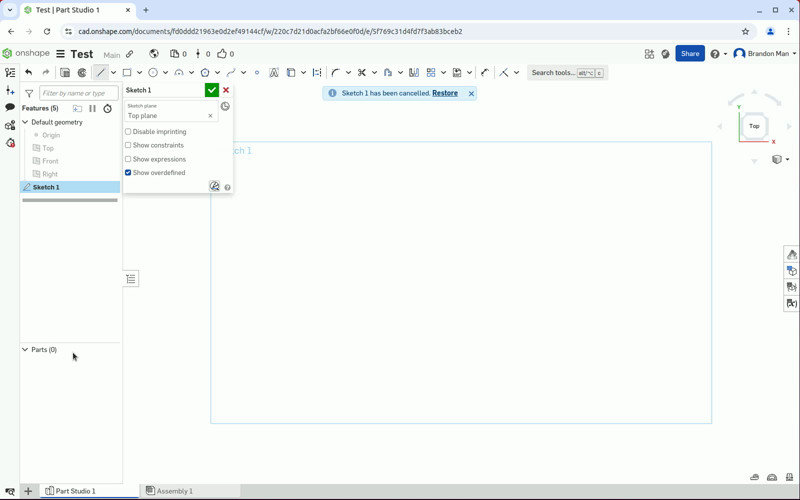
mouse_move(351, 335)
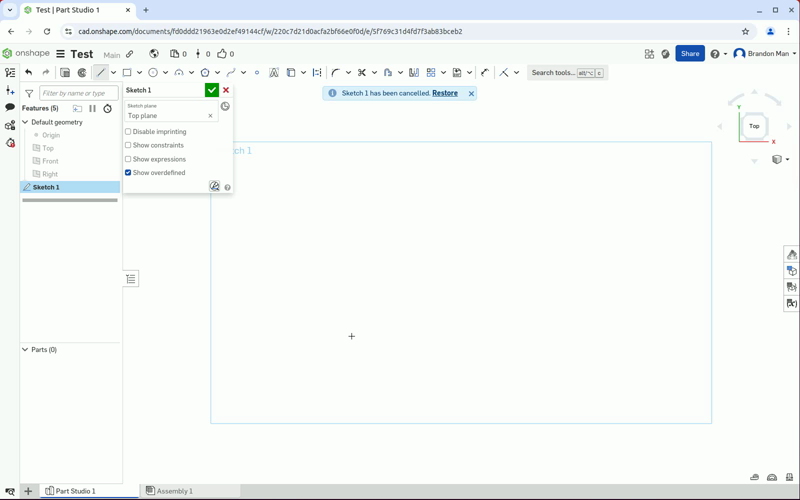
click(351, 335)
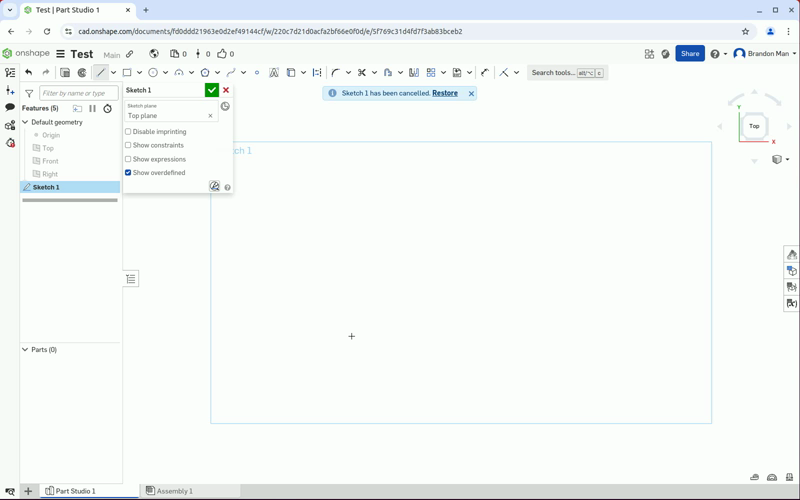
key_up(shift)
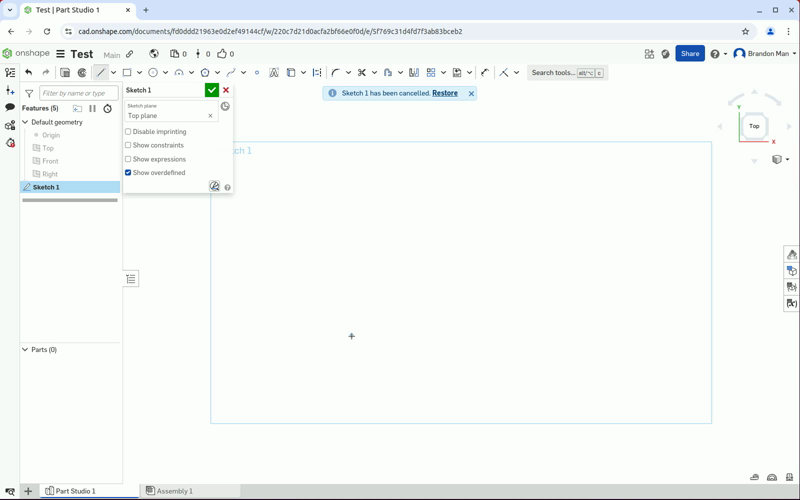
key_down(shift)
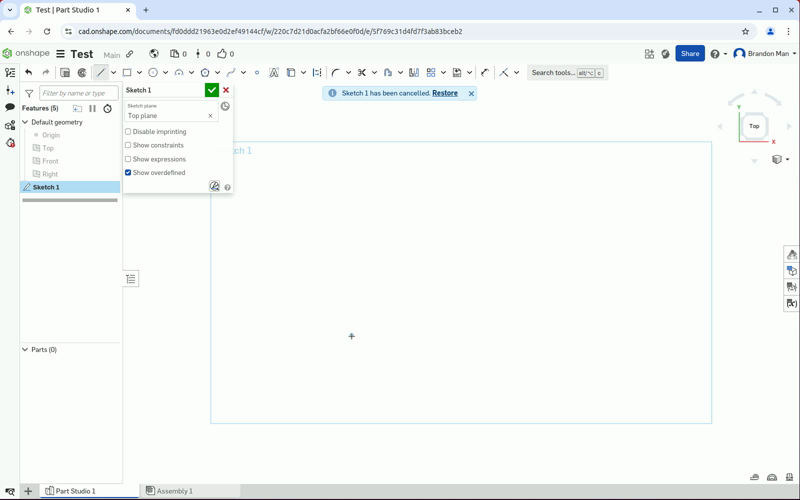
mouse_move(569, 335)
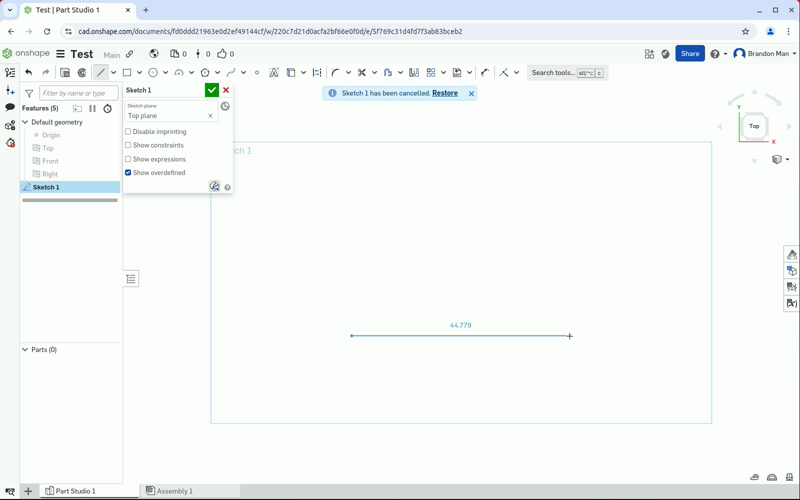
click(569, 335)
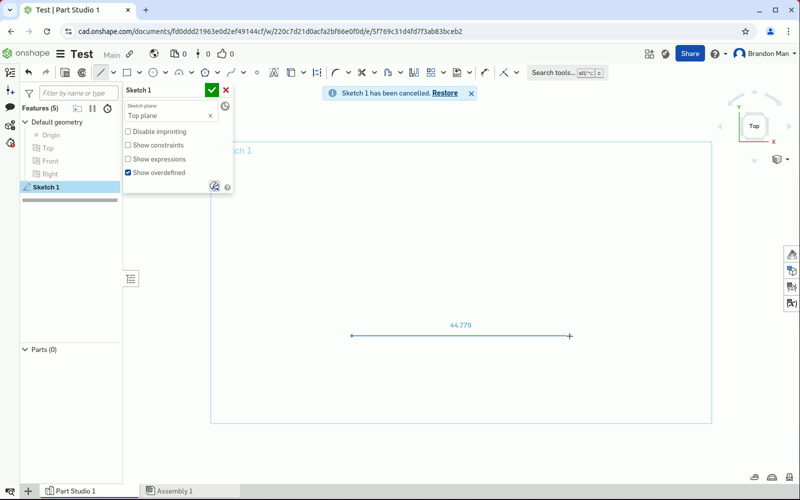
key_up(shift)
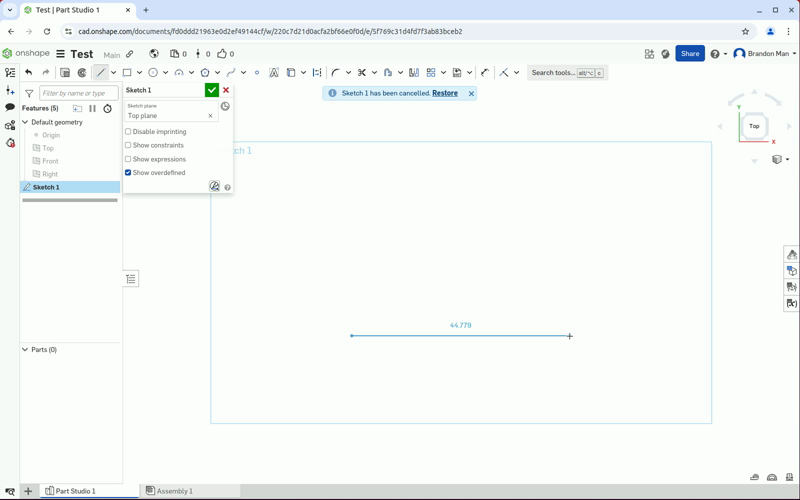
key_down(shift)
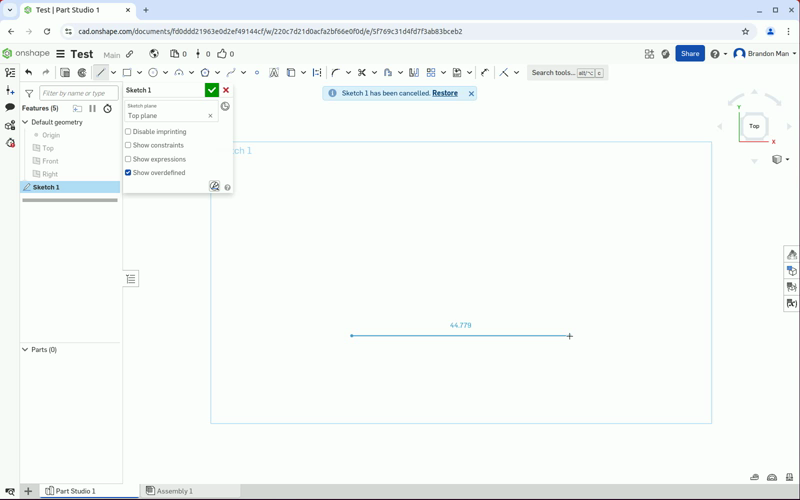
mouse_move(569, 230)
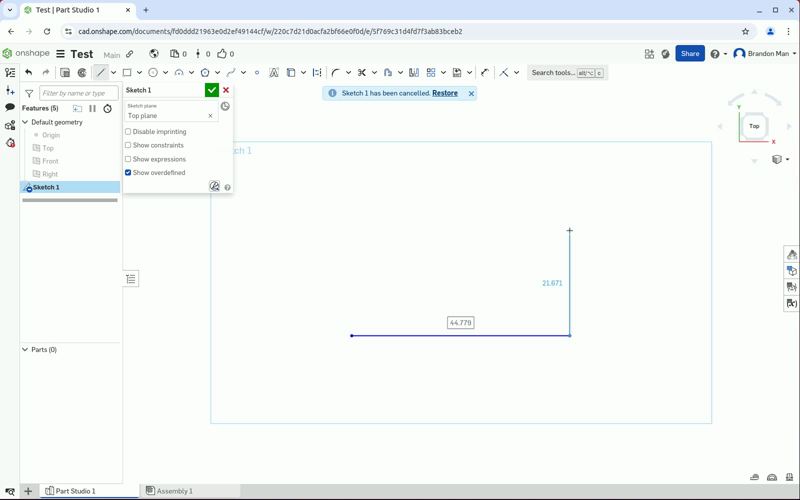
click(569, 230)
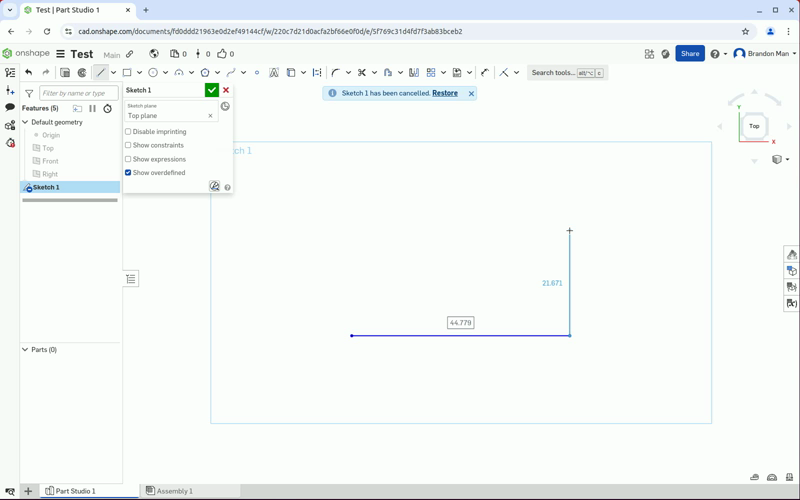
key_up(shift)
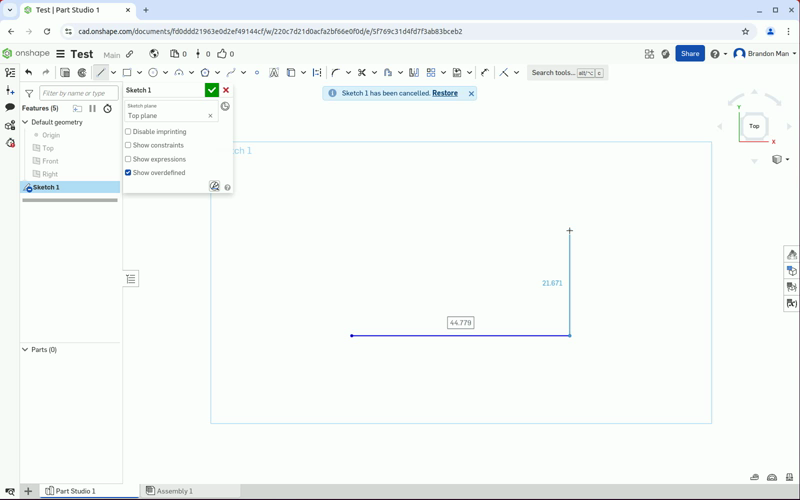
key_down(shift)
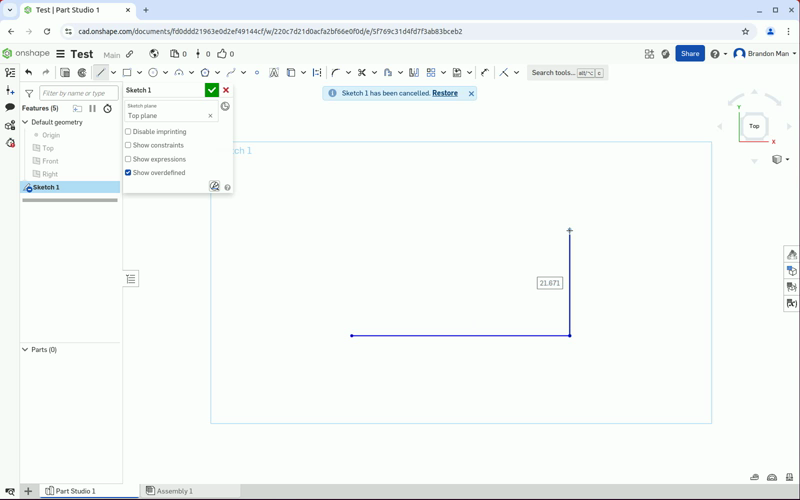
mouse_move(351, 230)
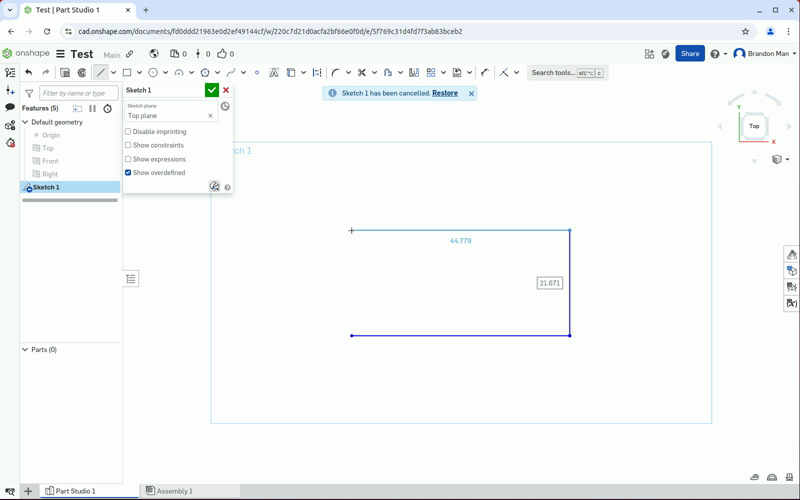
click(351, 230)
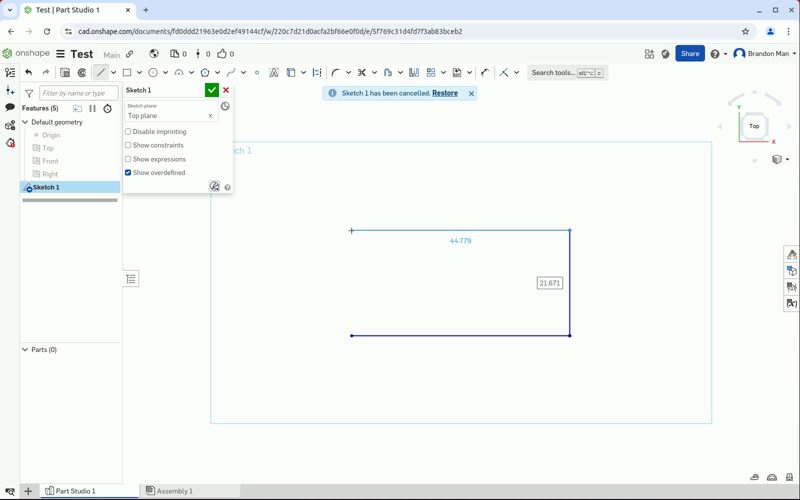
key_up(shift)
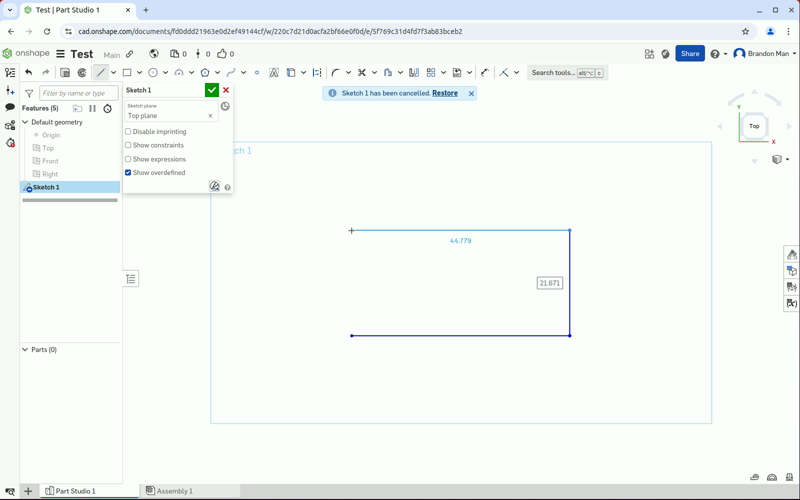
key_down(shift)
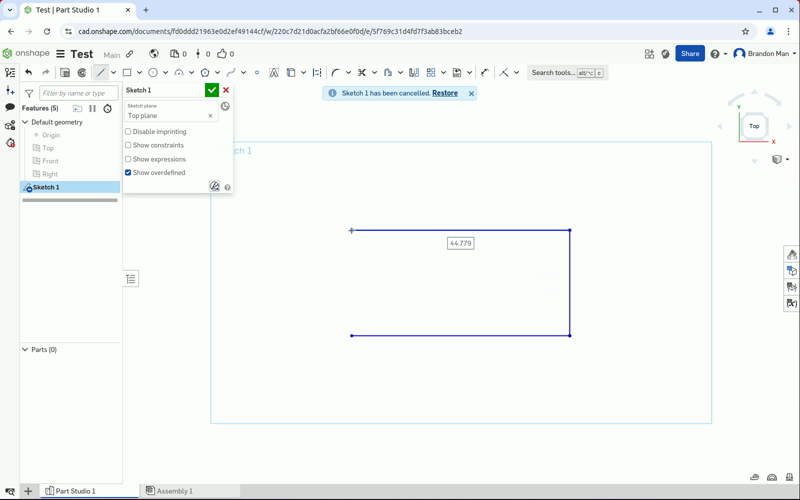
mouse_move(351, 335)
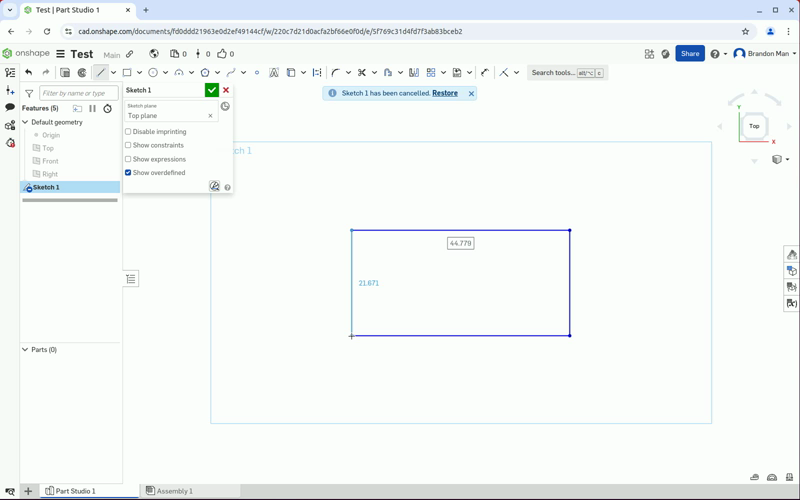
key_up(shift)
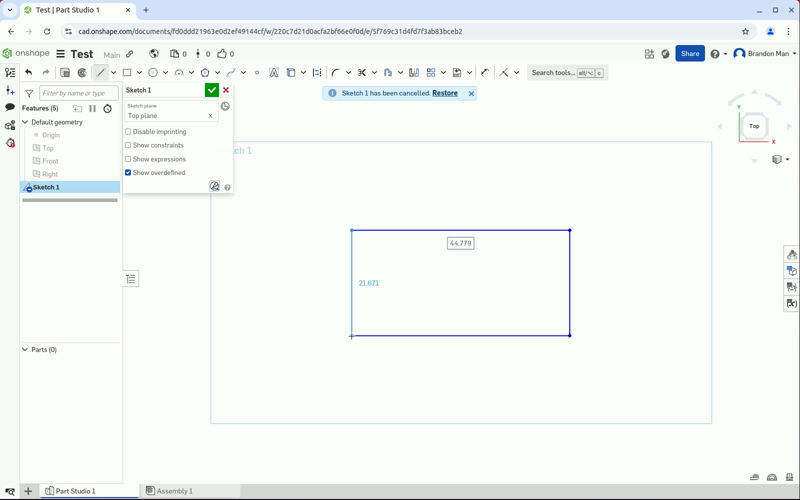
click(351, 335)
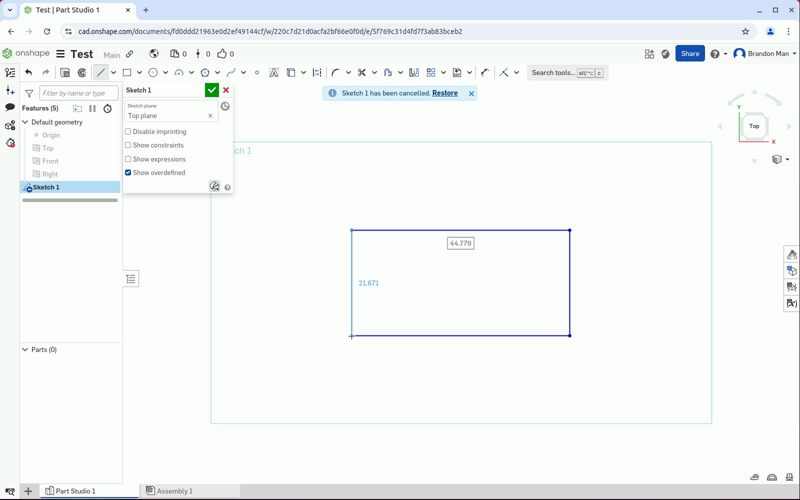
key(esc)
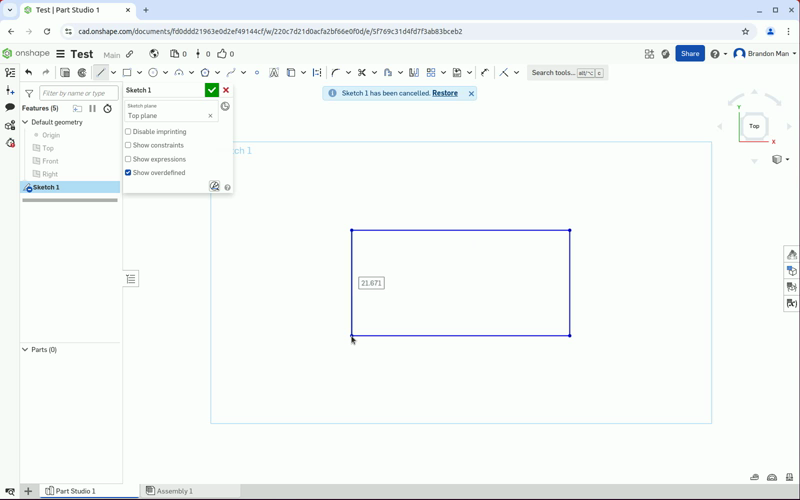
mouse_move(545, 246)
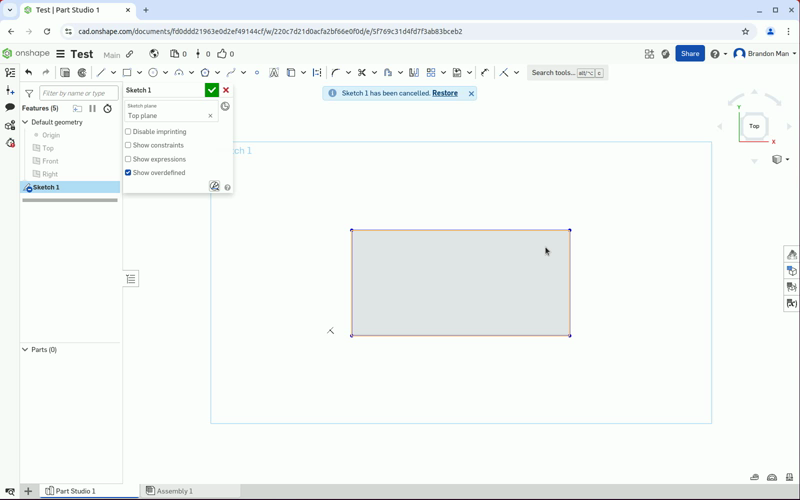
click(545, 246)
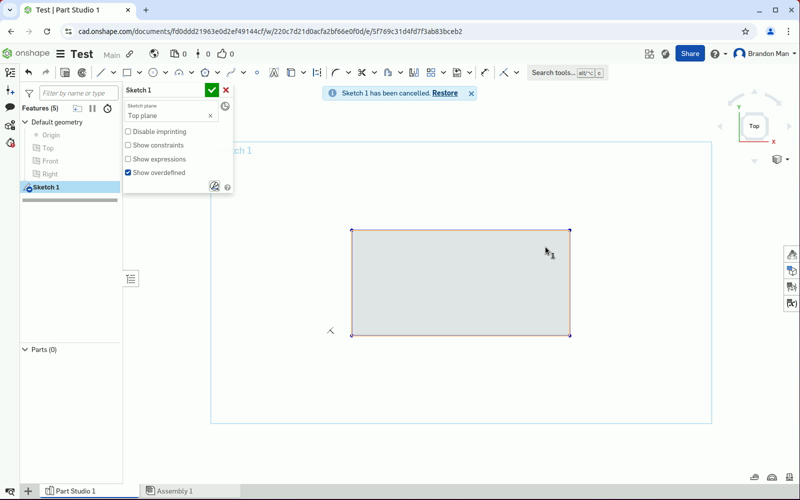
mouse_move(73, 352)
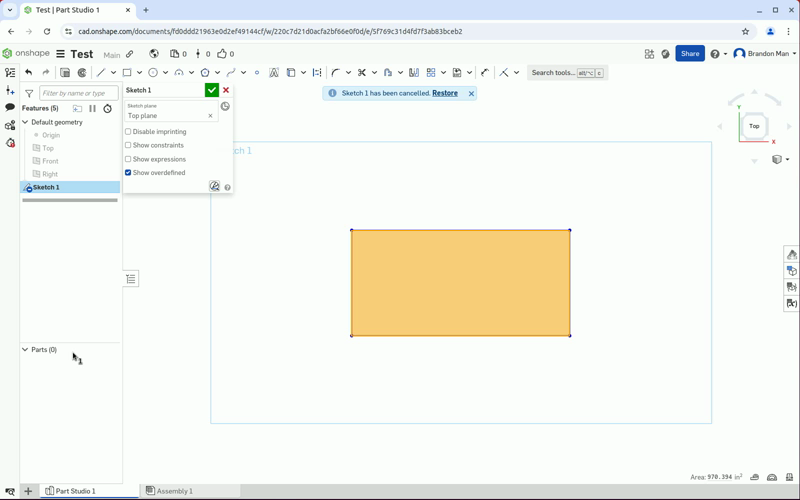
key(shift+y)
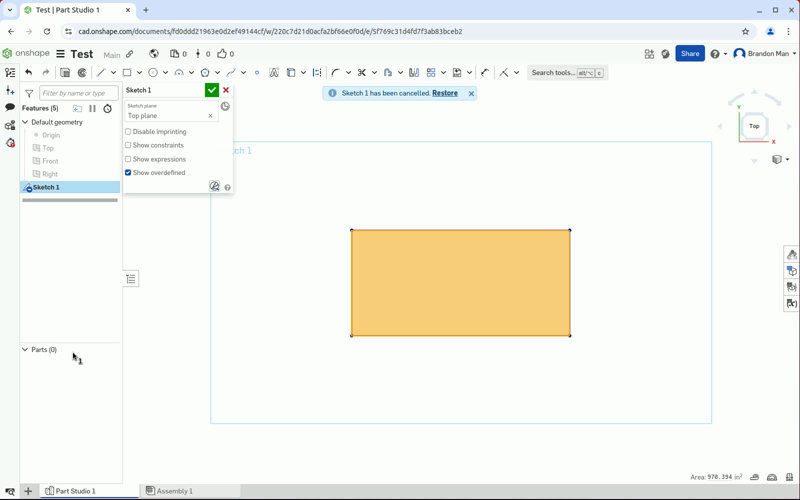
key(shift+e)
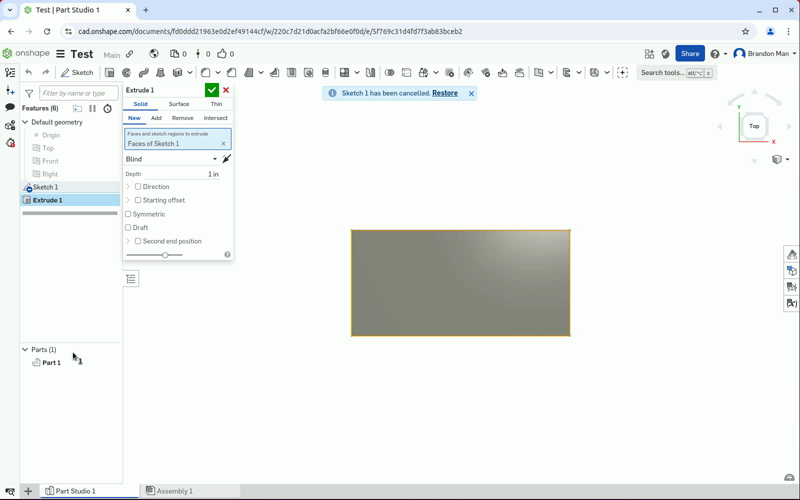
mouse_move(143, 106)
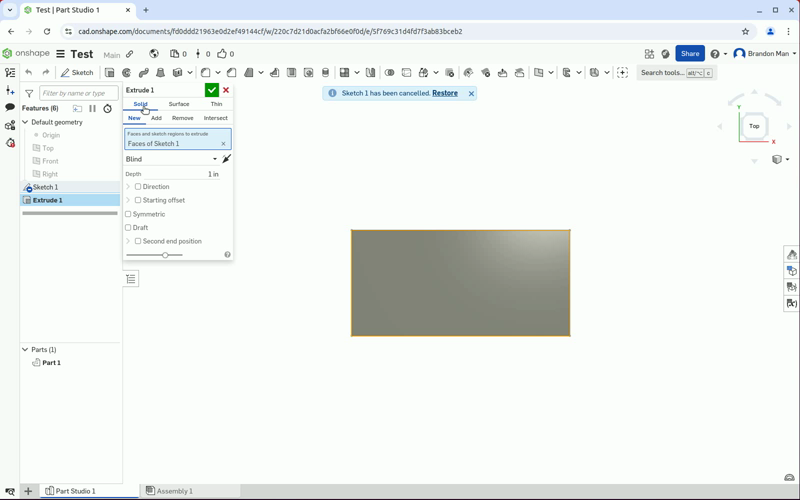
click(143, 106)
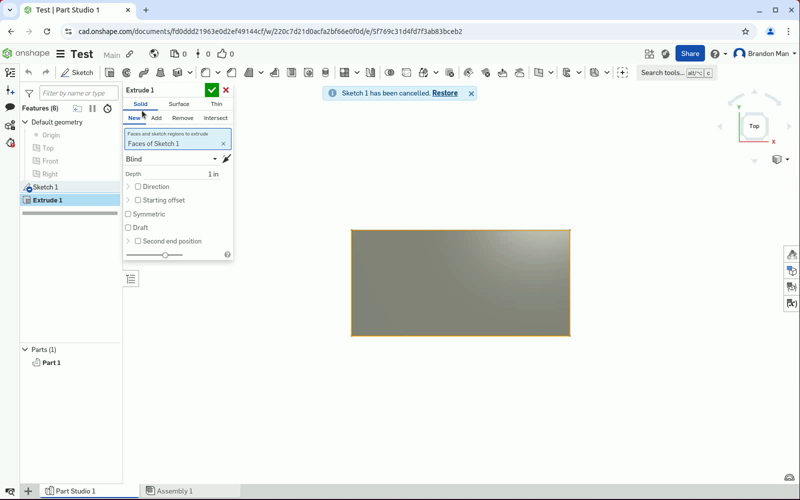
mouse_move(137, 120)
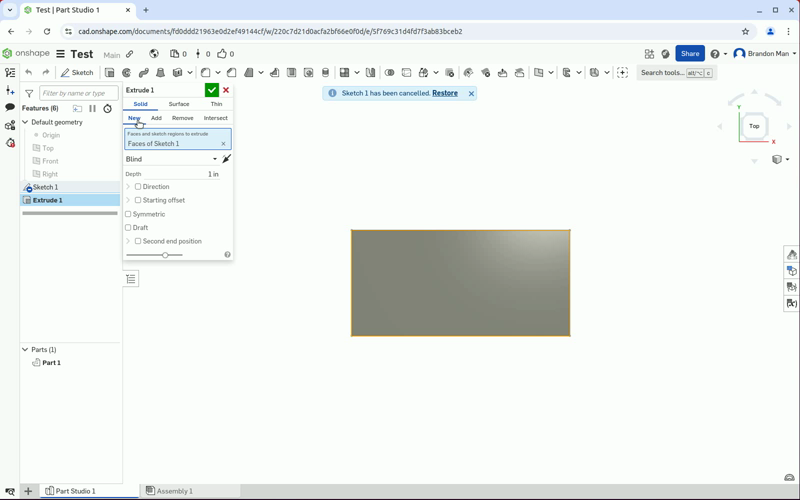
click(137, 120)
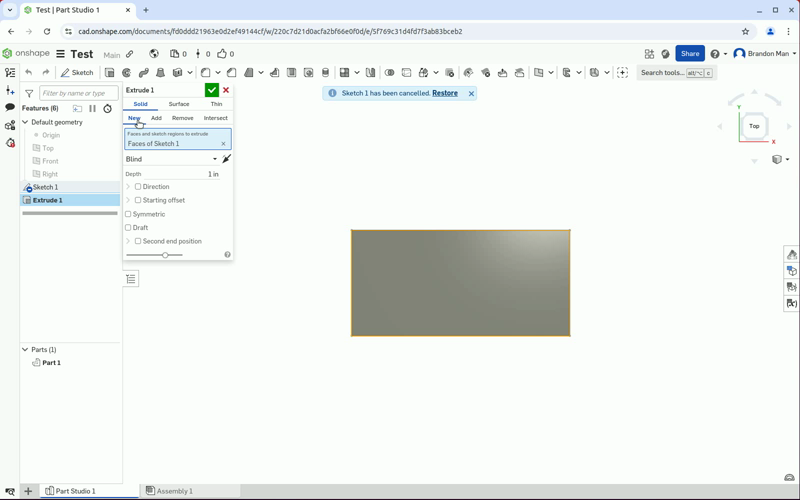
key(tab, 4)
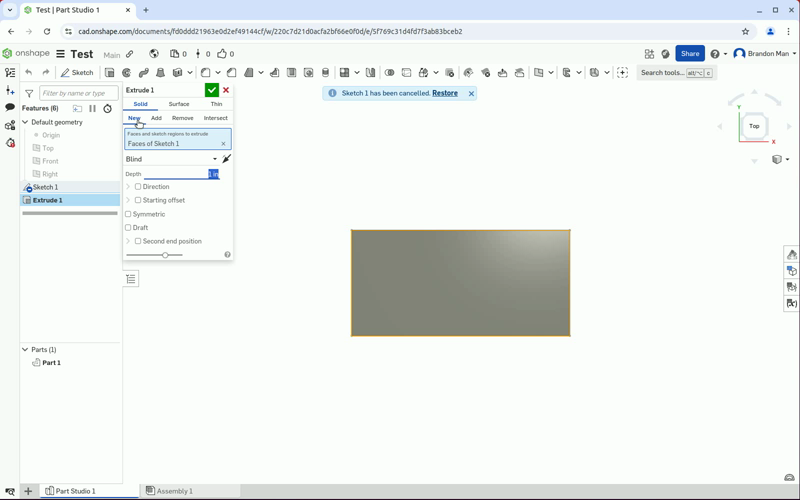
text(4.574)
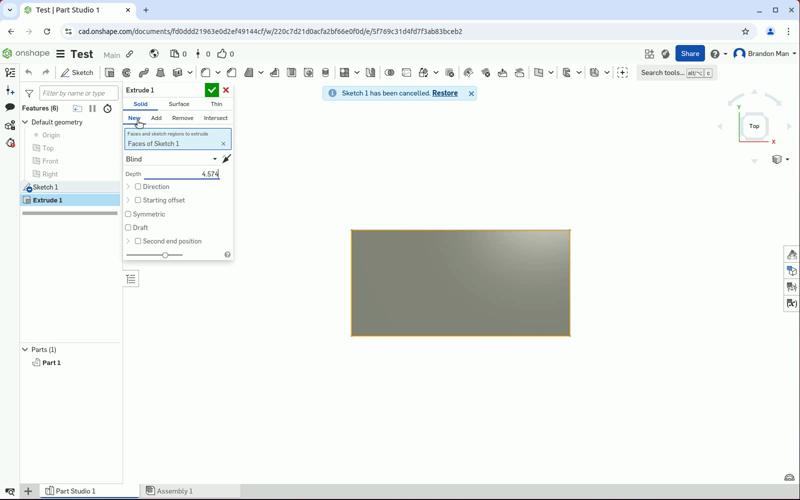
key(enter)
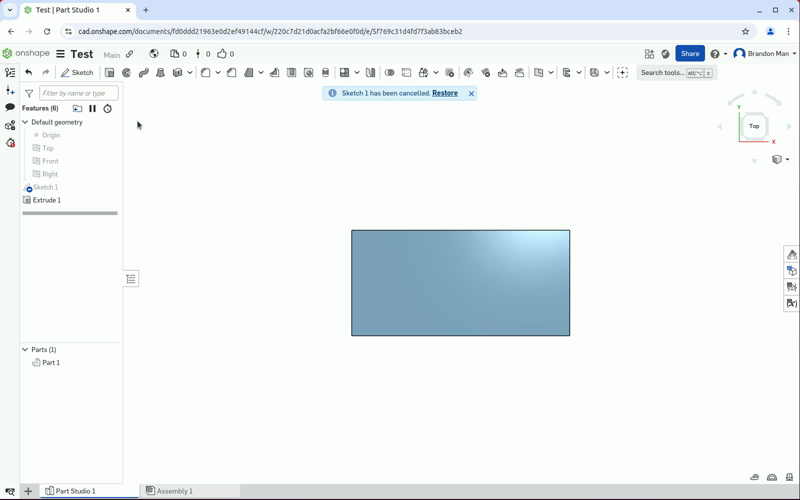
key(shift+h)
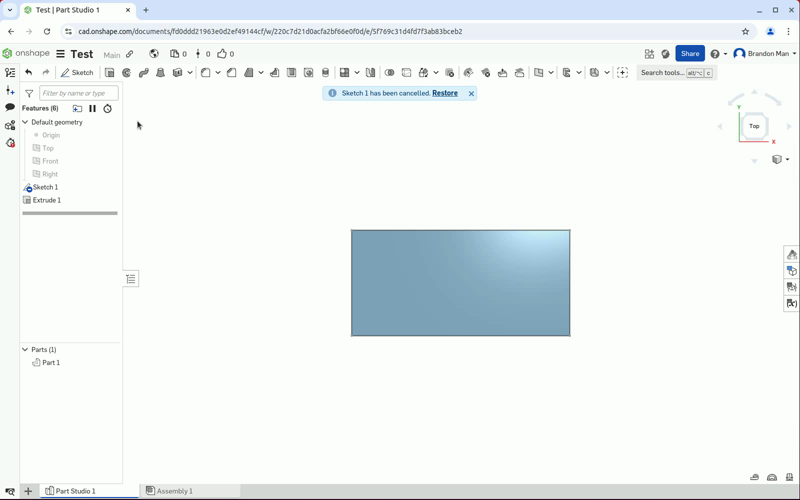
key(shift+h)
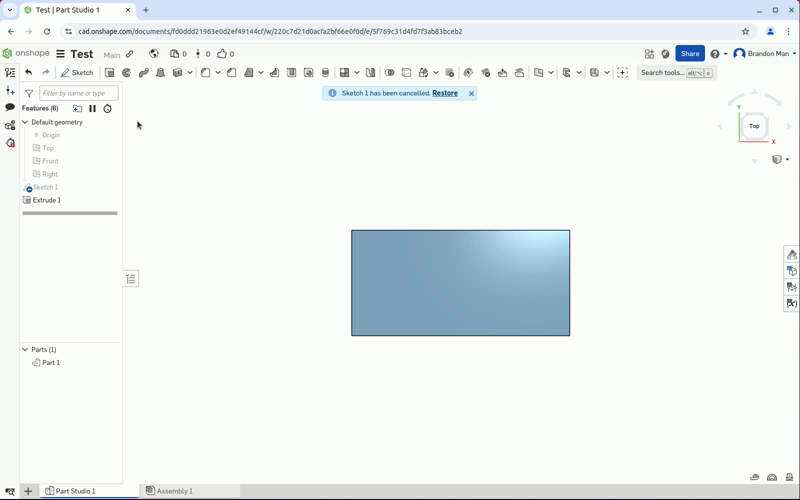
mouse_move(73, 189)
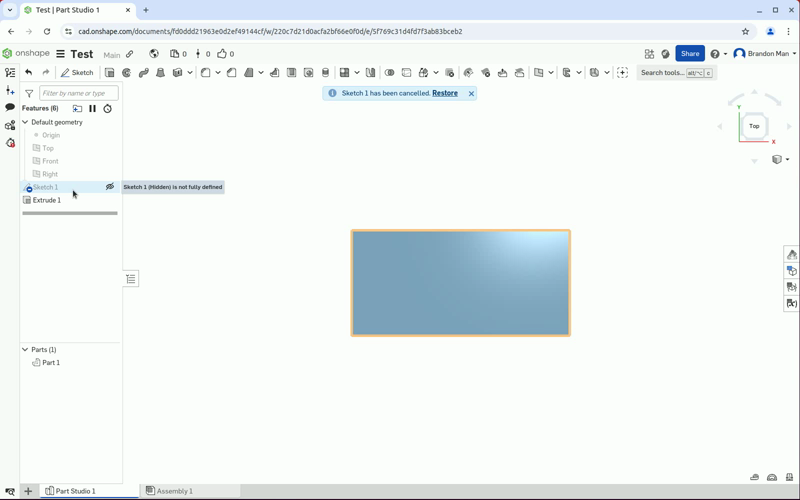
click(73, 189)
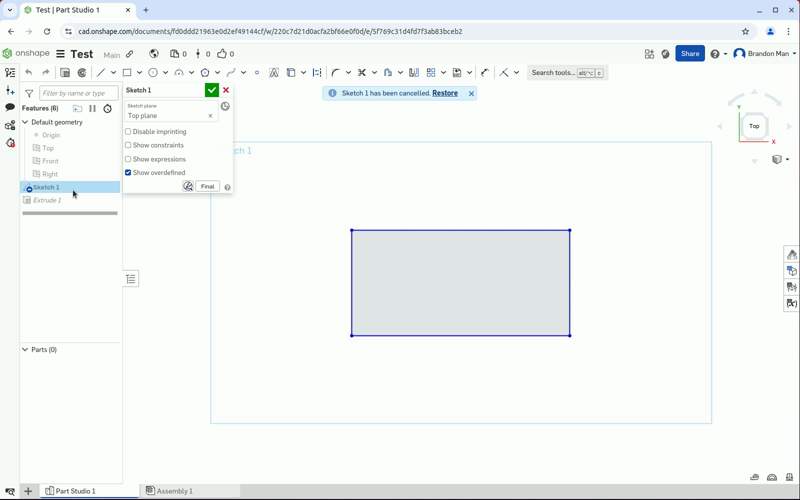
mouse_move(229, 92)
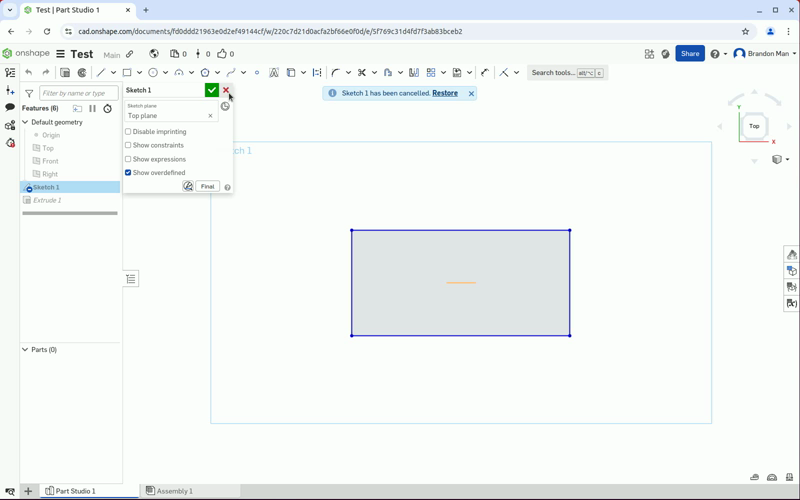
click(229, 92)
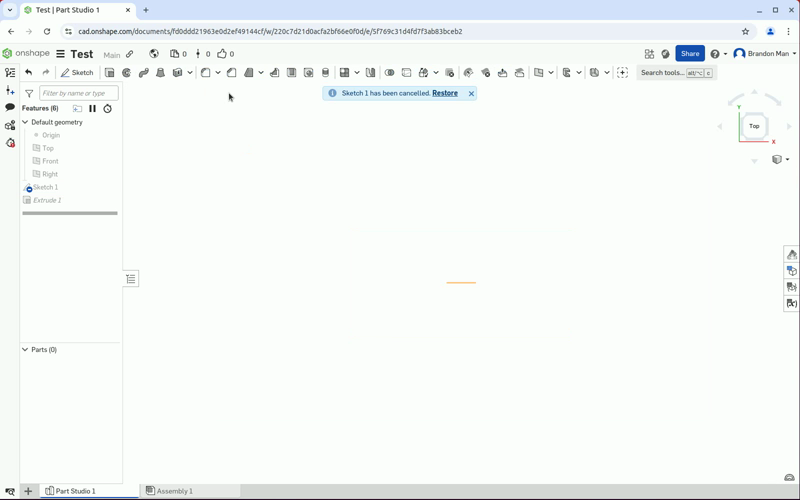
mouse_move(73, 352)
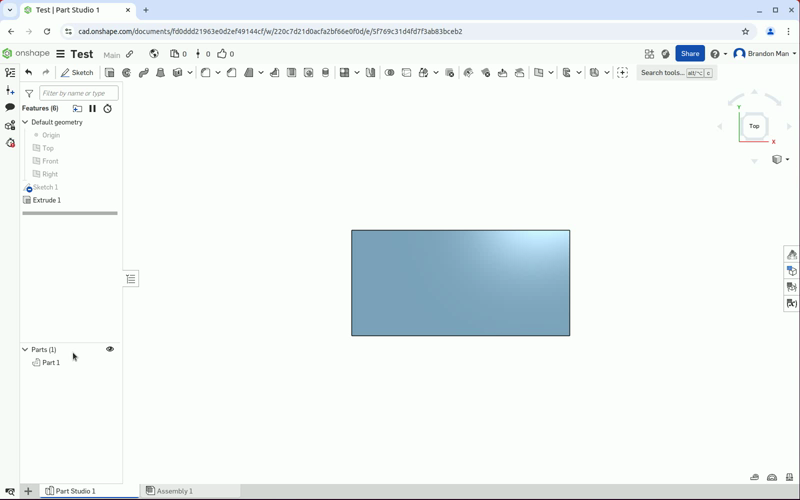
key(y)
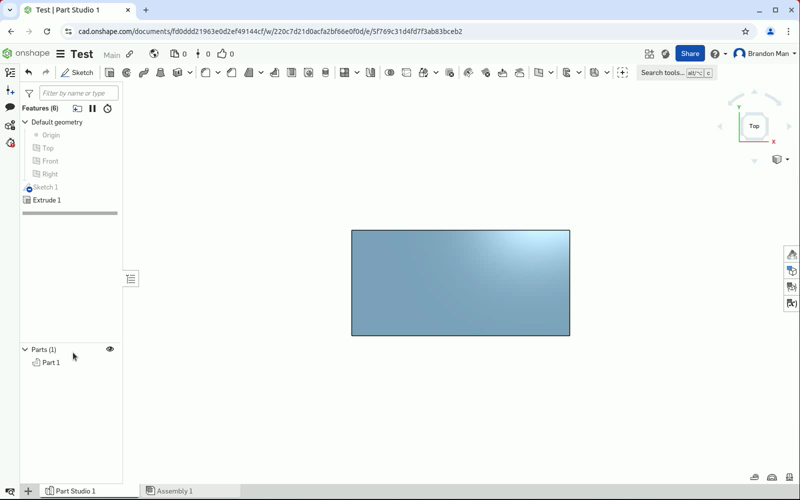
key(shift+p)
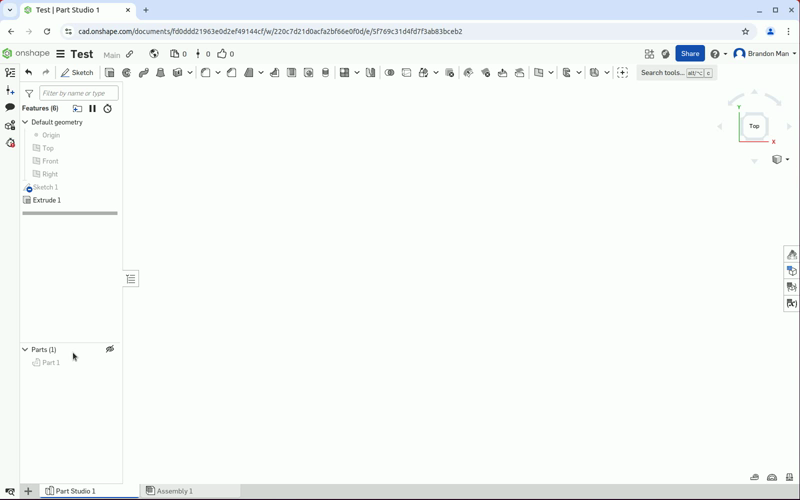
key(space)
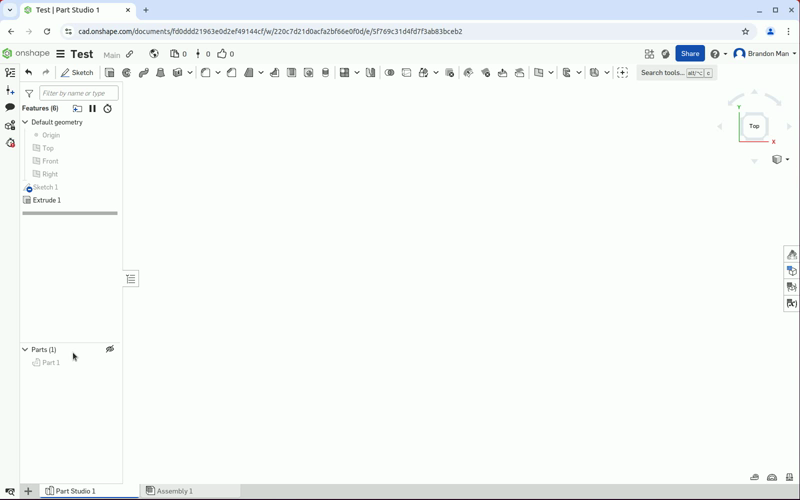
key_down(shift)
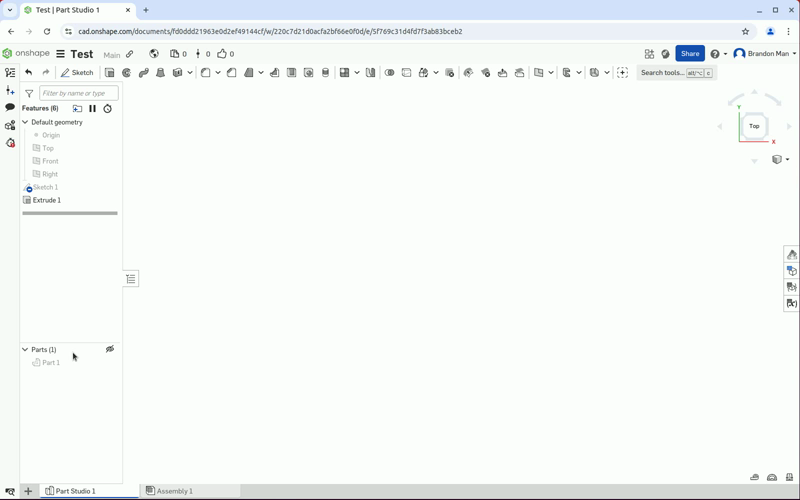
key(up)
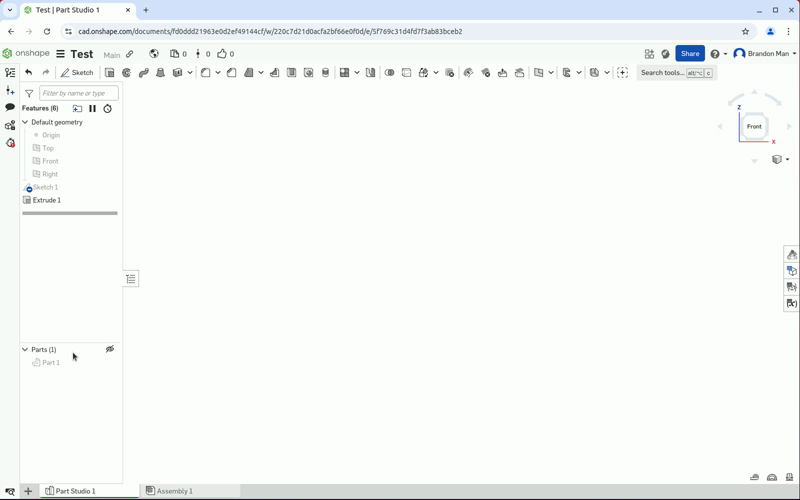
key_up(shift)
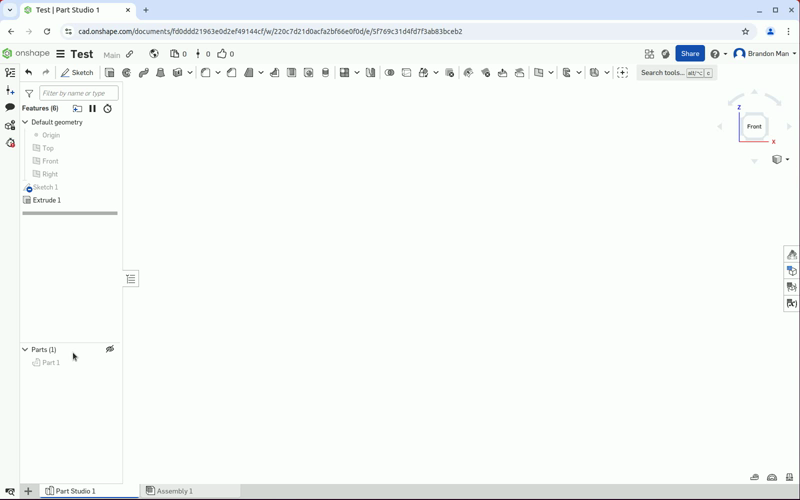
key(space)
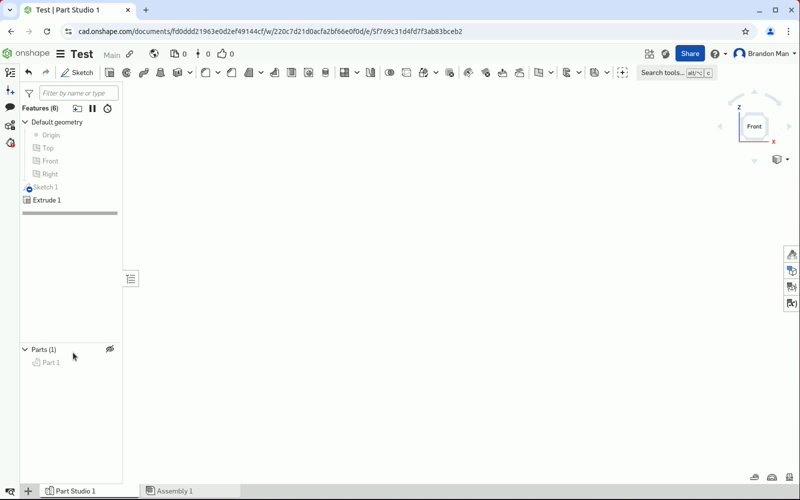
key_down(shift)
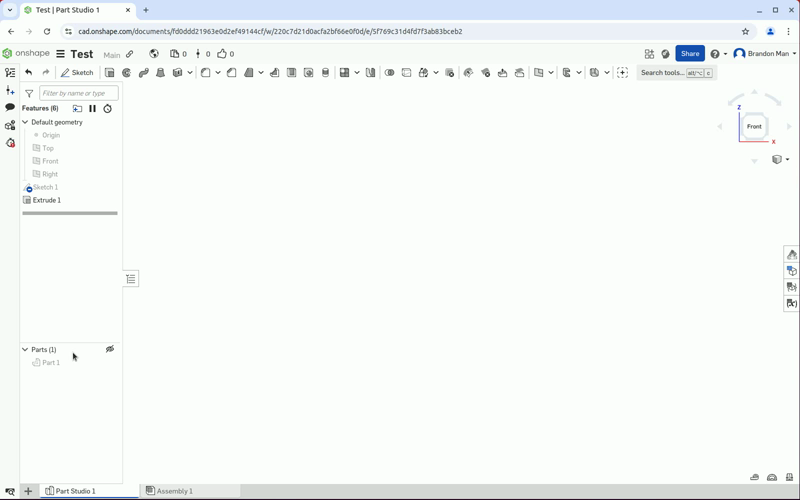
key(left)
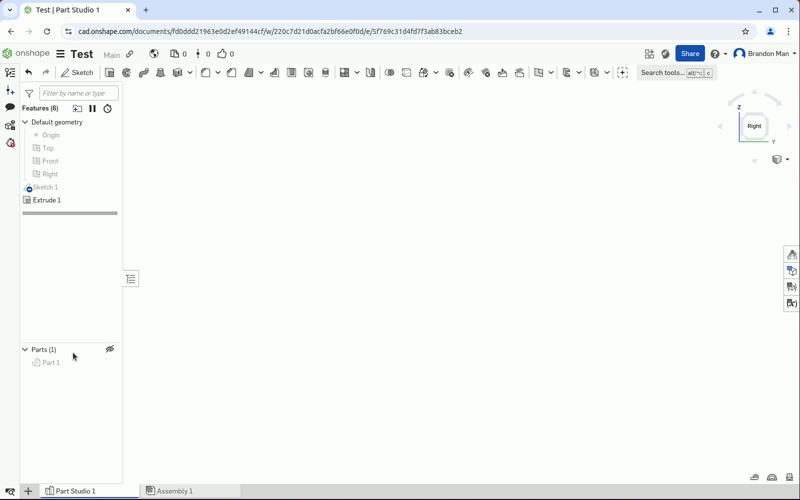
key_up(shift)
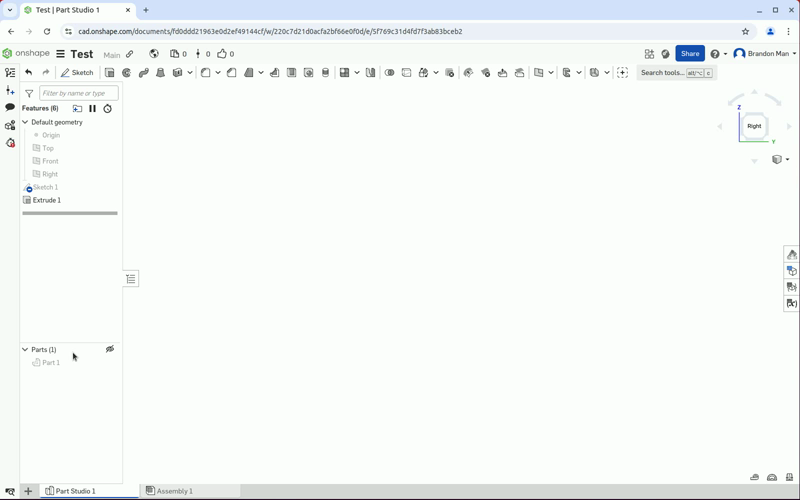
mouse_move(73, 352)
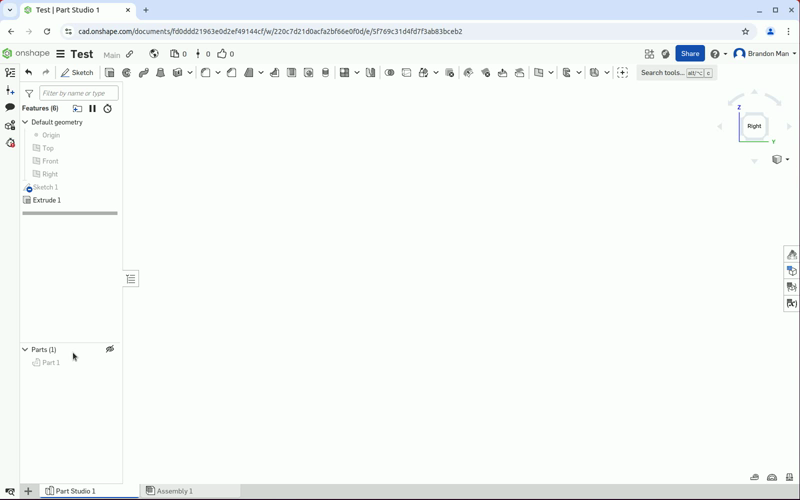
key(shift+y)
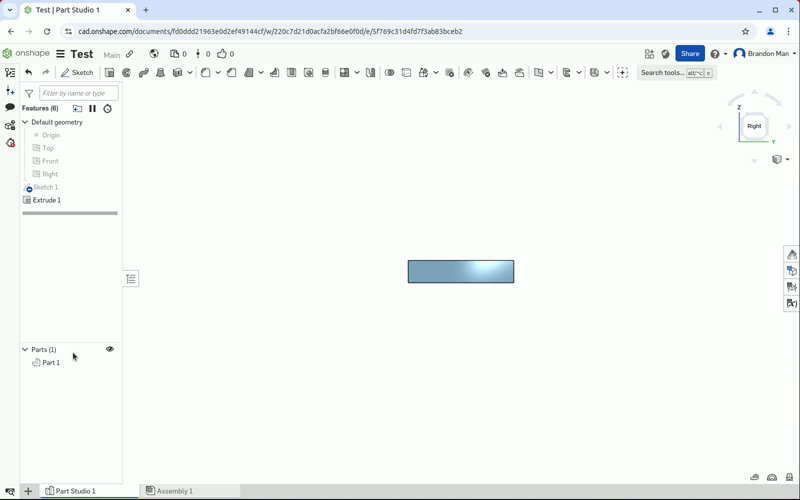
mouse_move(541, 75)
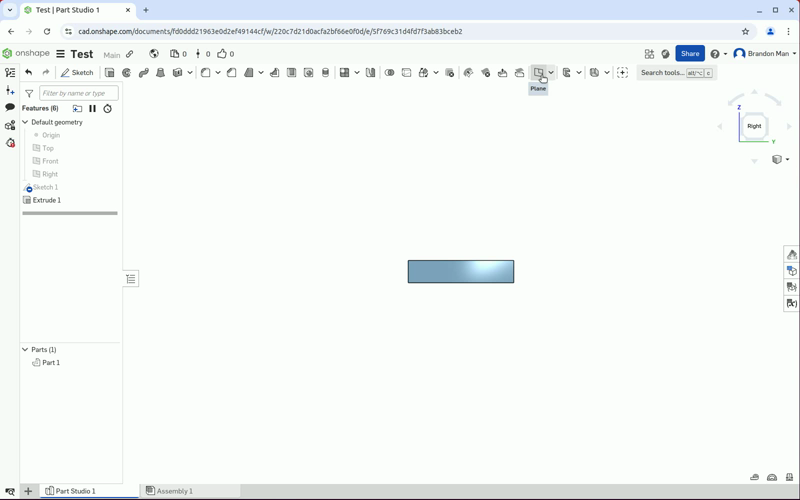
click(541, 75)
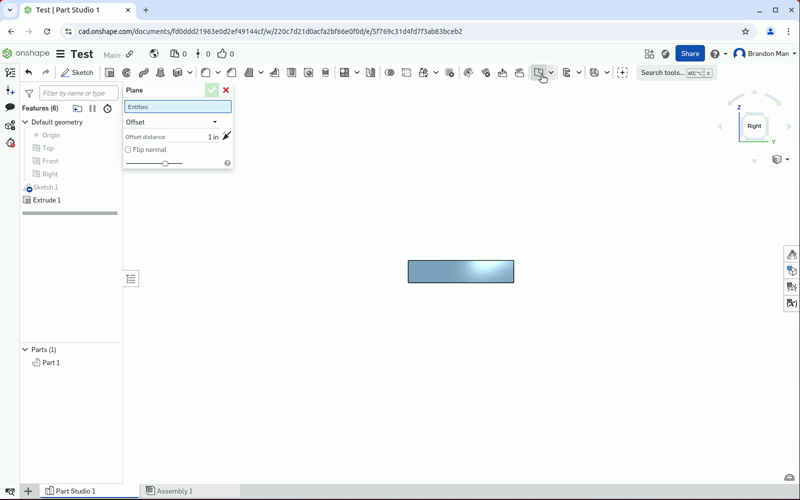
mouse_move(73, 176)
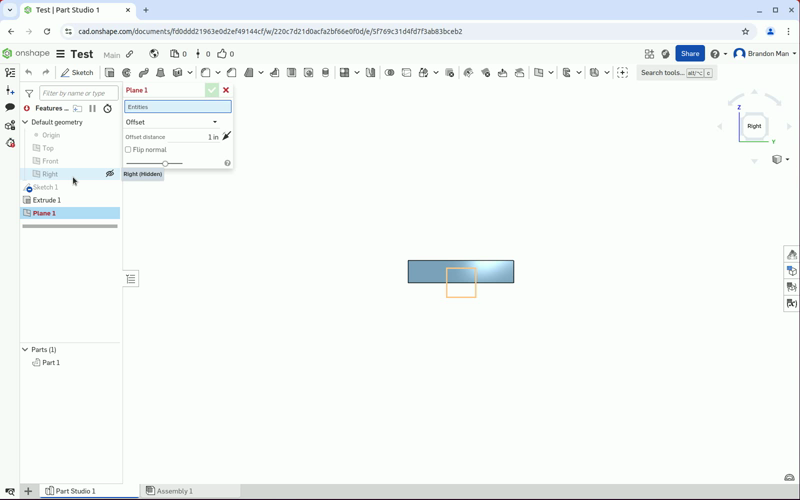
click(73, 176)
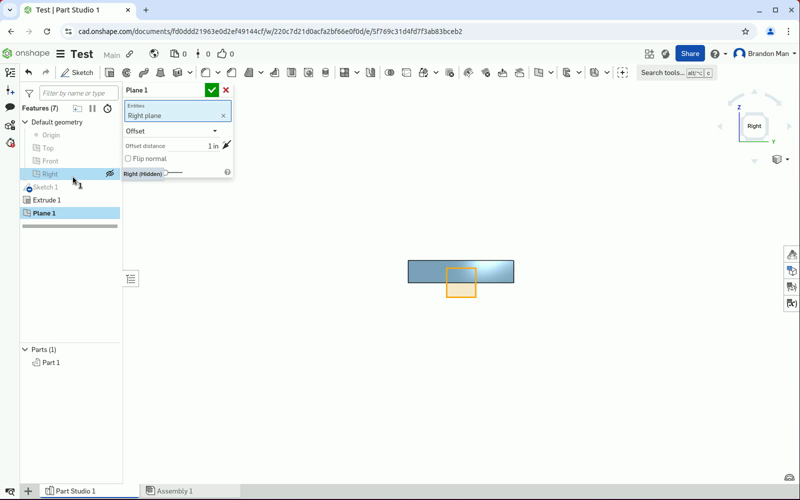
key(tab, 2)
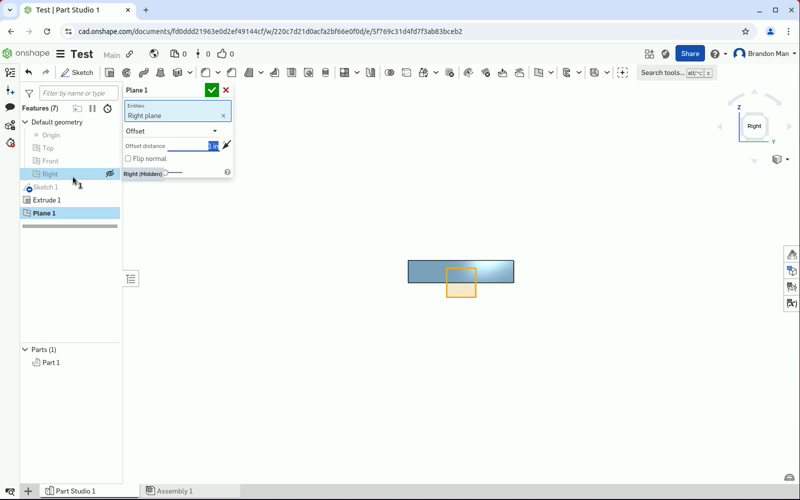
text(22.4)
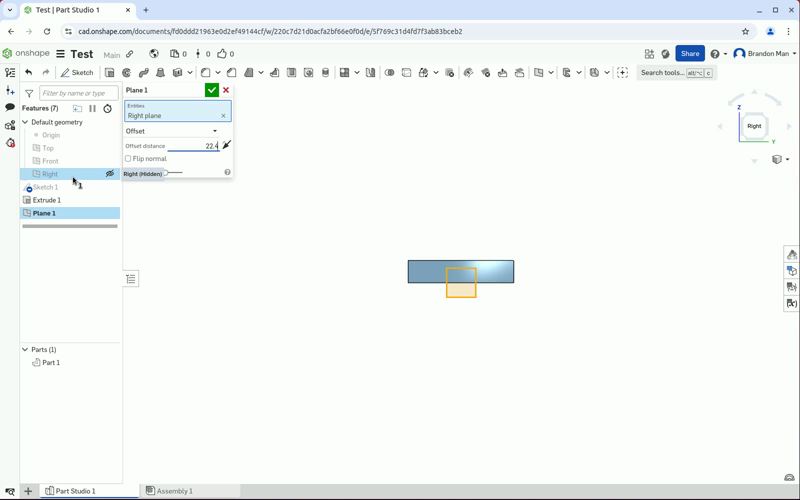
key(enter, 2)
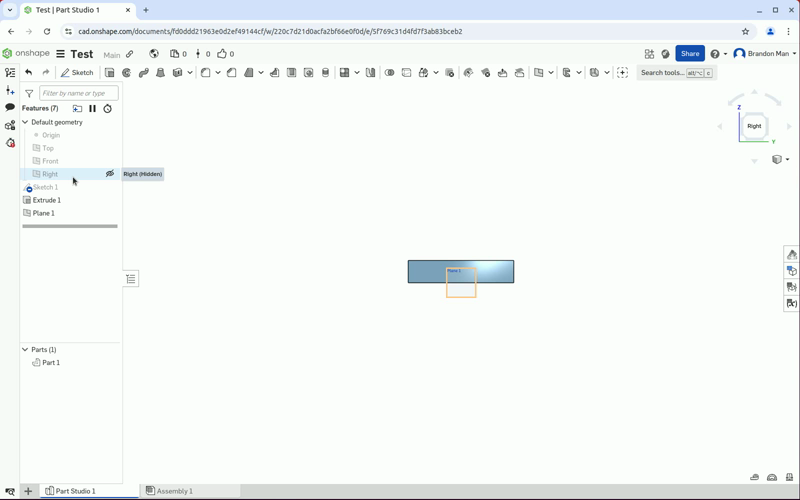
key(shift+s)
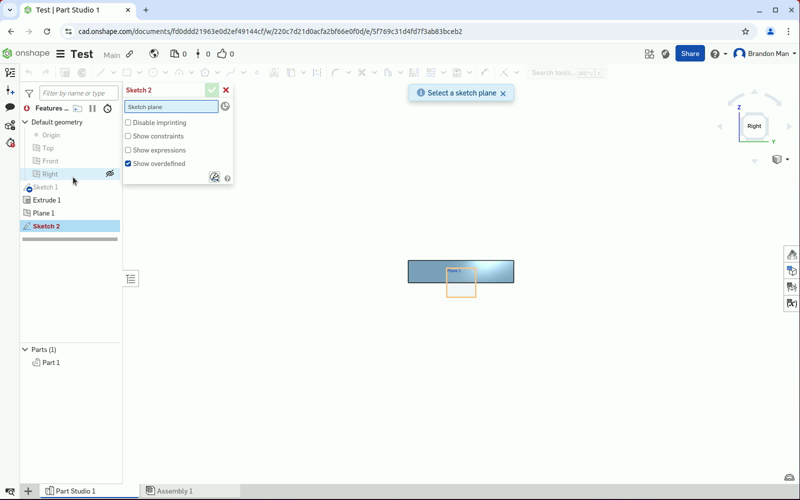
mouse_move(73, 215)
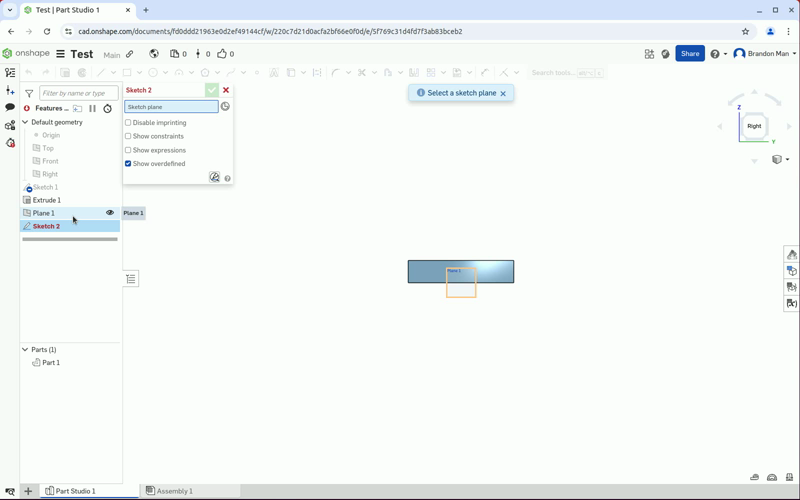
click(73, 215)
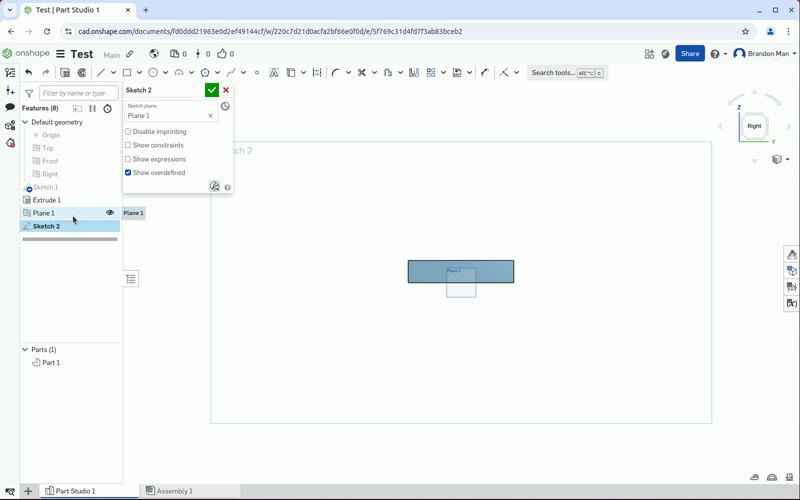
mouse_move(73, 352)
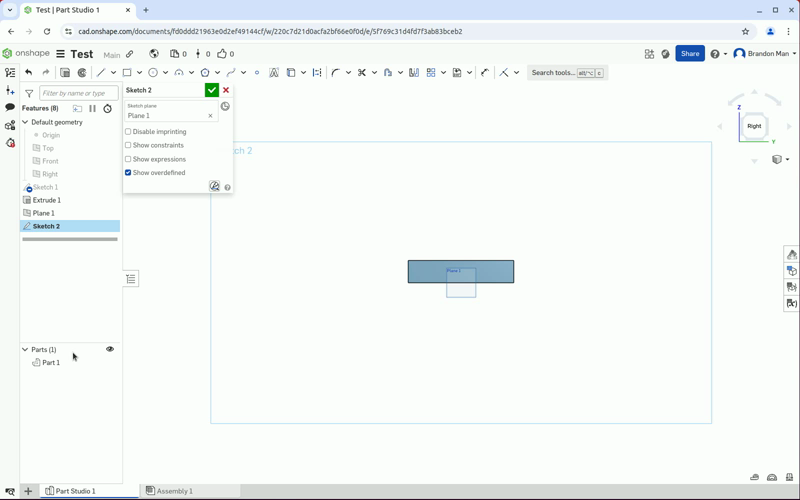
key(y)
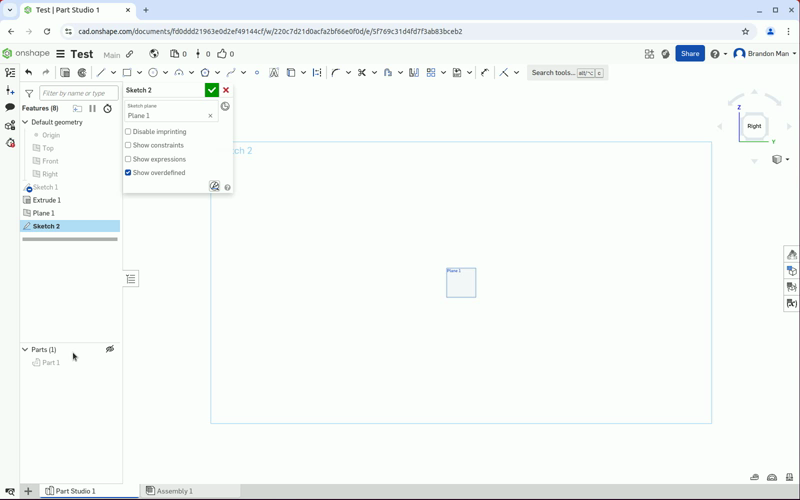
key(l)
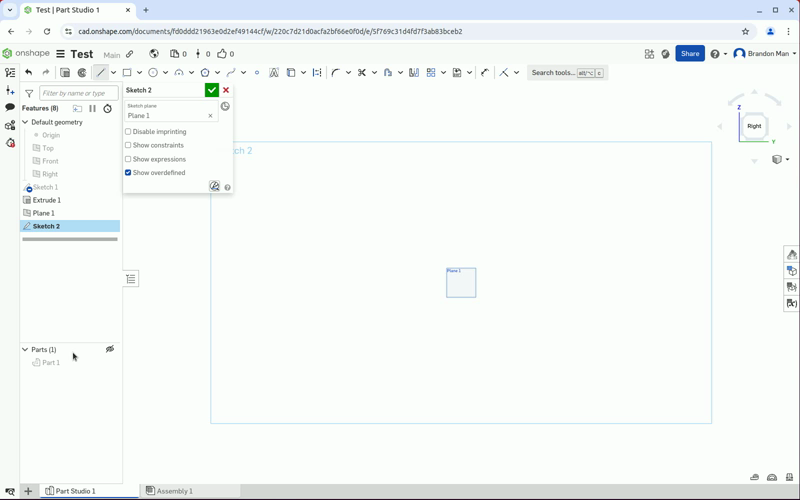
key_down(shift)
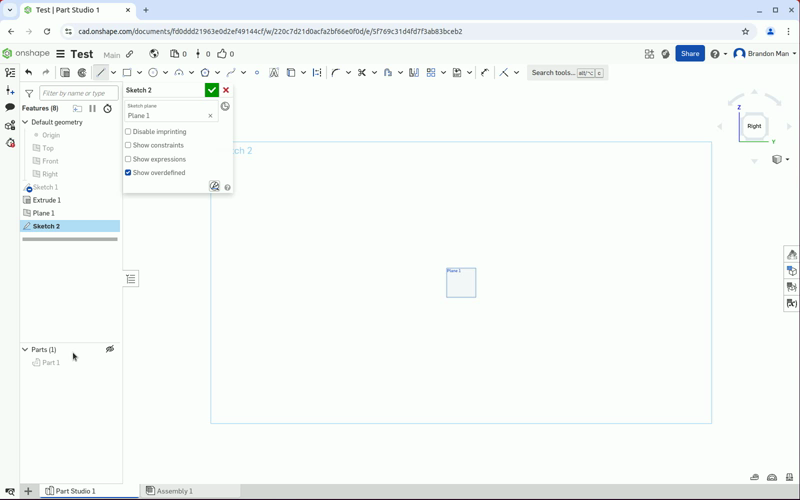
mouse_move(407, 282)
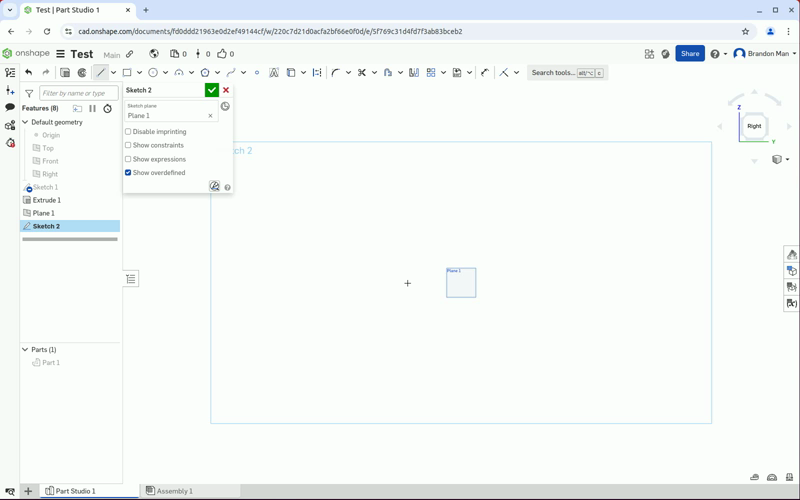
click(407, 282)
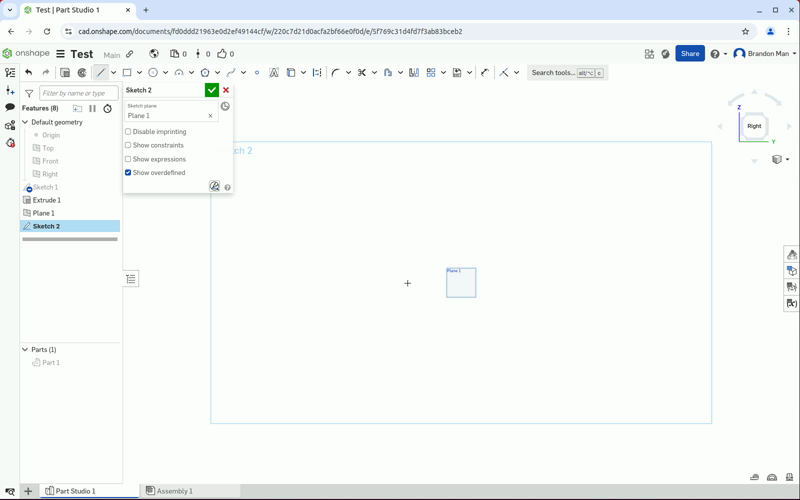
key_up(shift)
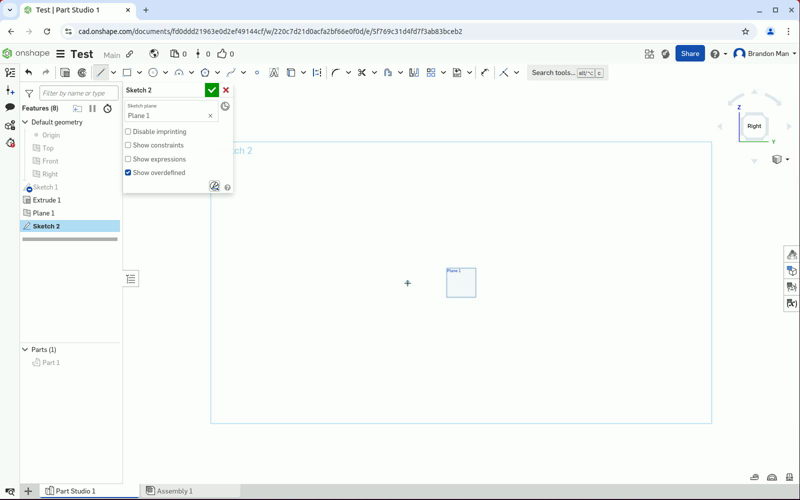
key_down(shift)
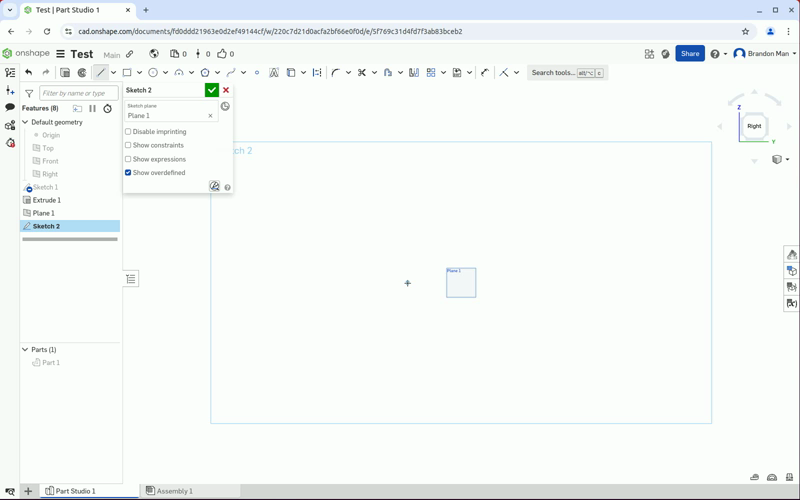
mouse_move(513, 282)
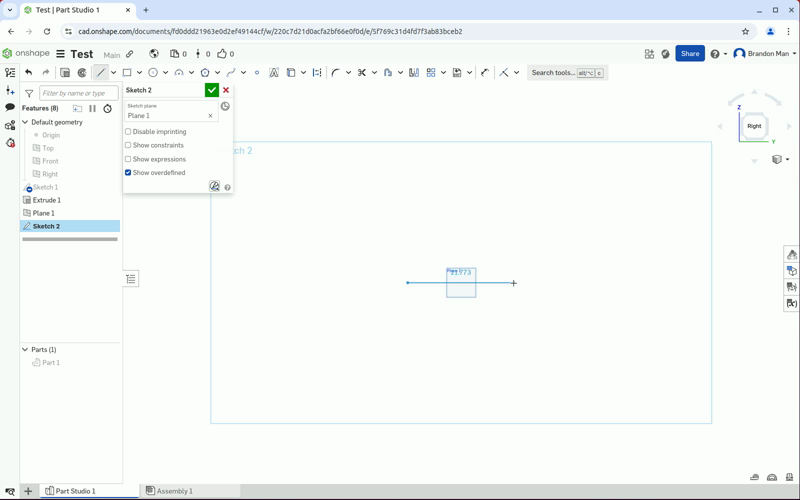
click(513, 282)
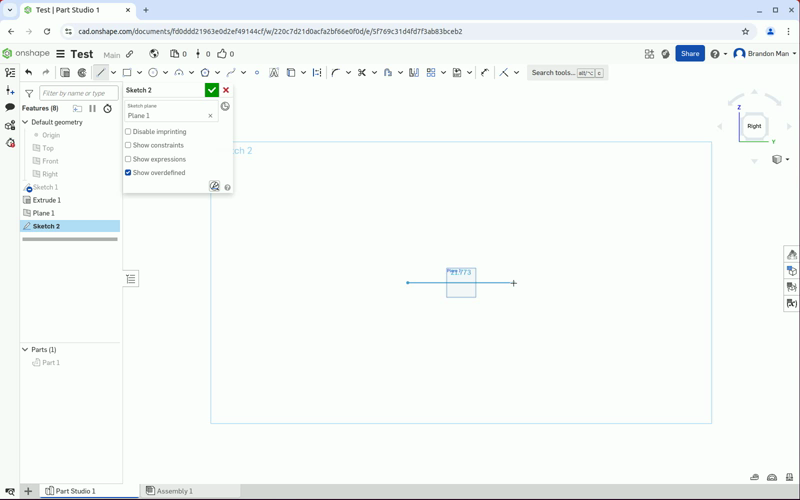
key_up(shift)
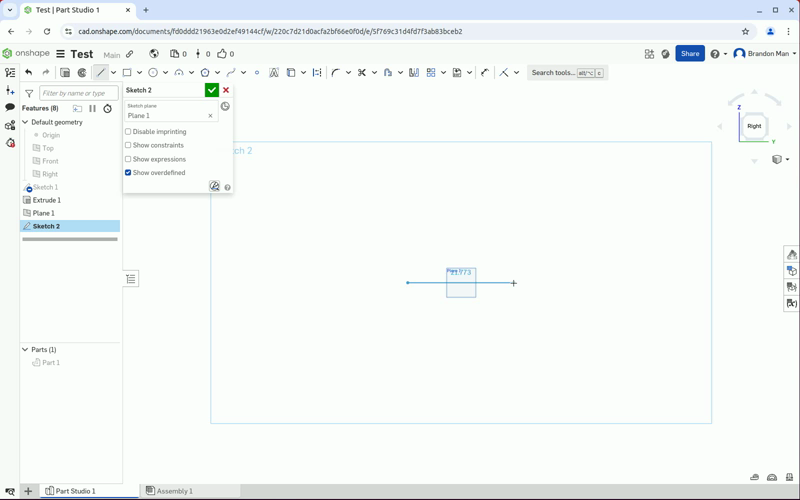
key_down(shift)
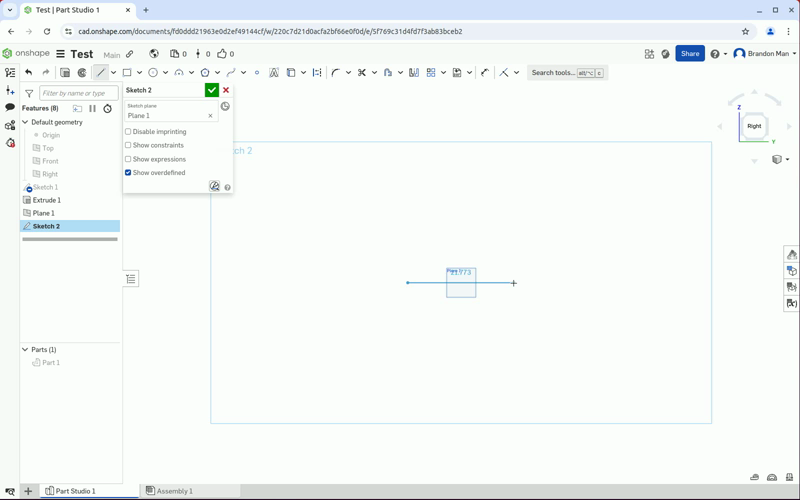
mouse_move(543, 282)
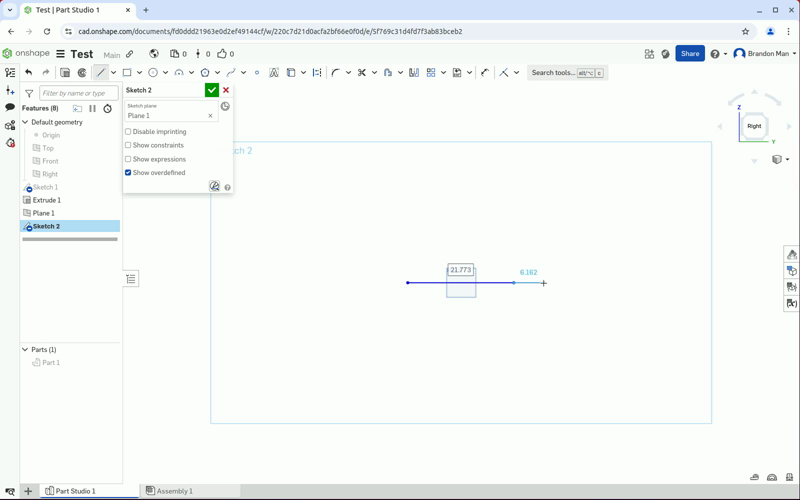
mouse_move(513, 260)
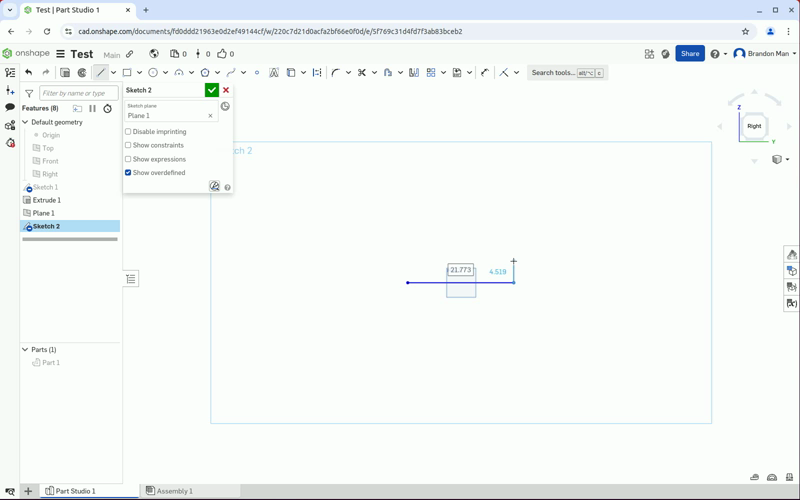
click(513, 260)
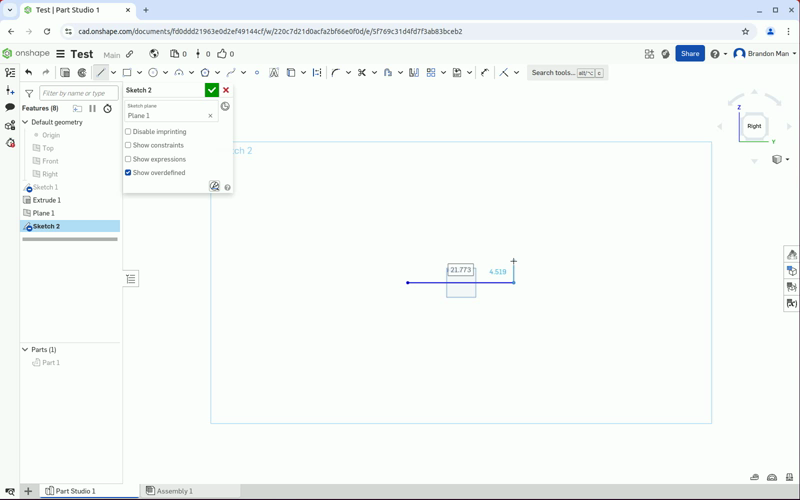
key_up(shift)
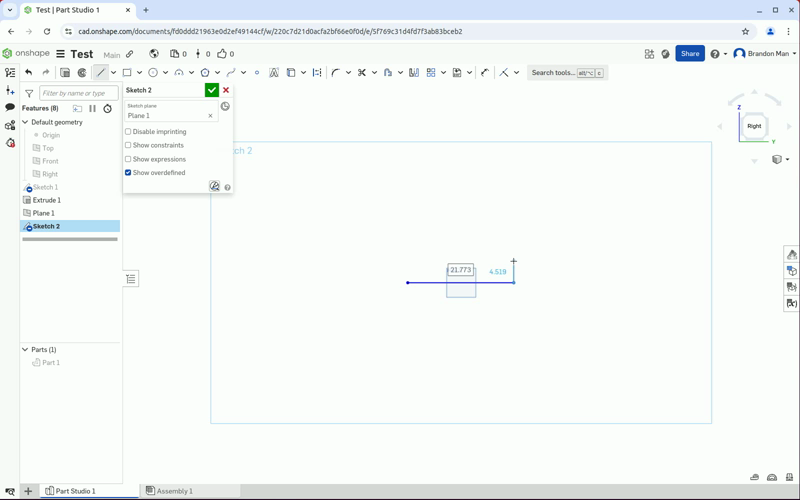
key_down(shift)
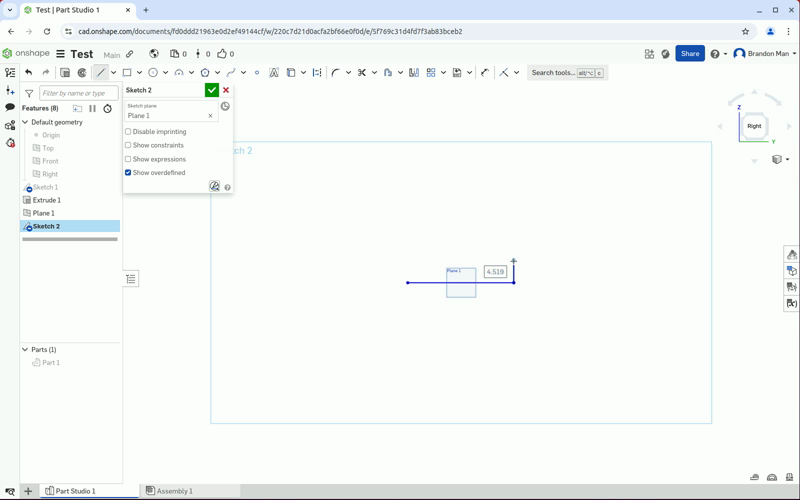
mouse_move(407, 260)
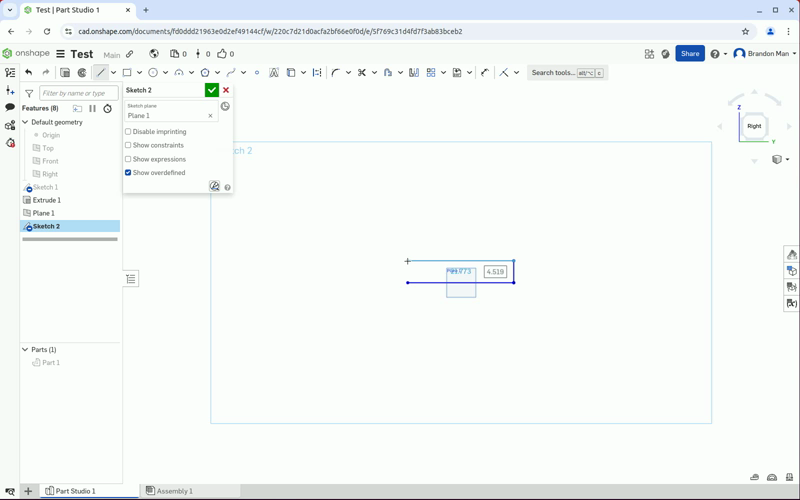
click(407, 260)
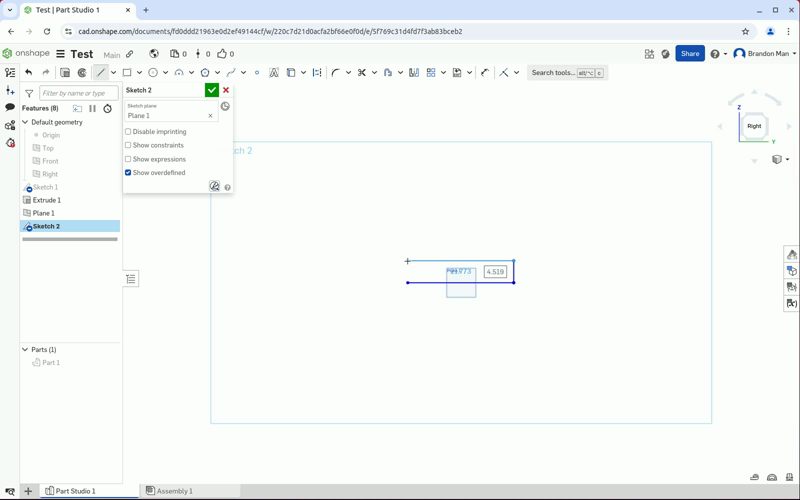
key_up(shift)
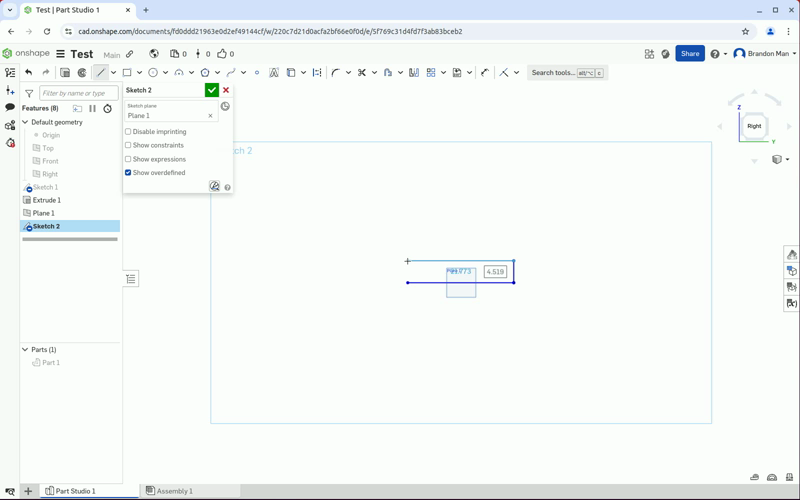
mouse_move(437, 260)
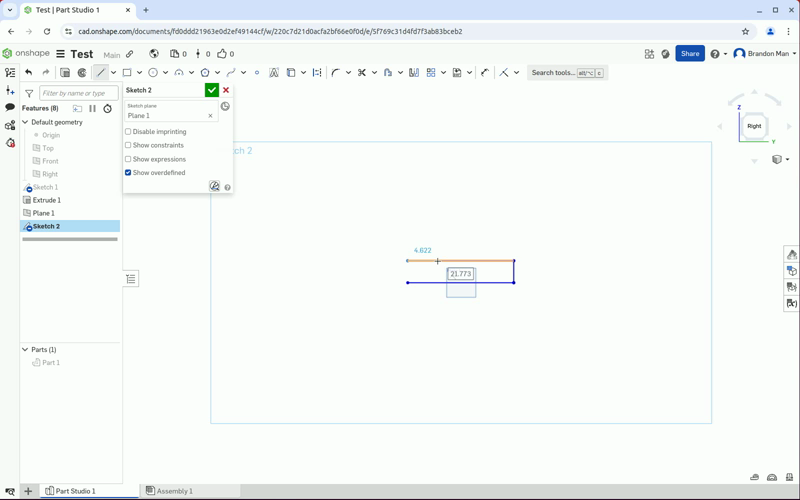
key_down(shift)
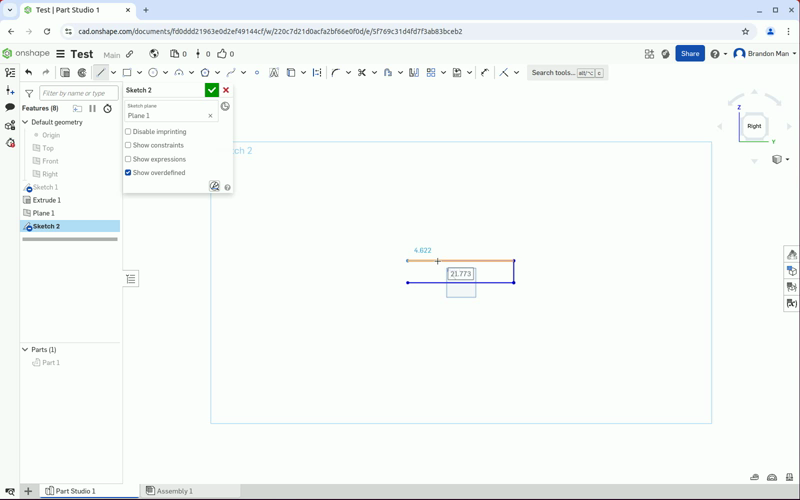
mouse_move(407, 282)
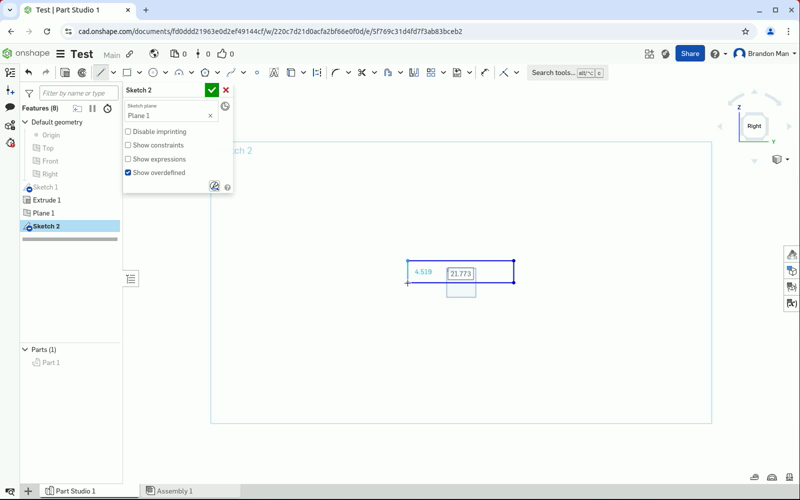
key_up(shift)
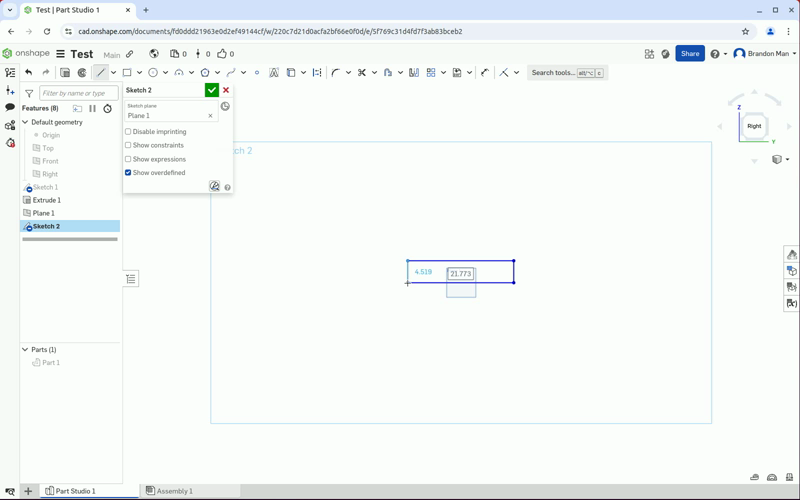
click(407, 282)
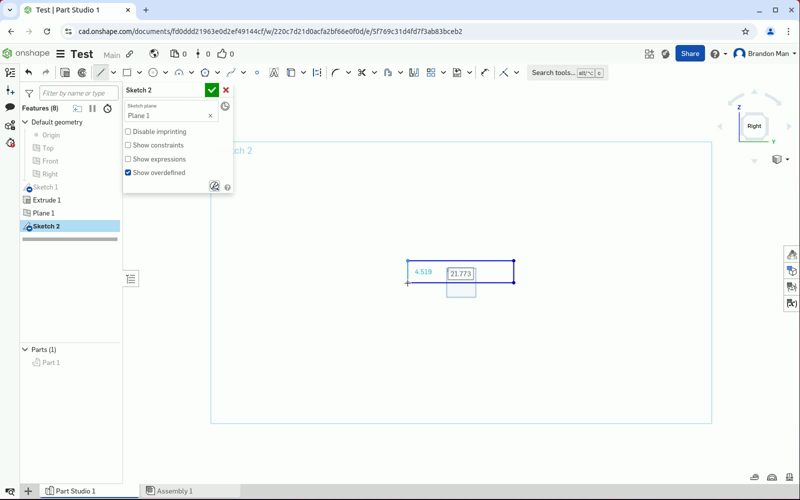
key(esc)
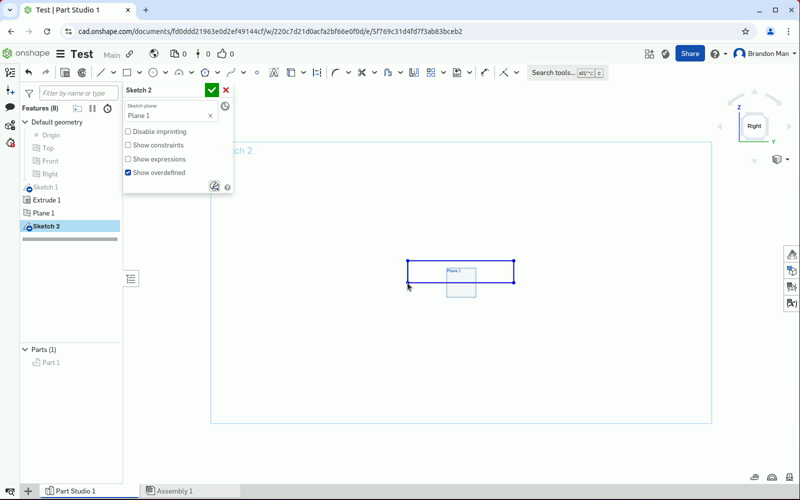
mouse_move(448, 266)
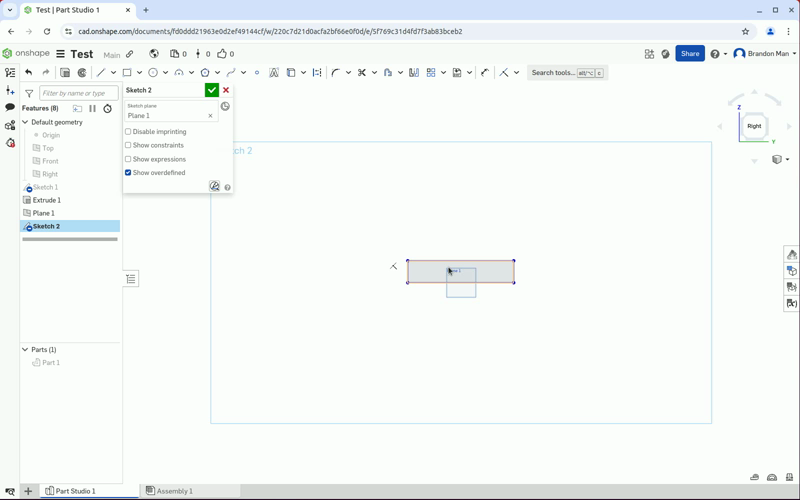
click(448, 266)
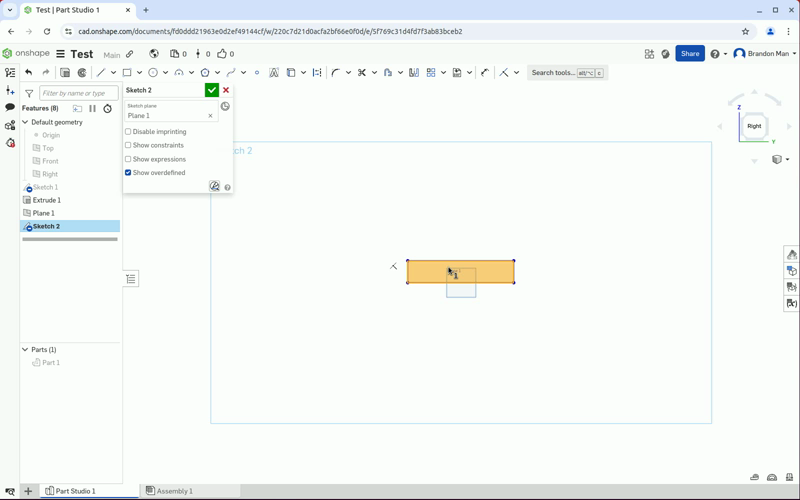
mouse_move(73, 352)
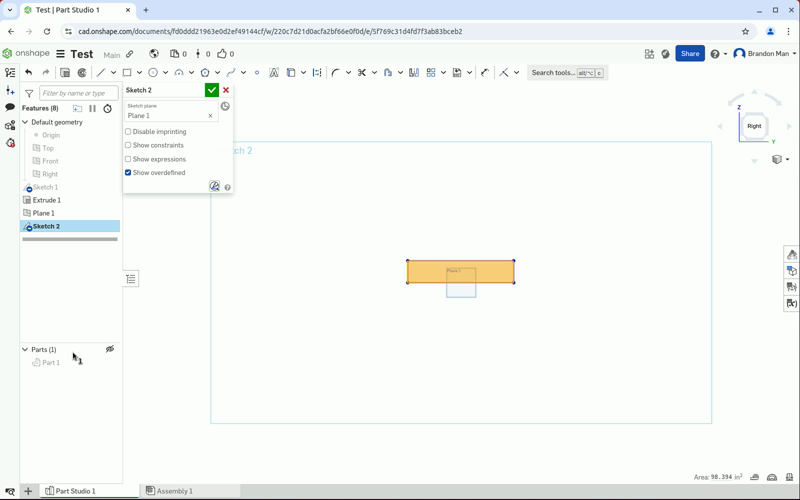
key(shift+y)
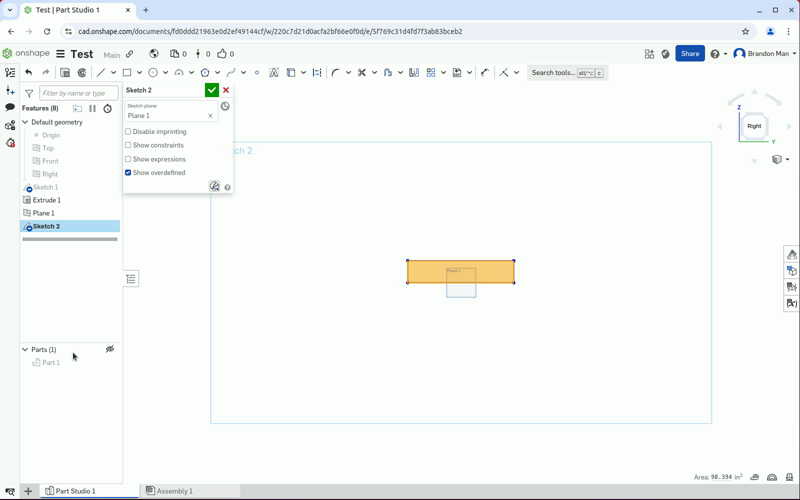
key(shift+e)
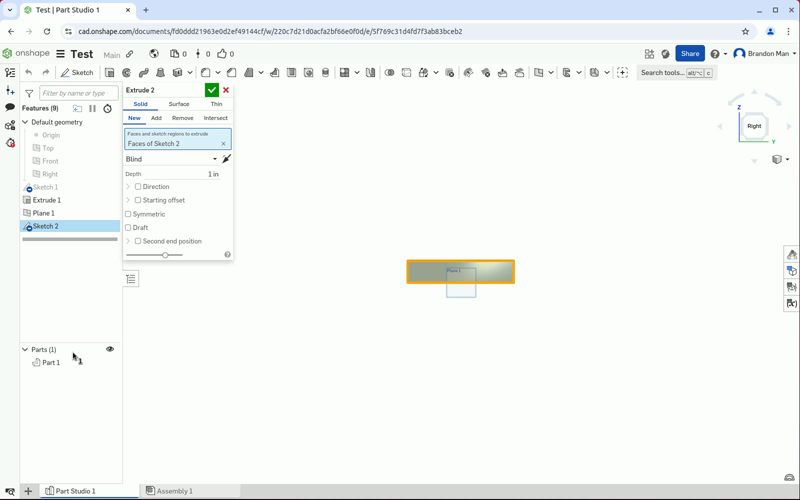
mouse_move(143, 106)
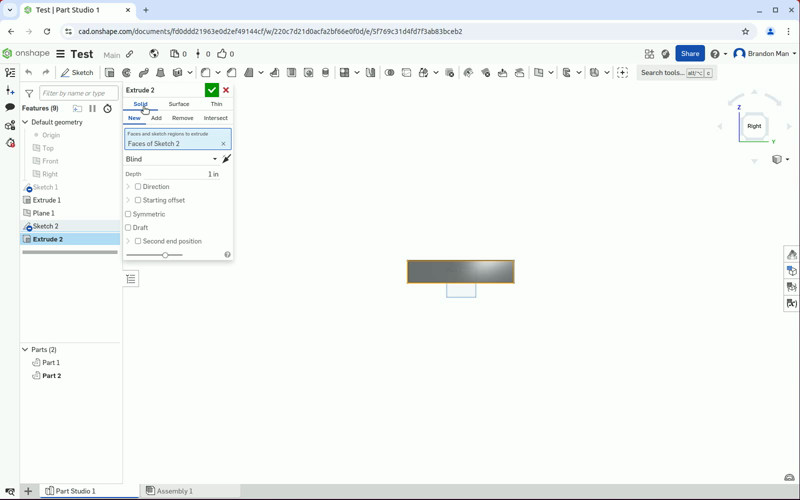
click(143, 106)
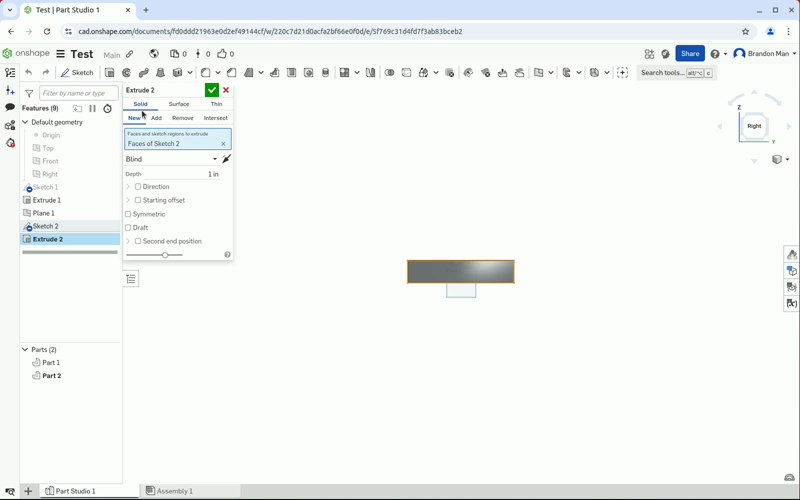
mouse_move(137, 120)
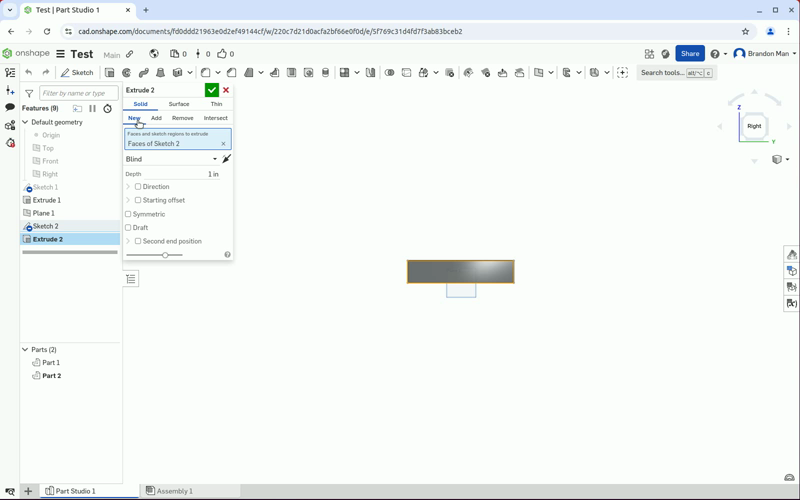
click(137, 120)
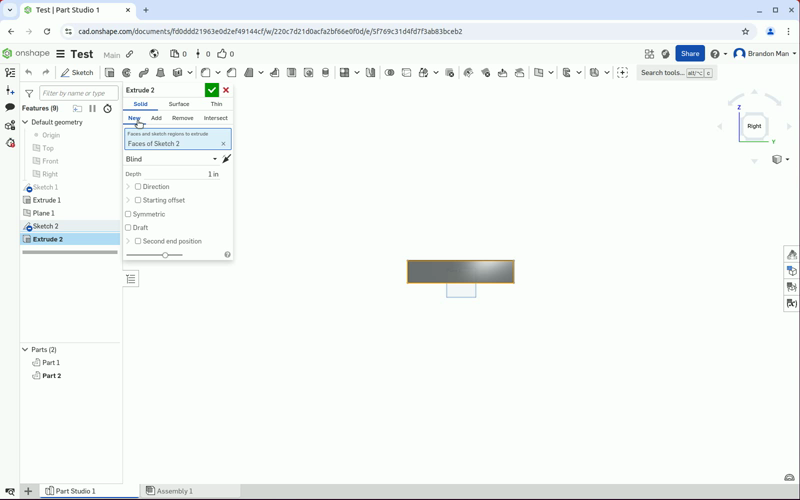
key(tab, 4)
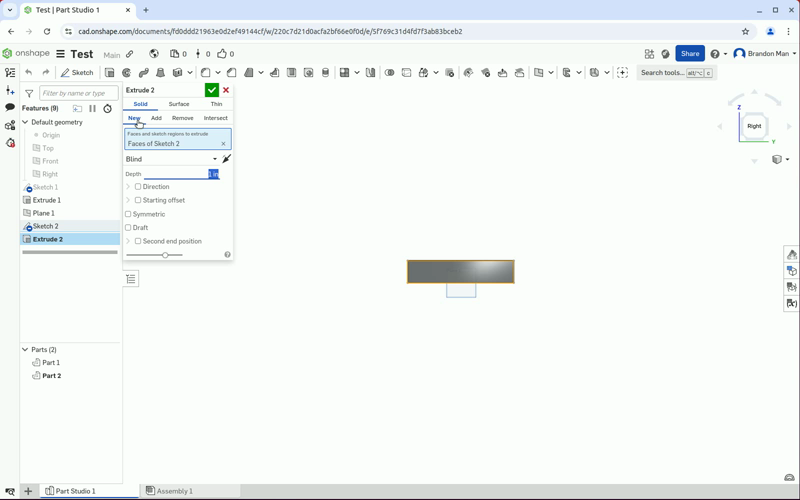
text(0.722)
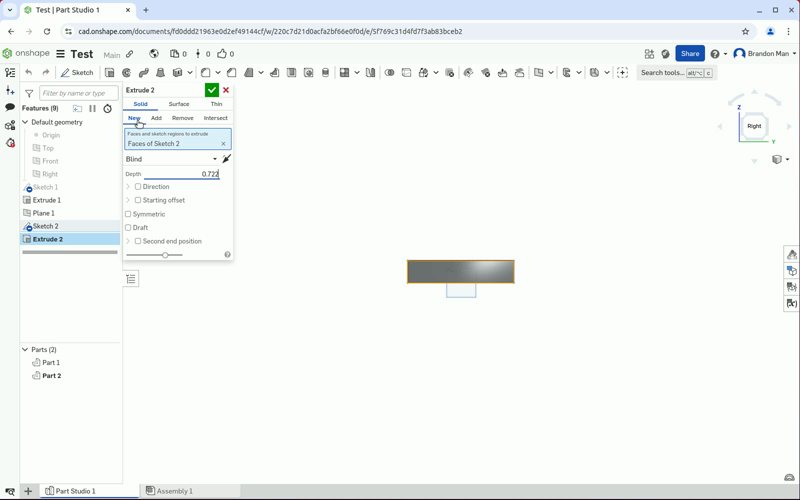
key(enter)
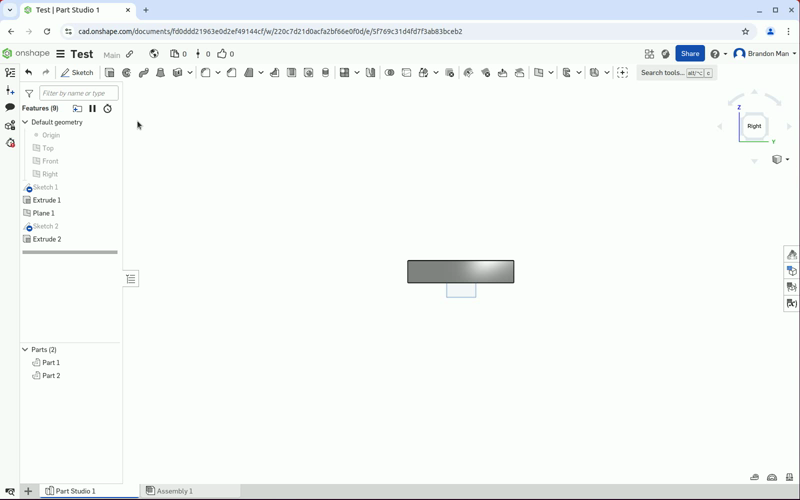
key(shift+h)
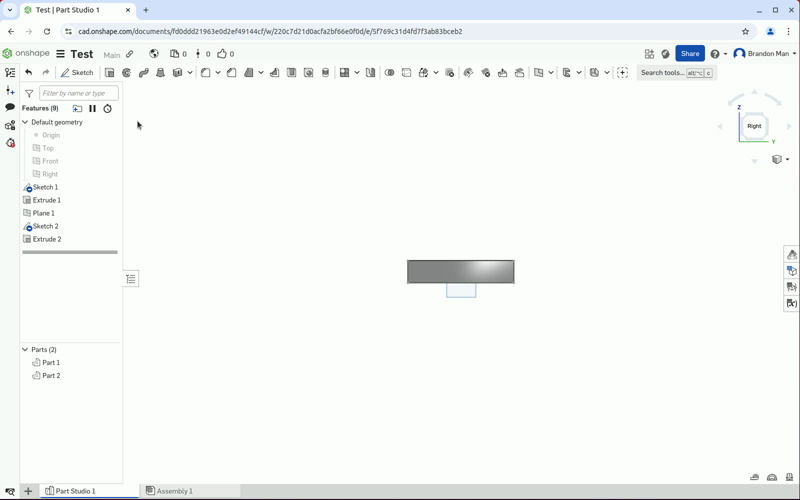
key(shift+h)
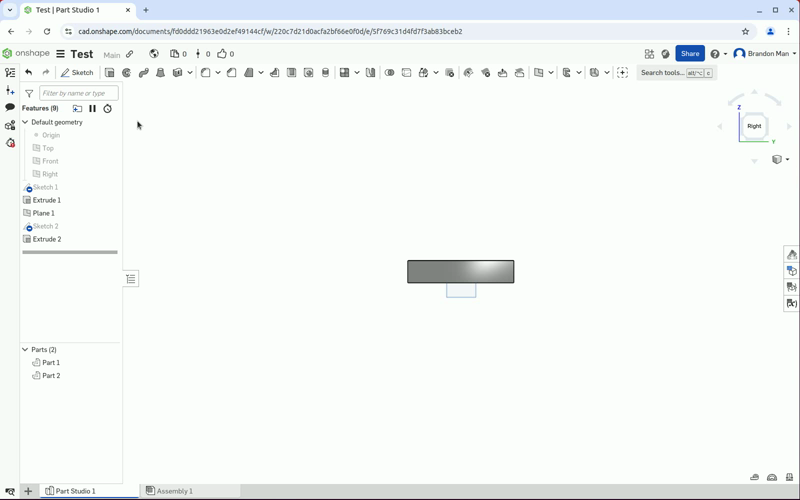
mouse_move(73, 189)
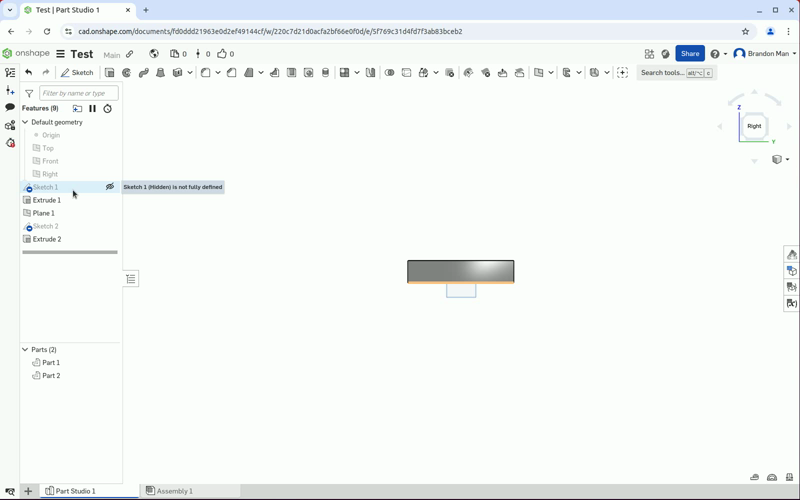
click(73, 189)
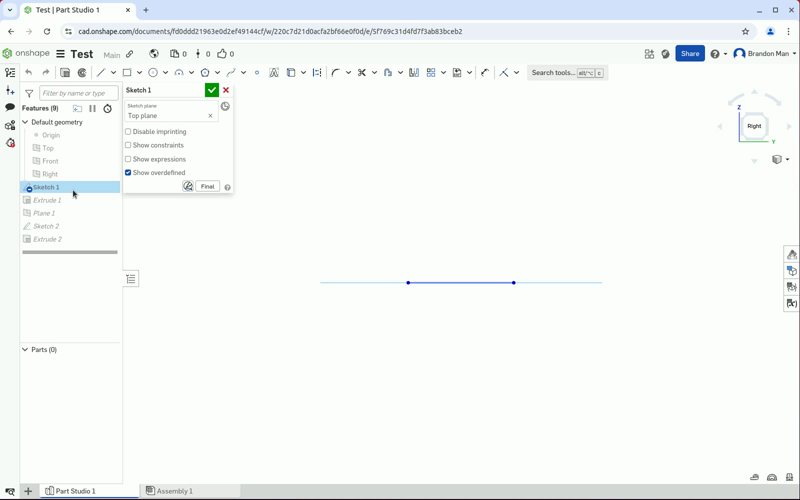
mouse_move(229, 92)
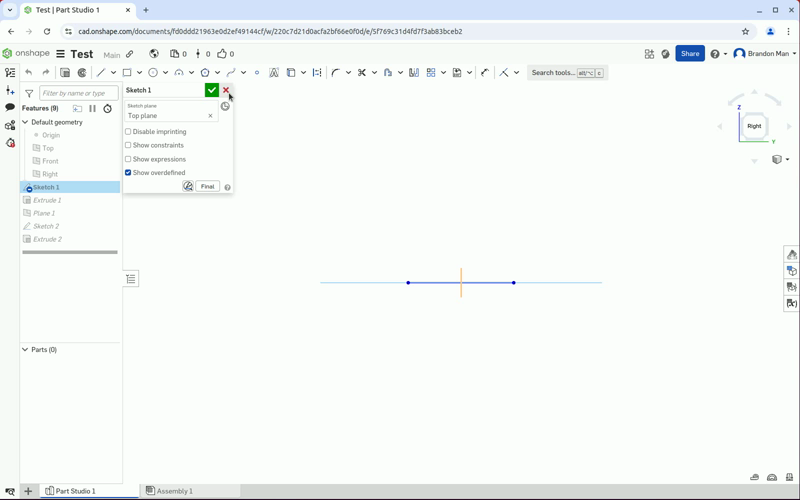
click(229, 92)
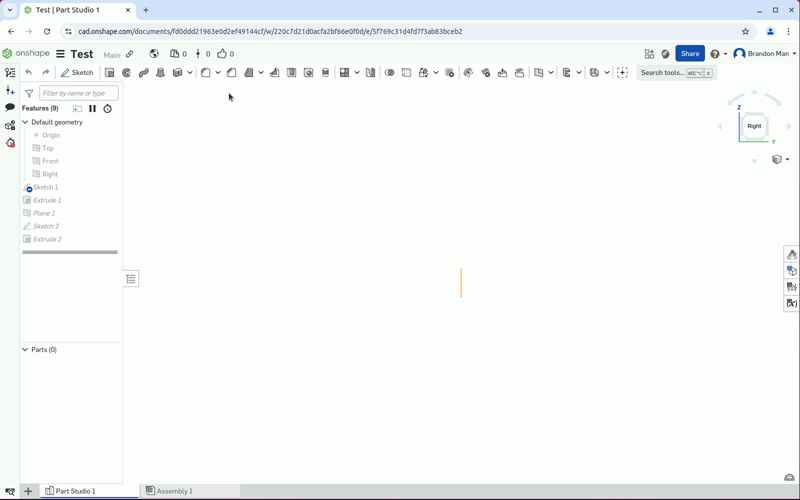
key(shift+s)
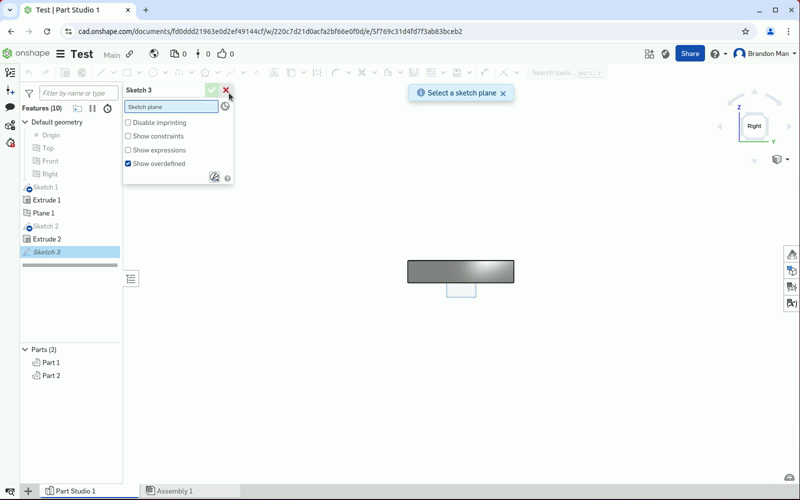
mouse_move(73, 215)
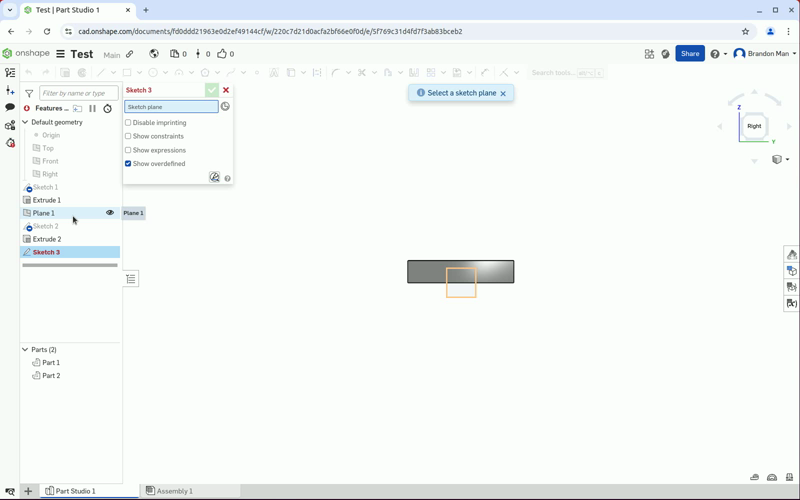
click(73, 215)
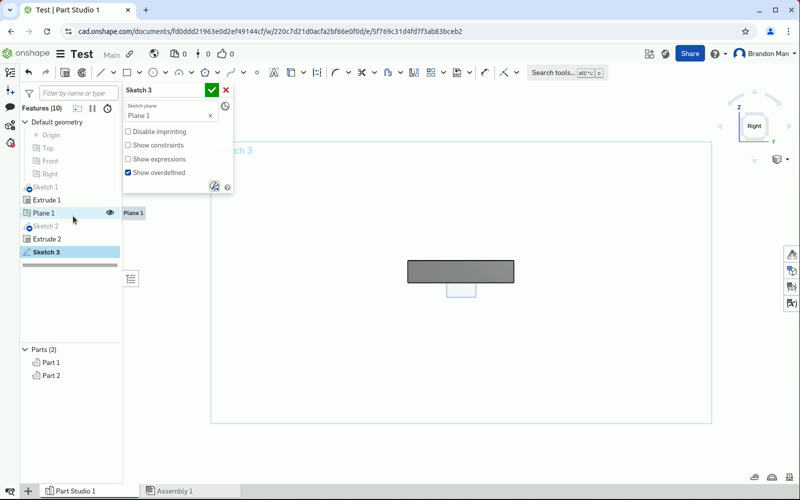
mouse_move(73, 352)
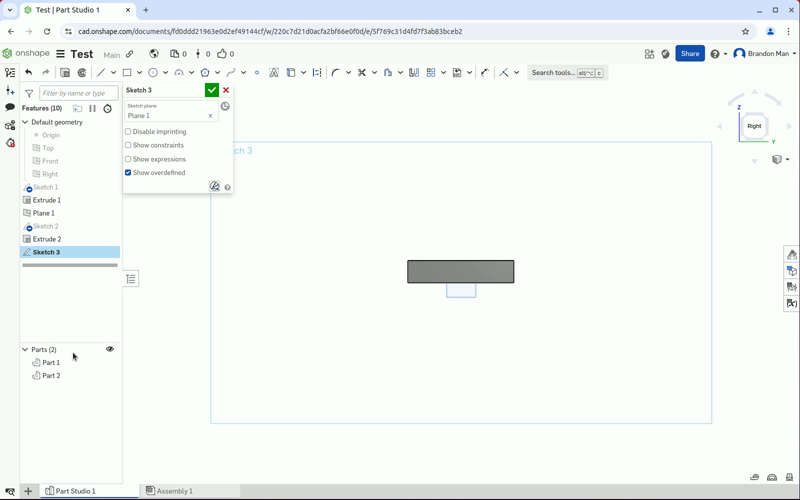
key(y)
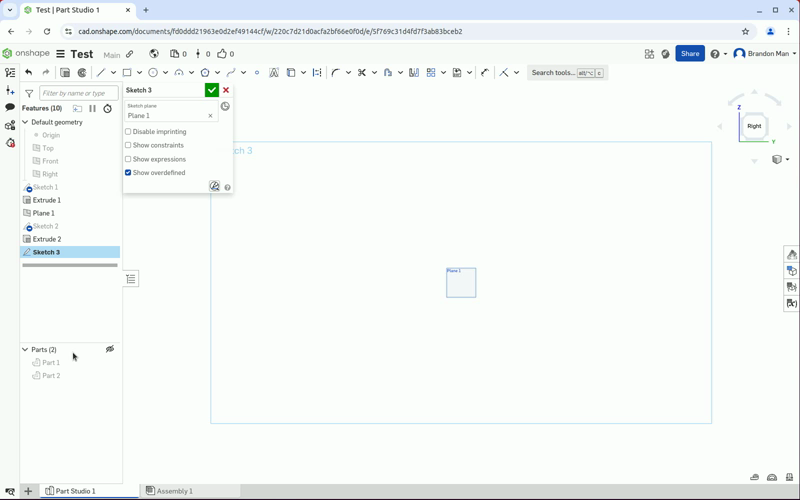
key(l)
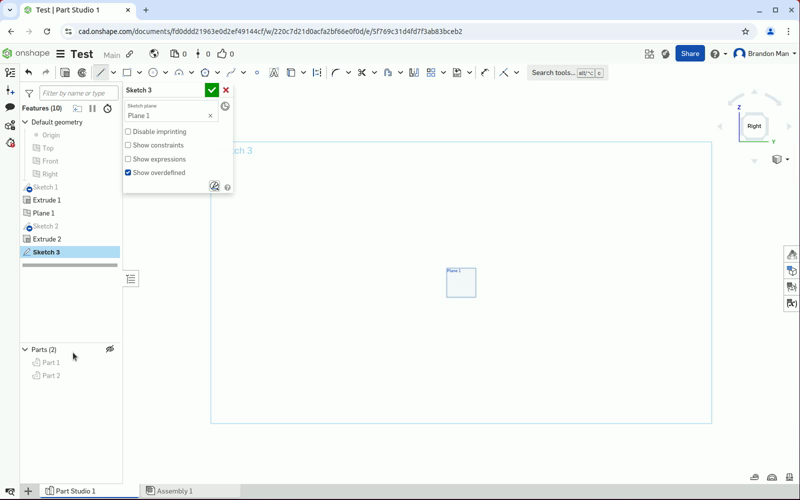
key_down(shift)
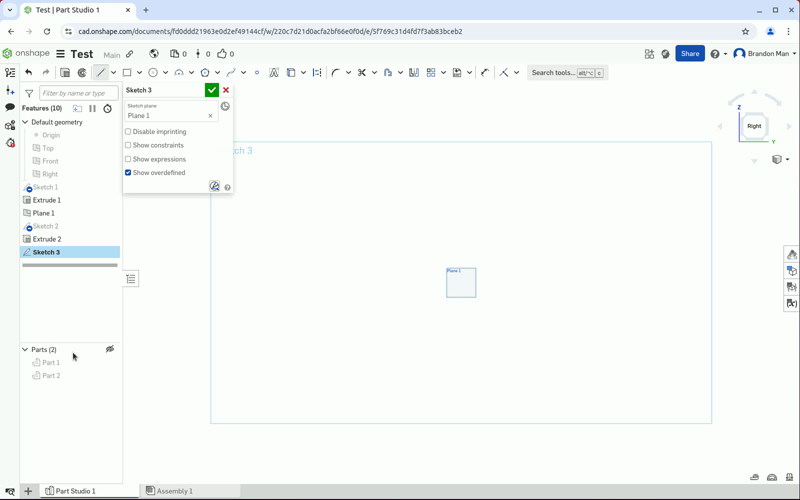
mouse_move(407, 260)
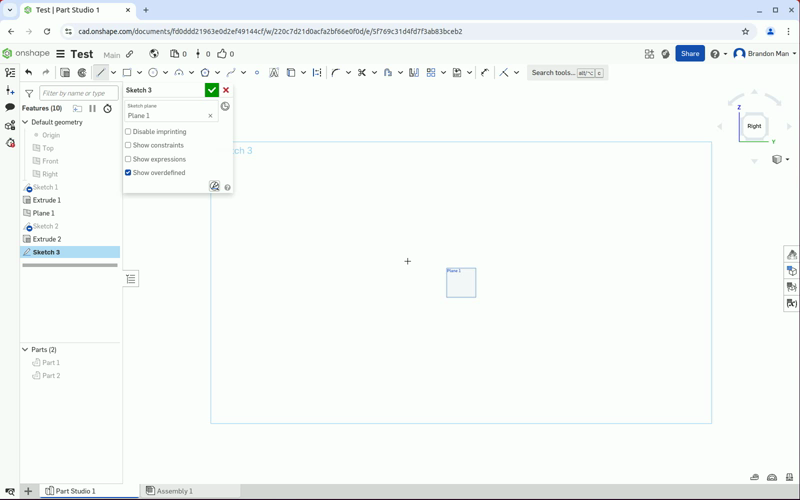
click(407, 260)
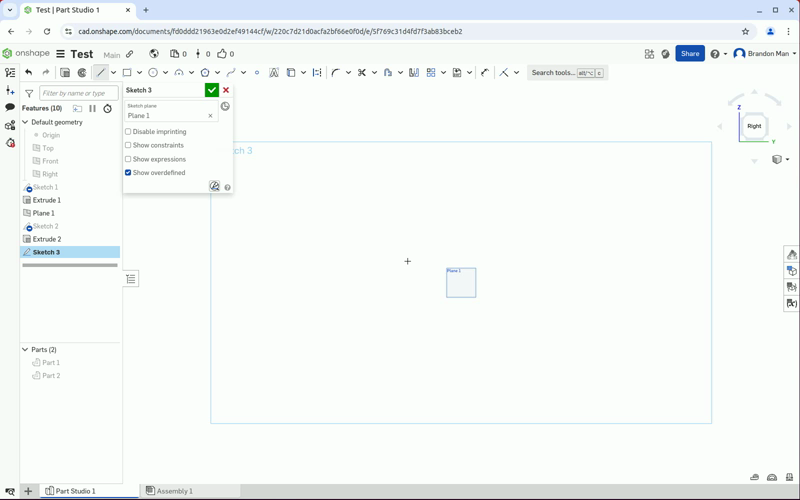
key_up(shift)
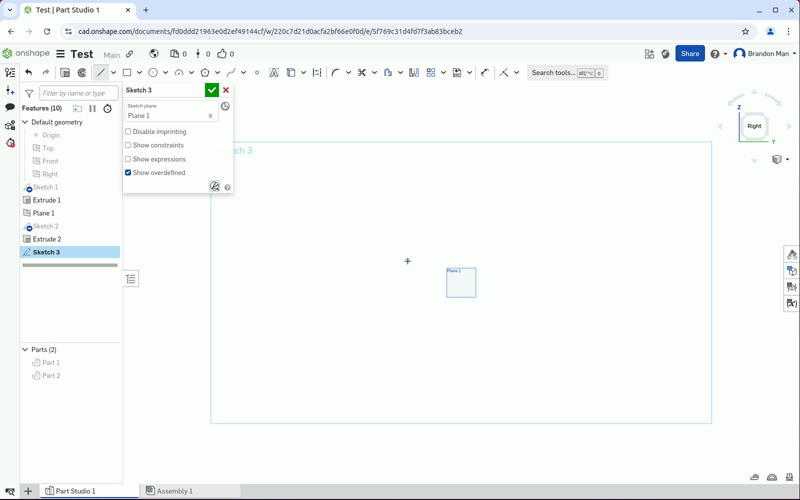
key_down(shift)
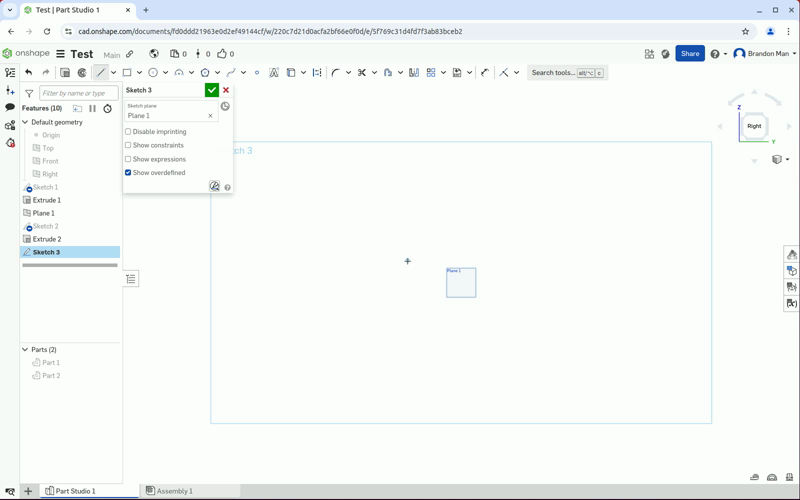
mouse_move(513, 260)
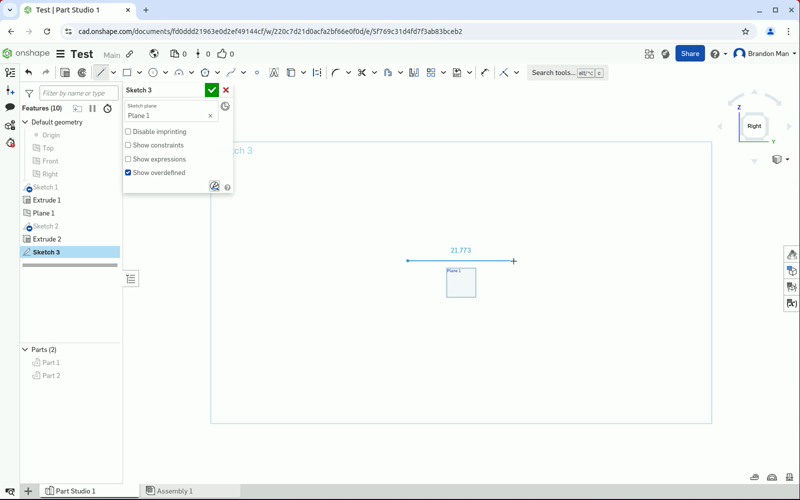
click(513, 260)
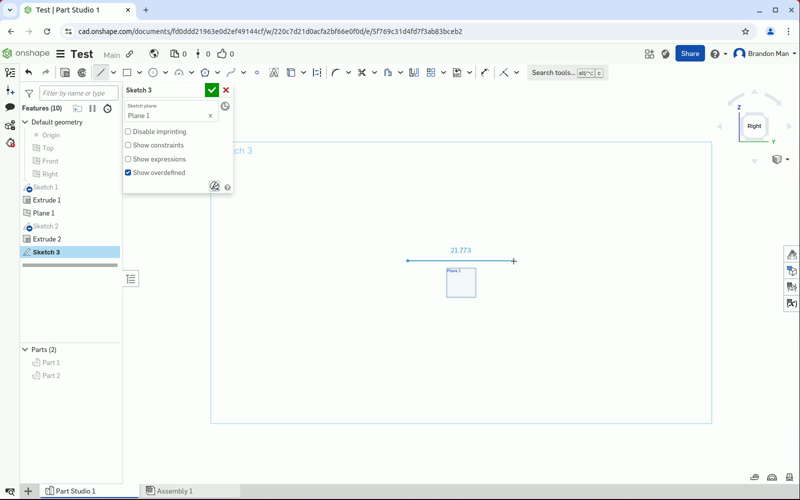
key_up(shift)
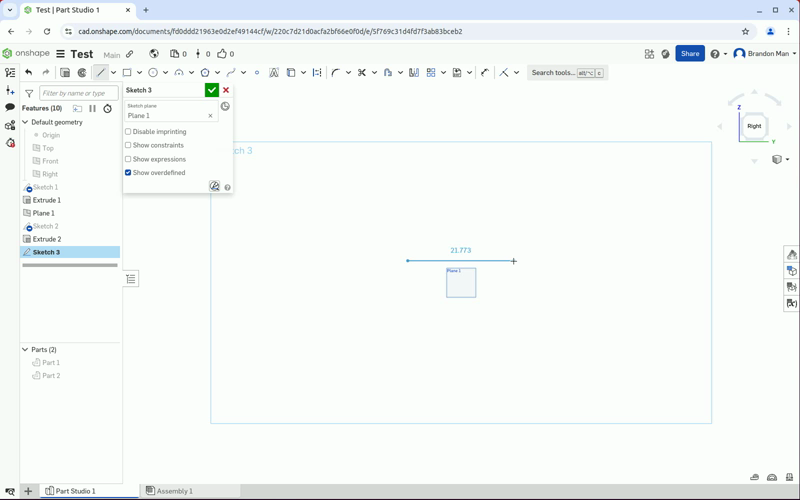
key_down(shift)
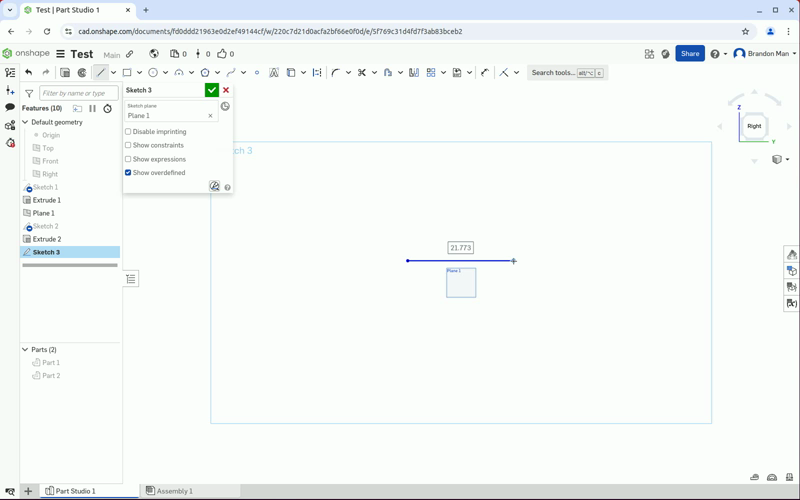
mouse_move(543, 260)
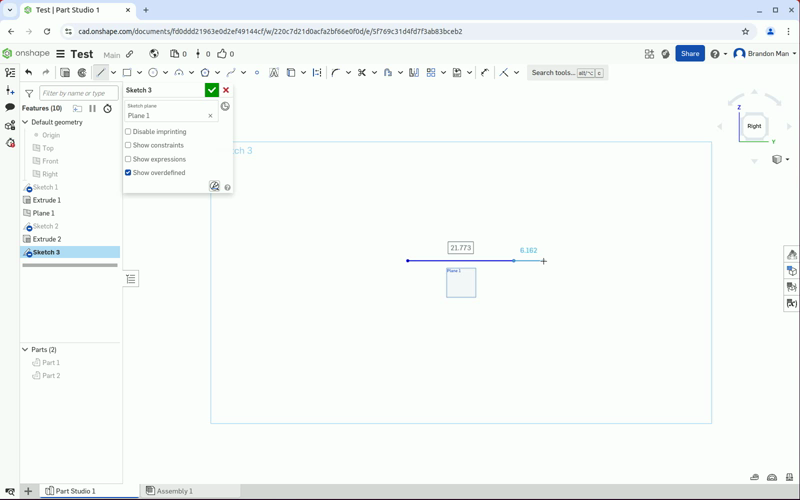
mouse_move(513, 257)
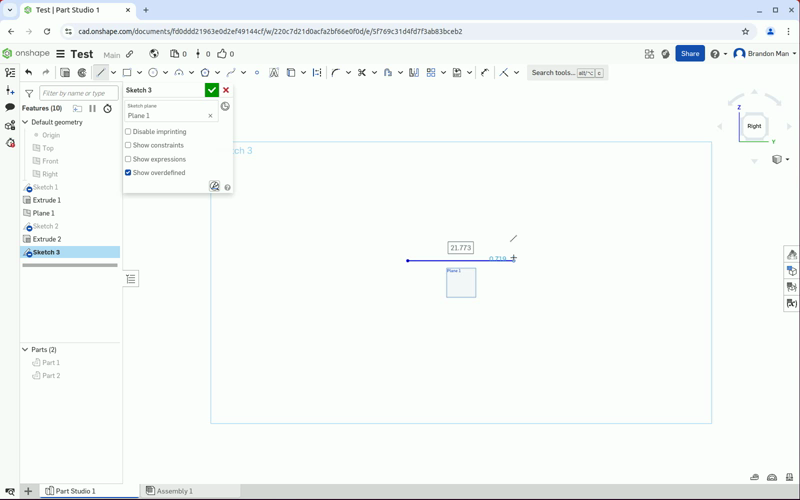
scroll(6)
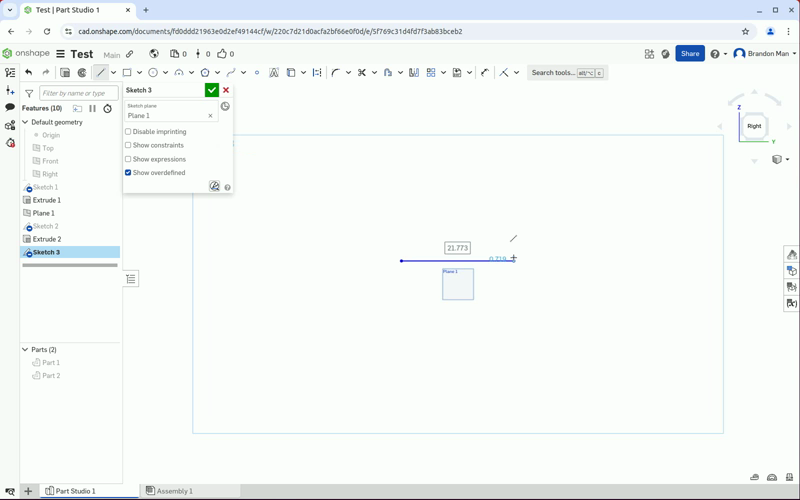
scroll(6)
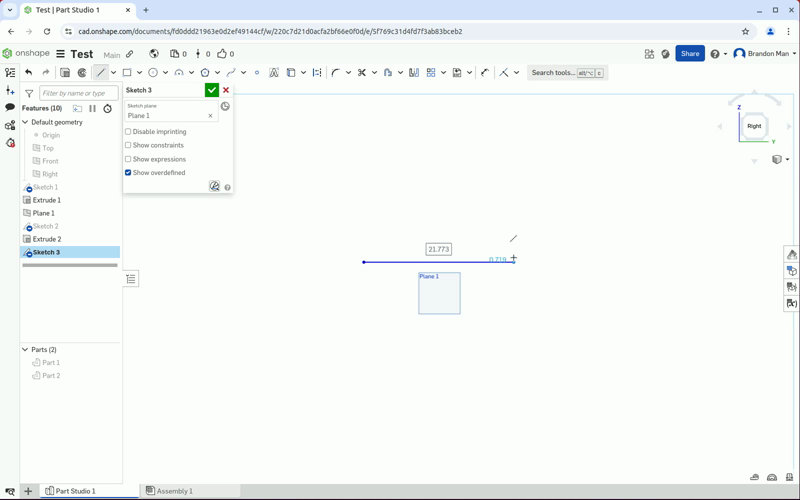
scroll(6)
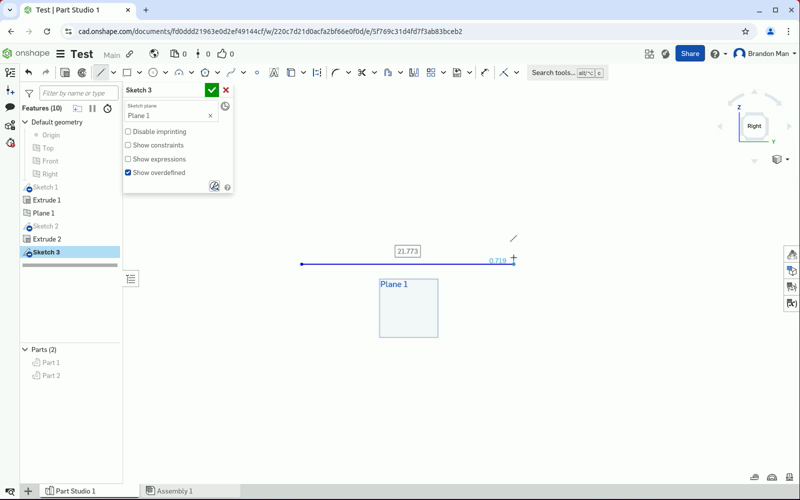
scroll(6)
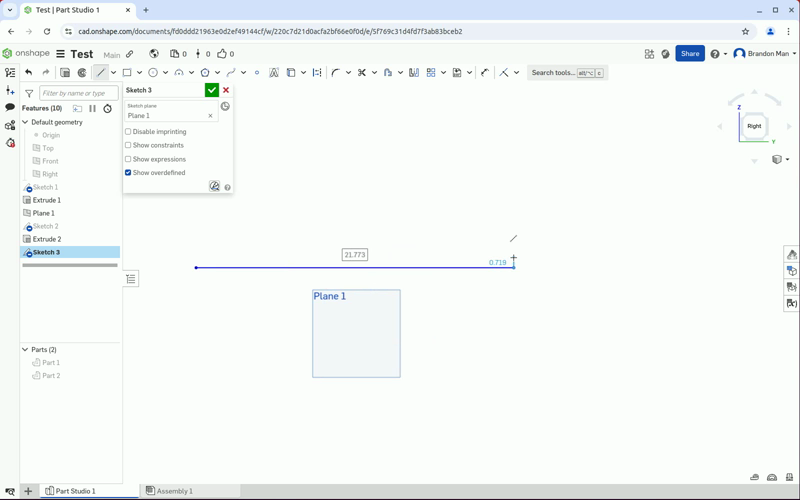
scroll(6)
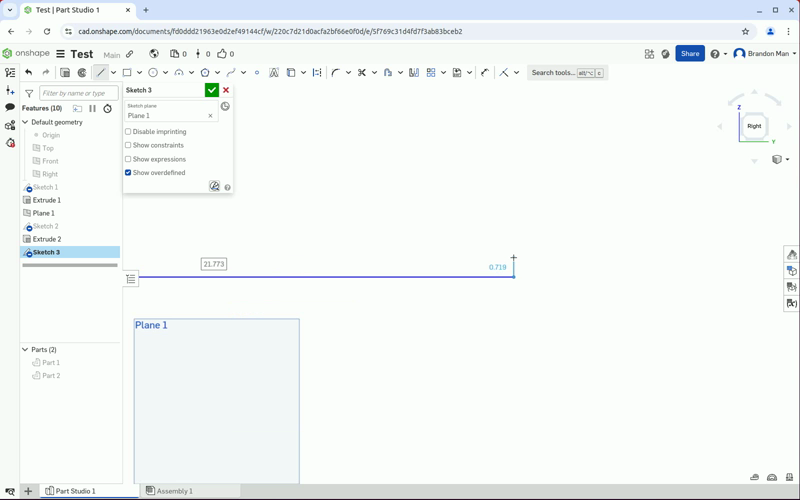
scroll(6)
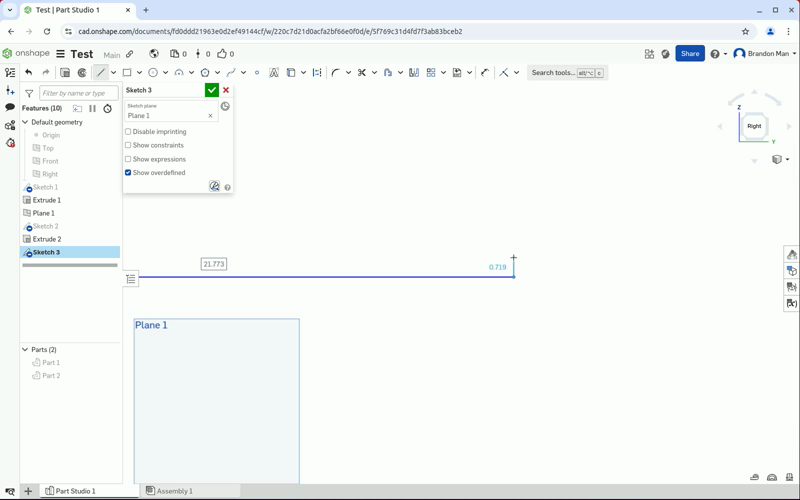
scroll(6)
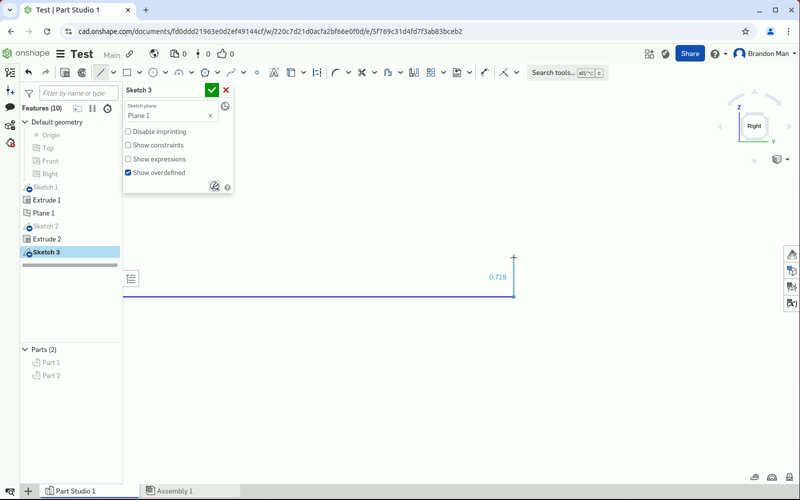
click(513, 257)
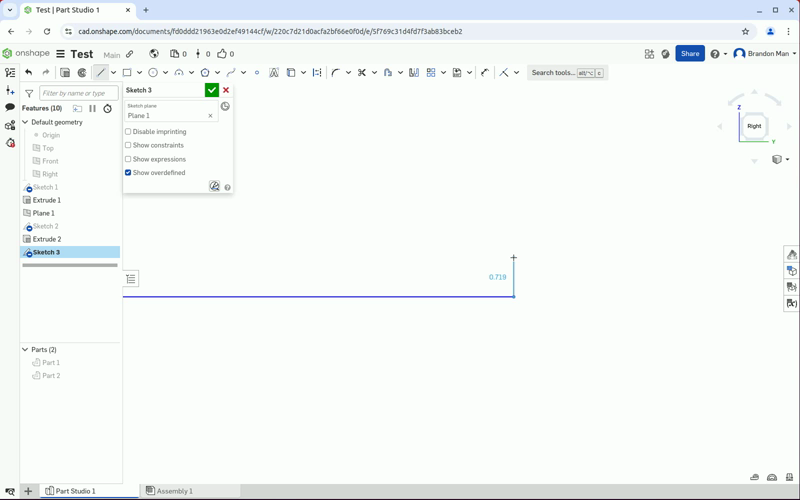
scroll(-6)
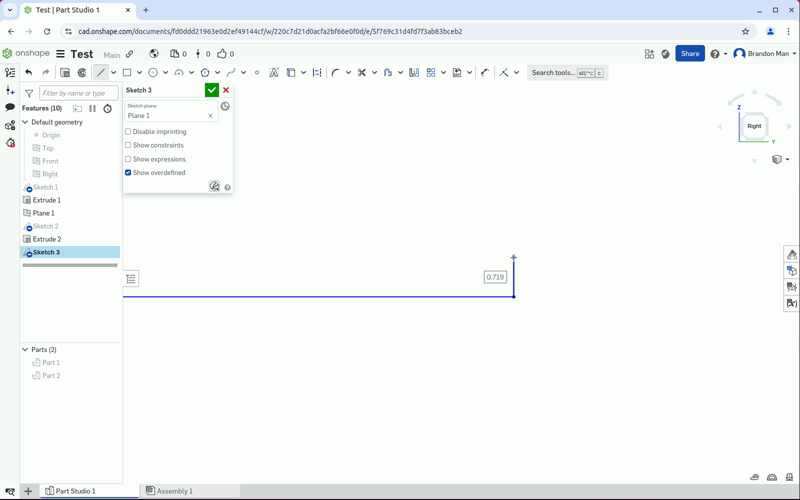
scroll(-6)
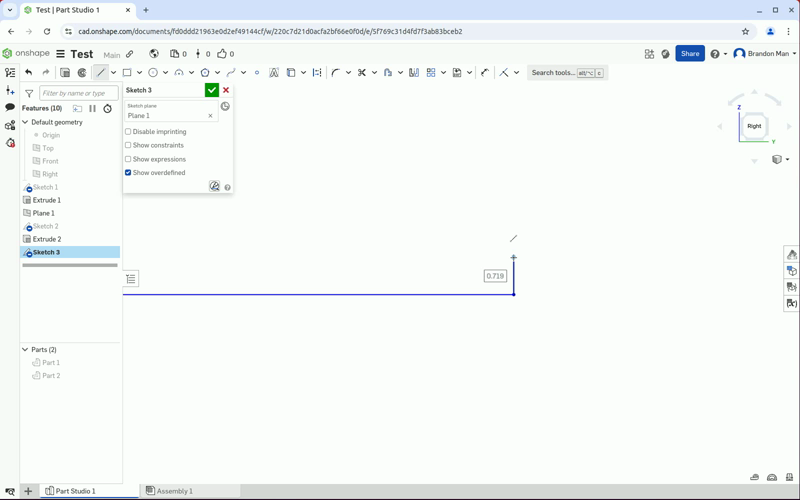
scroll(-6)
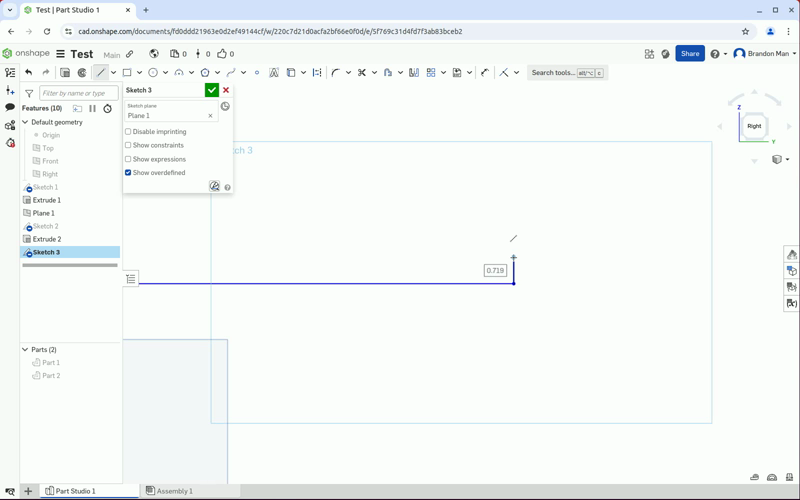
scroll(-6)
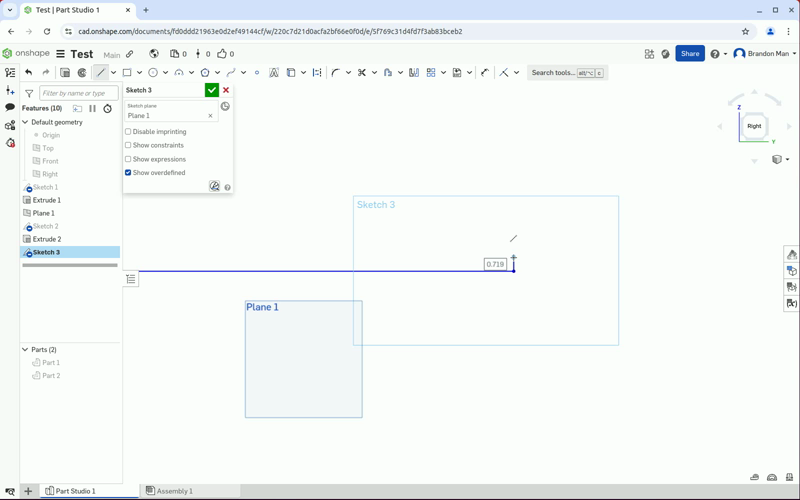
scroll(-6)
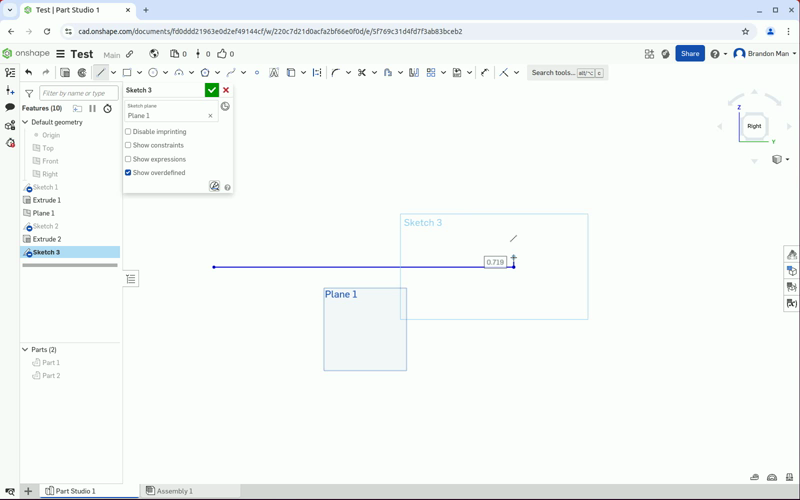
scroll(-6)
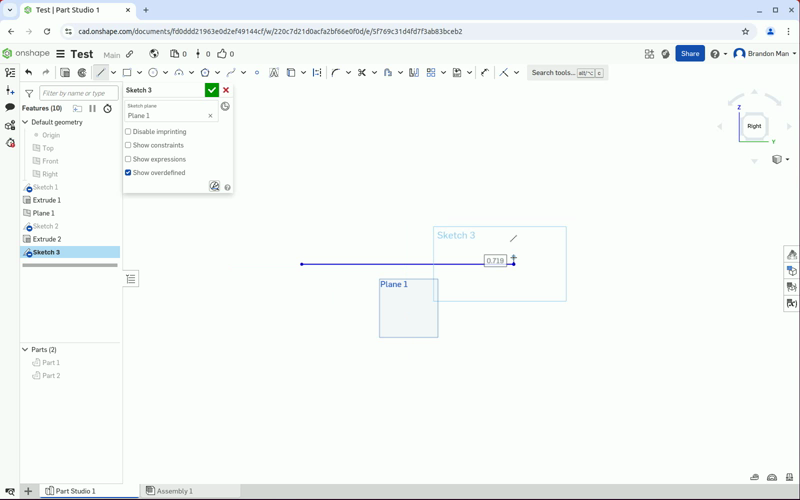
scroll(-6)
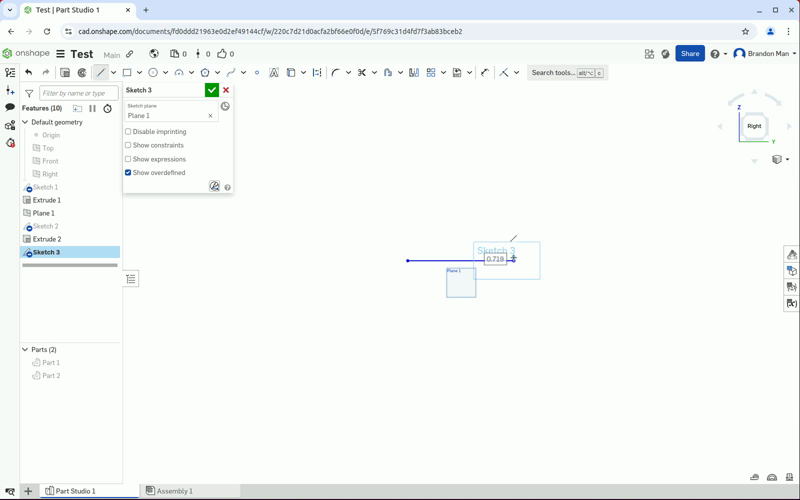
key_up(shift)
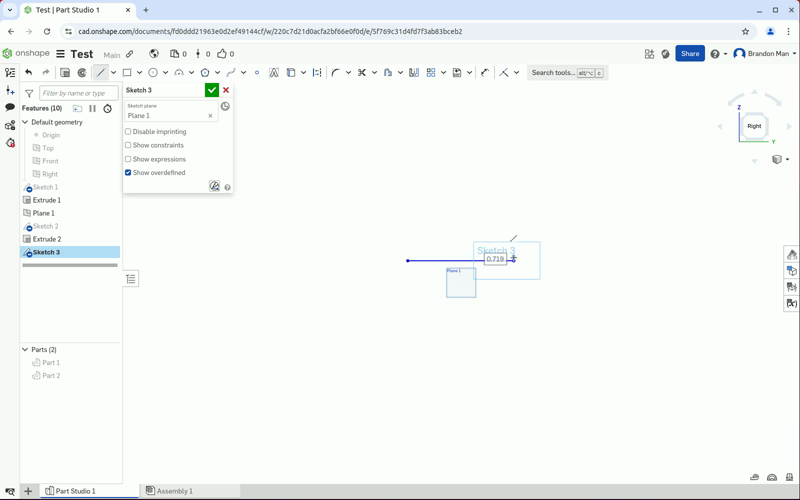
key_down(shift)
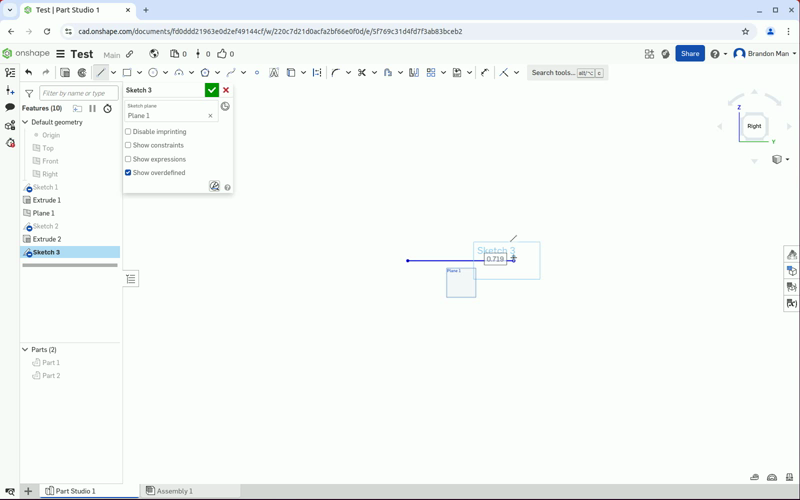
mouse_move(407, 257)
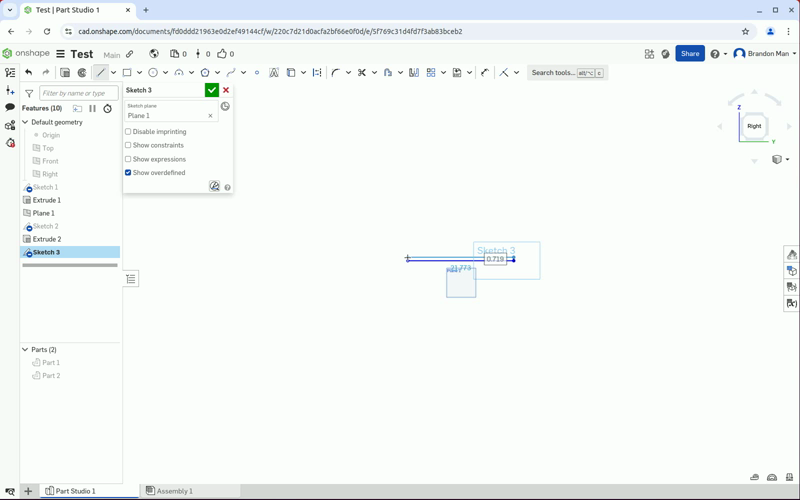
scroll(6)
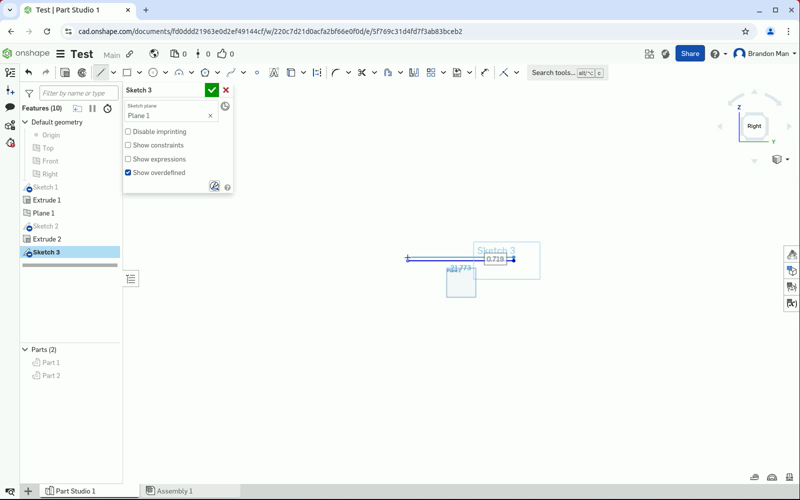
scroll(6)
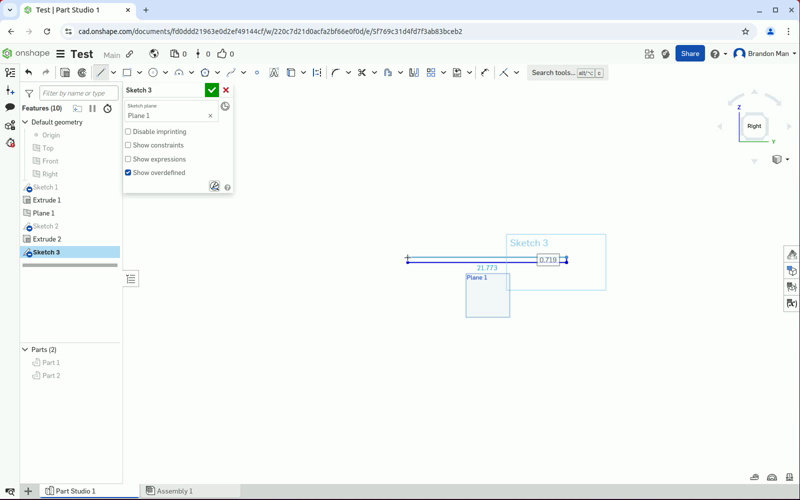
scroll(6)
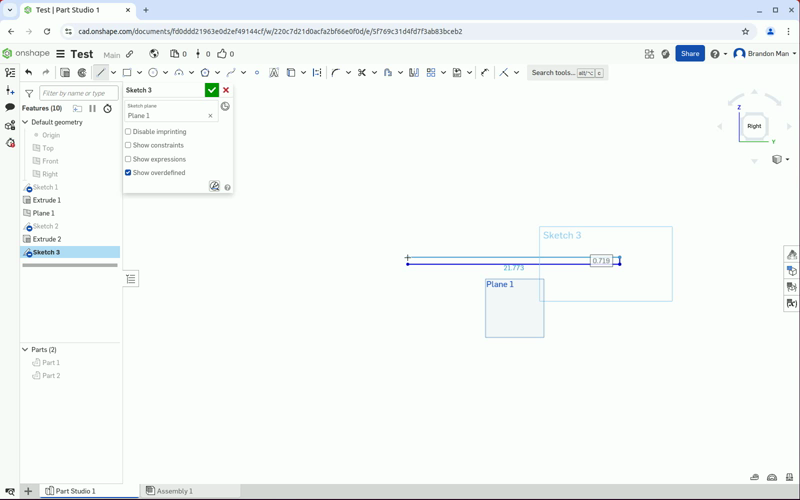
scroll(6)
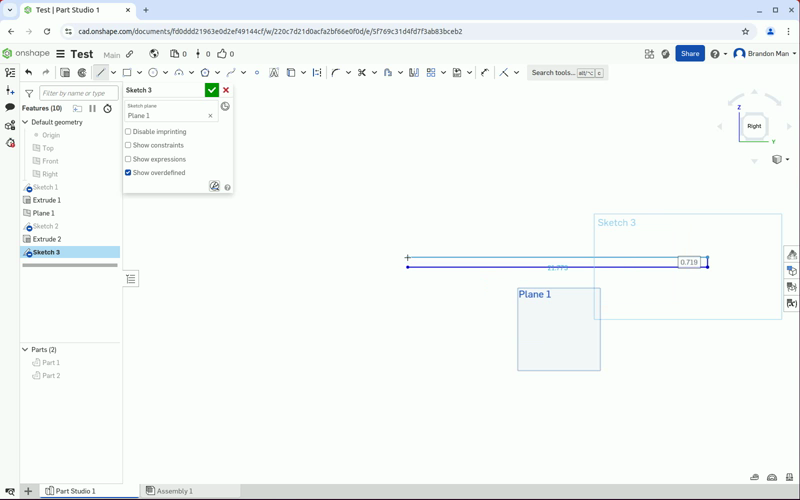
scroll(6)
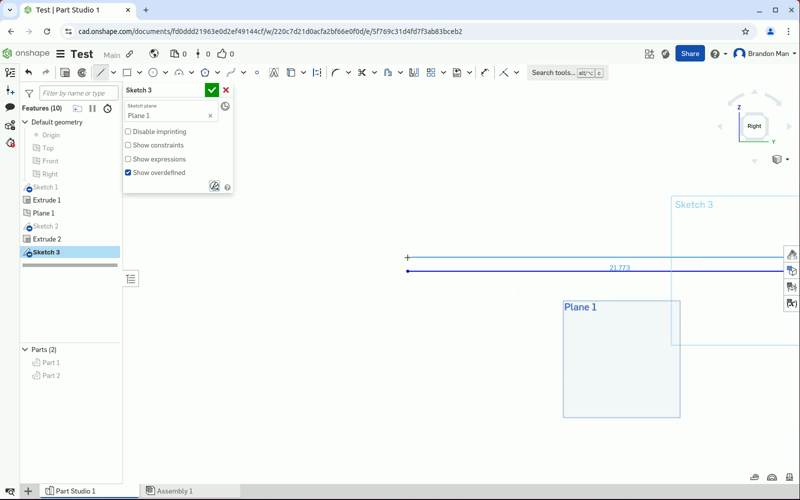
scroll(6)
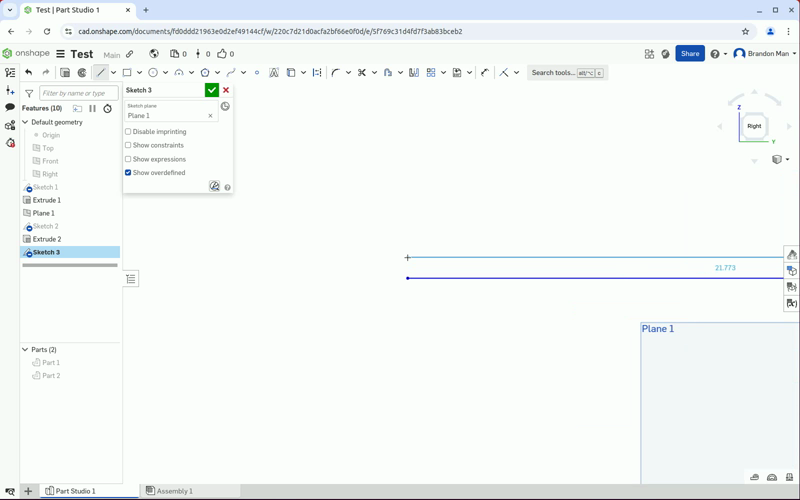
scroll(6)
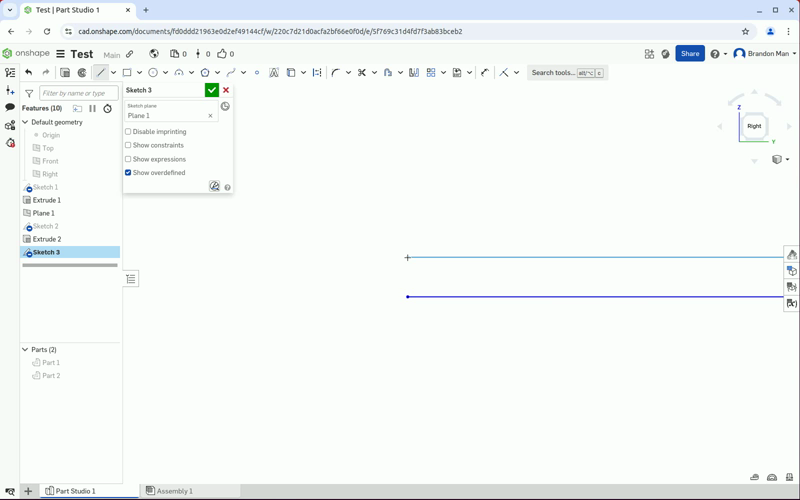
click(407, 257)
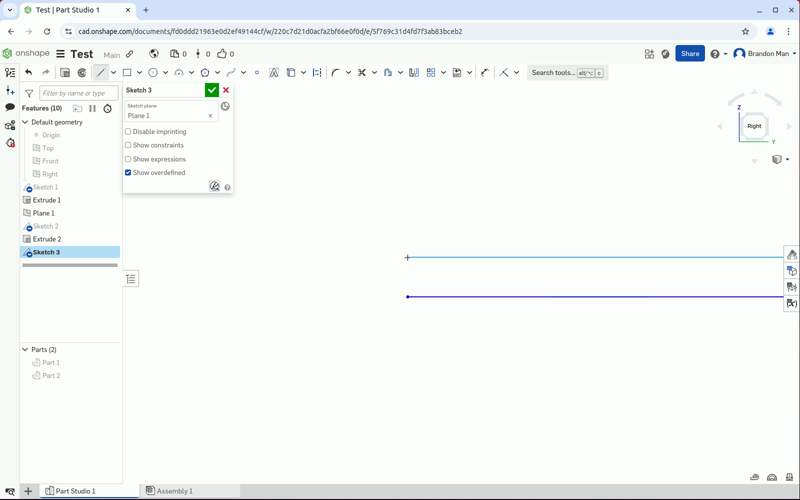
scroll(-6)
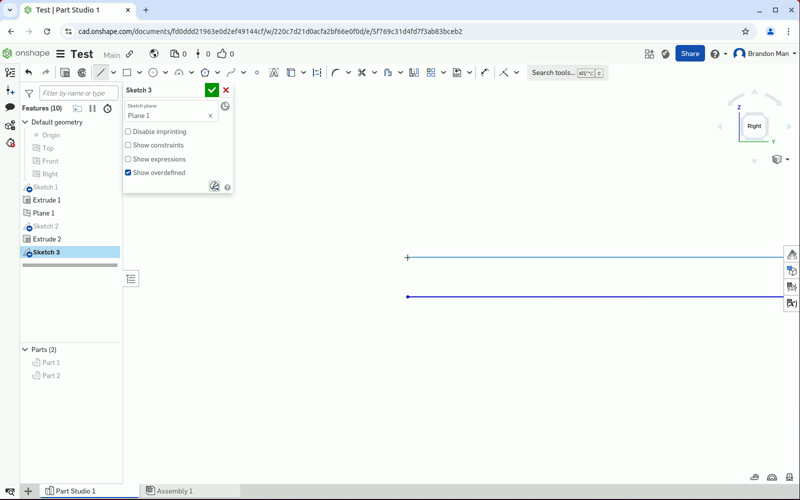
scroll(-6)
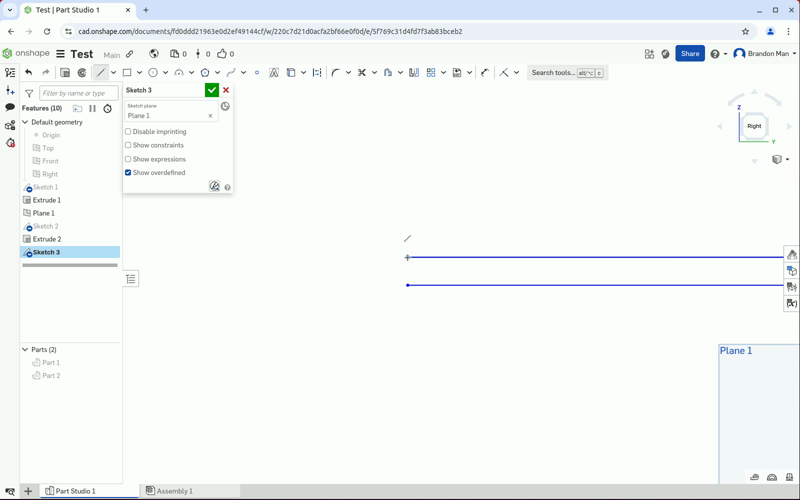
scroll(-6)
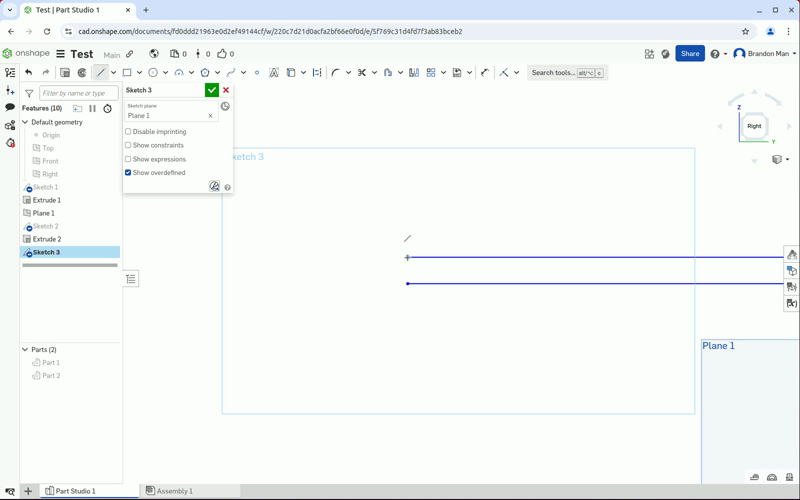
scroll(-6)
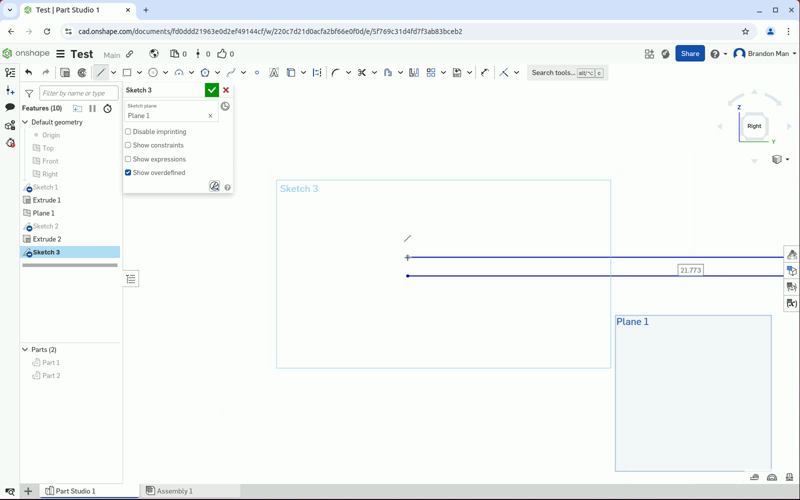
scroll(-6)
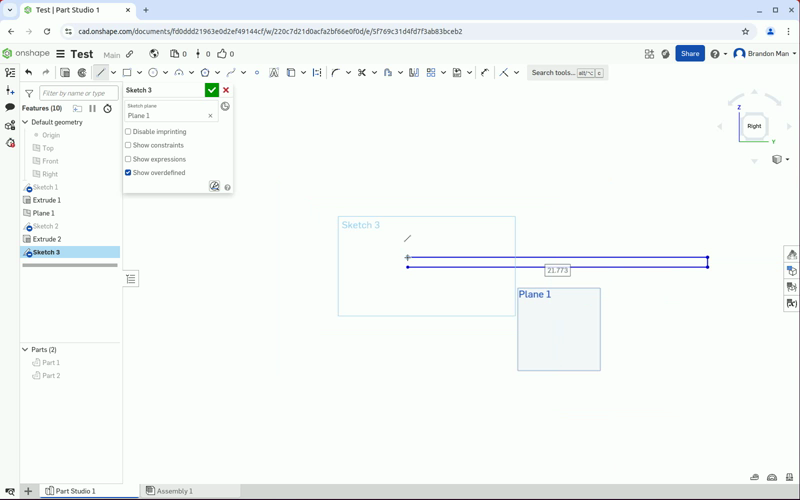
scroll(-6)
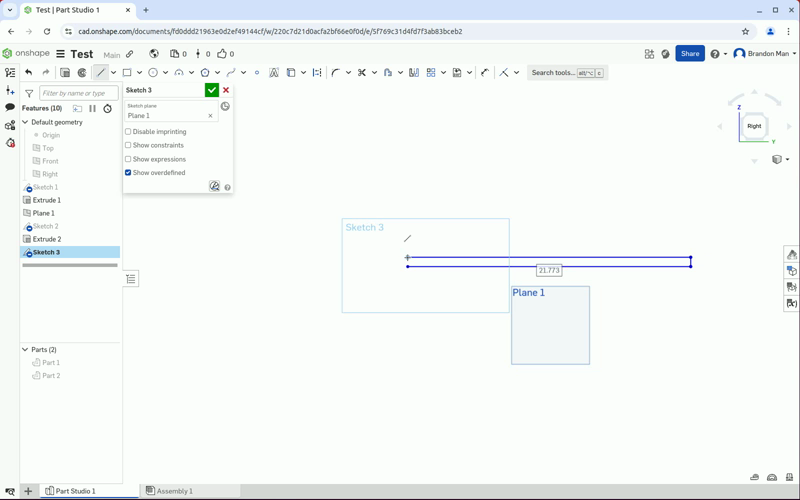
scroll(-6)
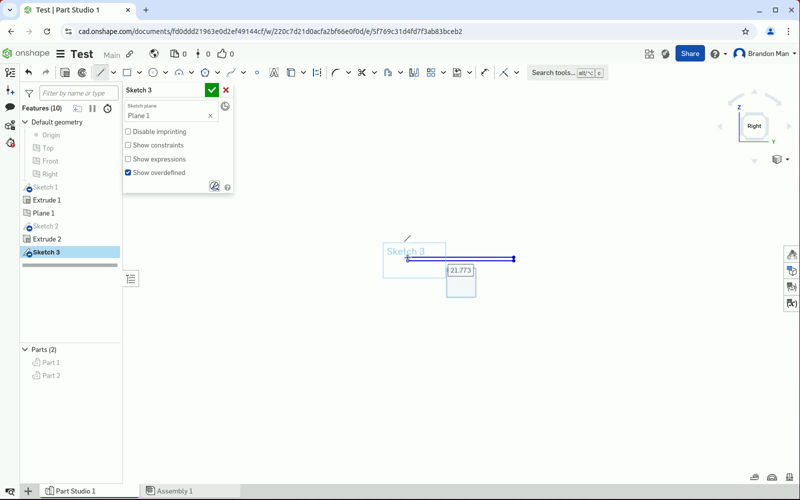
key_up(shift)
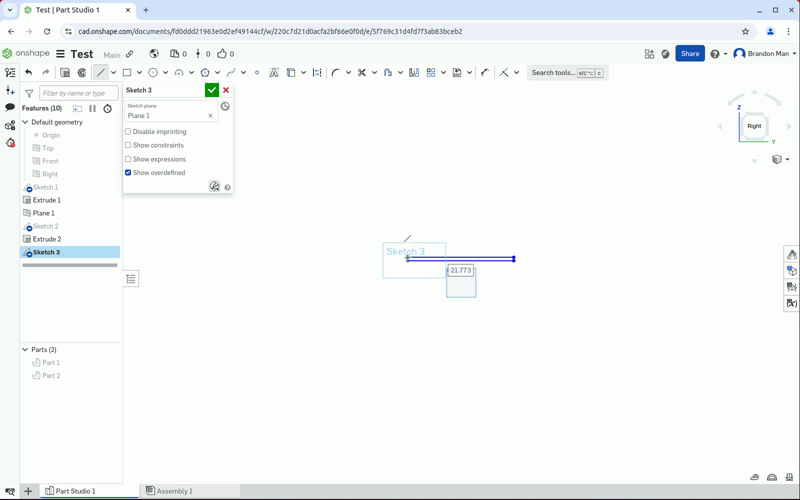
mouse_move(437, 257)
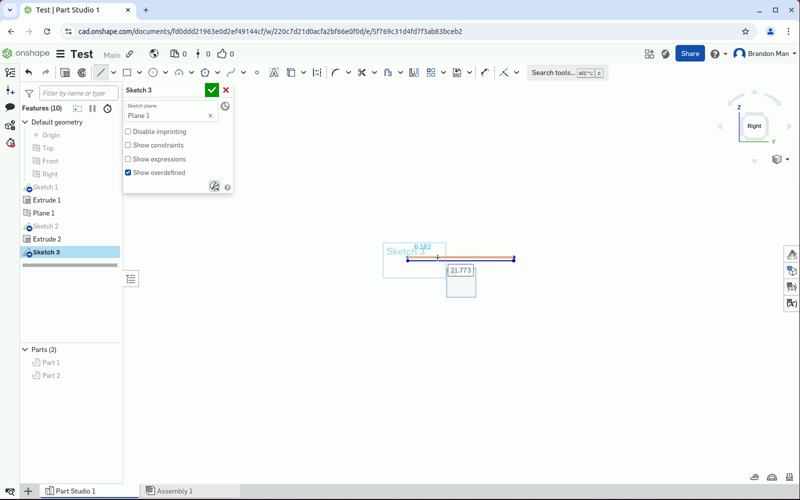
key_down(shift)
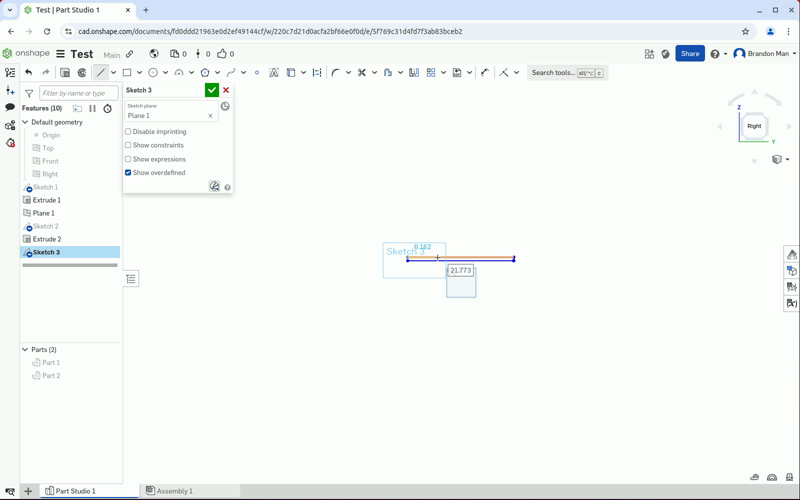
mouse_move(407, 260)
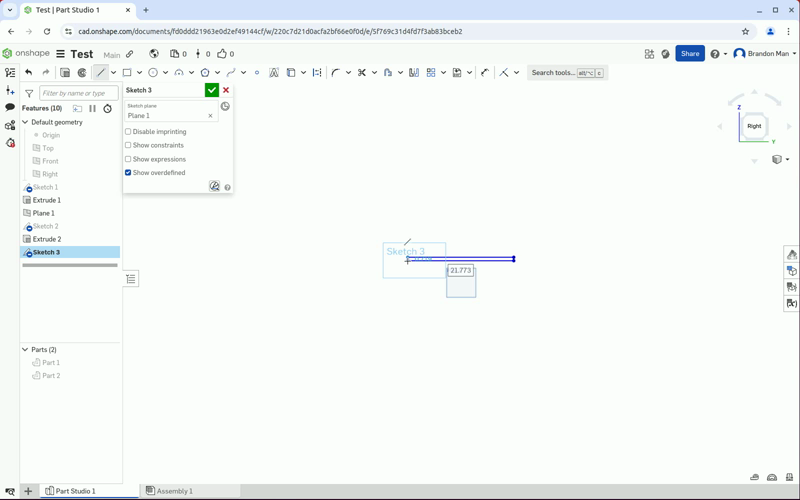
scroll(6)
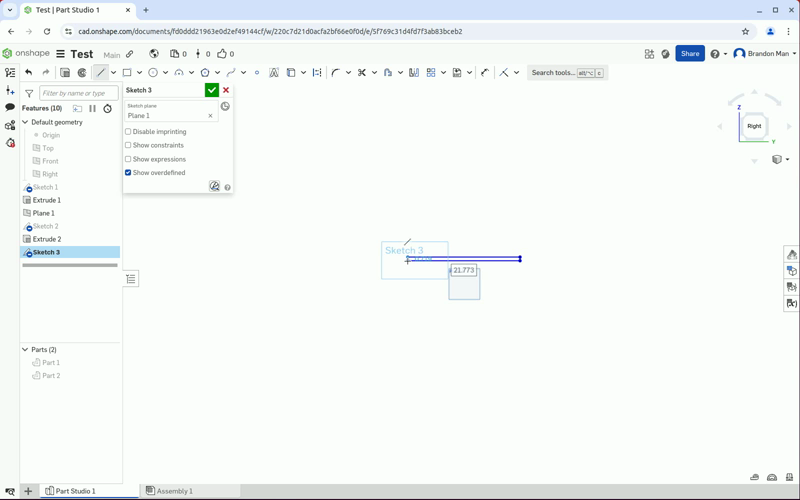
scroll(6)
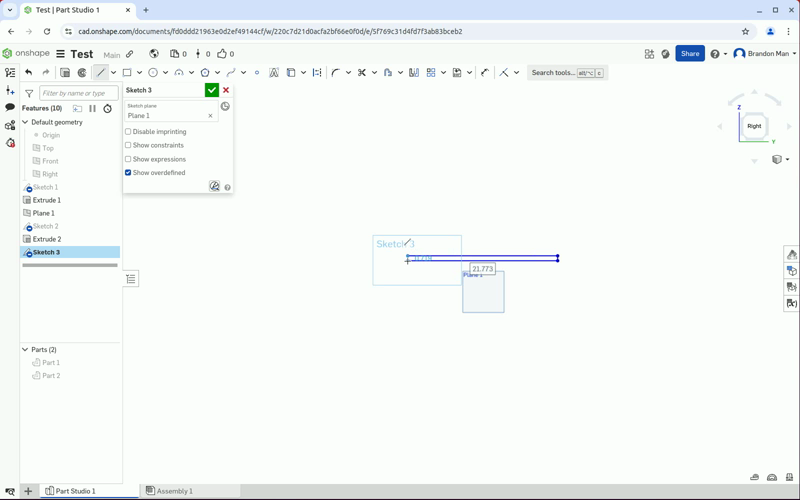
scroll(6)
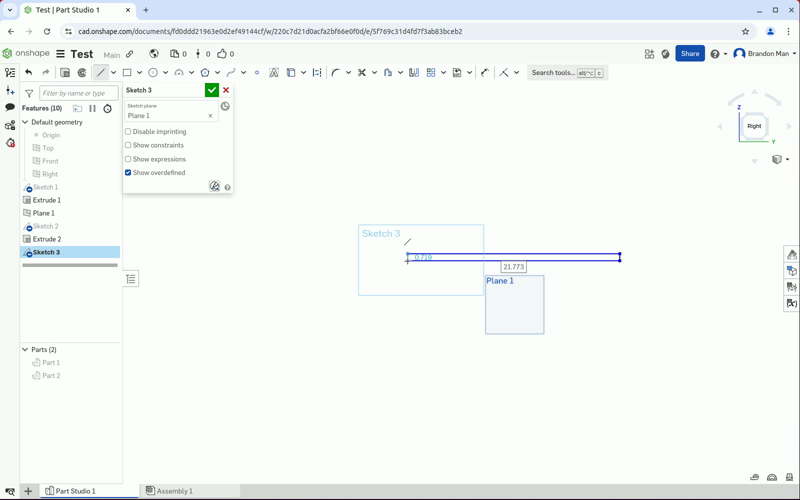
scroll(6)
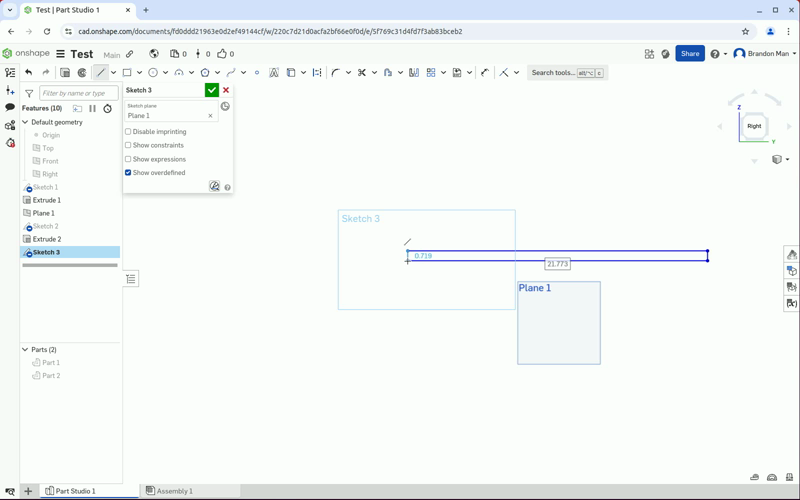
scroll(6)
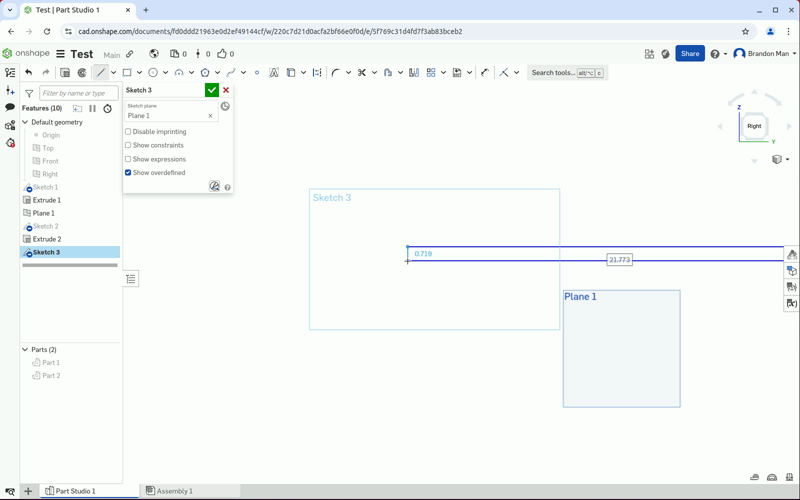
scroll(6)
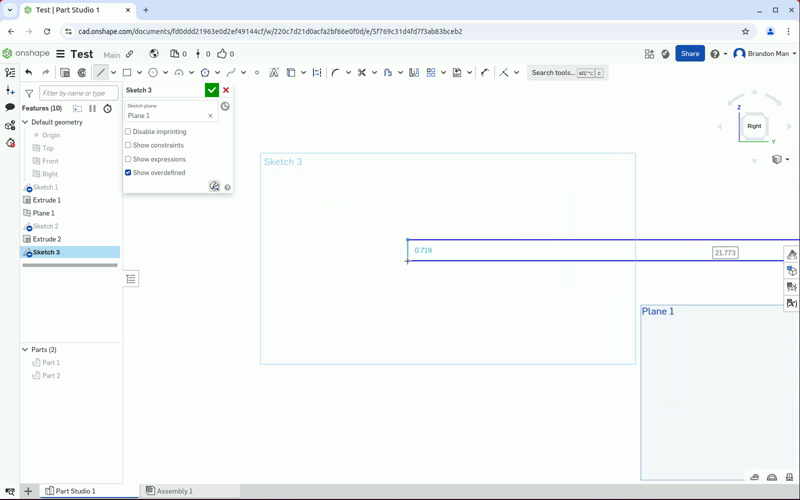
scroll(6)
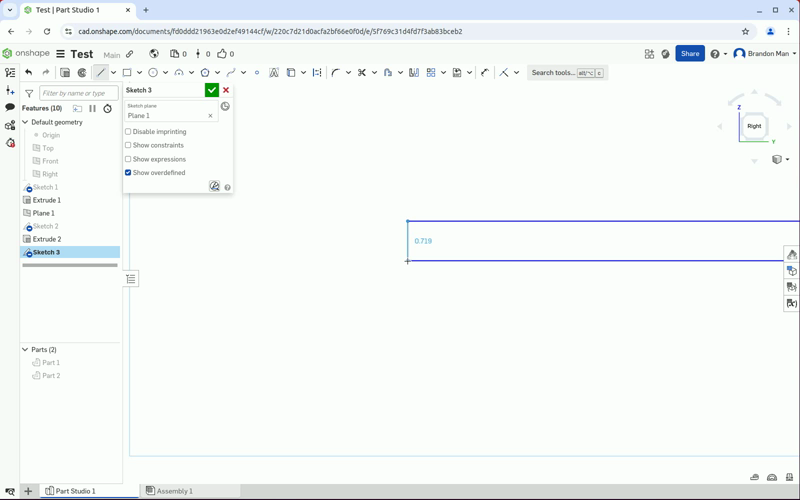
key_up(shift)
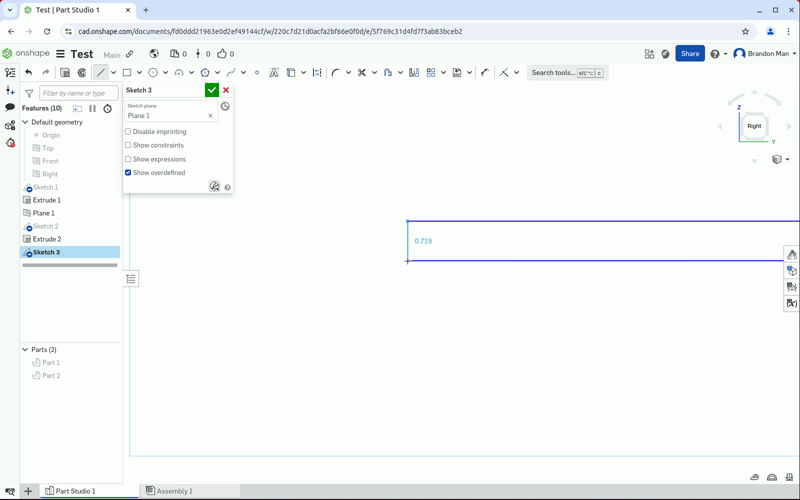
click(407, 260)
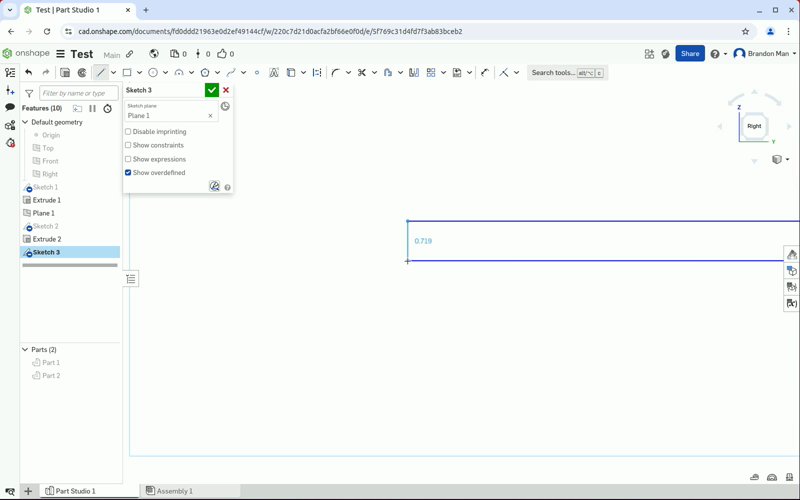
scroll(-6)
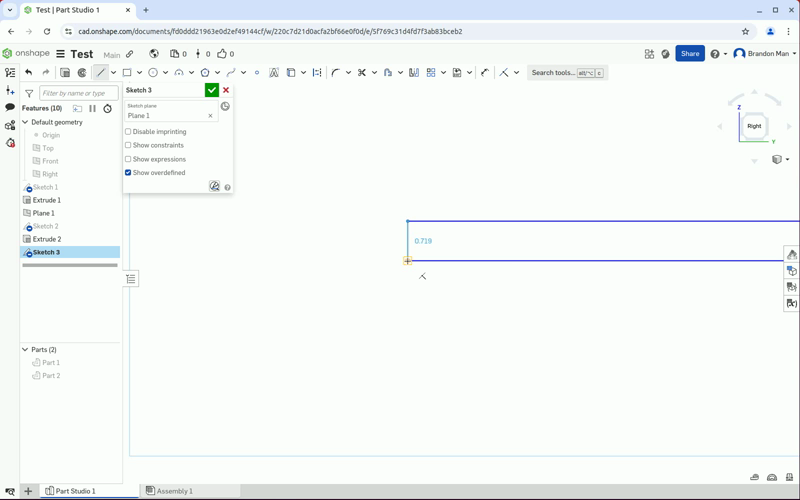
scroll(-6)
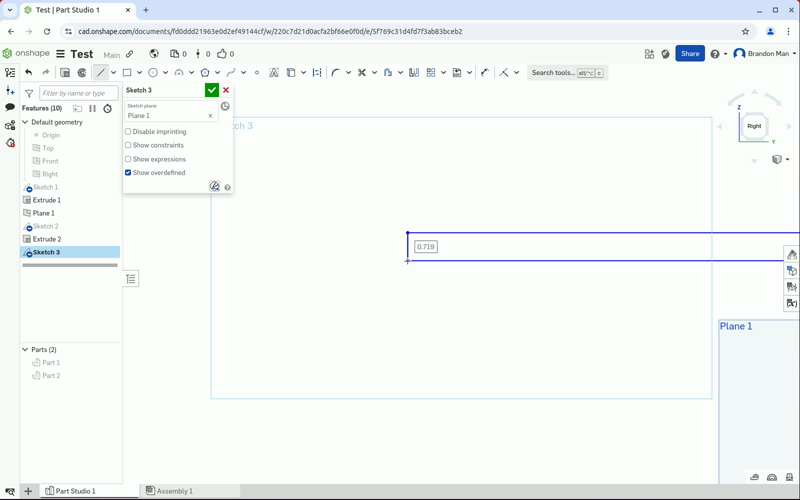
scroll(-6)
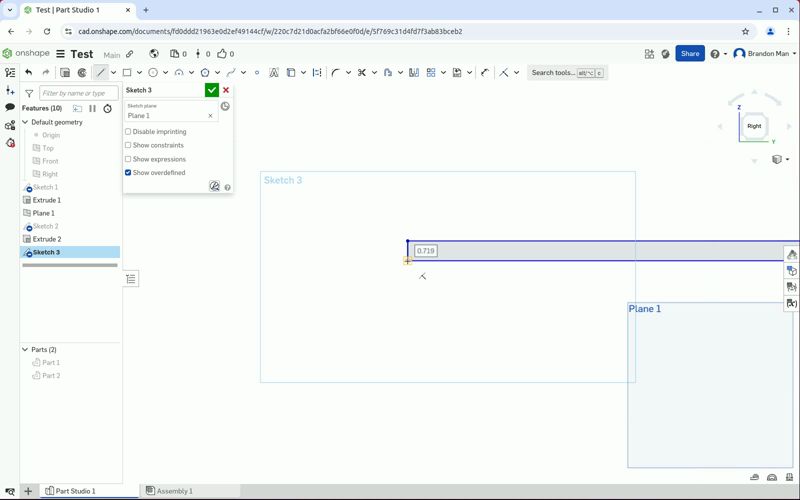
scroll(-6)
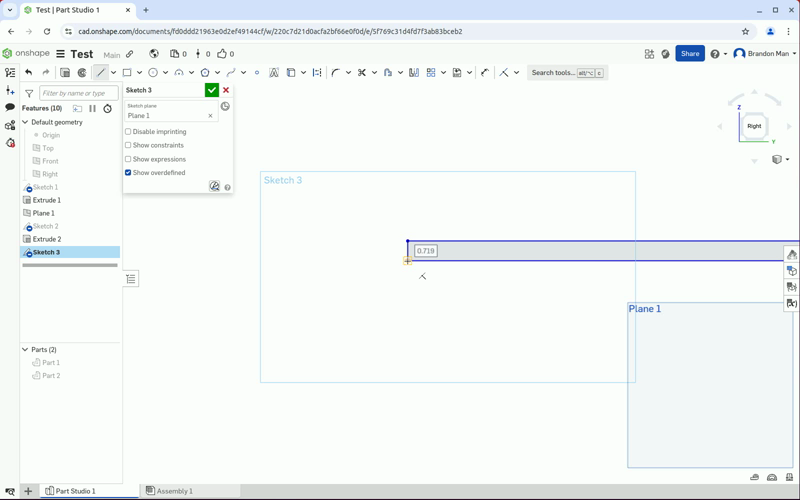
scroll(-6)
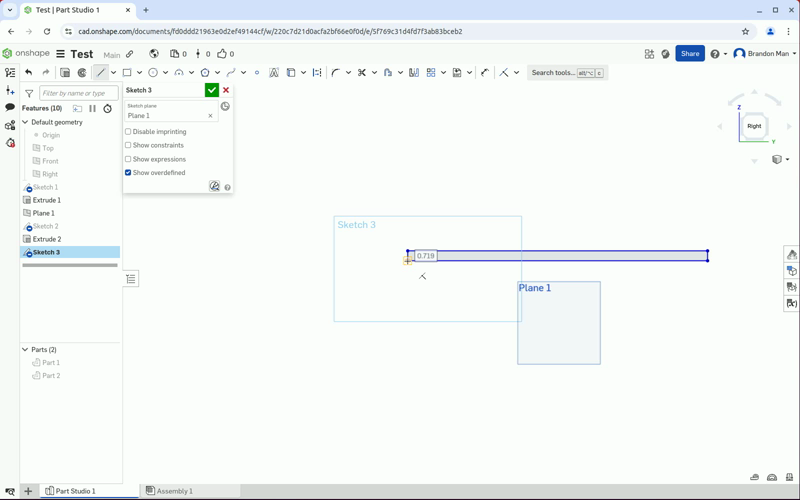
scroll(-6)
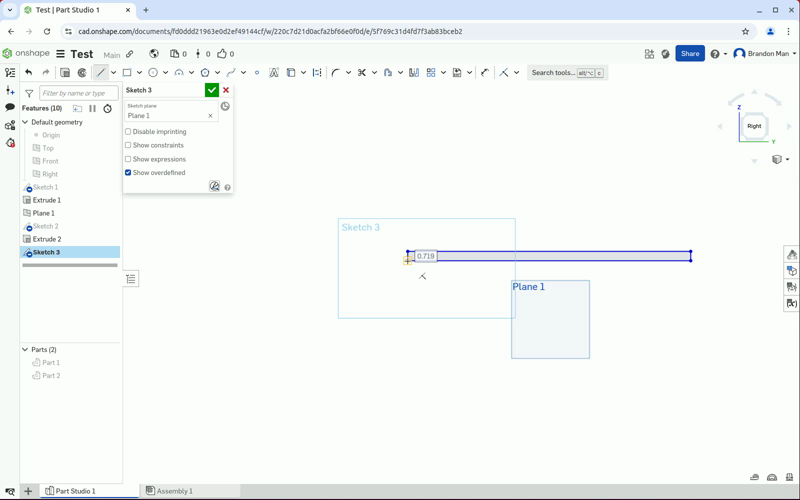
scroll(-6)
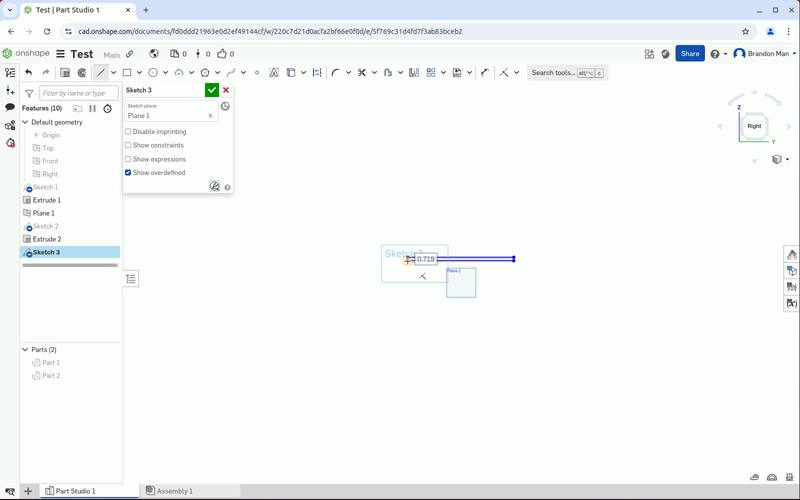
key(esc)
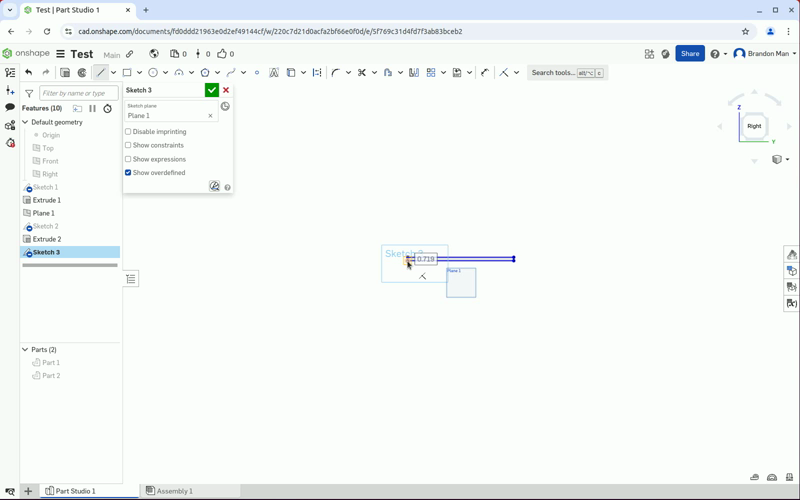
mouse_move(481, 260)
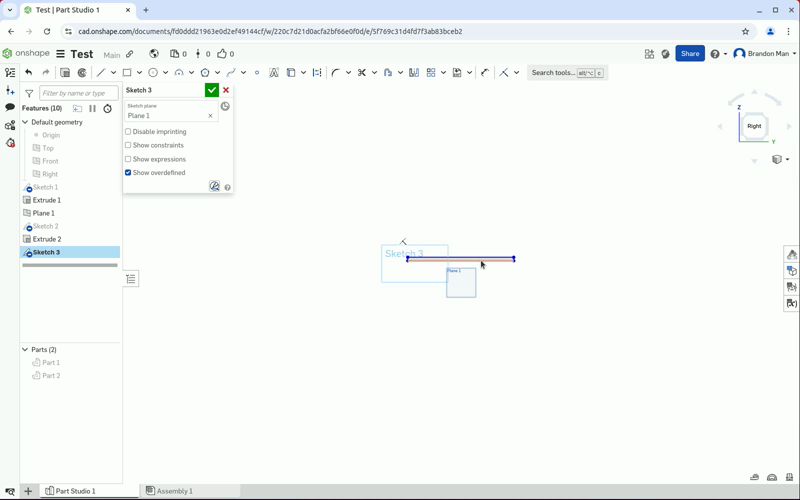
scroll(6)
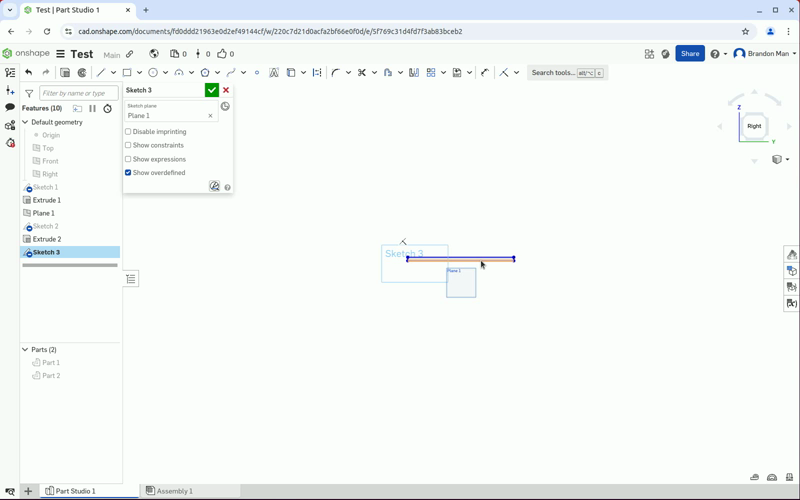
scroll(6)
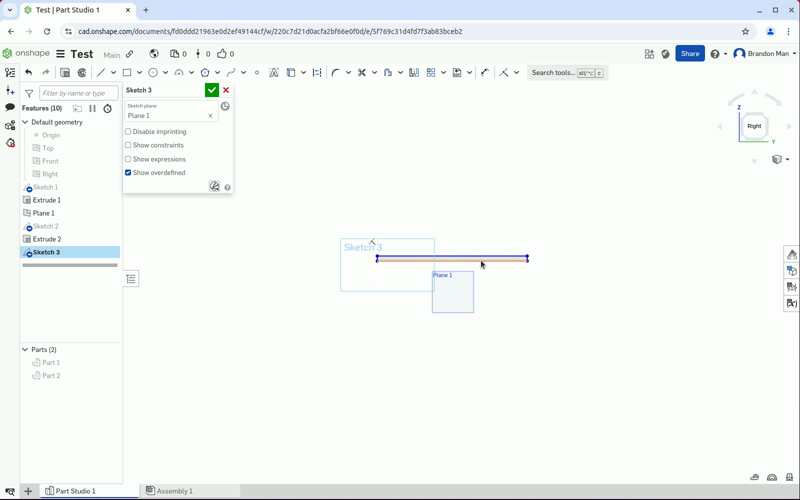
scroll(6)
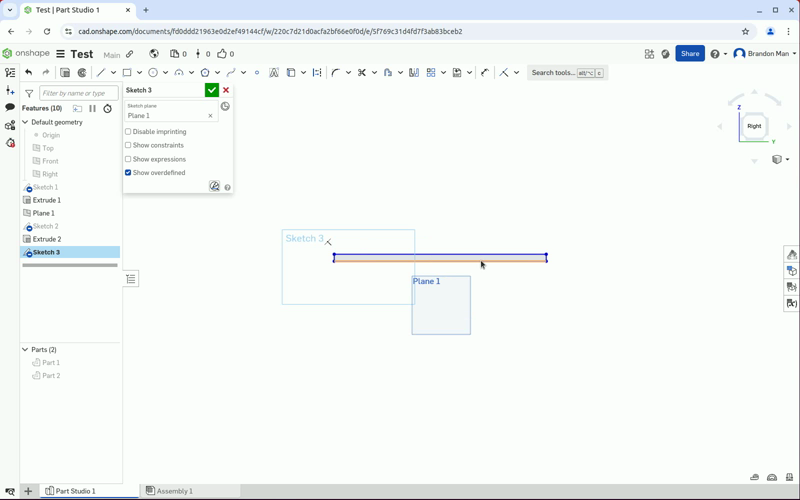
scroll(6)
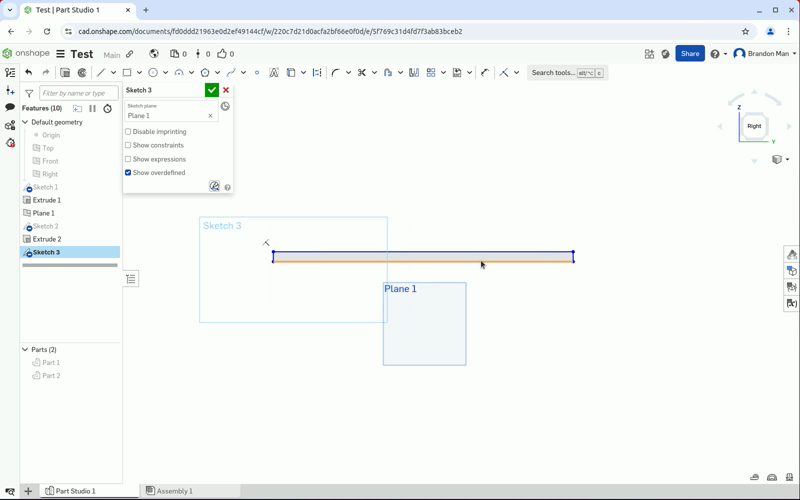
scroll(6)
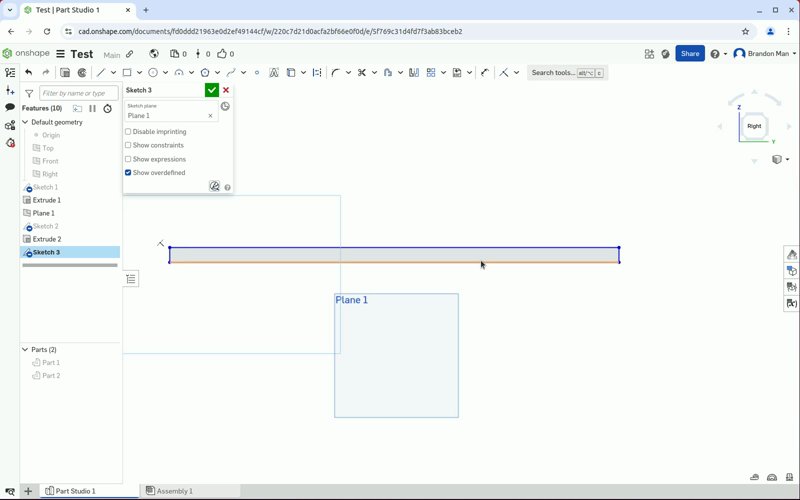
scroll(6)
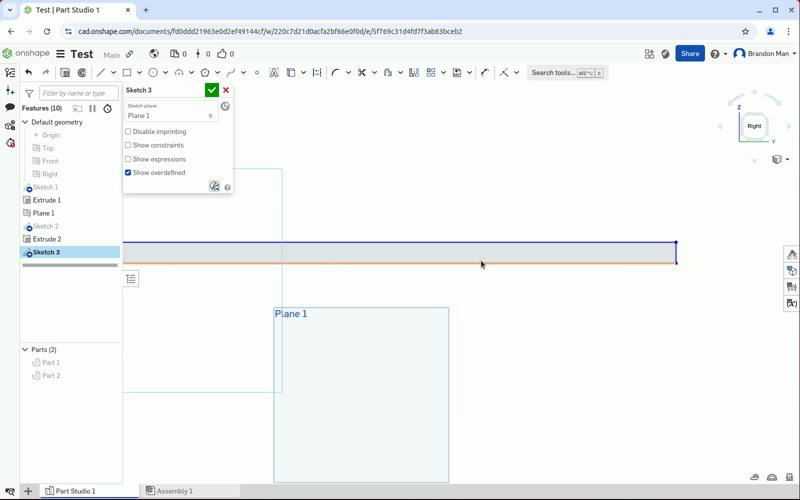
scroll(6)
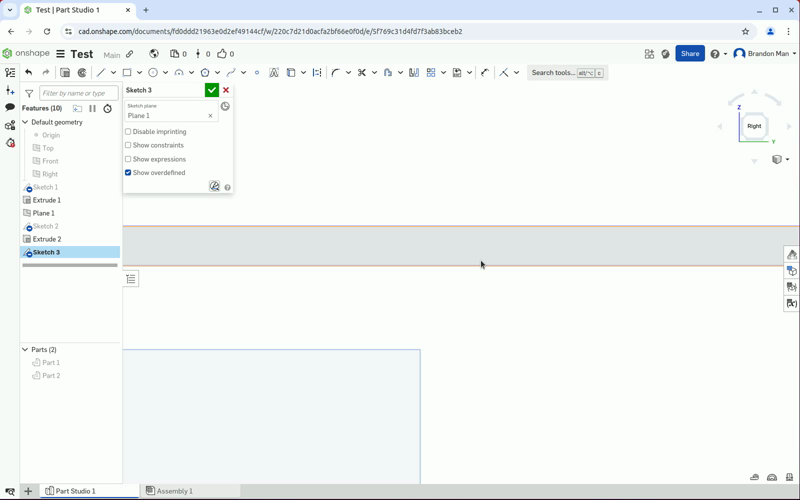
click(481, 260)
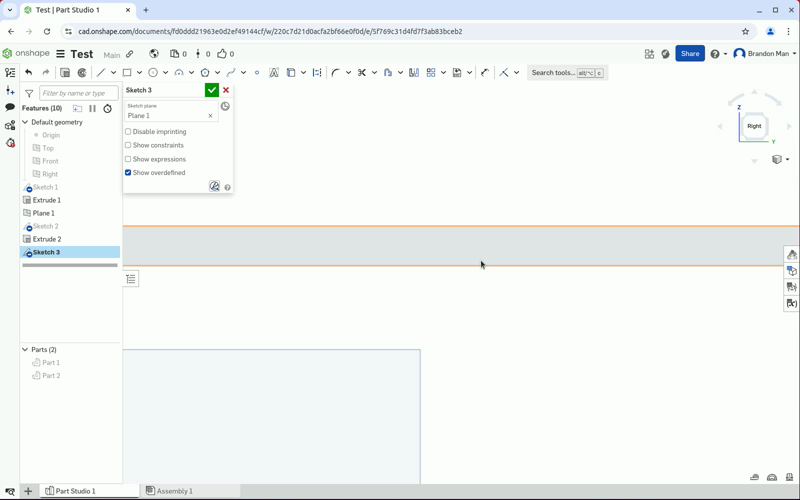
scroll(-6)
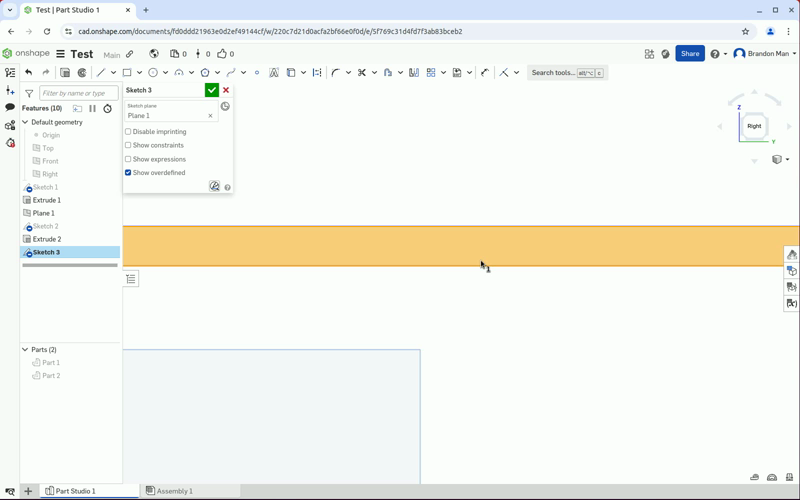
scroll(-6)
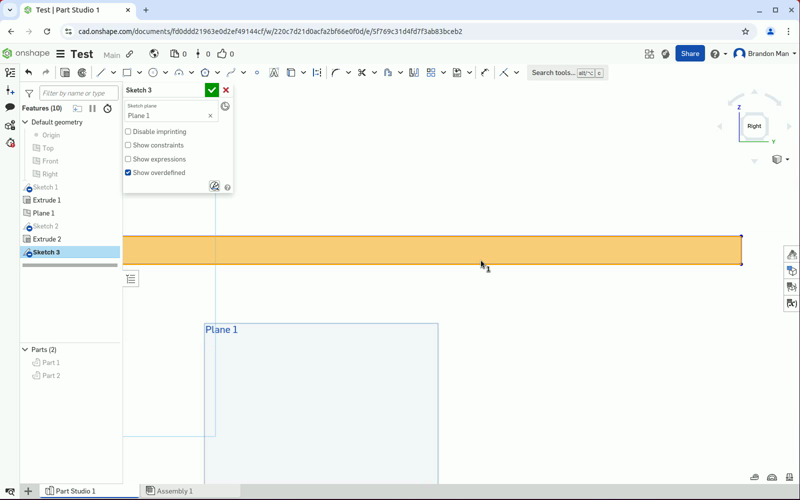
scroll(-6)
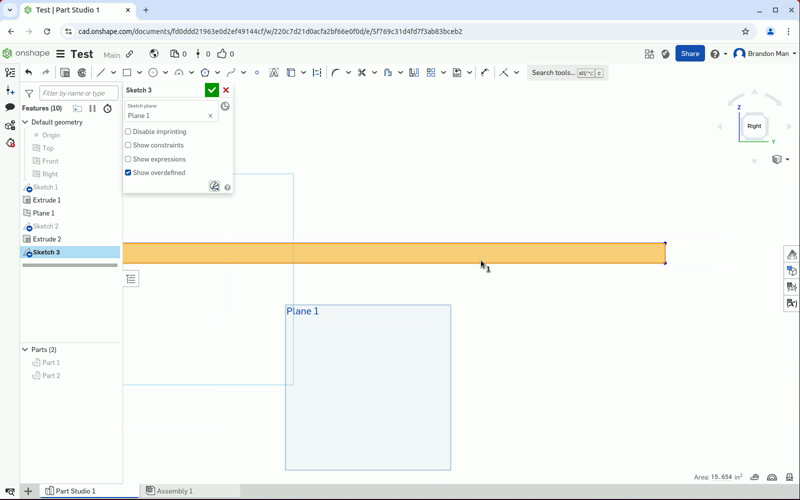
scroll(-6)
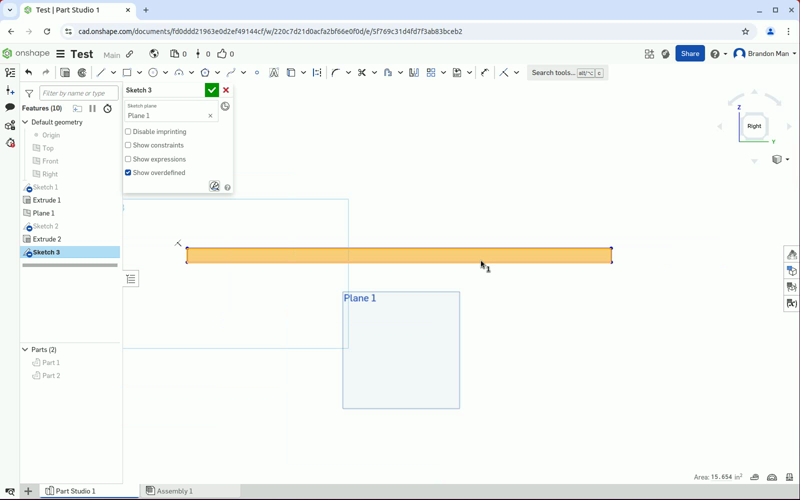
scroll(-6)
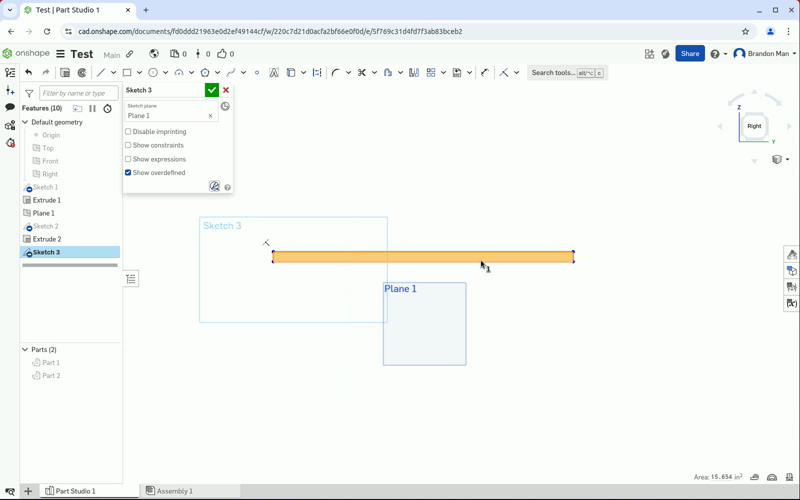
scroll(-6)
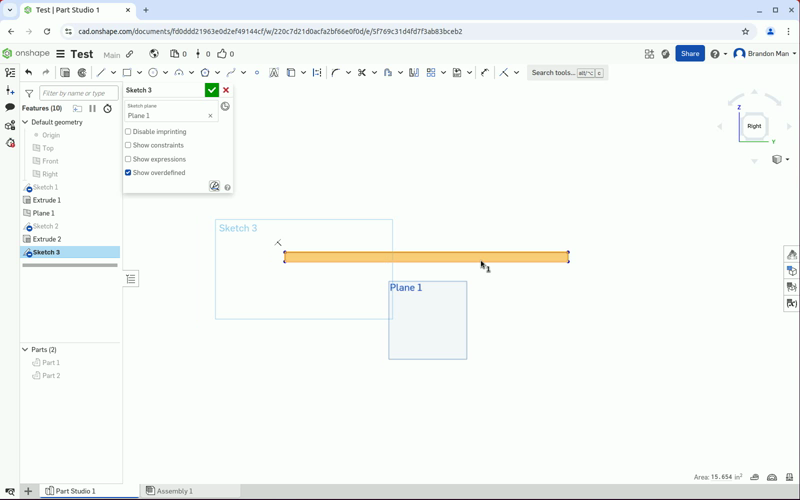
scroll(-6)
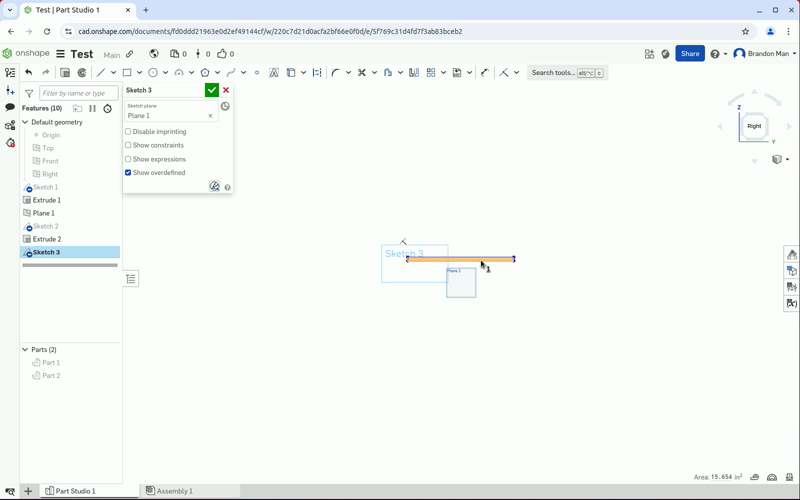
mouse_move(73, 352)
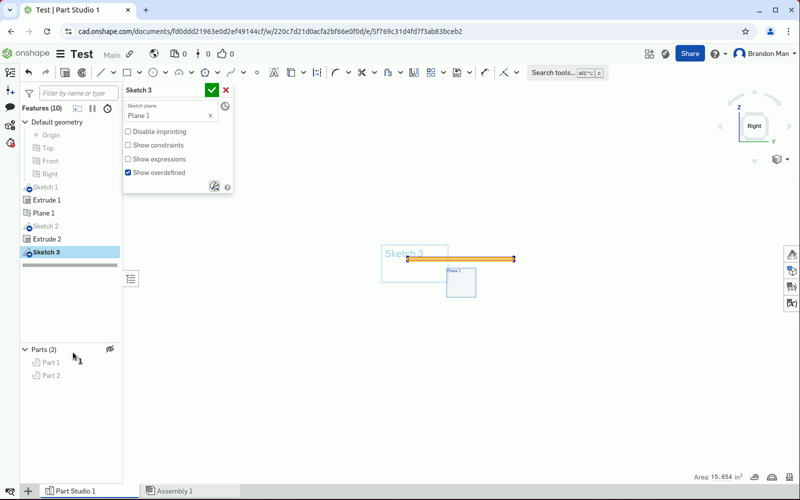
key(shift+y)
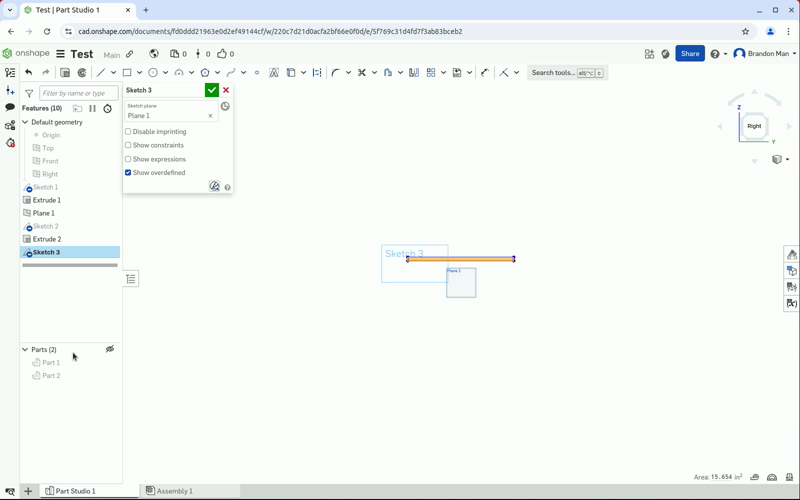
key(shift+e)
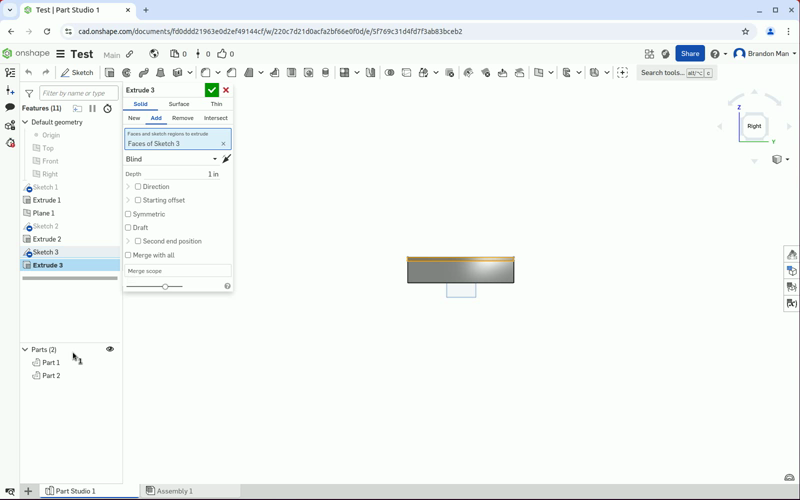
mouse_move(143, 106)
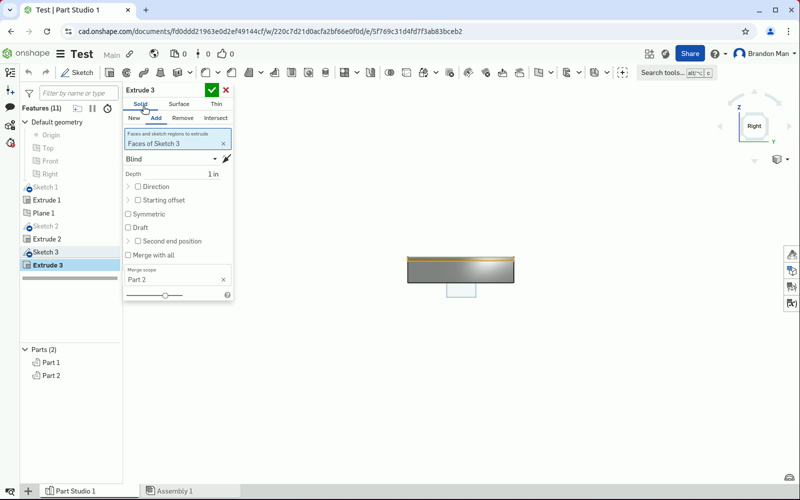
click(143, 106)
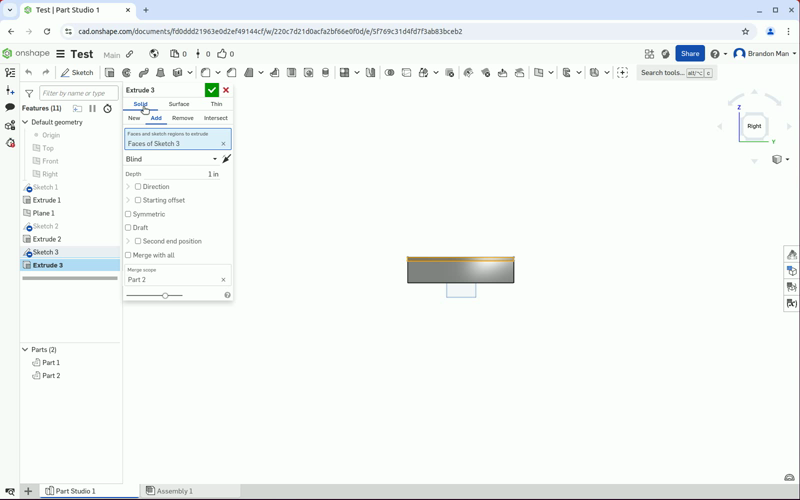
mouse_move(137, 120)
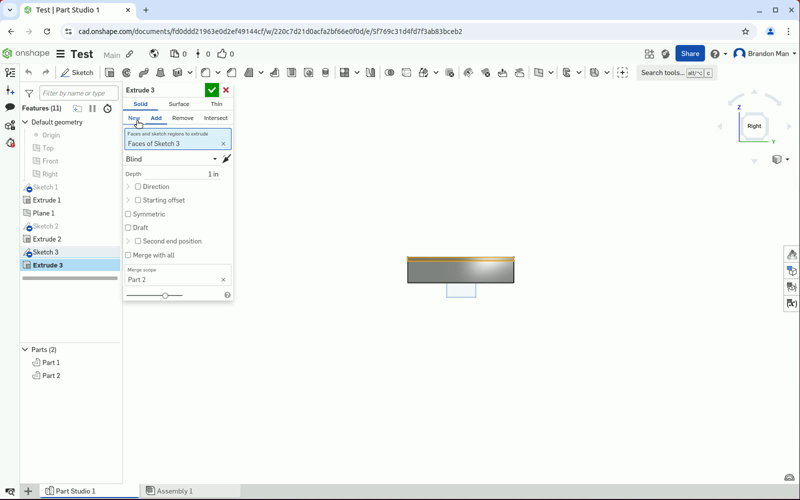
click(137, 120)
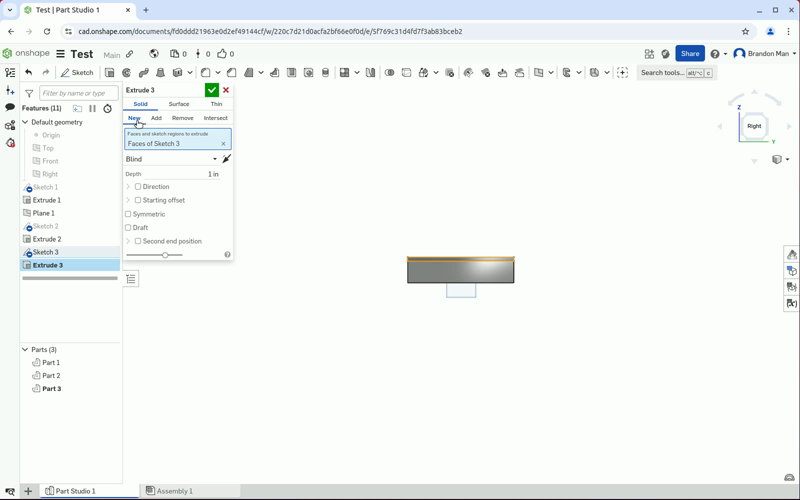
key(tab, 4)
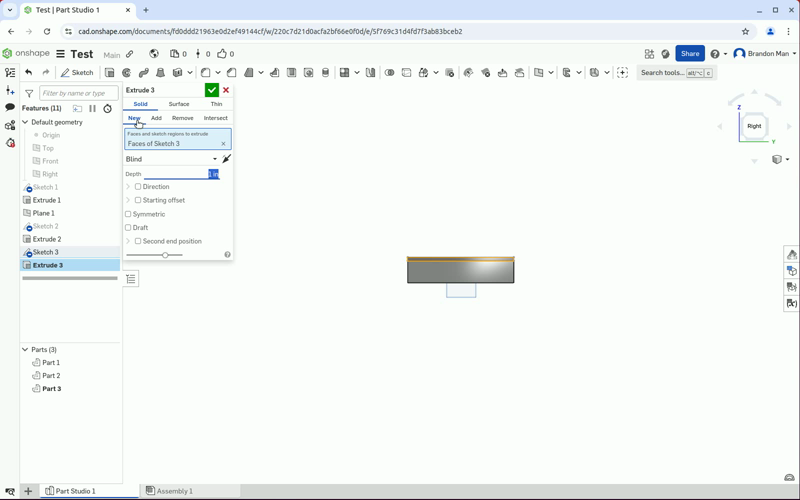
text(0.722)
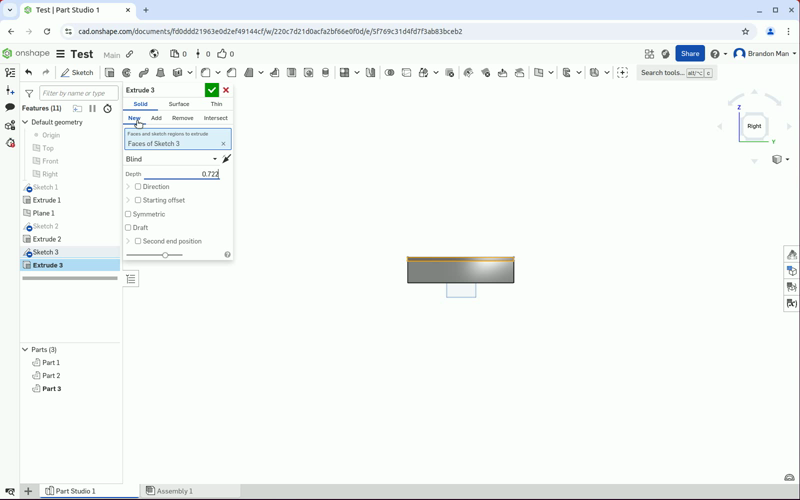
key(enter)
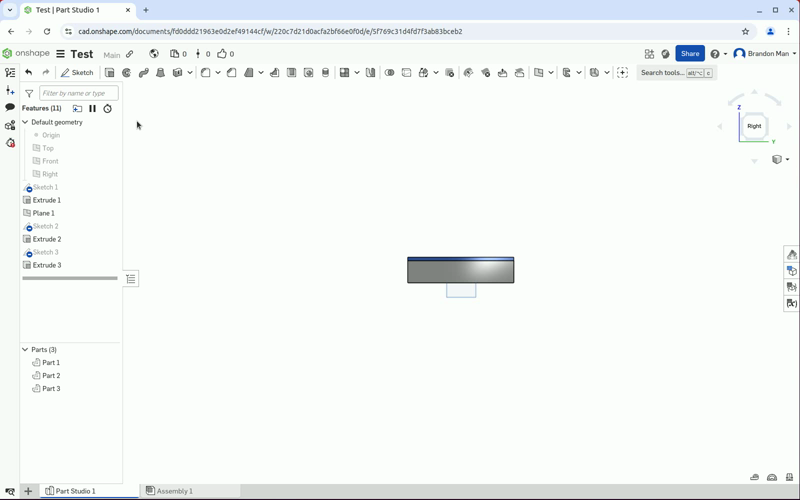
key(shift+h)
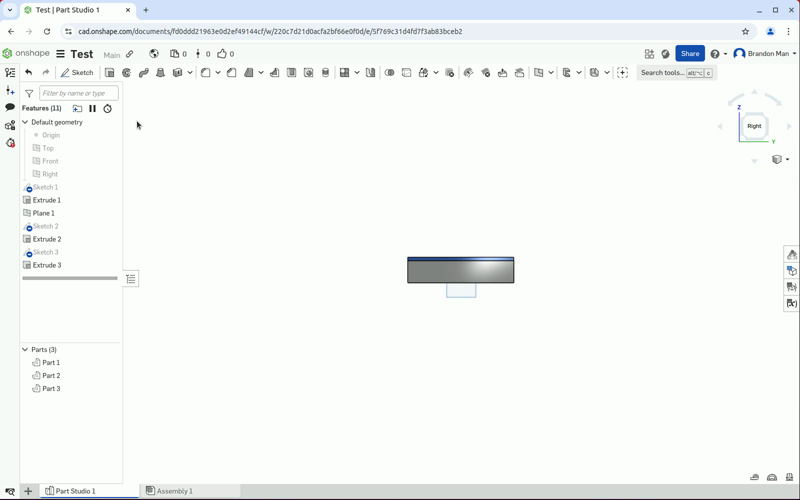
key(shift+h)
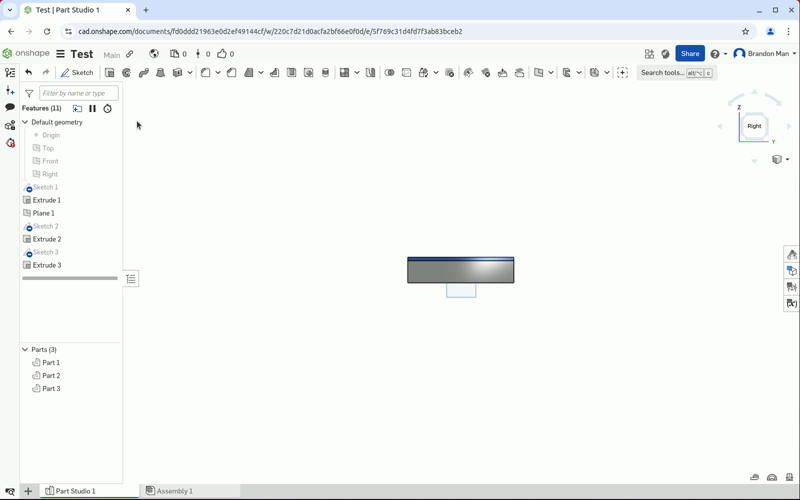
mouse_move(73, 189)
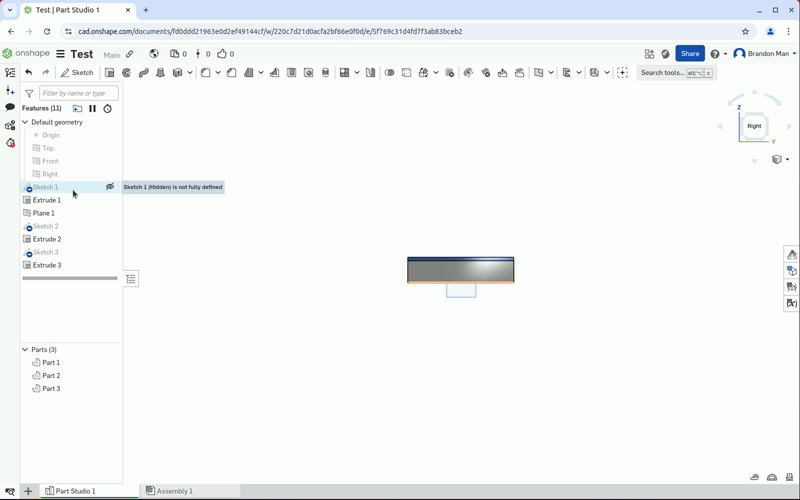
click(73, 189)
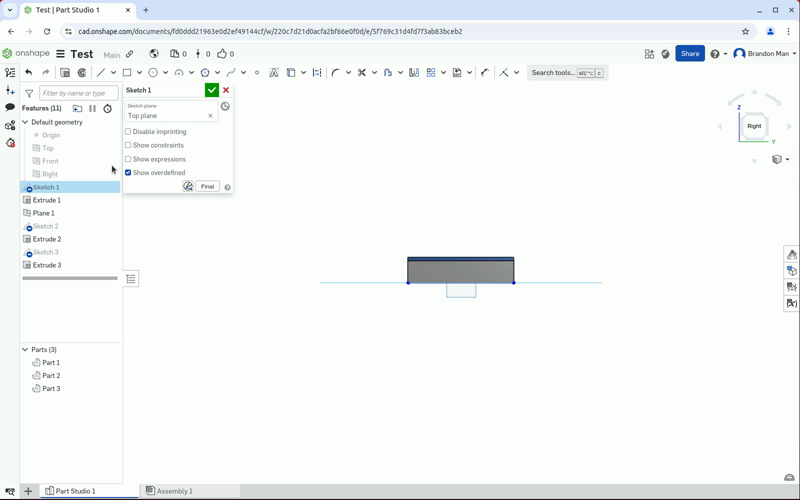
mouse_move(229, 92)
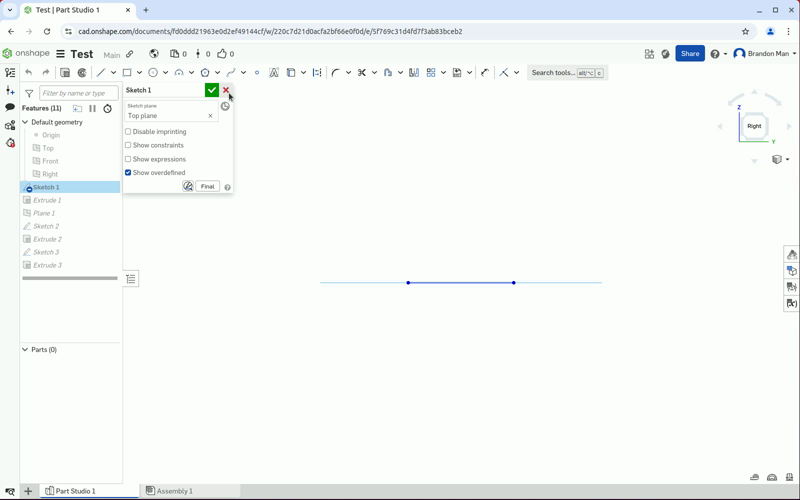
click(229, 92)
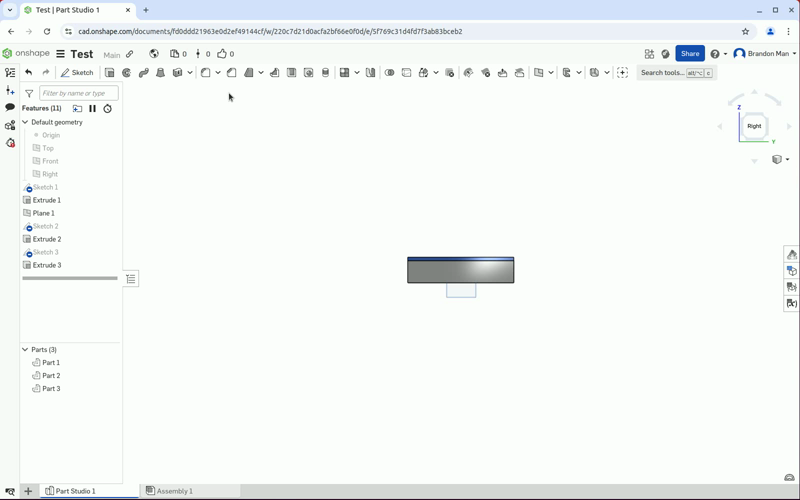
mouse_move(73, 352)
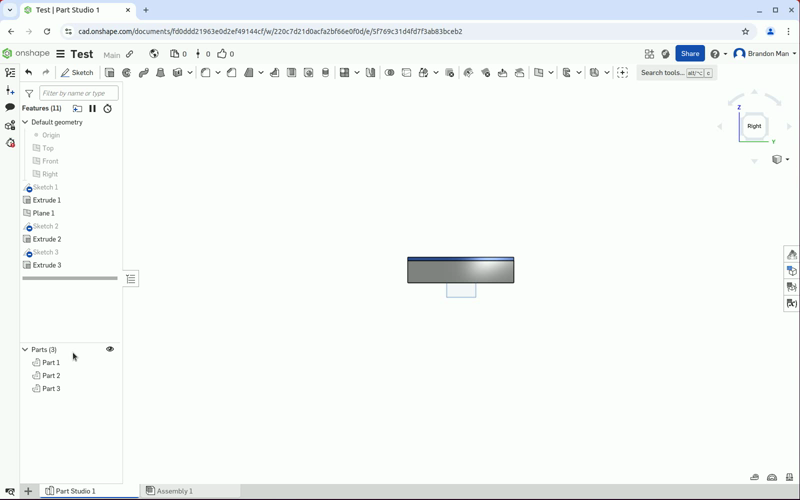
key(y)
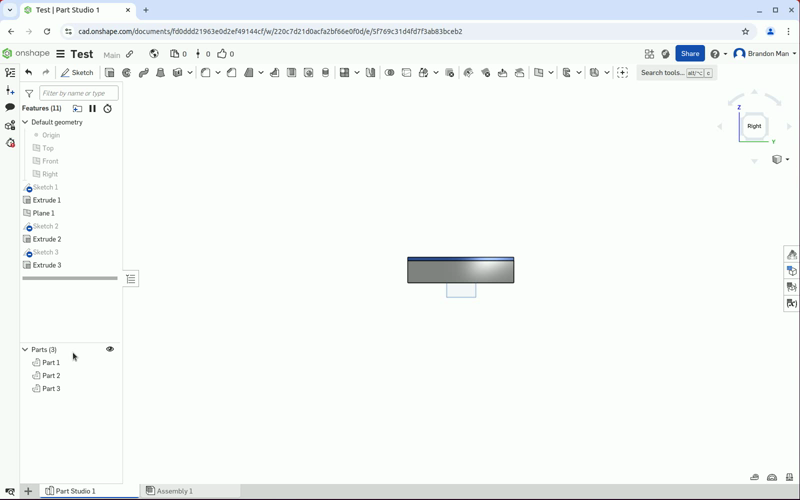
key(shift+p)
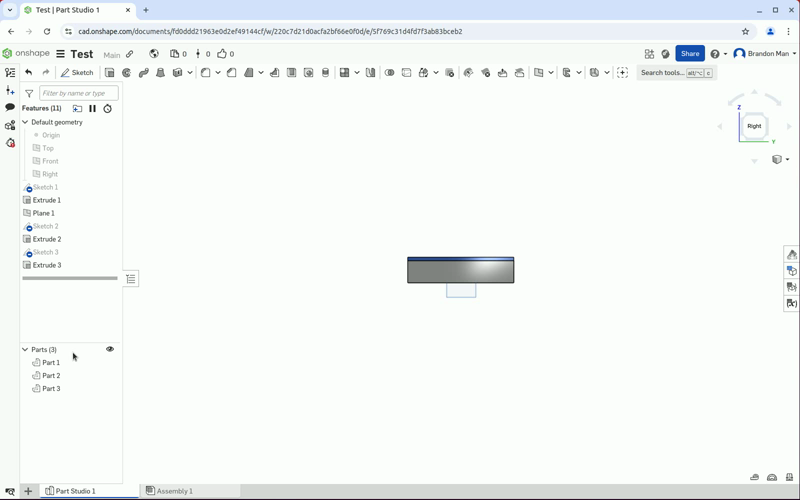
key(space)
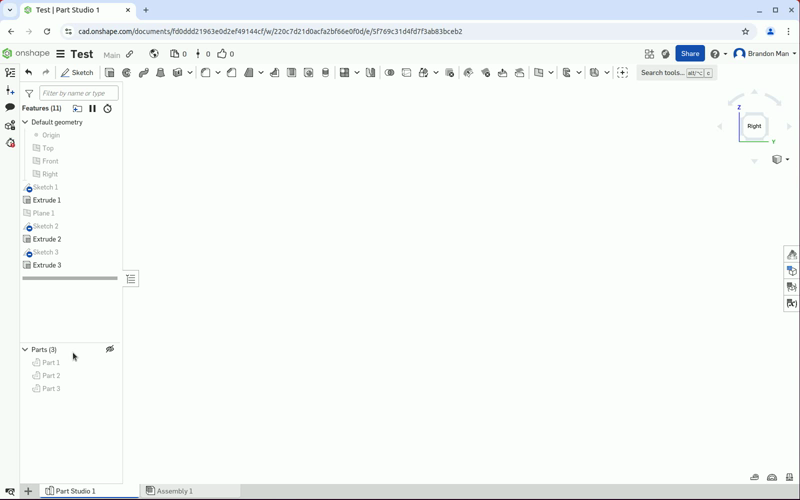
key_down(shift)
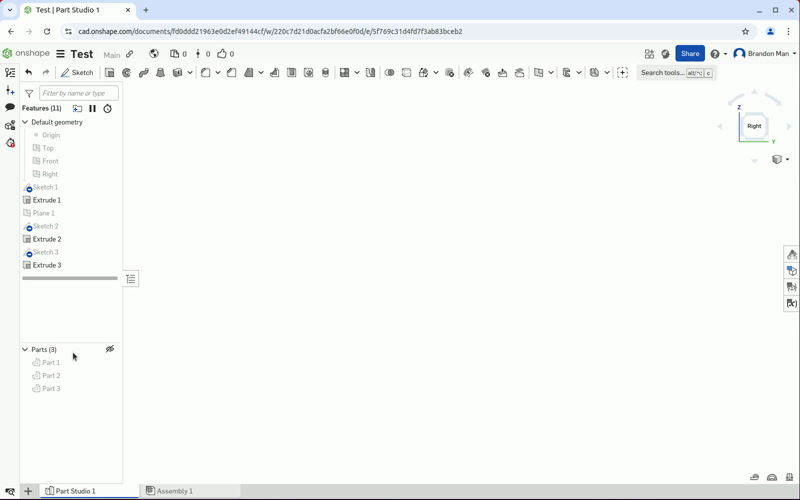
key(right)
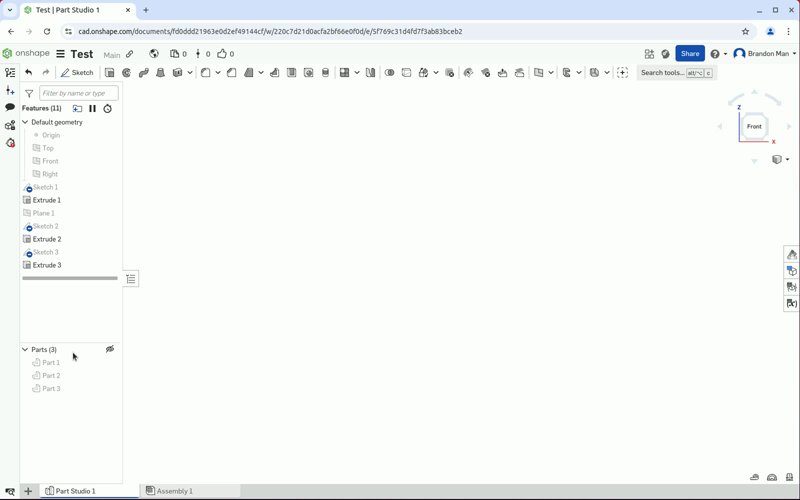
key_up(shift)
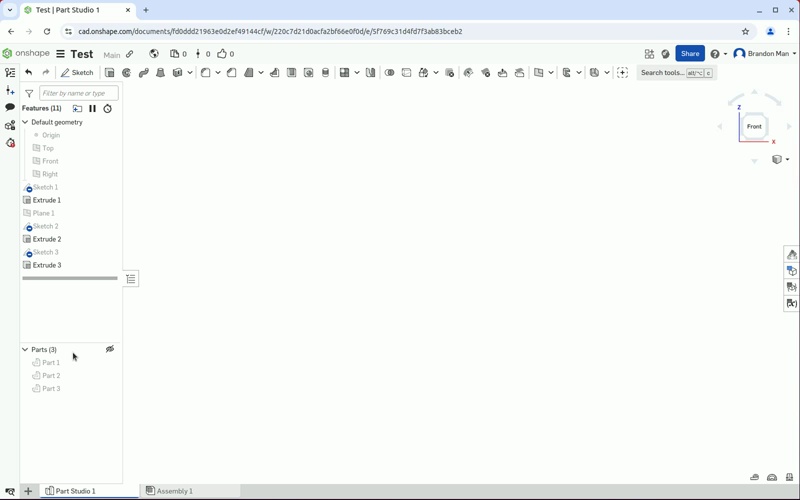
mouse_move(73, 352)
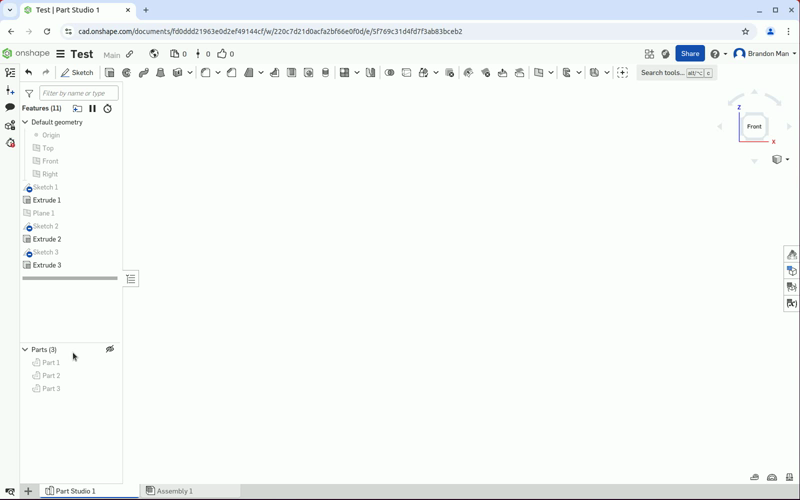
key(shift+y)
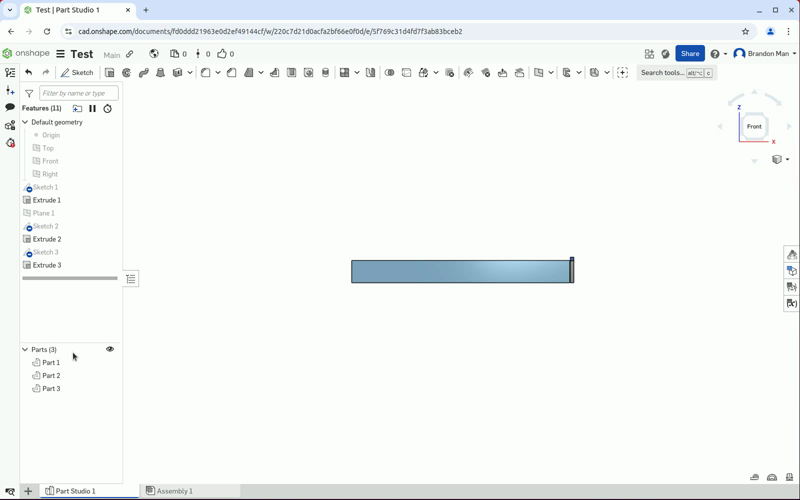
mouse_move(541, 75)
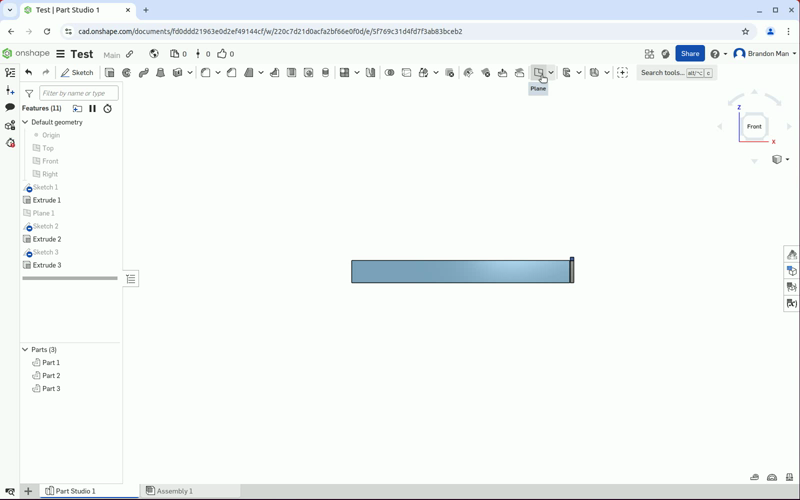
click(541, 75)
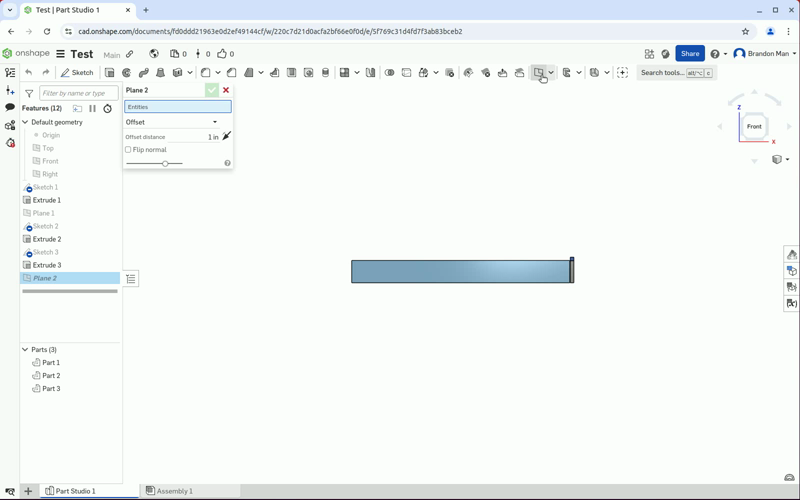
mouse_move(73, 163)
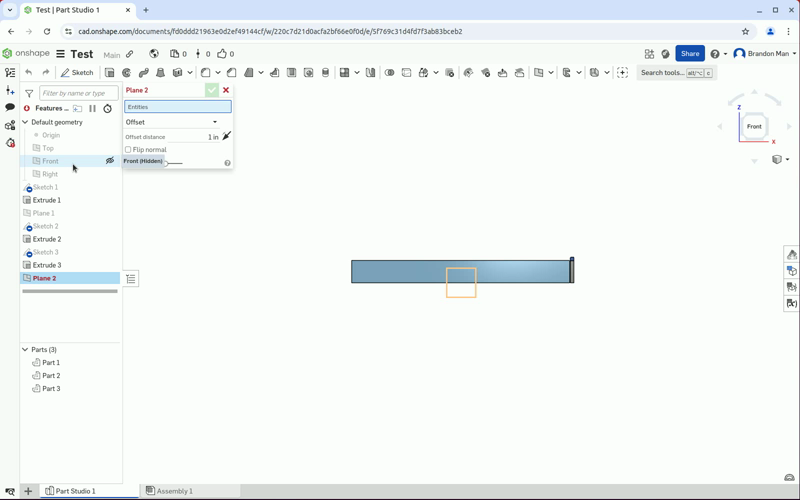
click(73, 163)
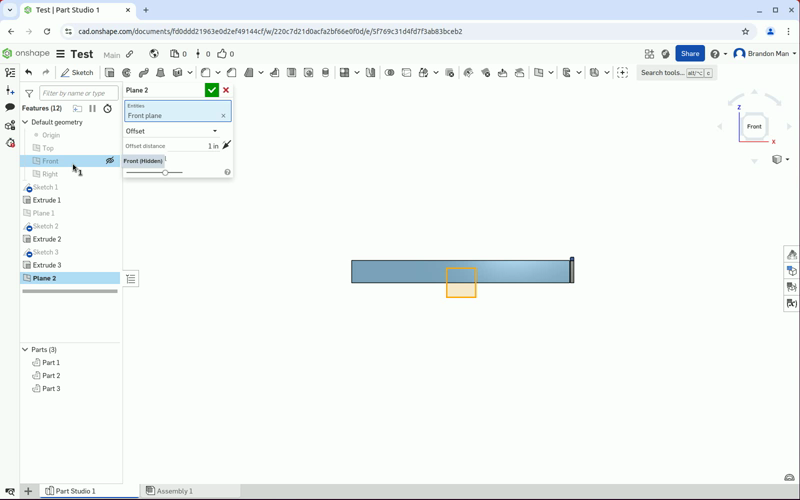
key(tab, 2)
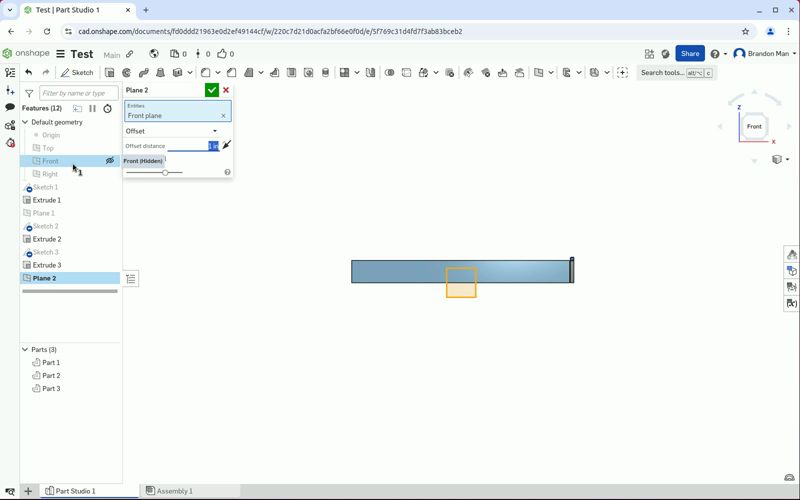
text(10.845)
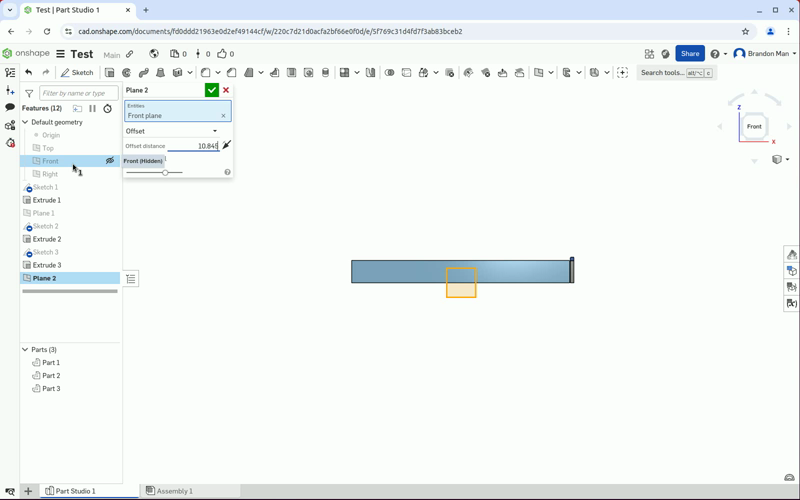
key(enter, 2)
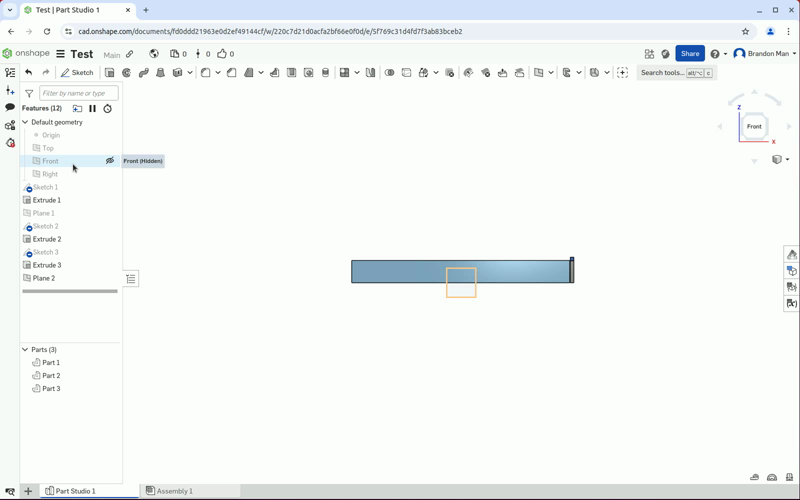
key(shift+s)
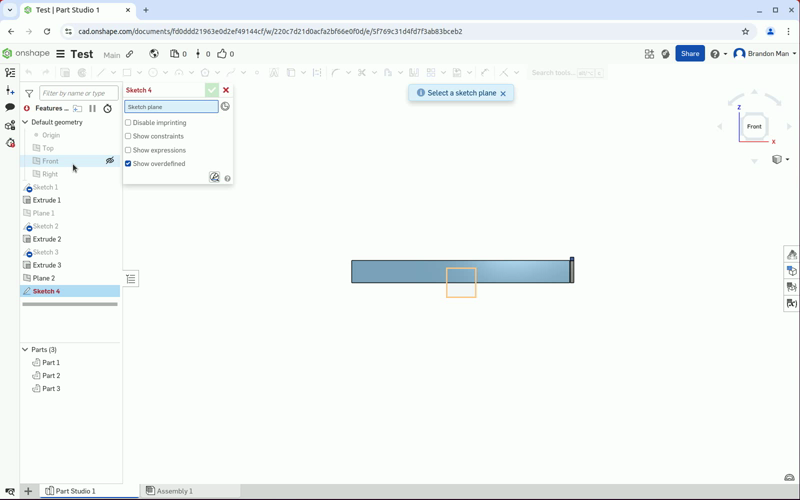
mouse_move(73, 280)
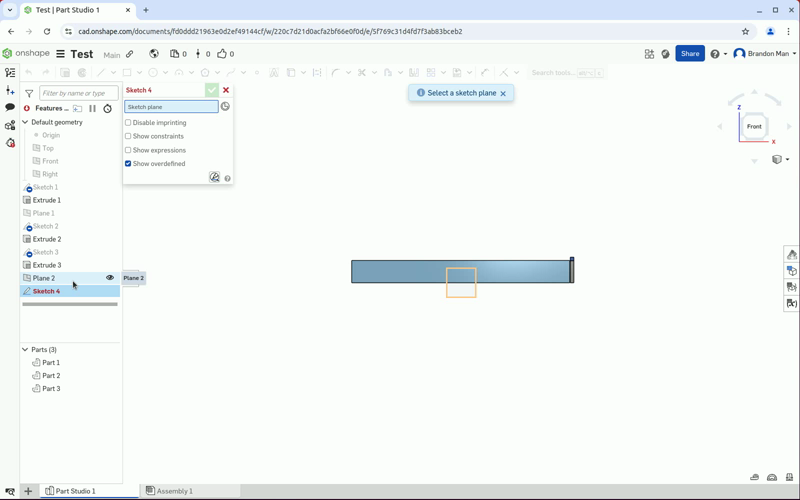
click(73, 280)
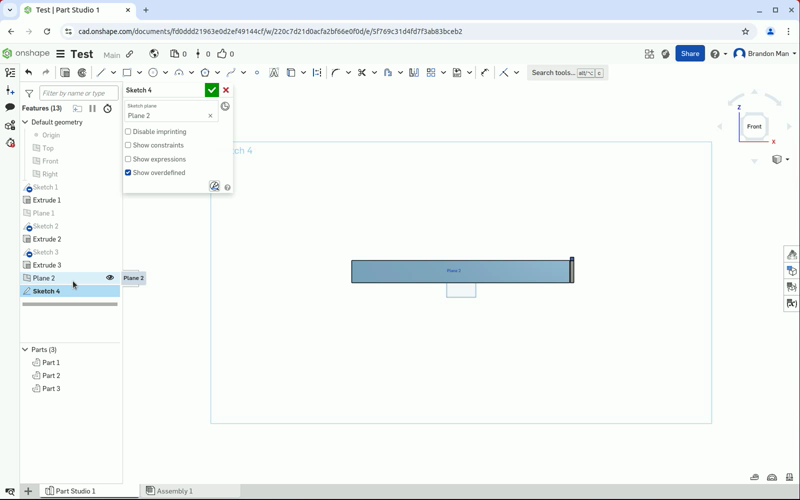
mouse_move(73, 352)
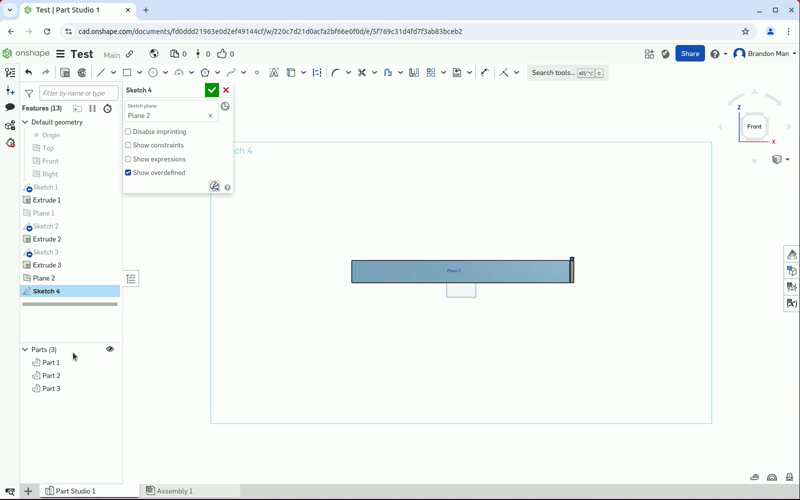
key(y)
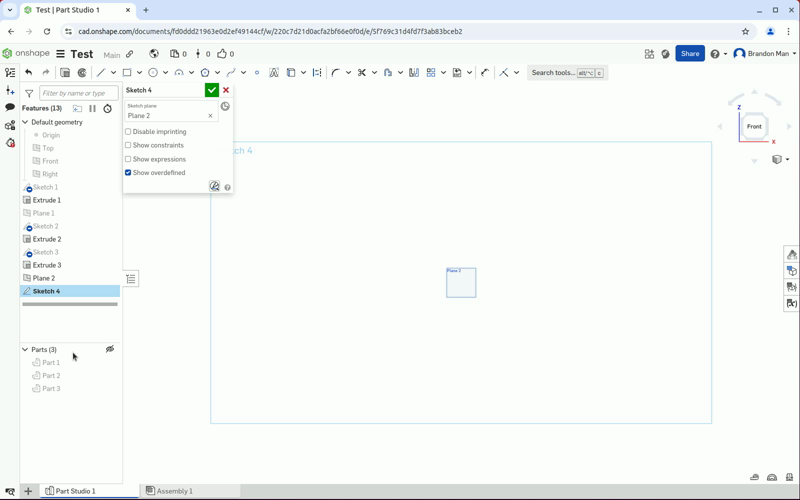
key(l)
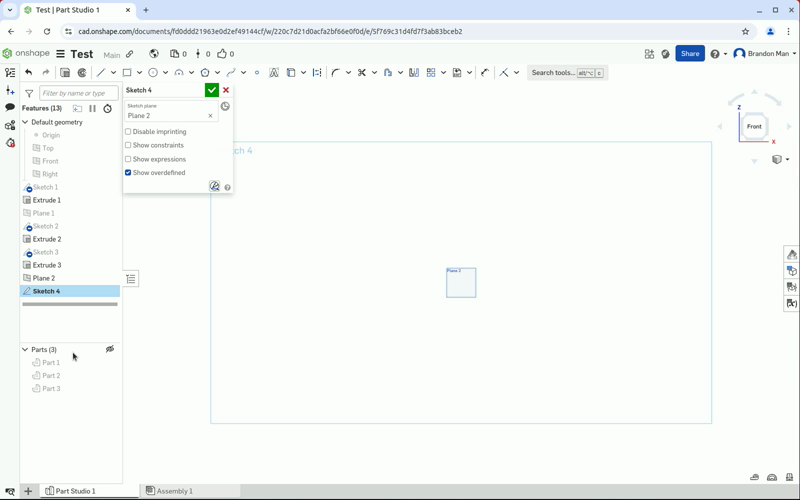
key_down(shift)
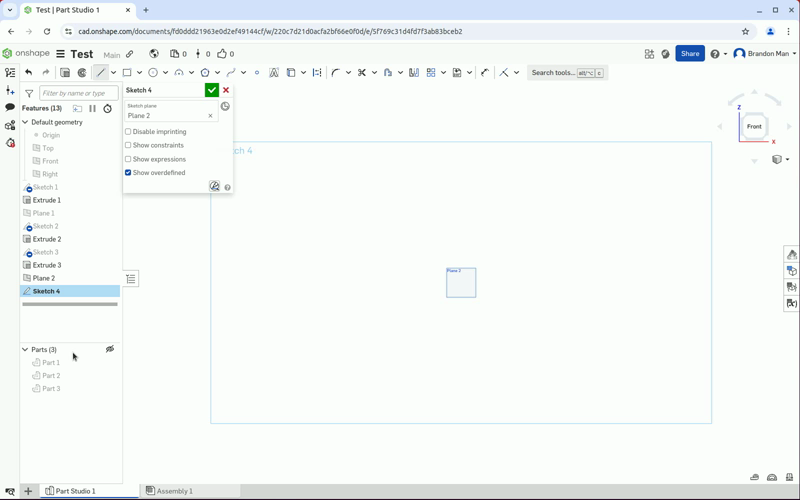
mouse_move(348, 282)
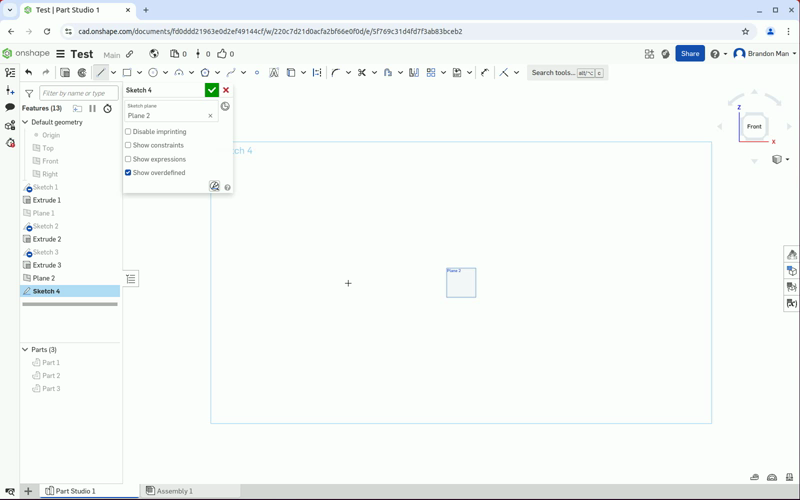
click(348, 282)
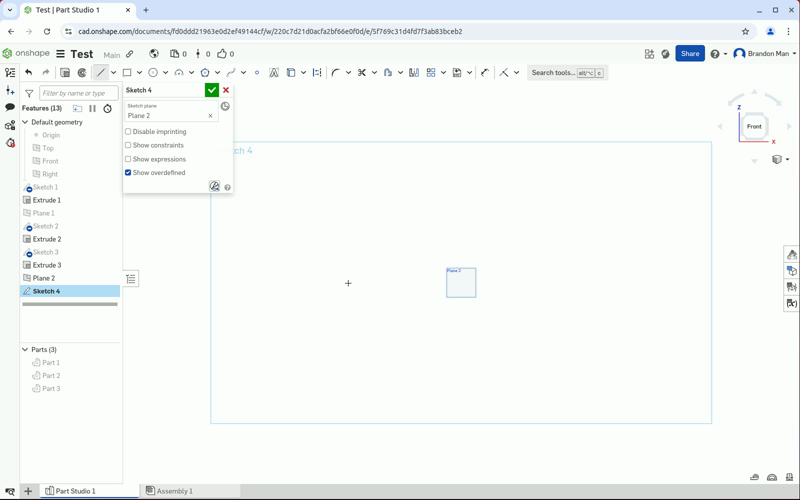
key_up(shift)
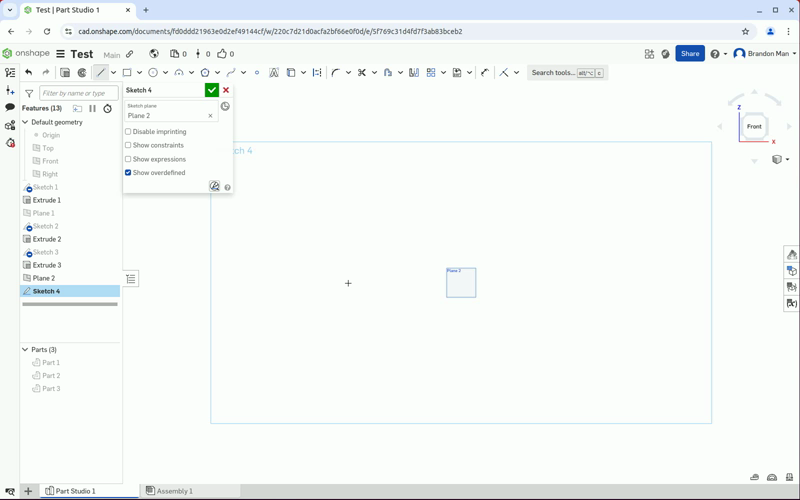
key_down(shift)
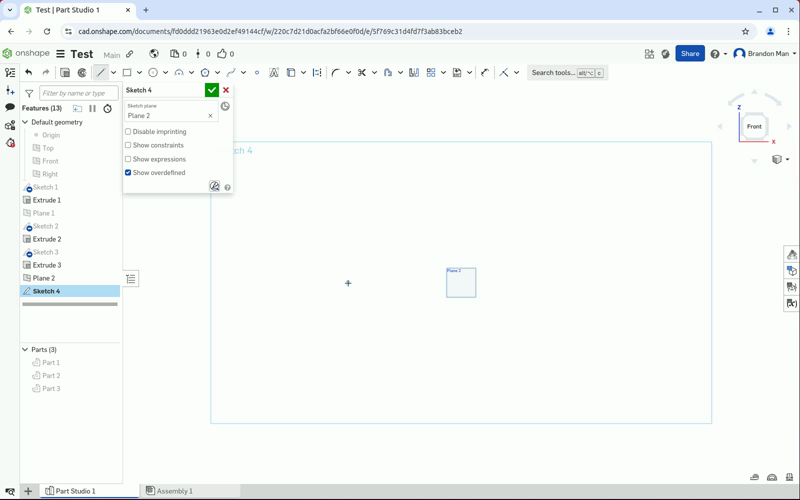
mouse_move(378, 282)
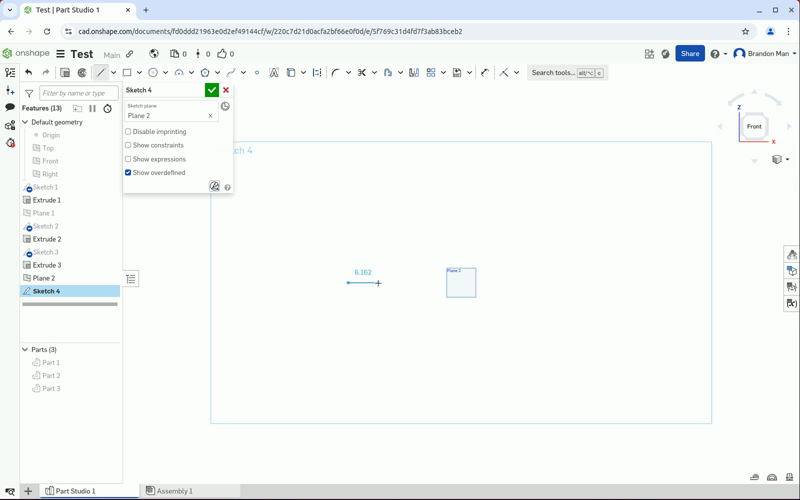
mouse_move(350, 282)
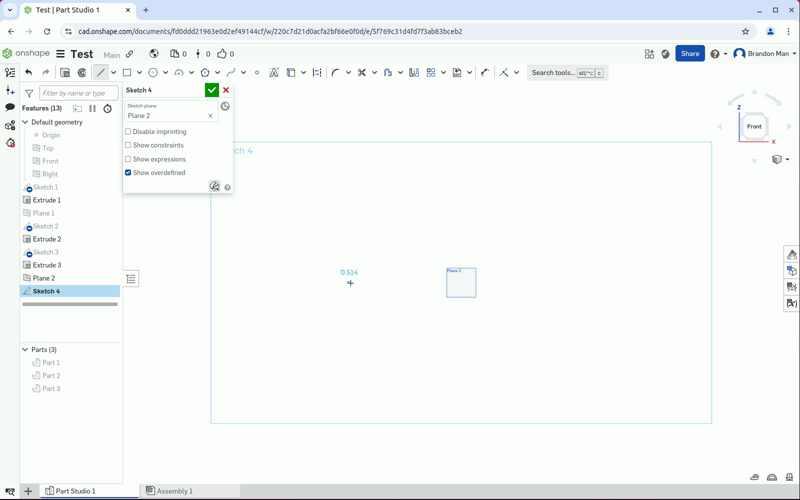
scroll(6)
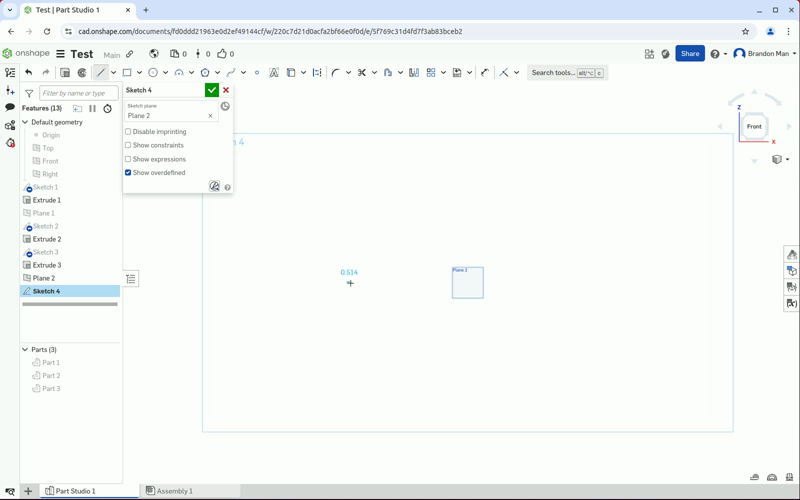
scroll(6)
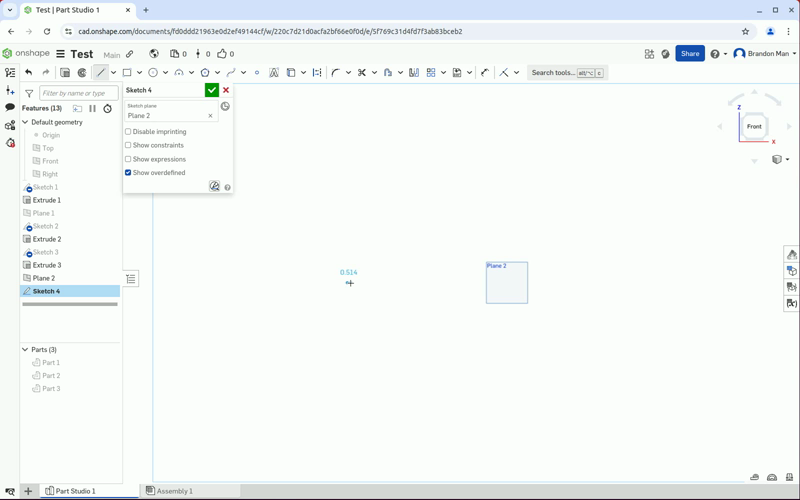
scroll(6)
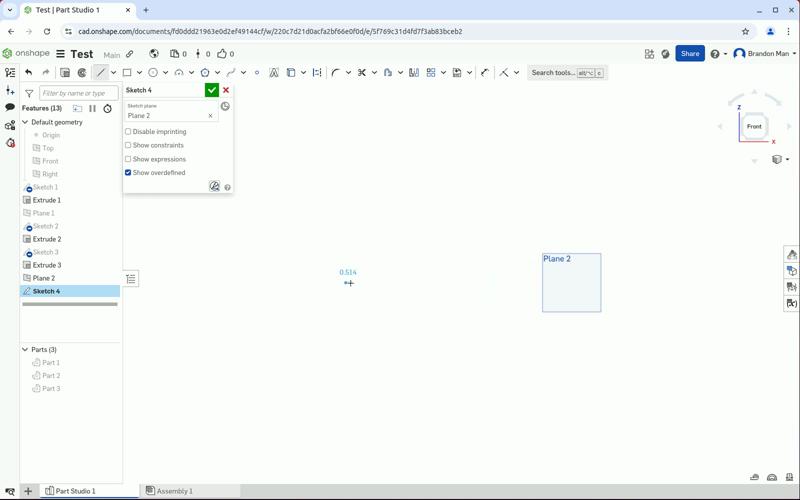
scroll(6)
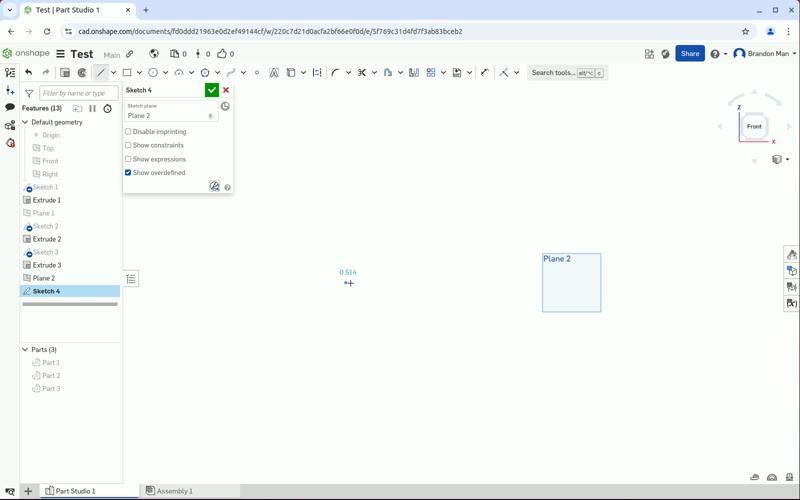
scroll(6)
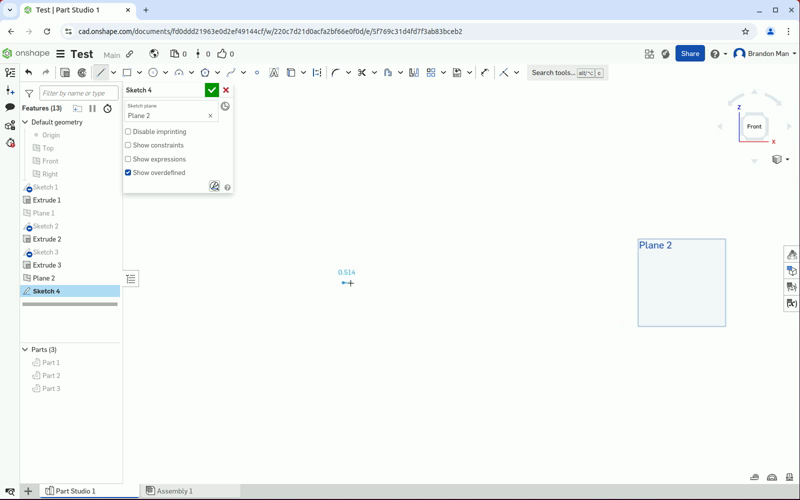
scroll(6)
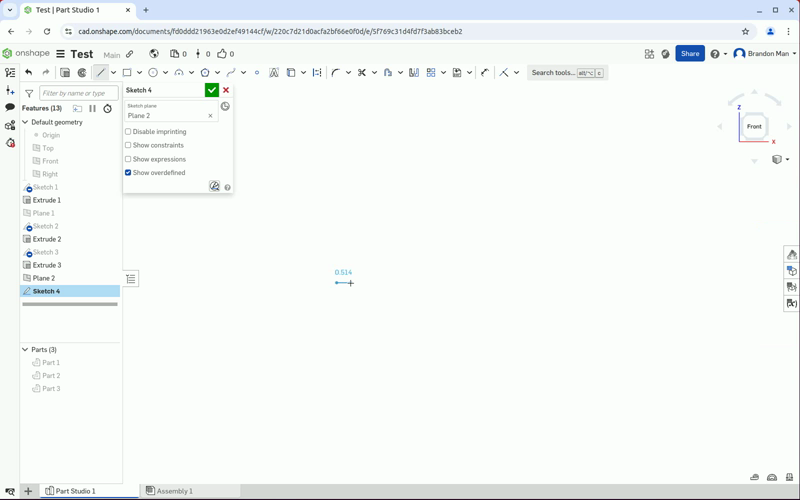
scroll(6)
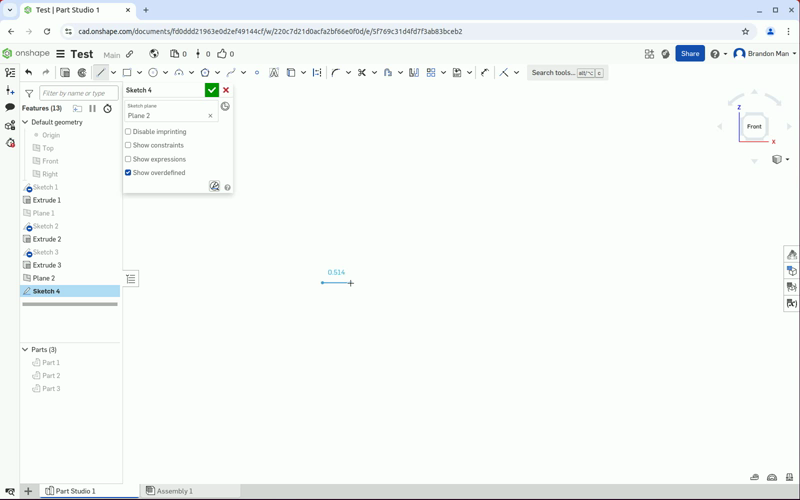
click(350, 282)
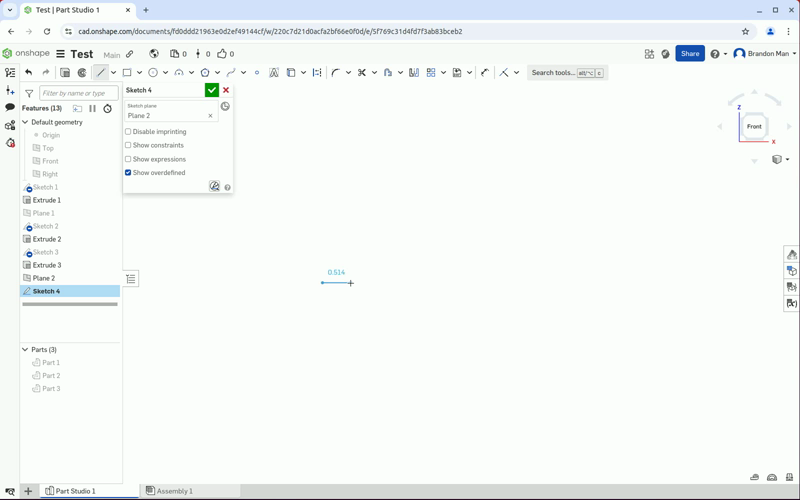
scroll(-6)
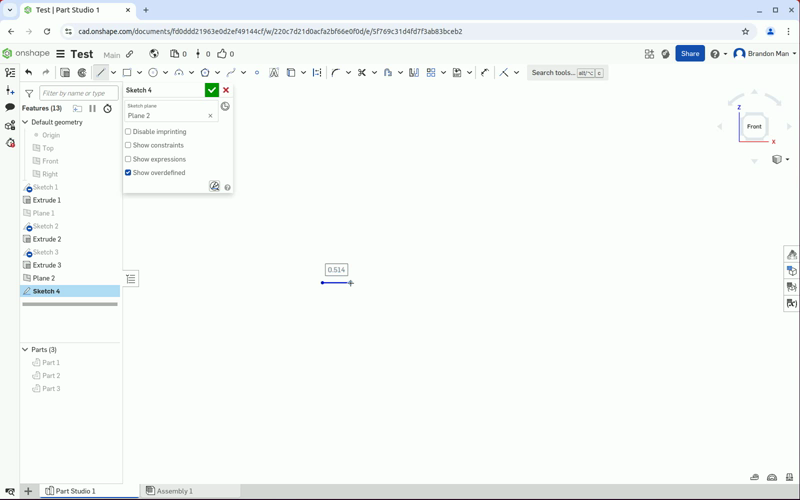
scroll(-6)
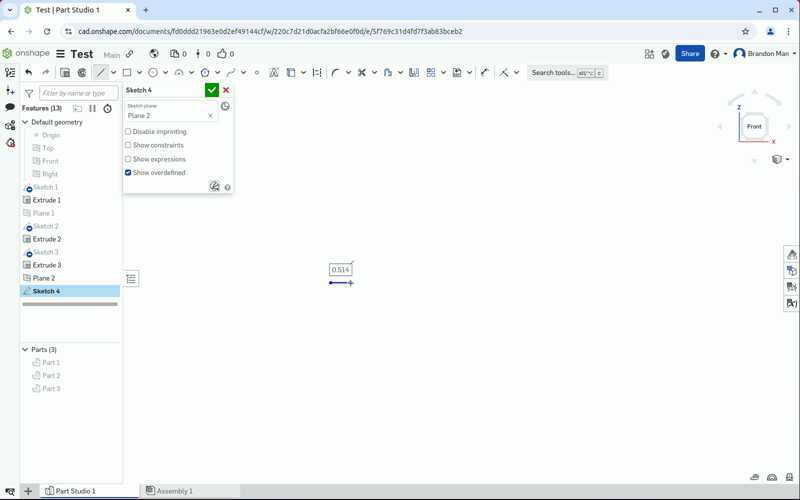
scroll(-6)
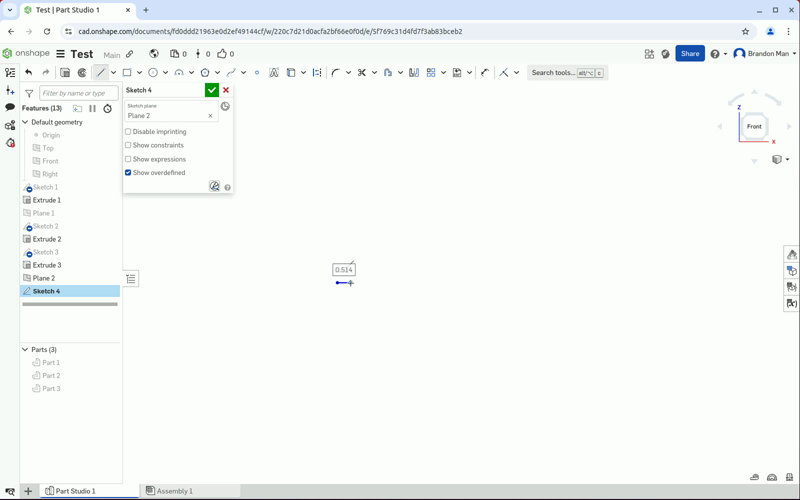
scroll(-6)
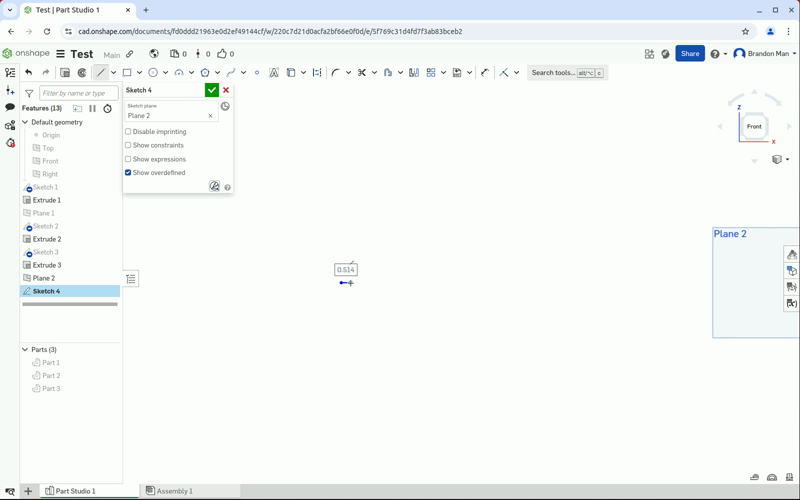
scroll(-6)
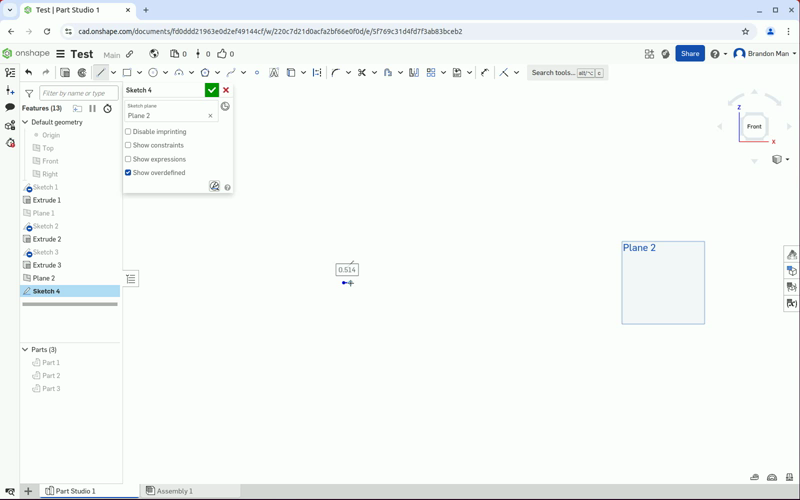
scroll(-6)
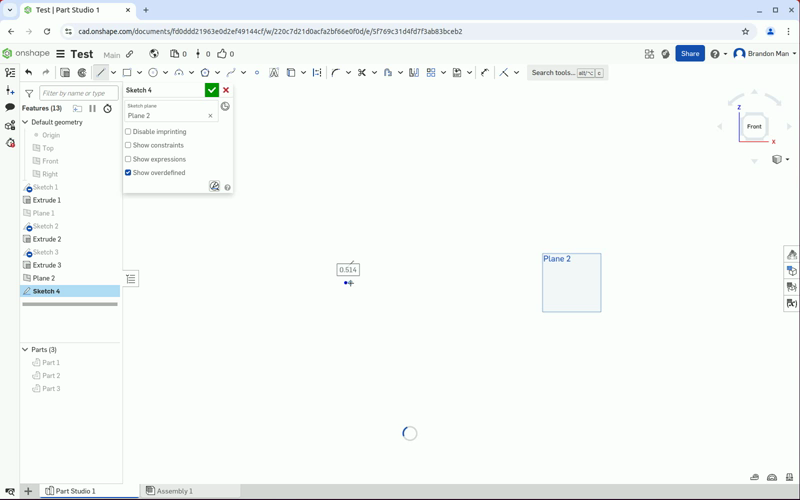
scroll(-6)
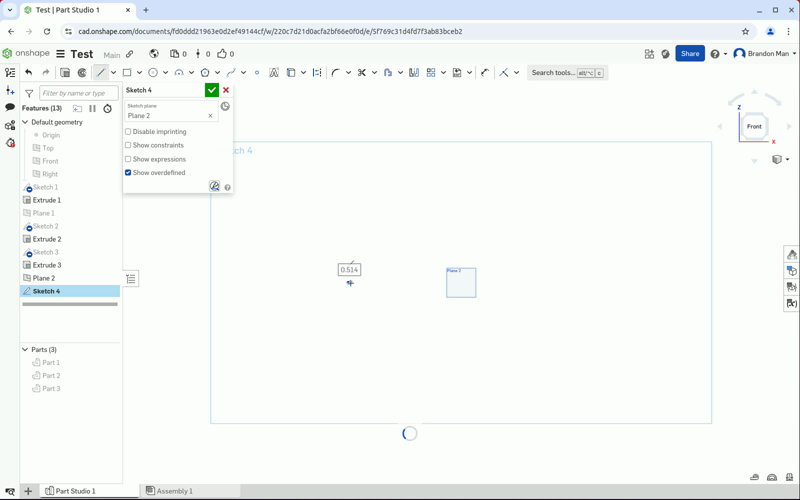
key_up(shift)
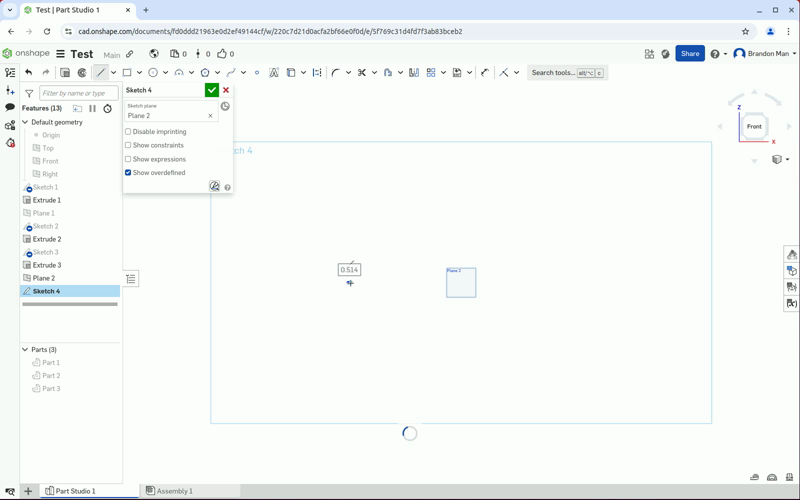
key_down(shift)
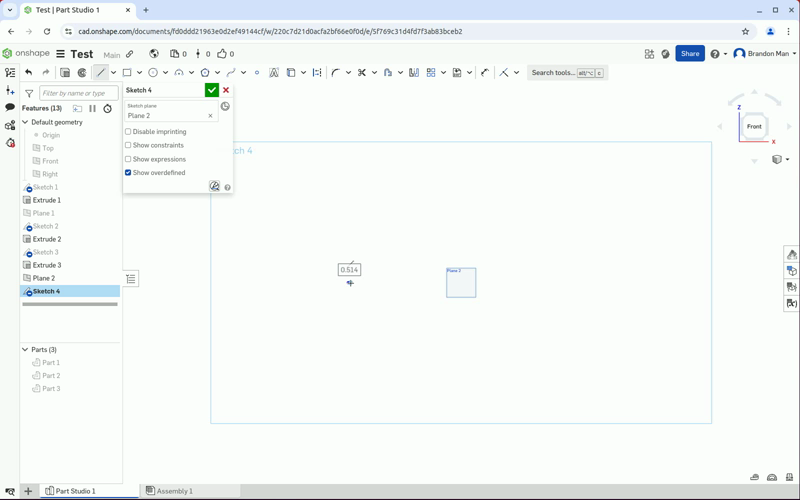
mouse_move(380, 282)
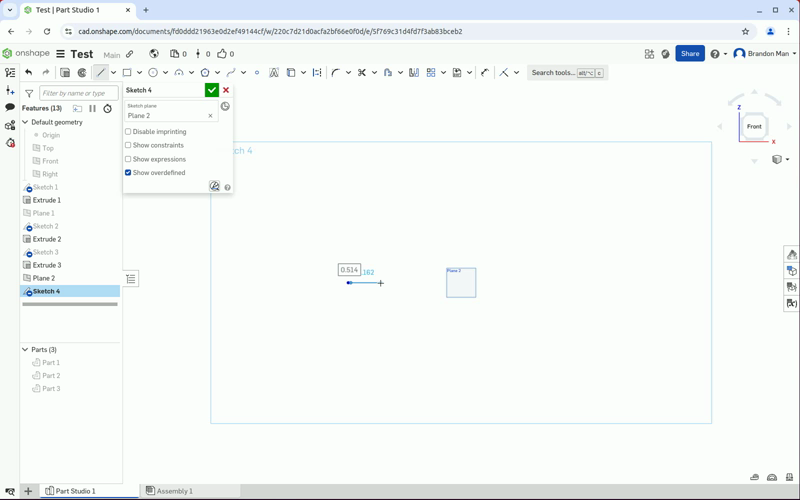
mouse_move(350, 259)
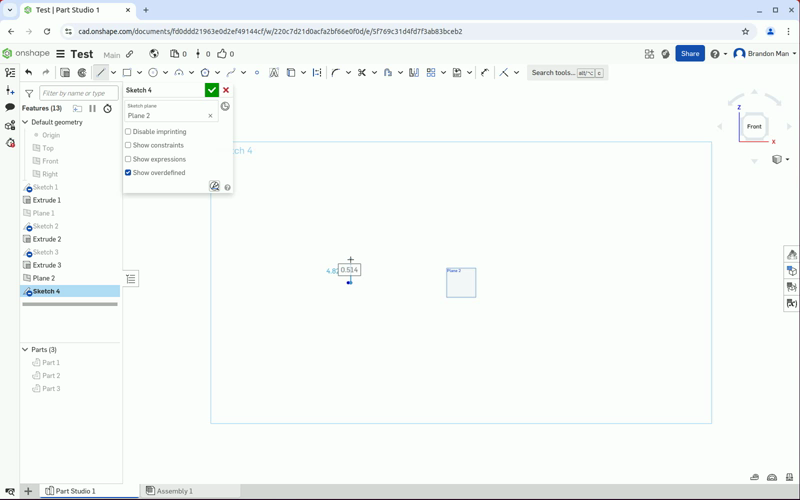
click(350, 259)
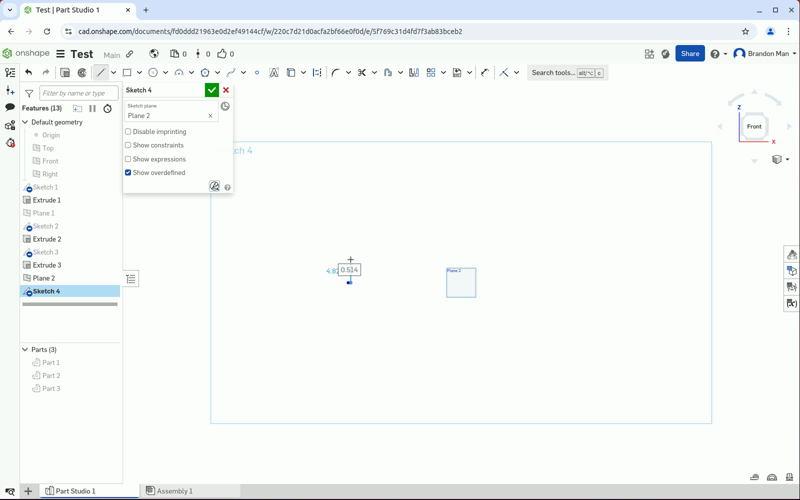
key_up(shift)
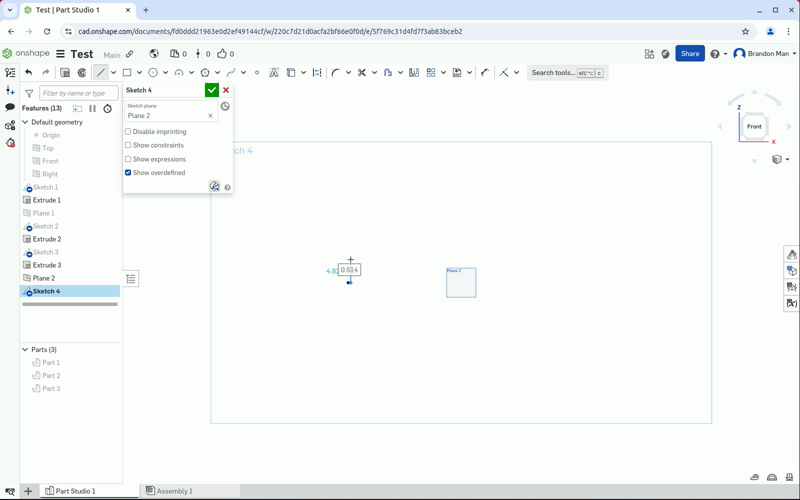
key_down(shift)
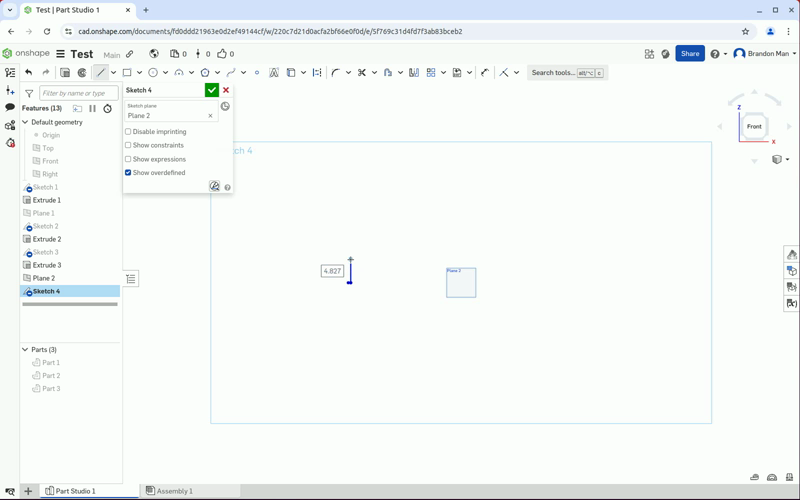
mouse_move(569, 259)
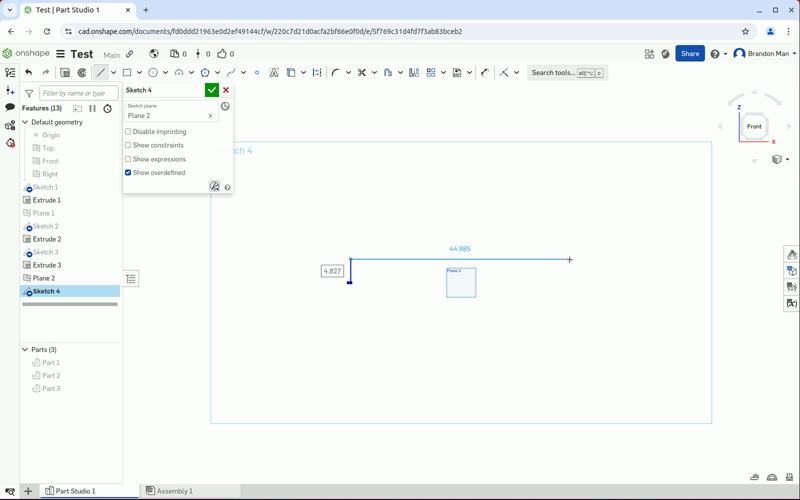
click(569, 259)
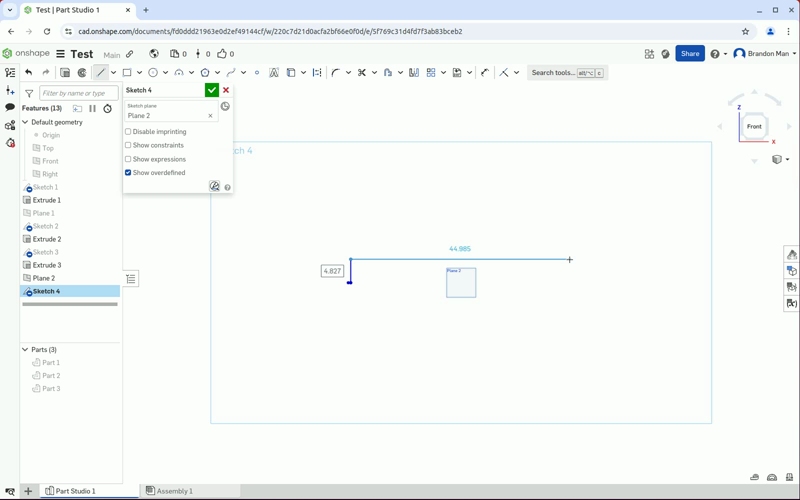
key_up(shift)
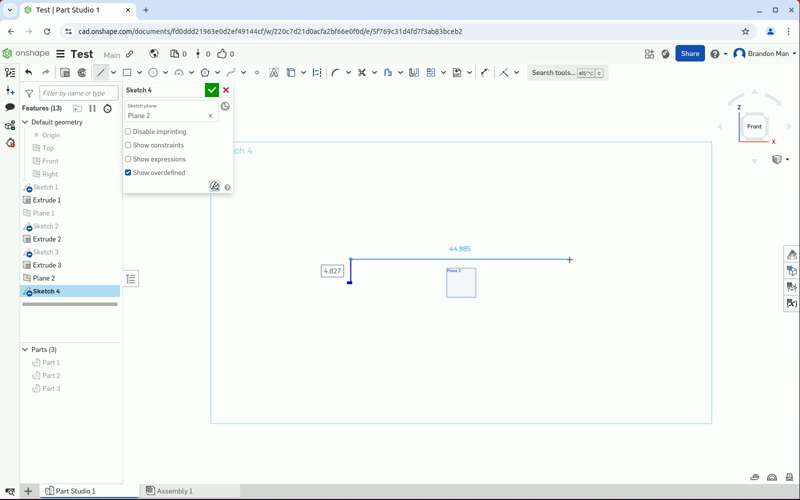
key_down(shift)
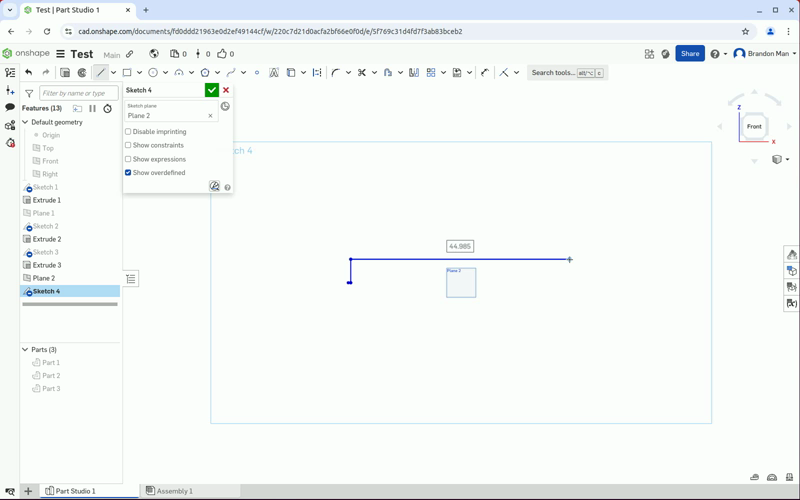
mouse_move(589, 259)
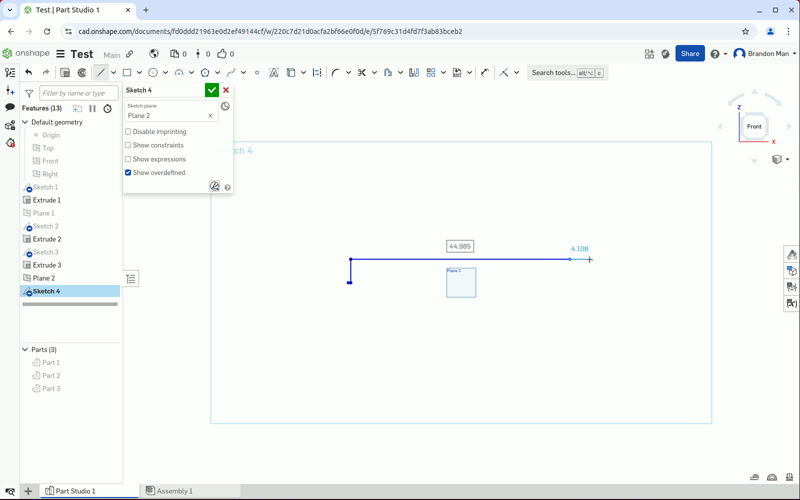
mouse_move(569, 282)
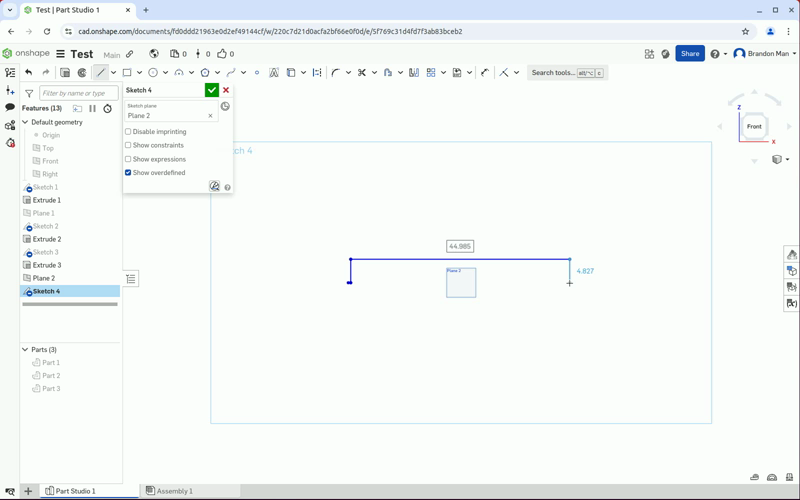
click(569, 282)
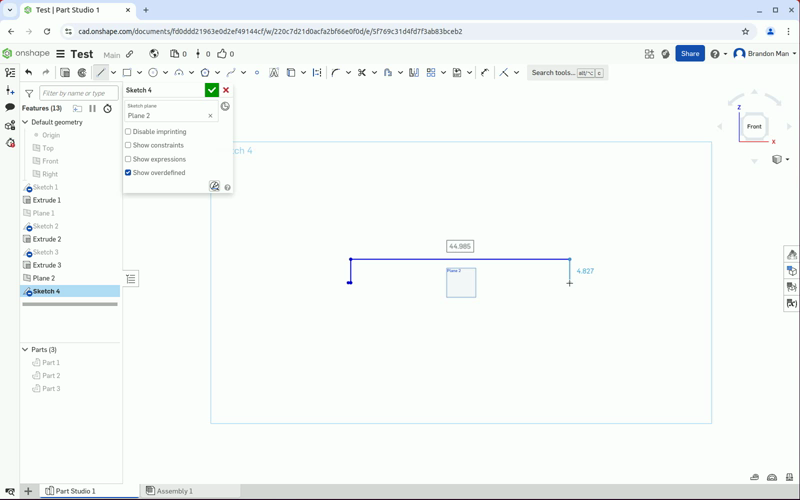
key_up(shift)
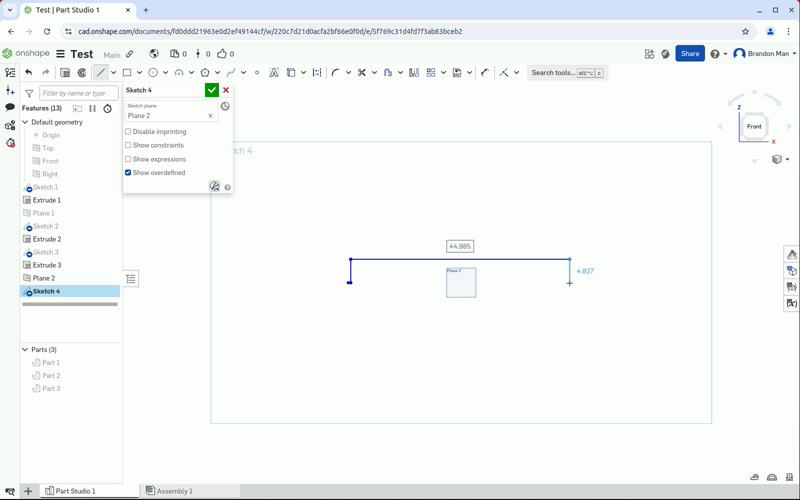
key_down(shift)
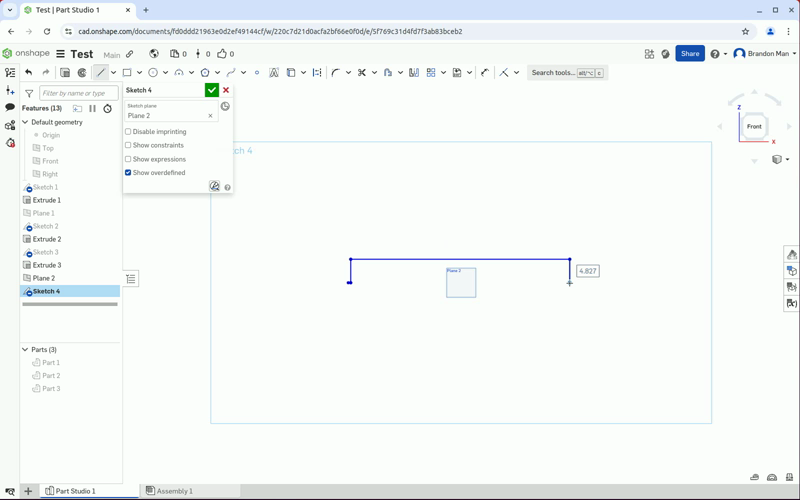
mouse_move(589, 282)
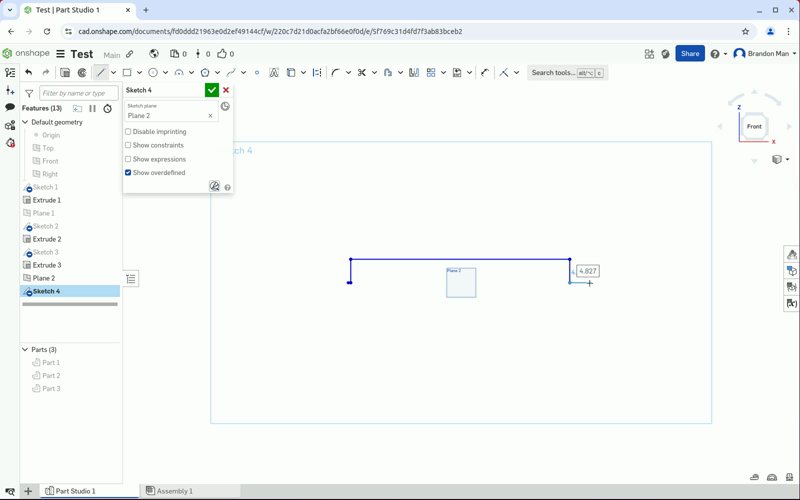
mouse_move(572, 282)
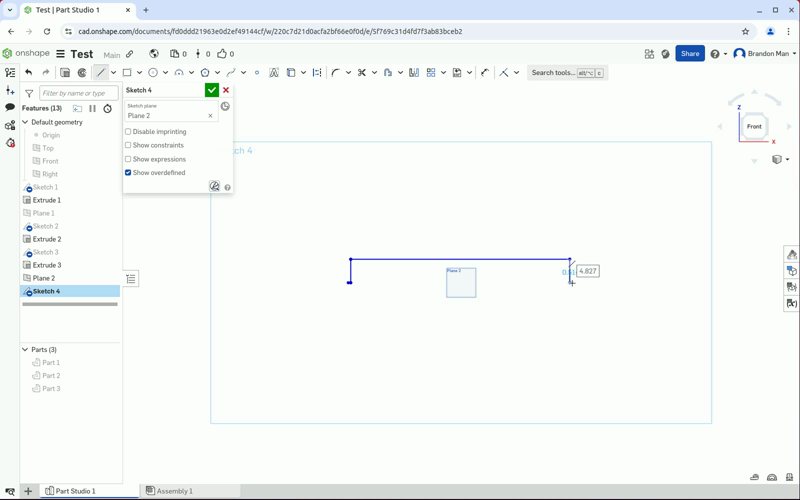
scroll(6)
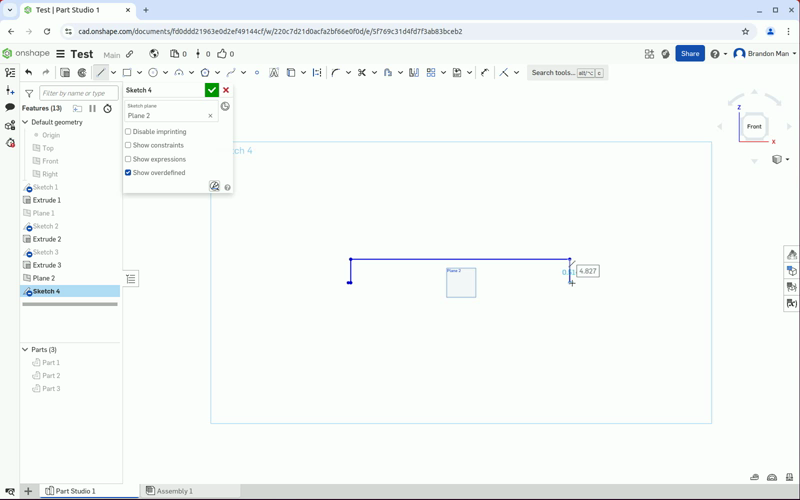
scroll(6)
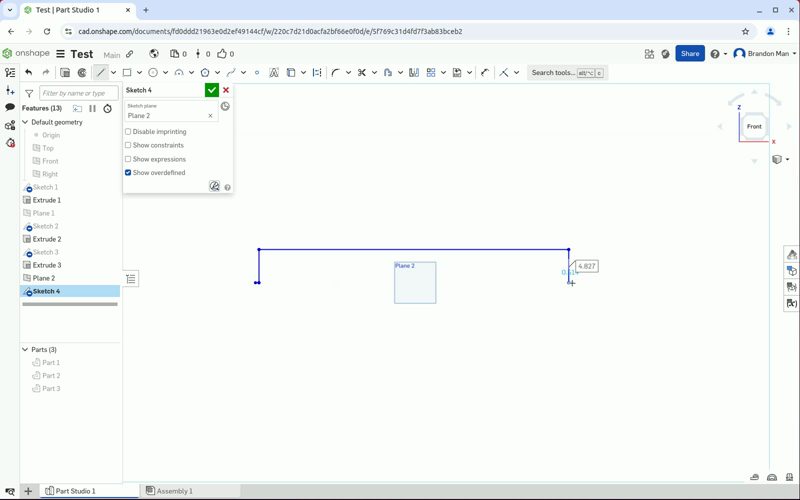
scroll(6)
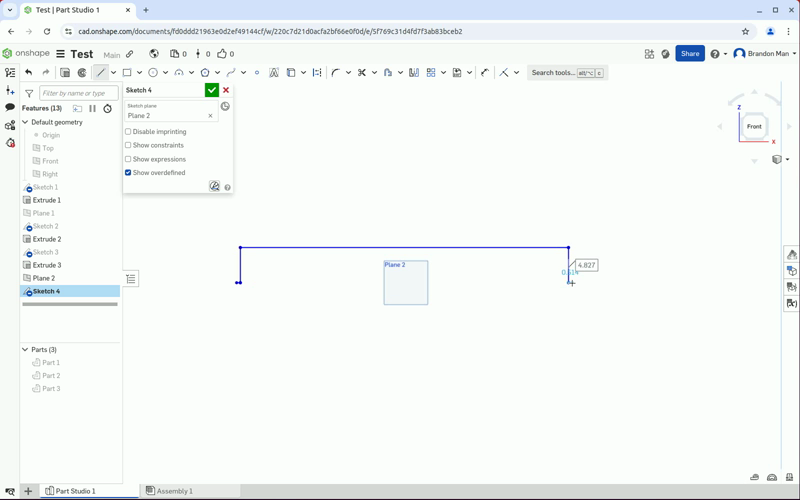
scroll(6)
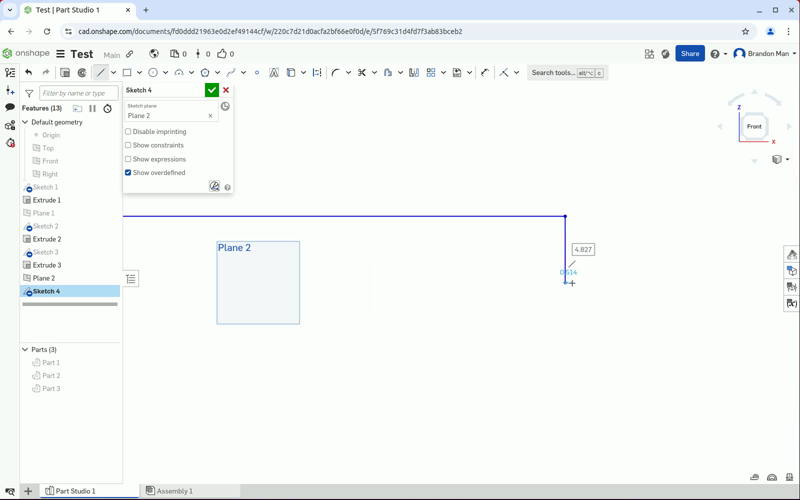
scroll(6)
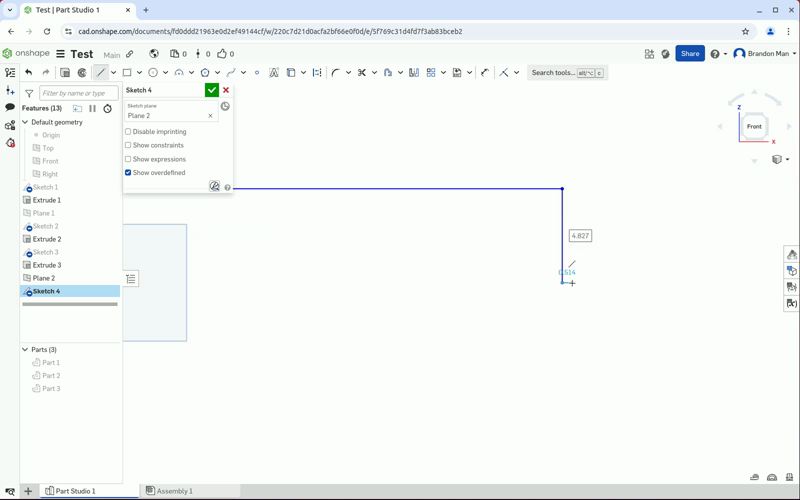
scroll(6)
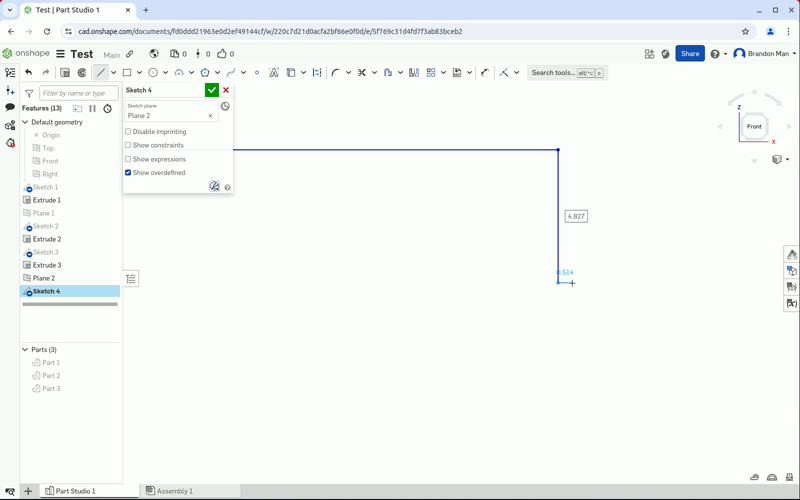
scroll(6)
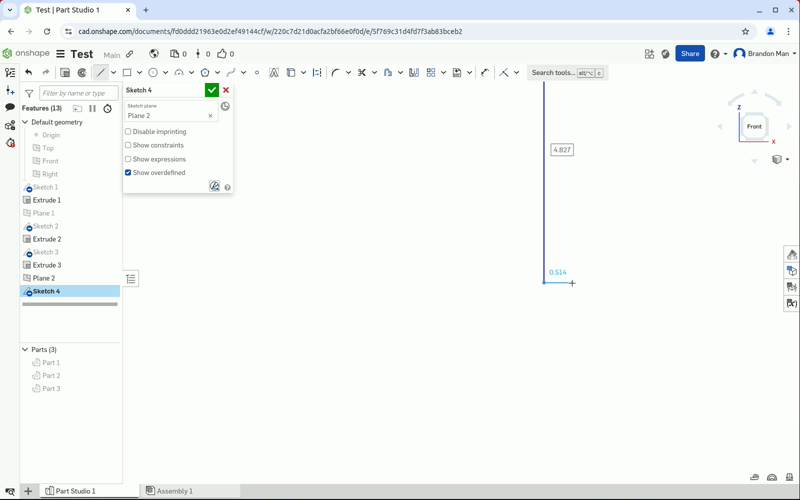
click(572, 282)
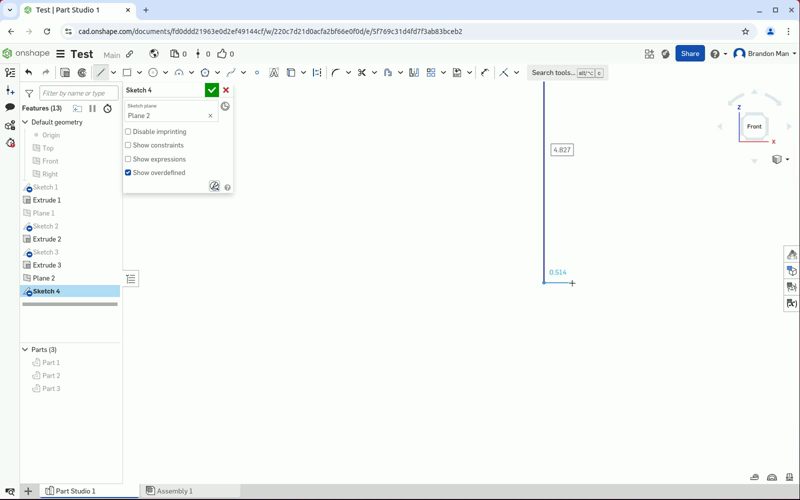
scroll(-6)
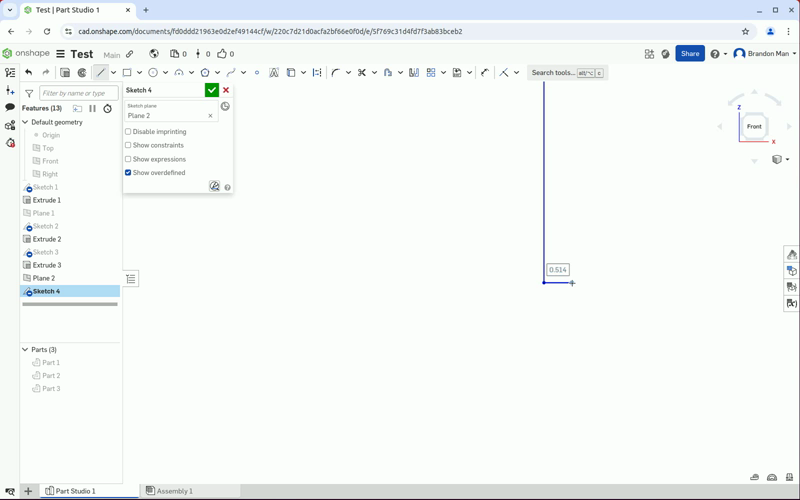
scroll(-6)
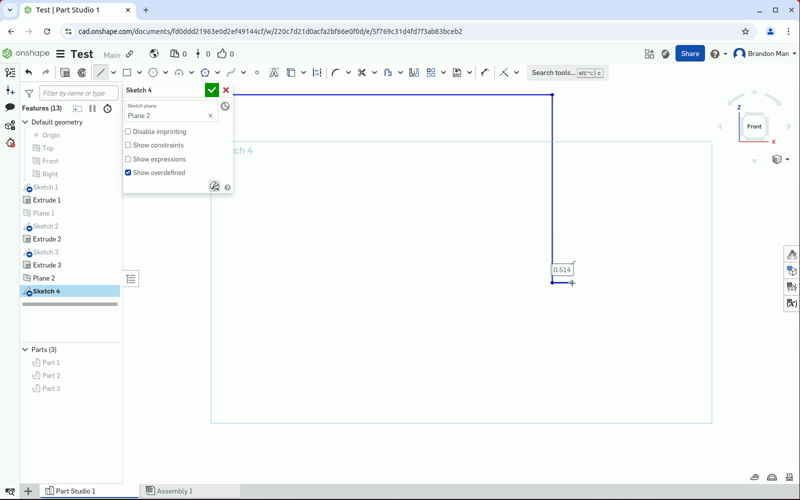
scroll(-6)
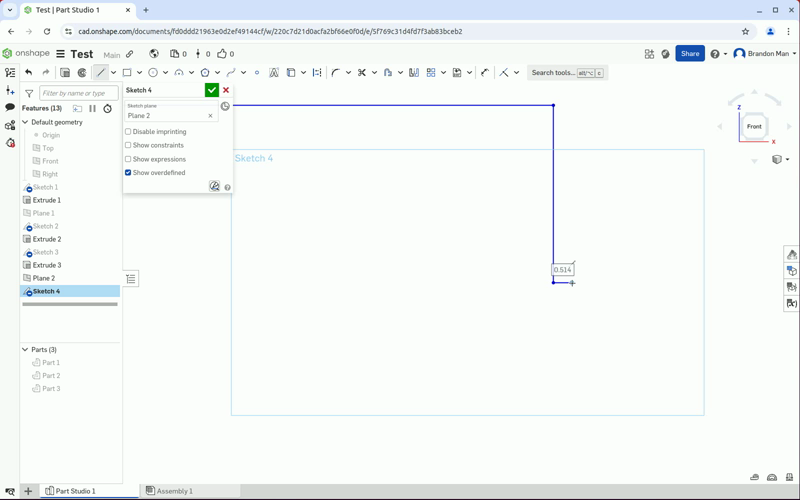
scroll(-6)
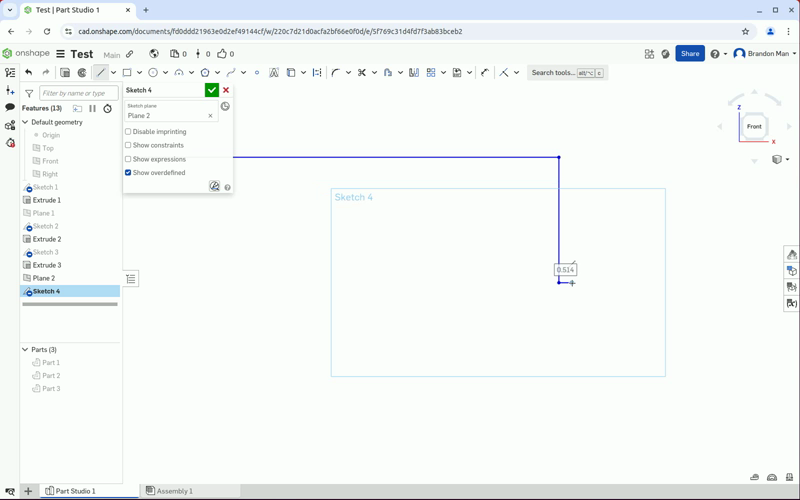
scroll(-6)
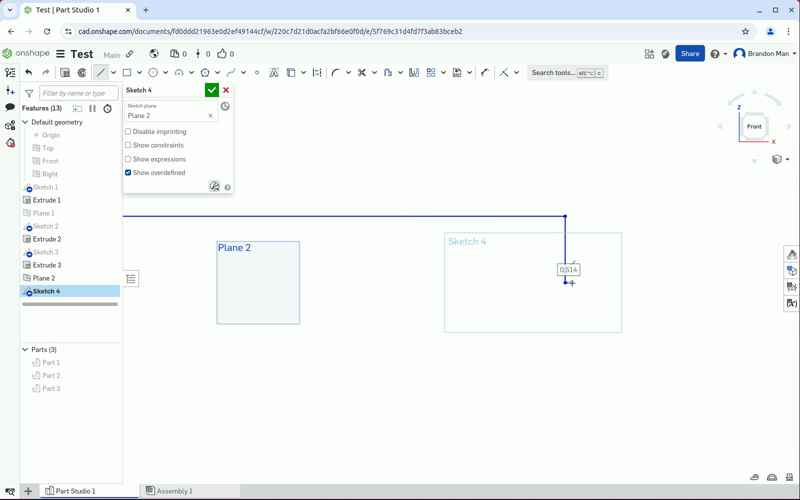
scroll(-6)
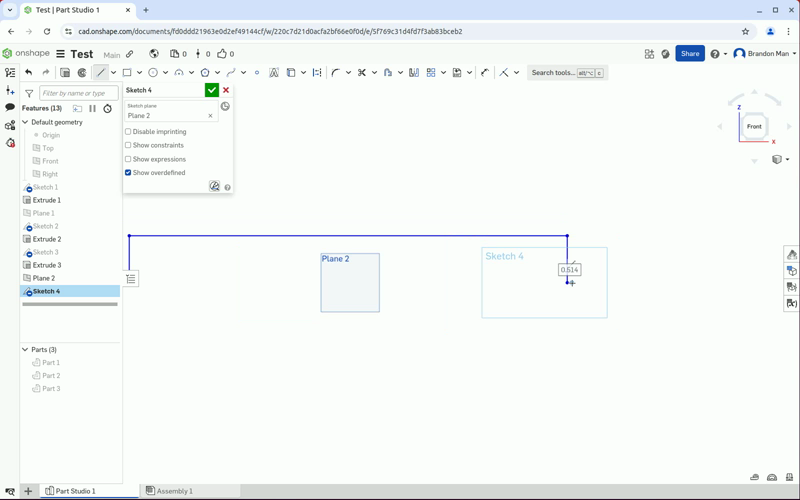
scroll(-6)
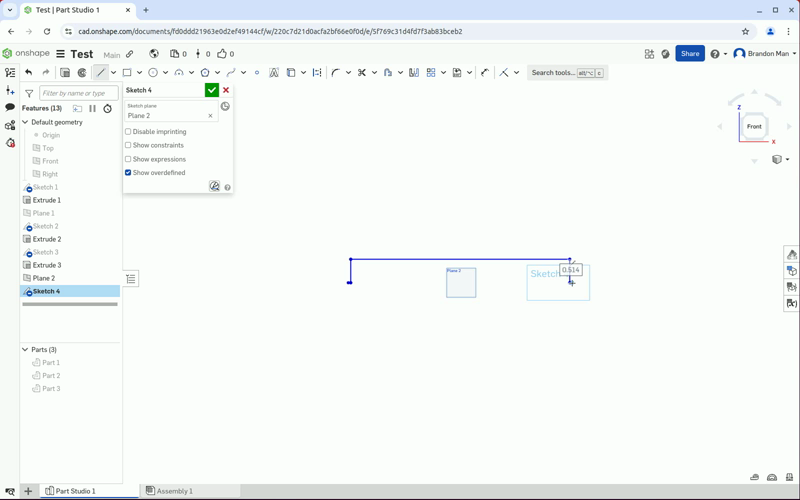
key_up(shift)
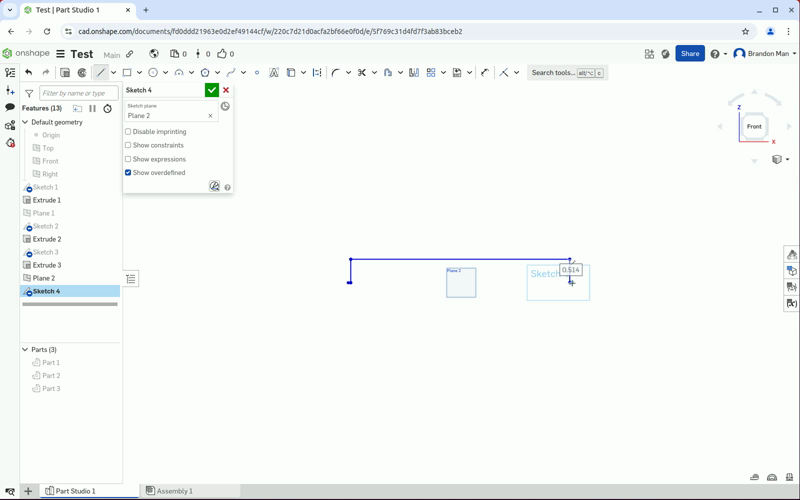
key_down(shift)
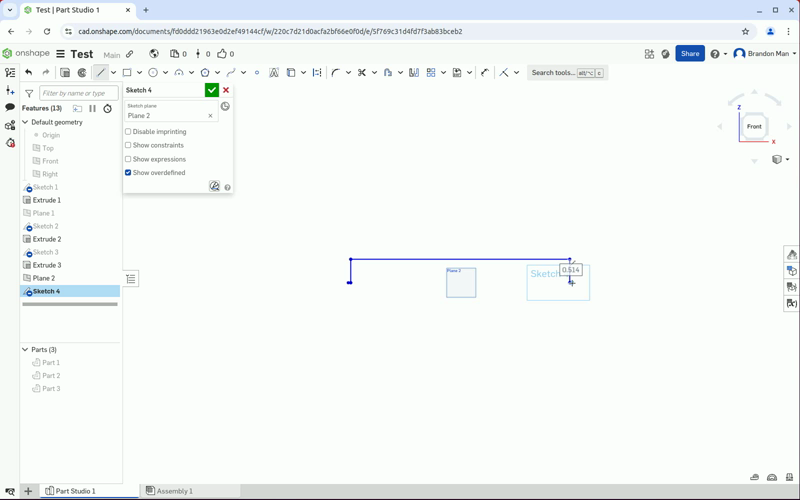
mouse_move(589, 282)
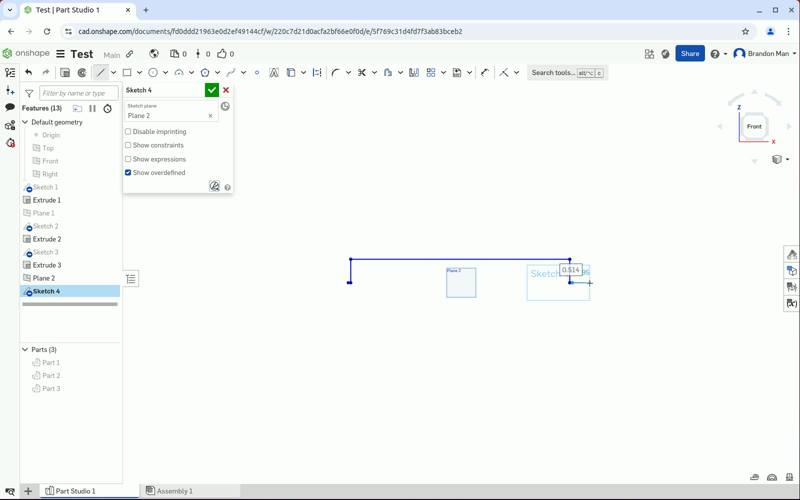
mouse_move(572, 257)
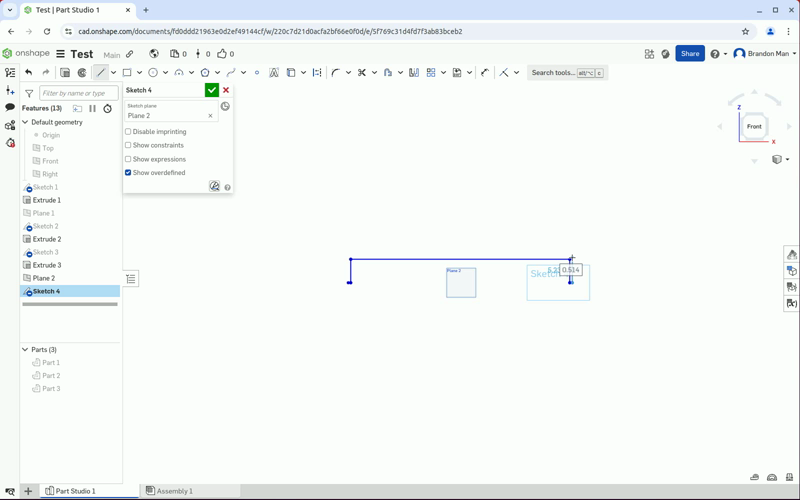
scroll(6)
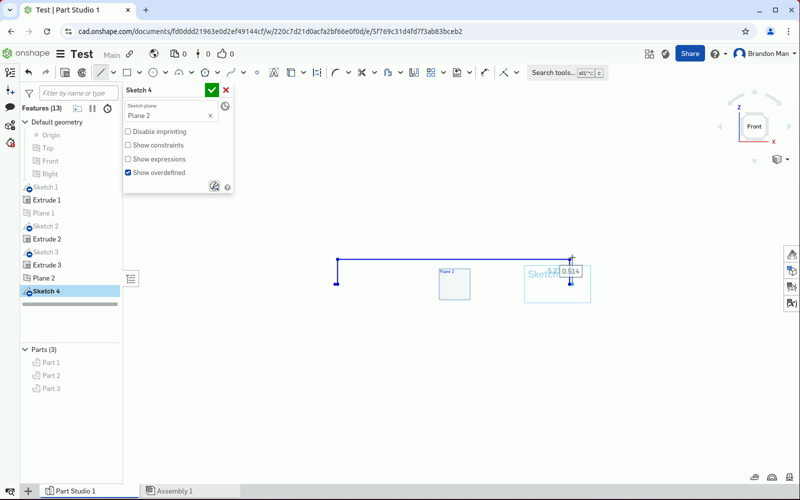
scroll(6)
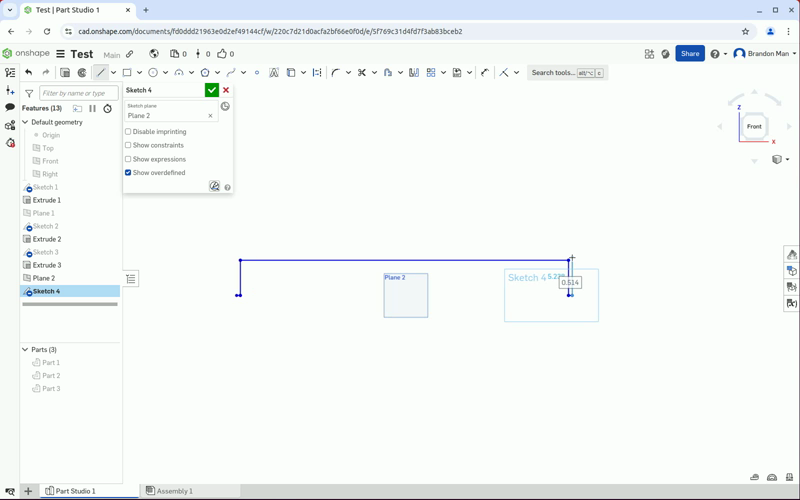
scroll(6)
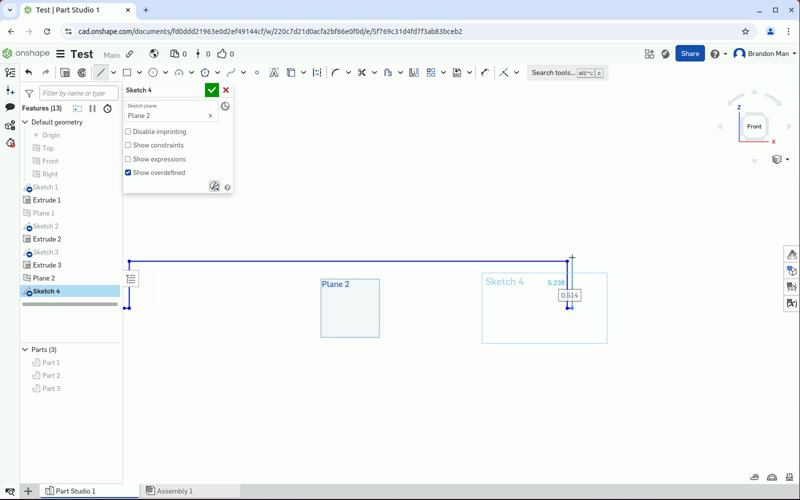
scroll(6)
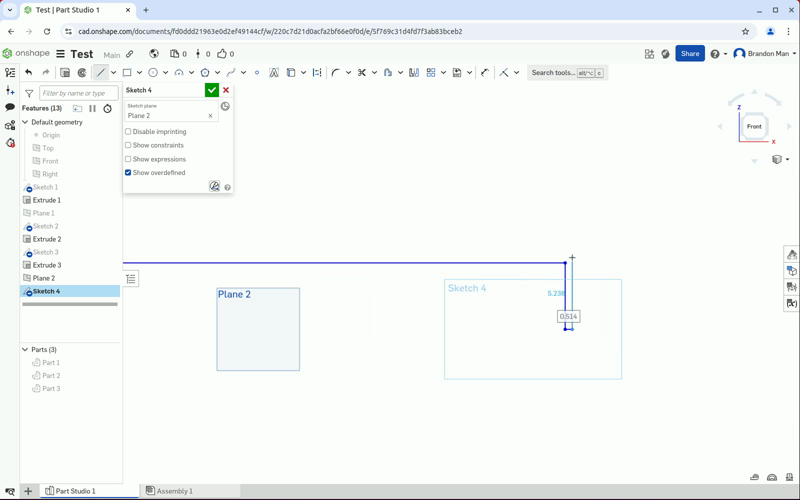
scroll(6)
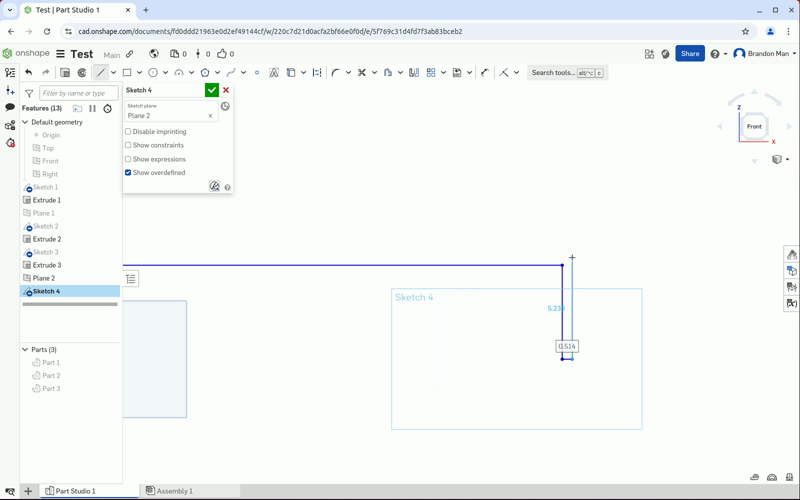
scroll(6)
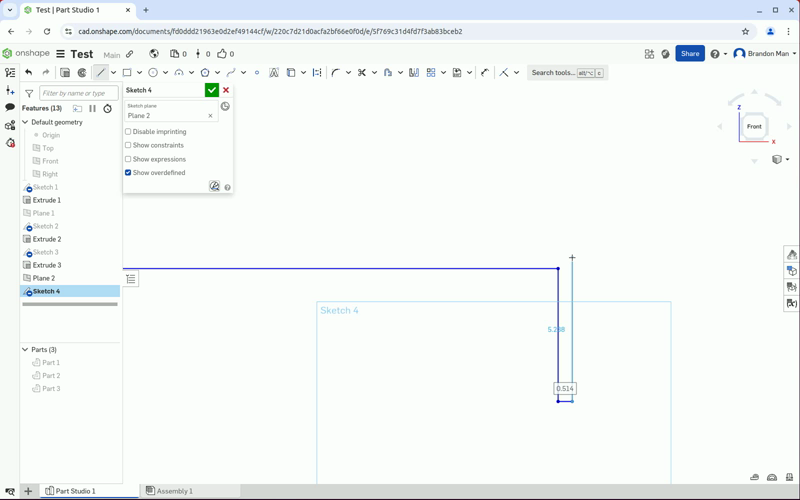
scroll(6)
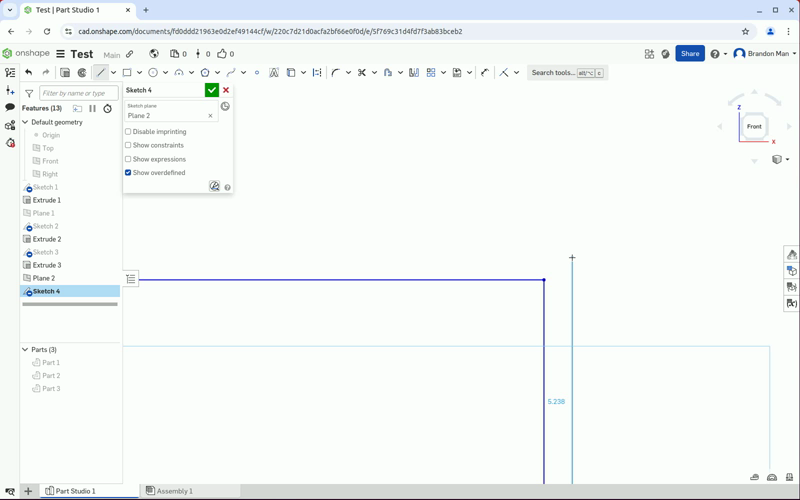
click(572, 257)
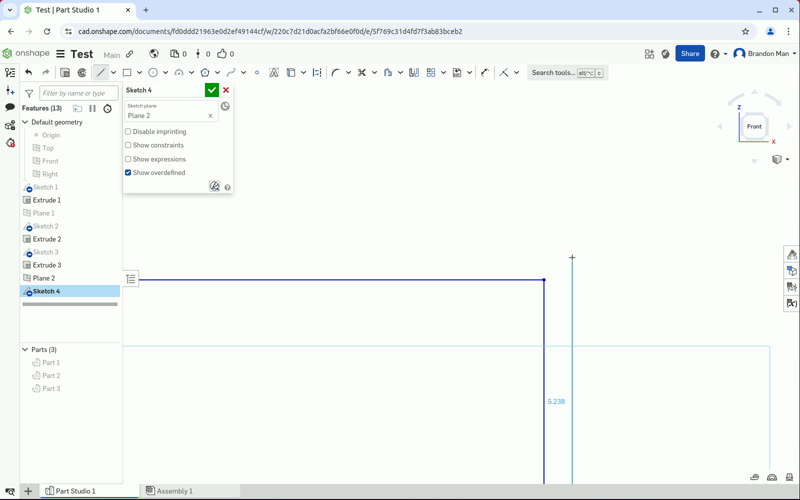
scroll(-6)
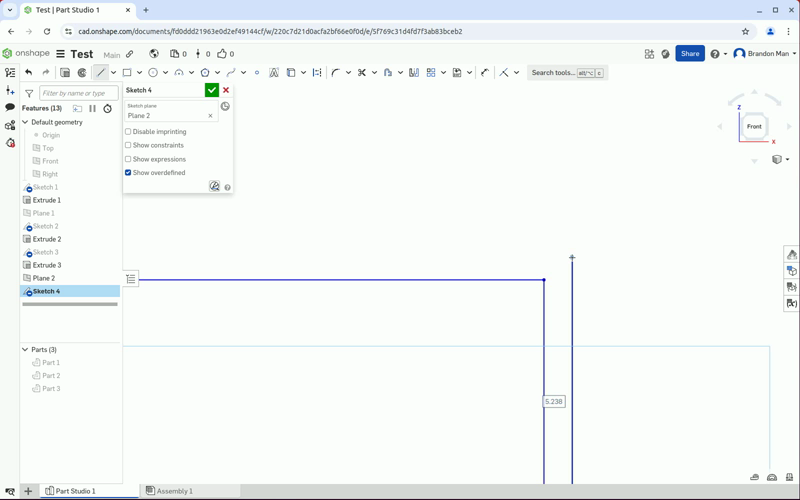
scroll(-6)
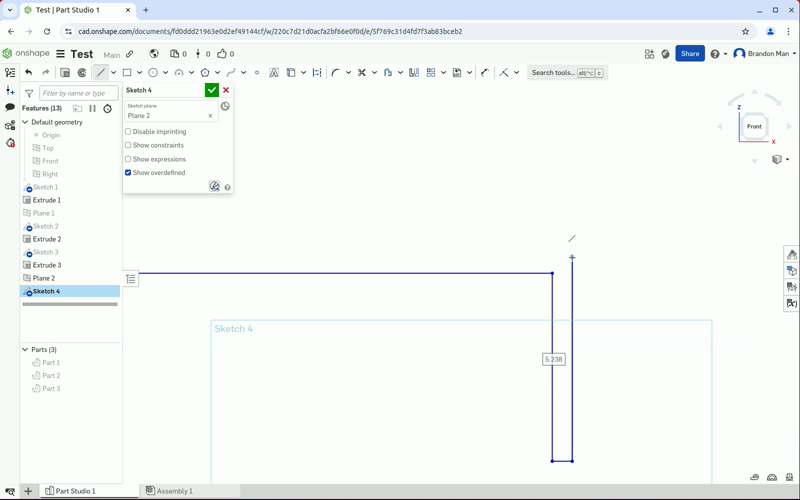
scroll(-6)
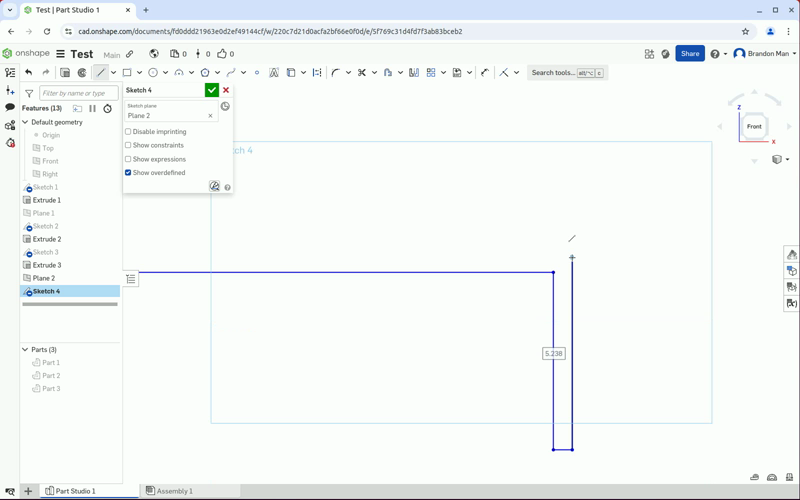
scroll(-6)
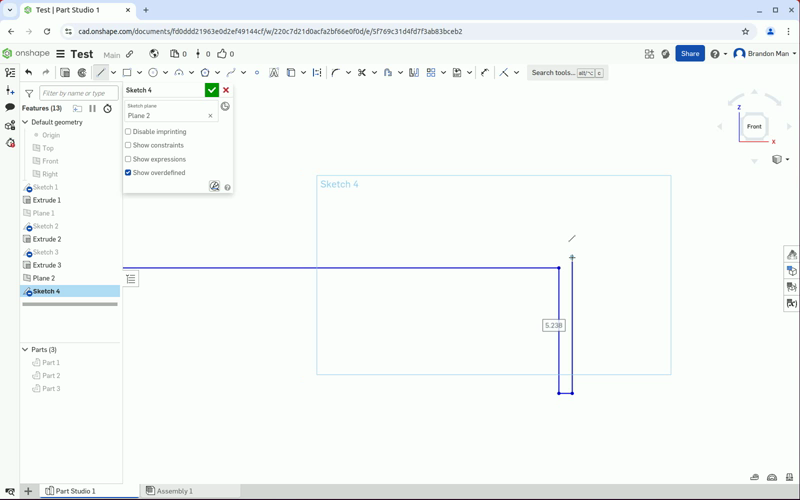
scroll(-6)
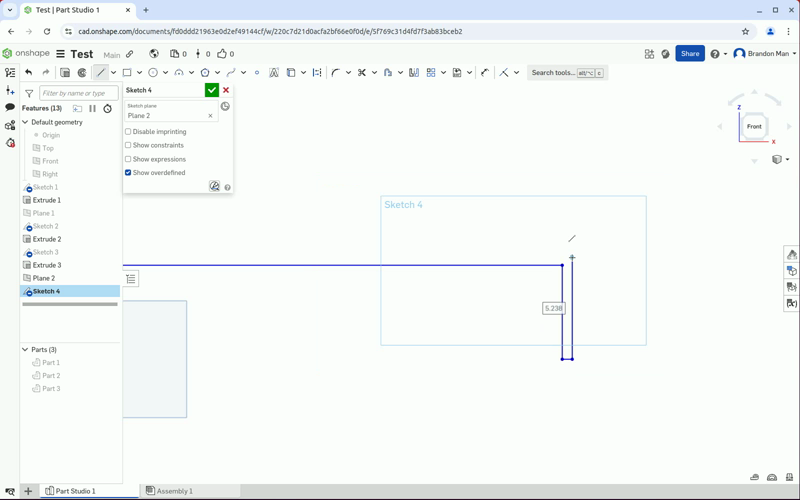
scroll(-6)
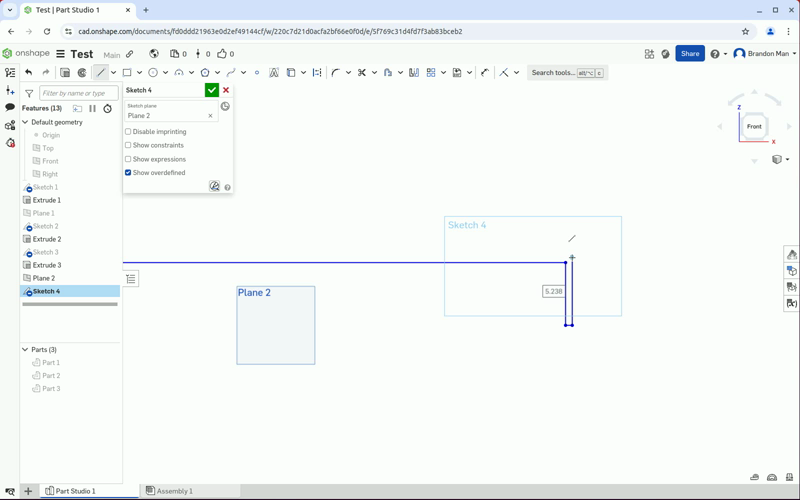
scroll(-6)
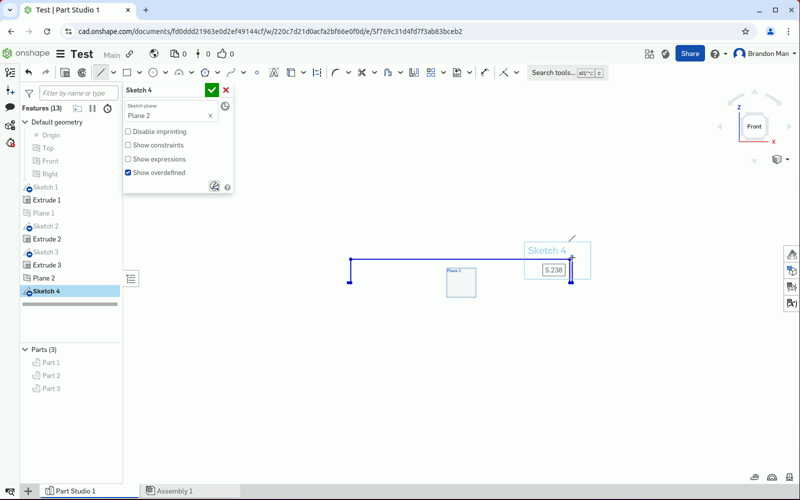
key_up(shift)
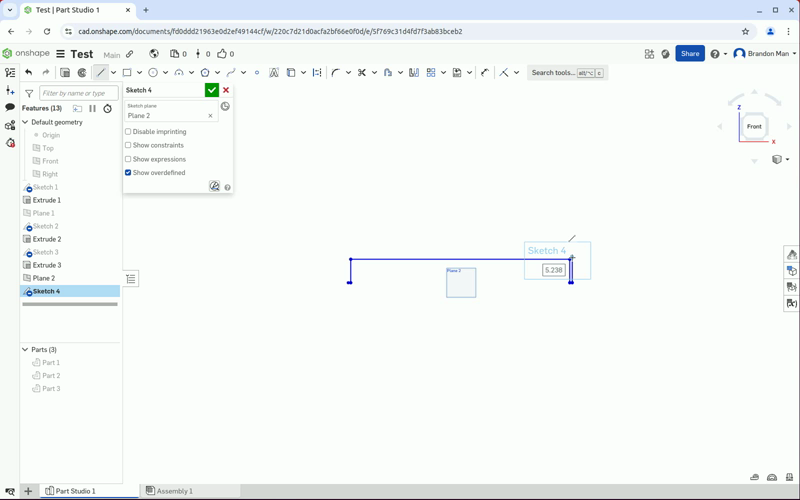
key_down(shift)
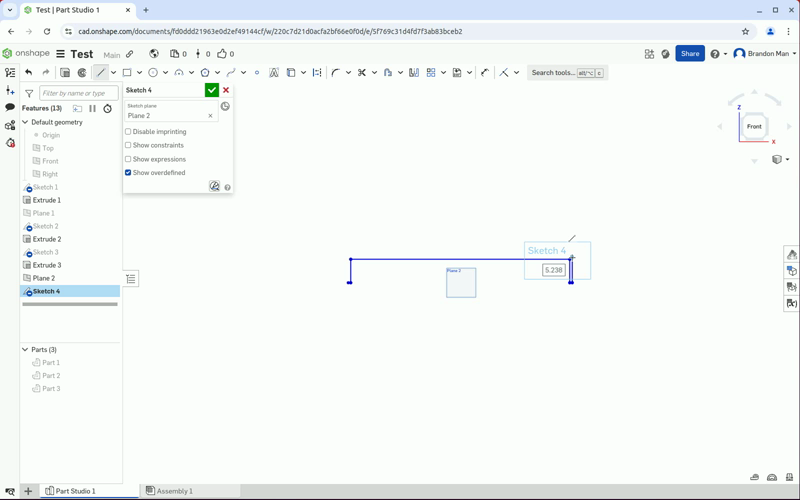
mouse_move(348, 257)
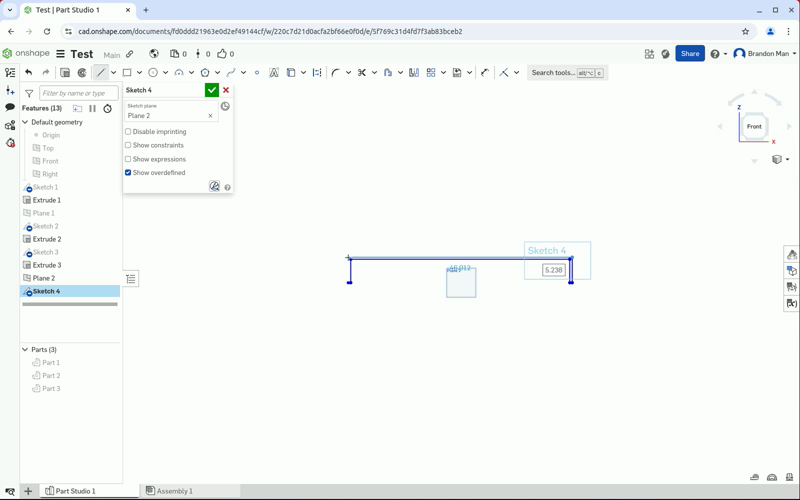
scroll(6)
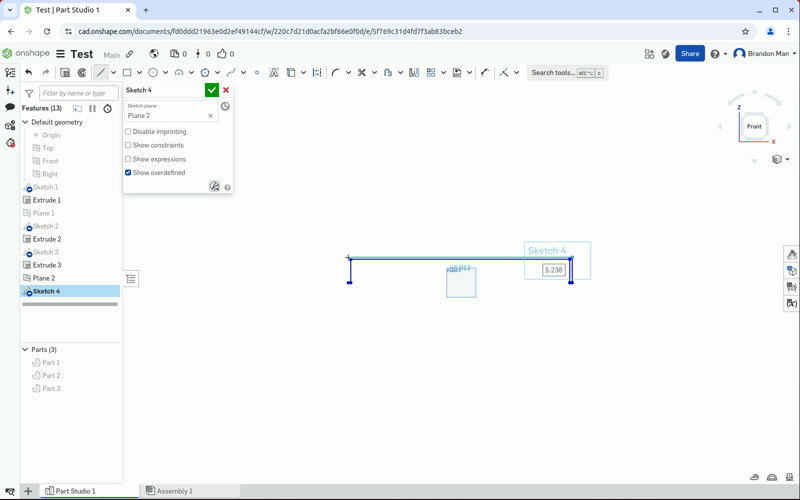
scroll(6)
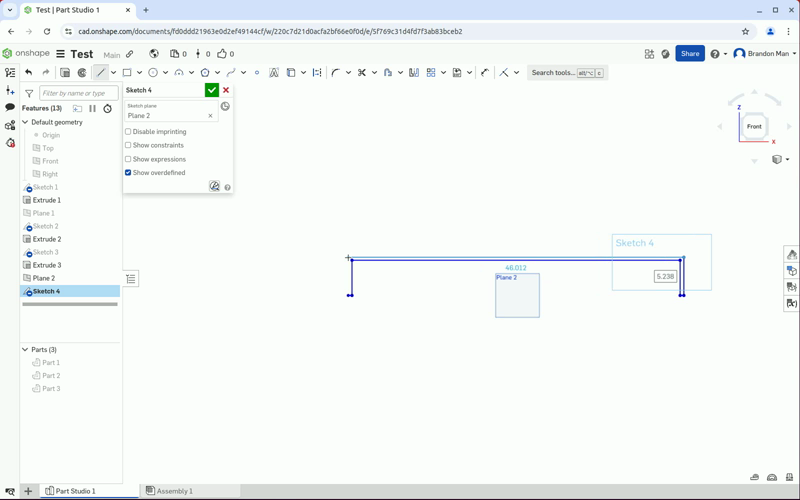
scroll(6)
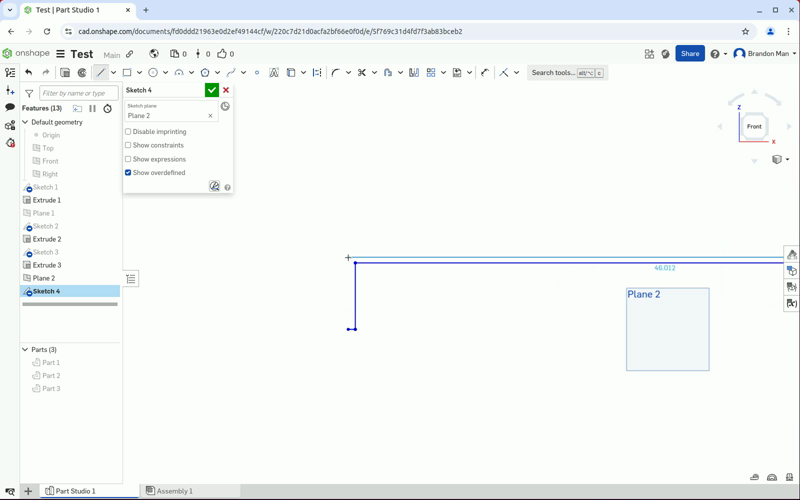
scroll(6)
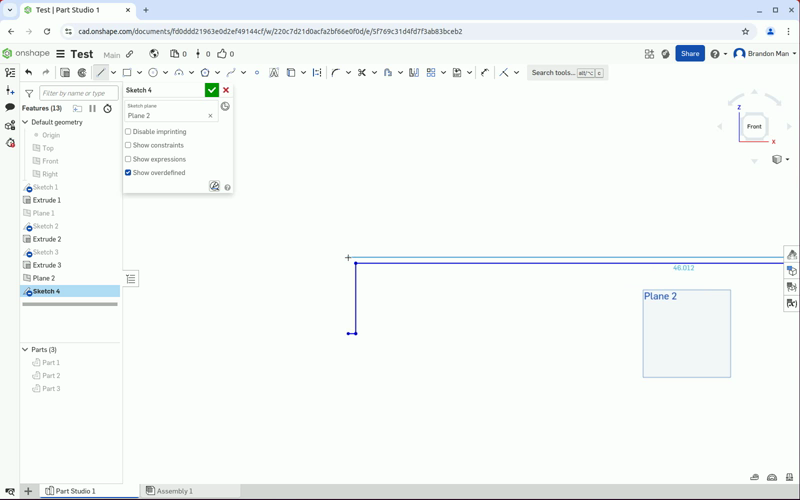
scroll(6)
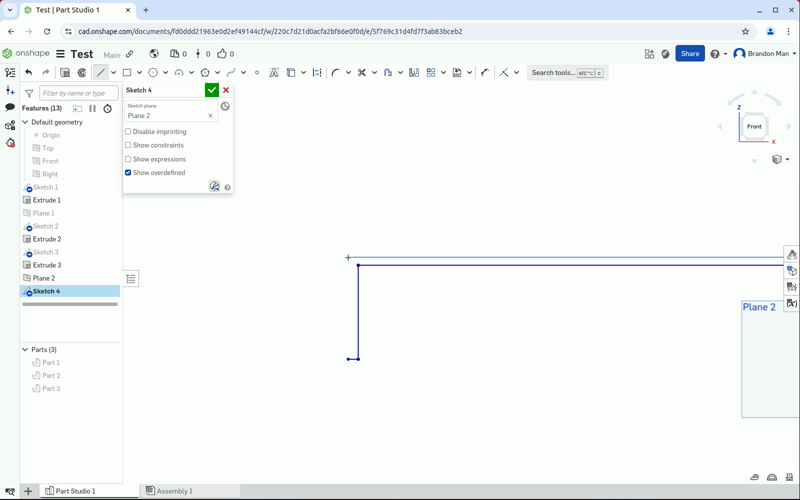
scroll(6)
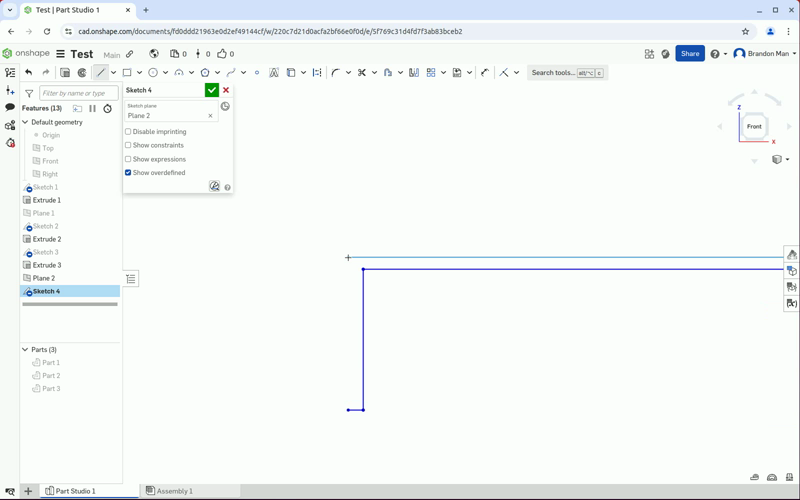
scroll(6)
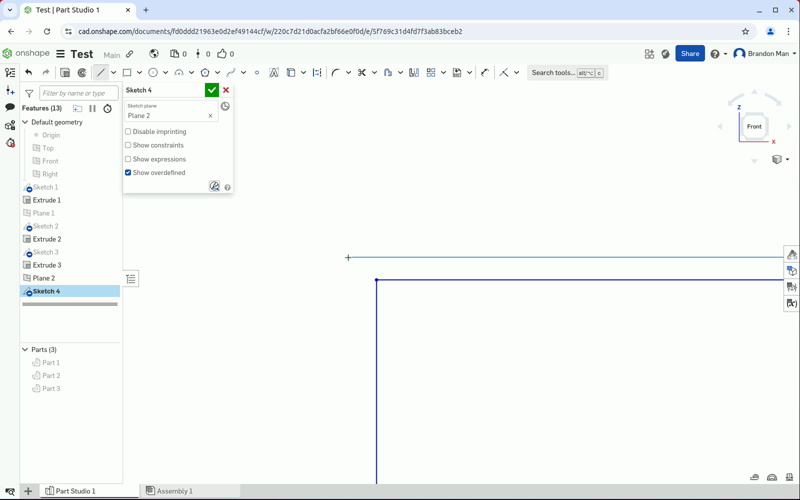
click(348, 257)
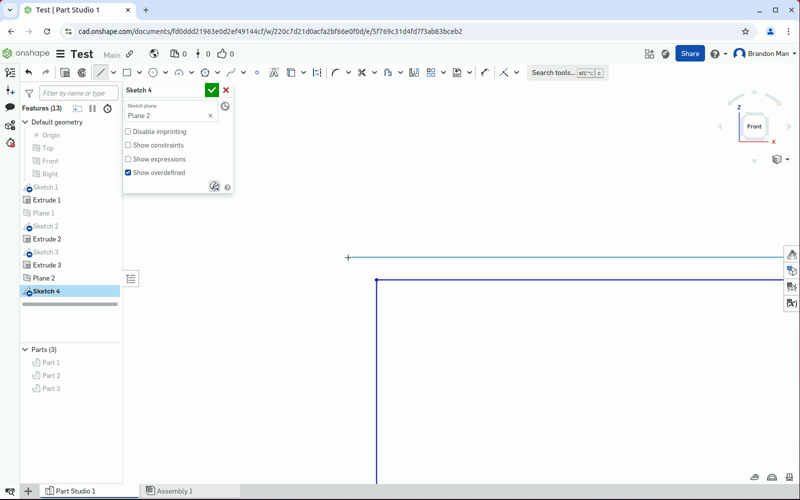
scroll(-6)
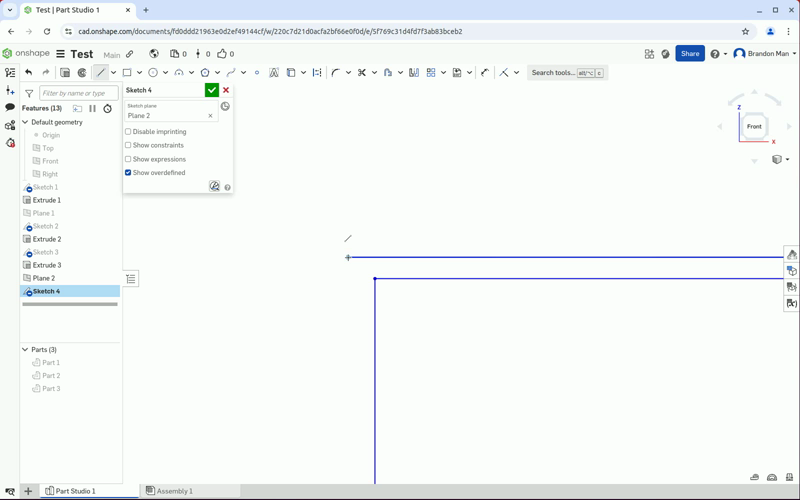
scroll(-6)
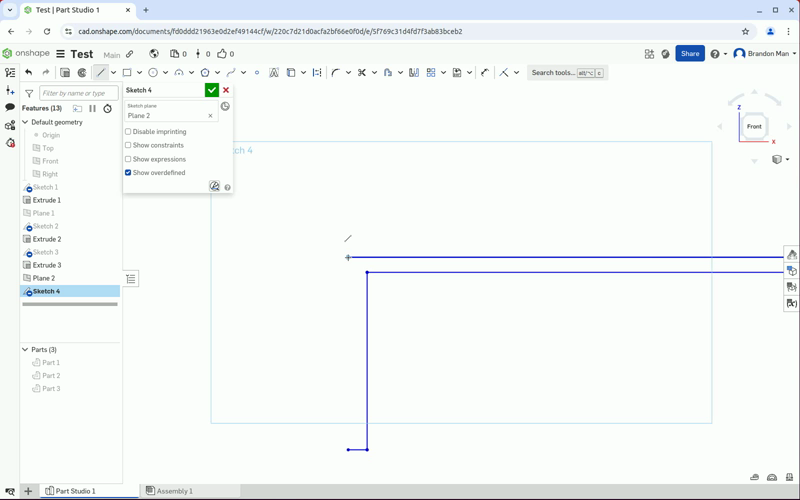
scroll(-6)
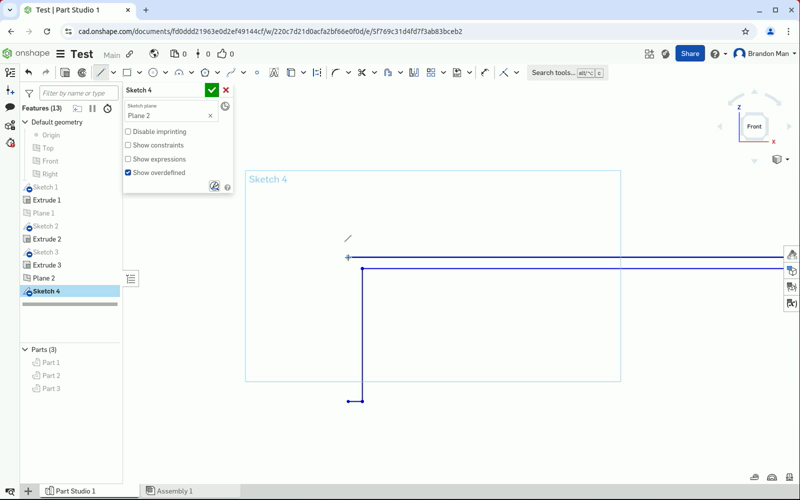
scroll(-6)
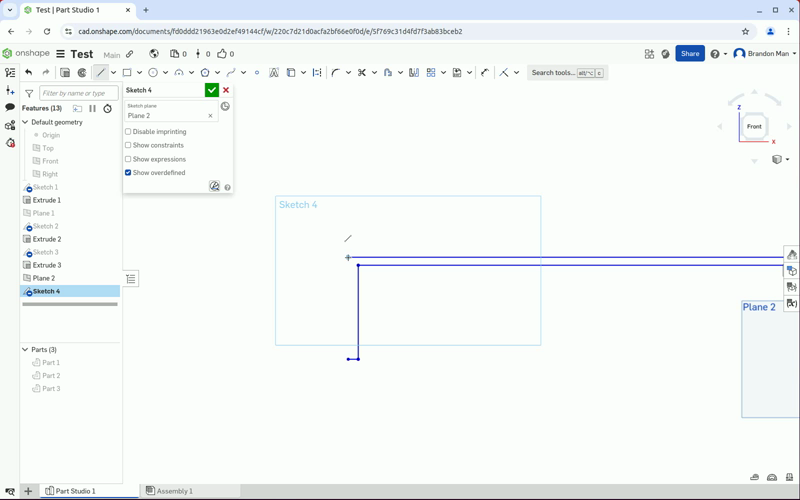
scroll(-6)
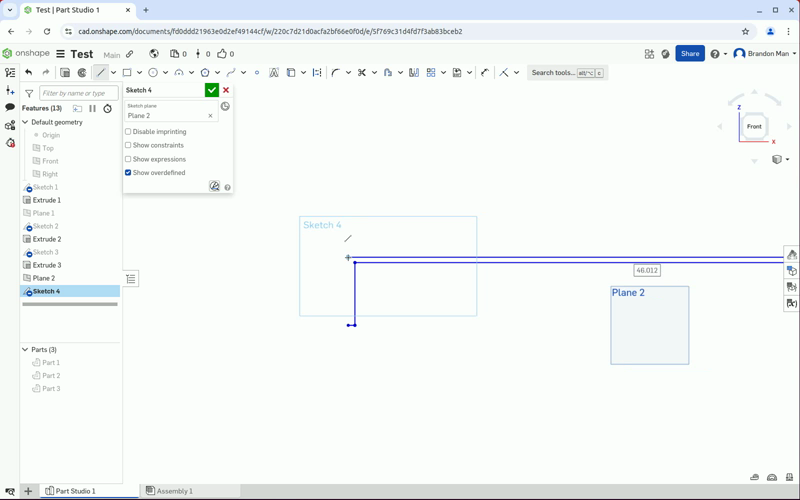
scroll(-6)
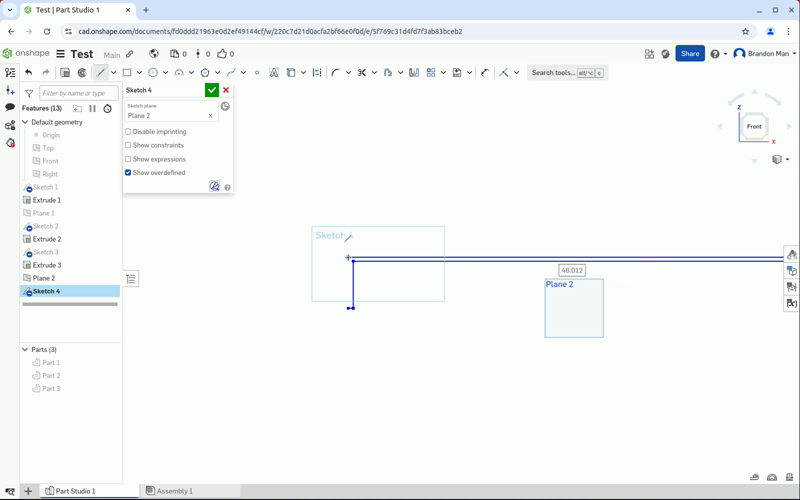
scroll(-6)
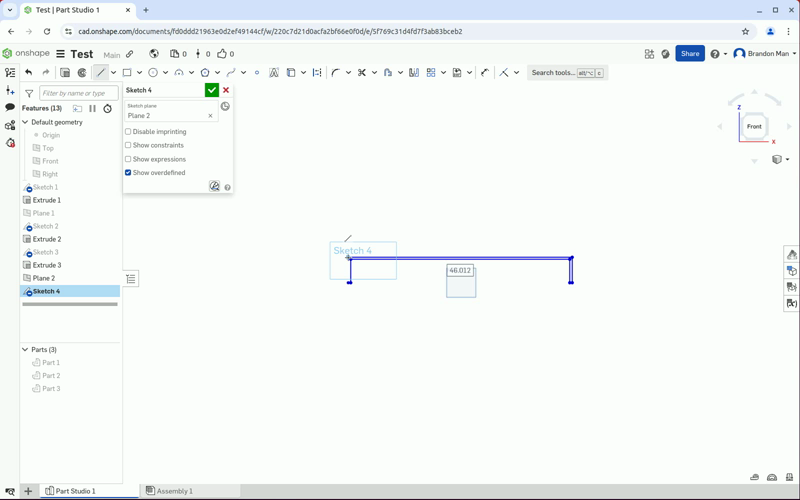
key_up(shift)
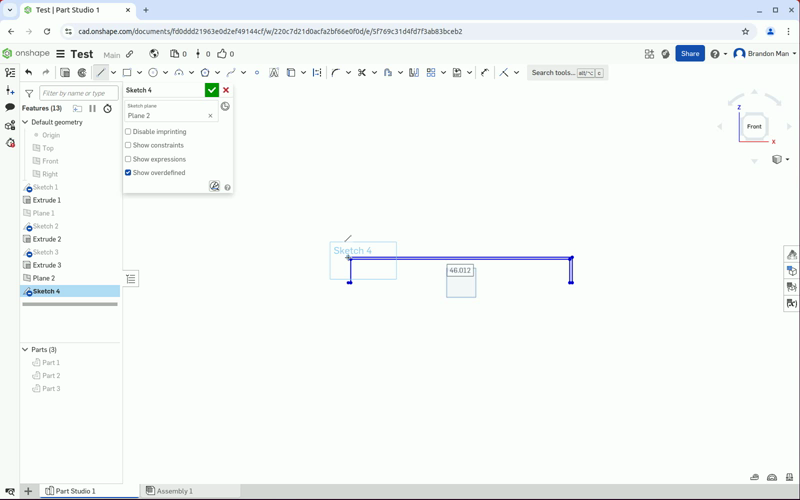
mouse_move(378, 257)
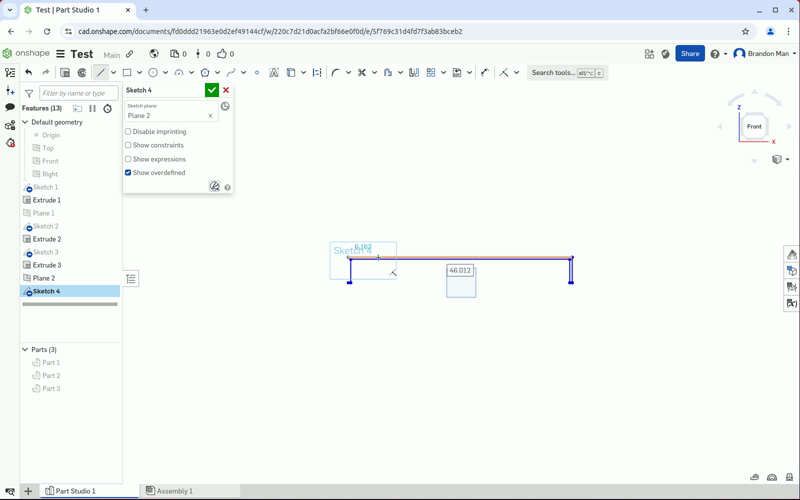
key_down(shift)
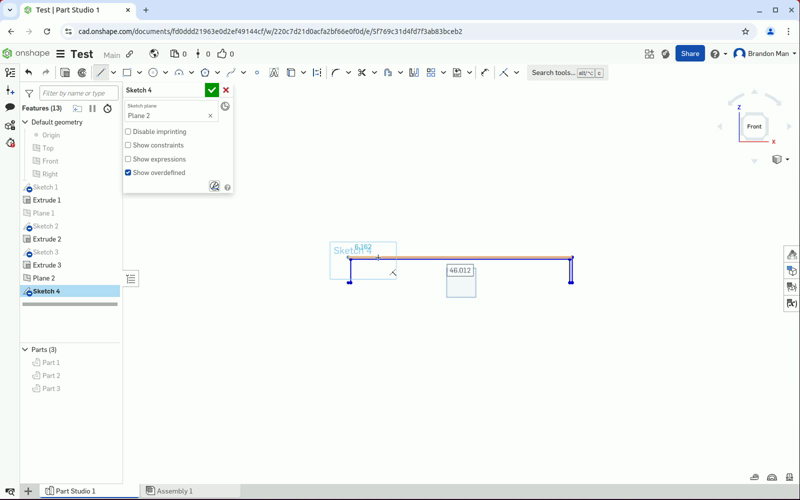
mouse_move(348, 282)
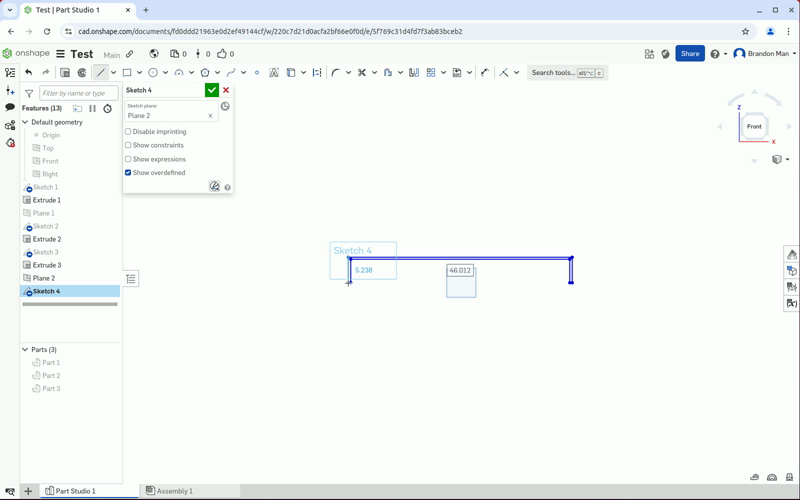
scroll(6)
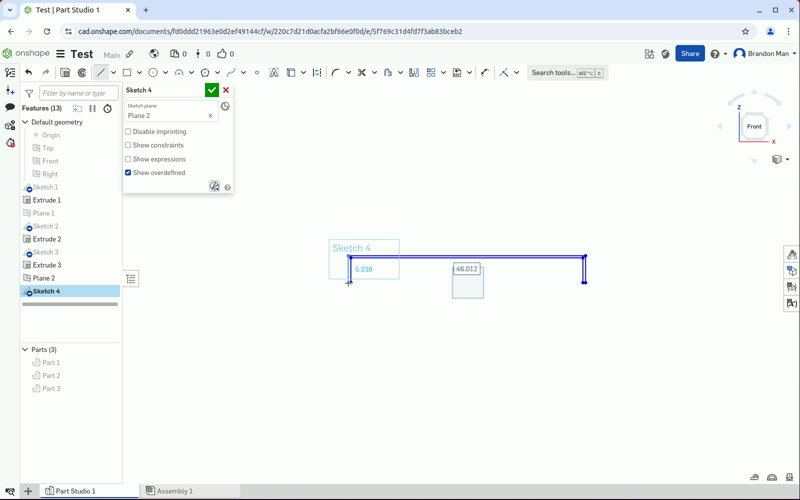
scroll(6)
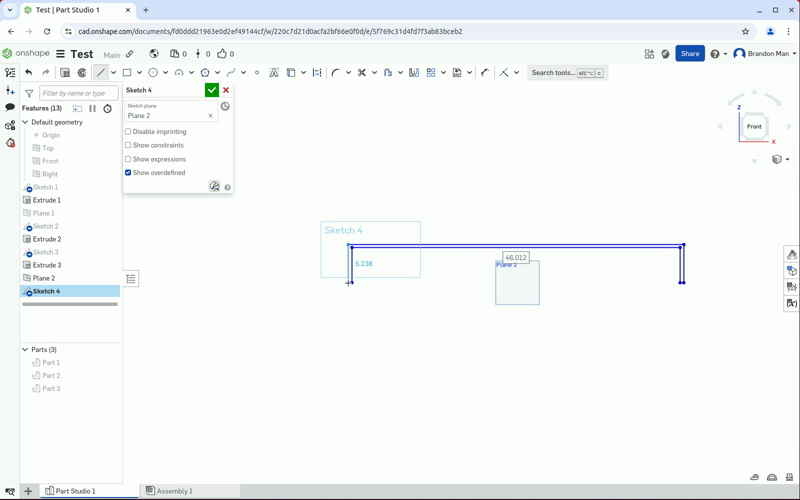
scroll(6)
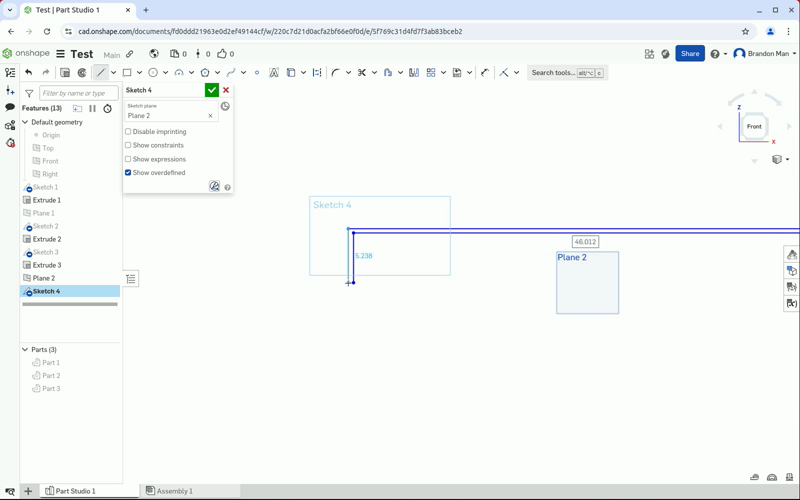
scroll(6)
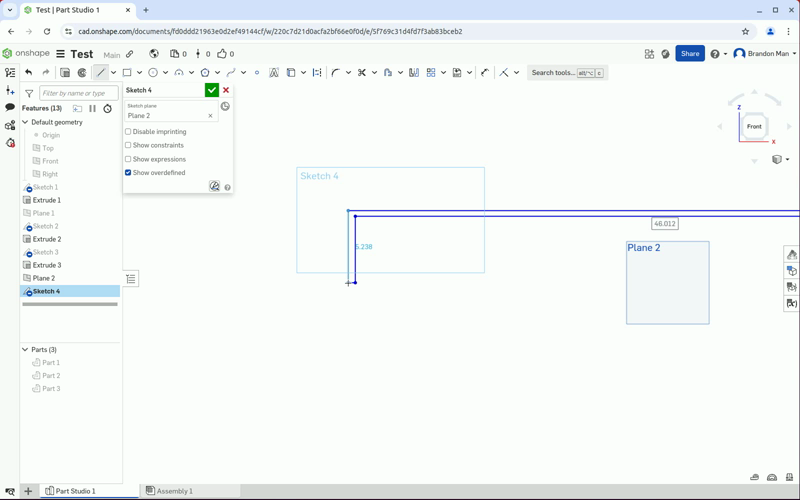
scroll(6)
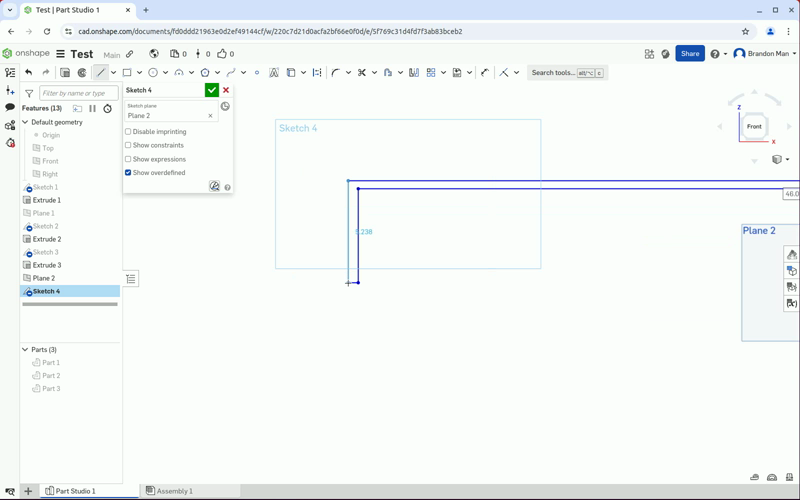
scroll(6)
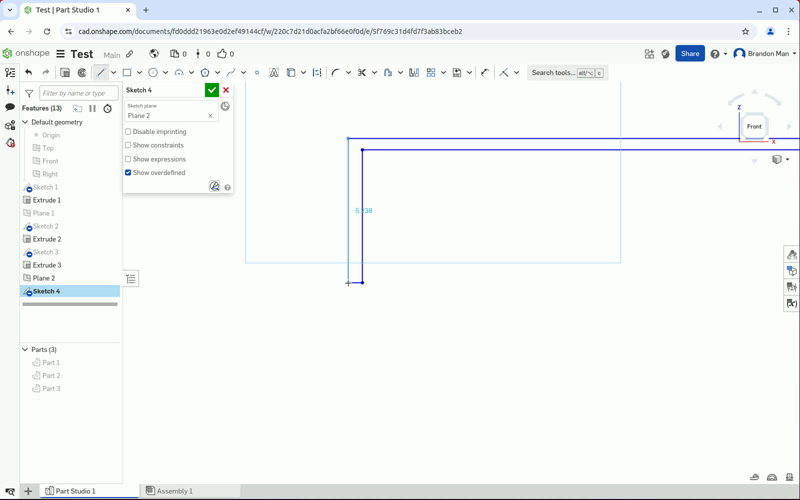
scroll(6)
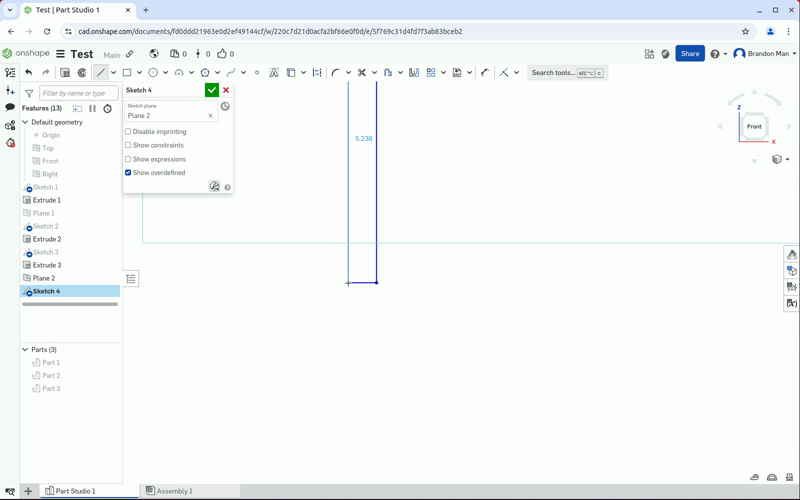
key_up(shift)
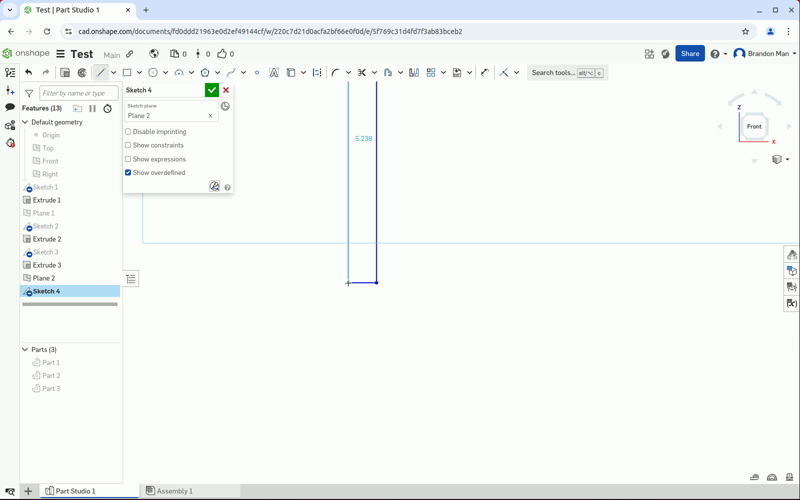
click(348, 282)
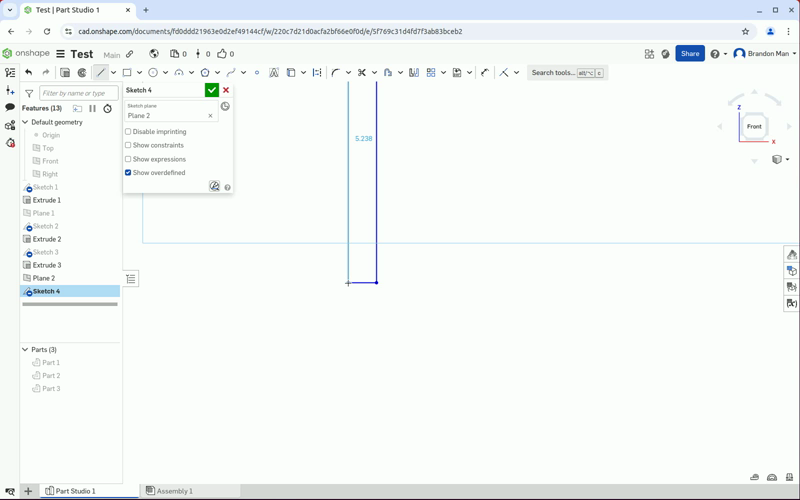
scroll(-6)
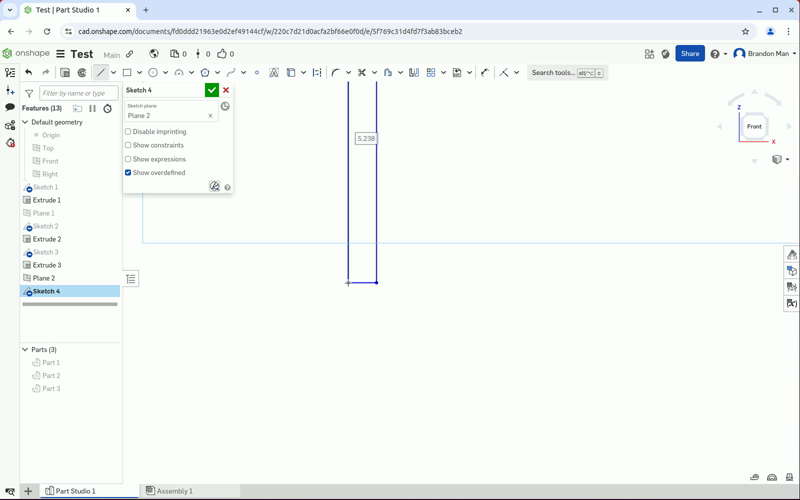
scroll(-6)
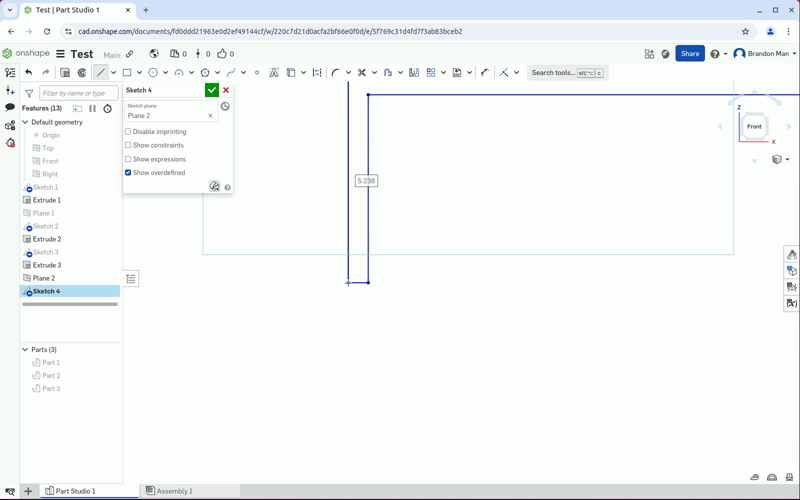
scroll(-6)
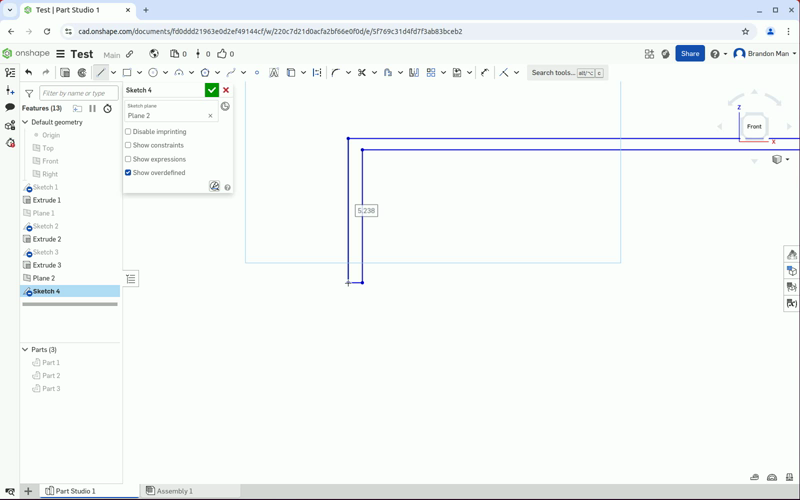
scroll(-6)
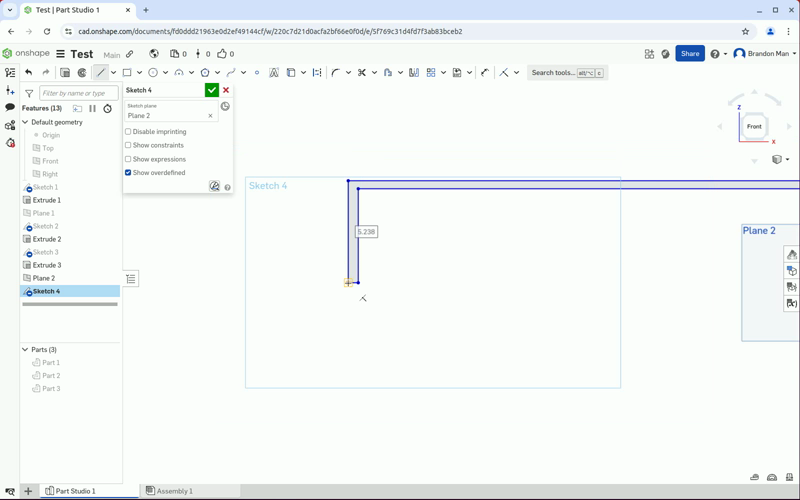
scroll(-6)
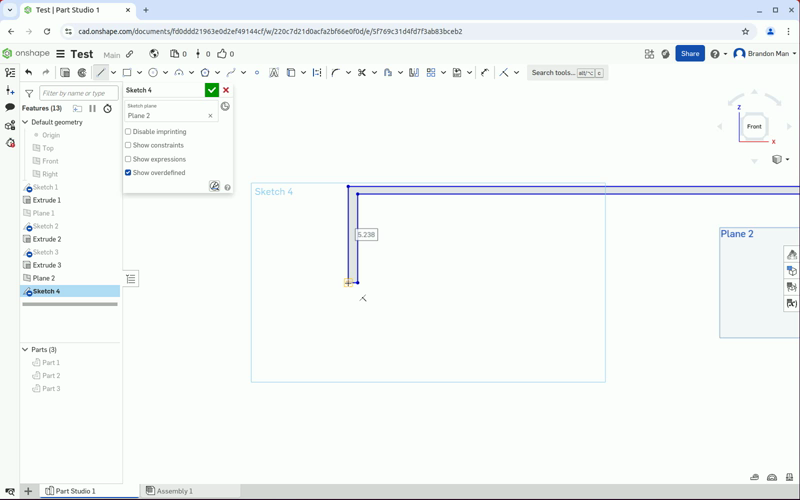
scroll(-6)
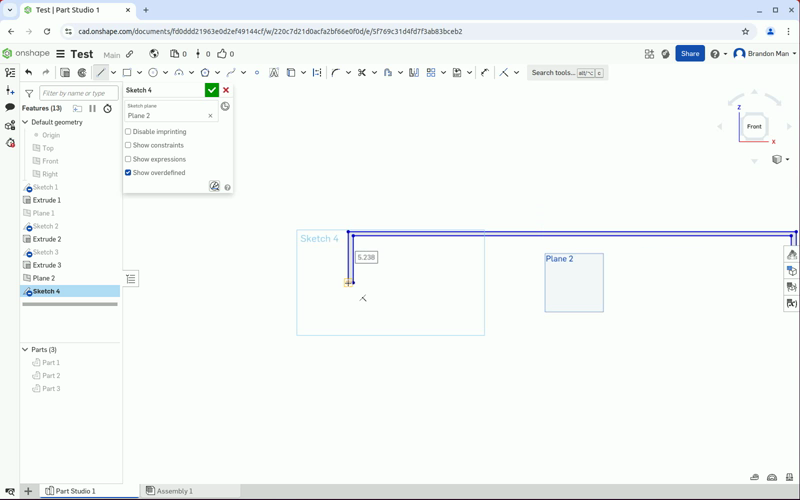
scroll(-6)
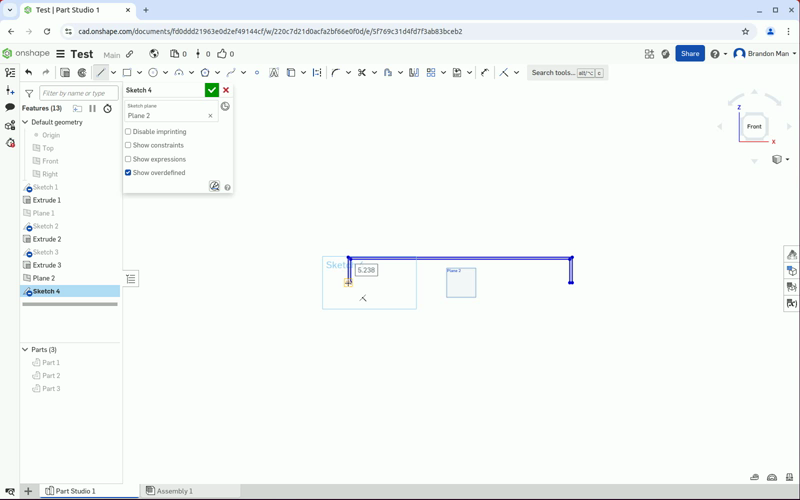
key(esc)
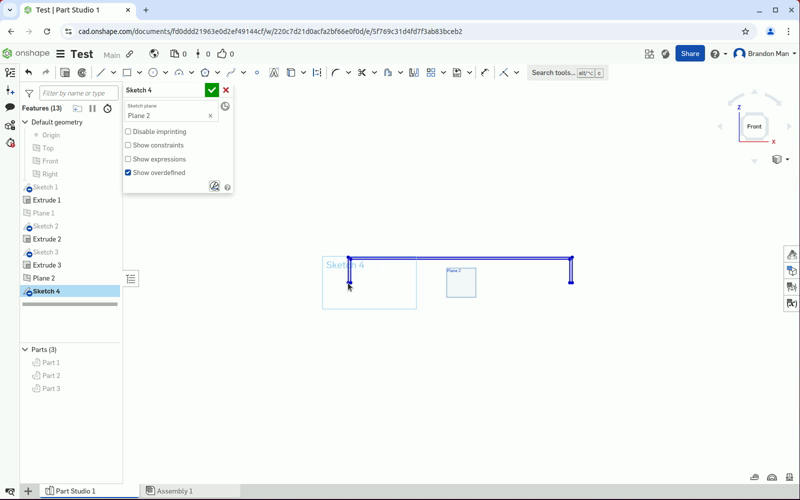
mouse_move(394, 257)
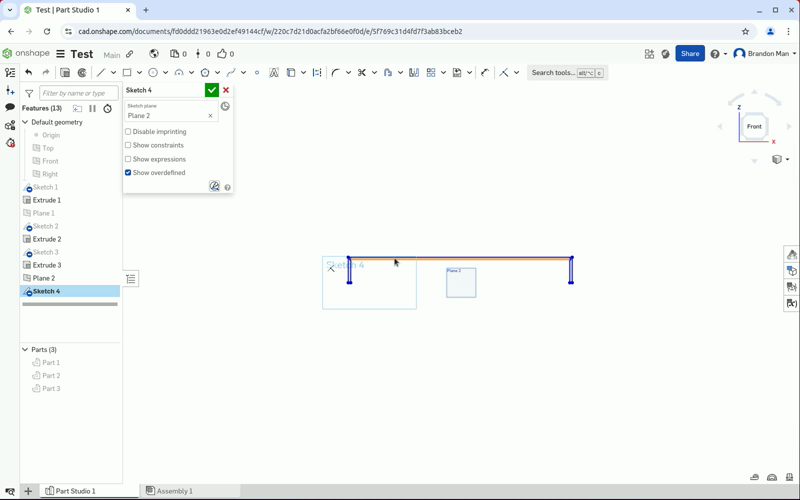
scroll(6)
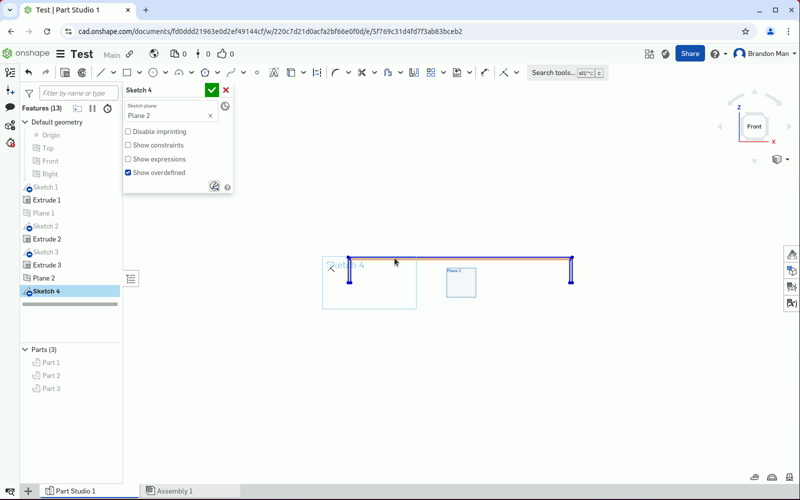
scroll(6)
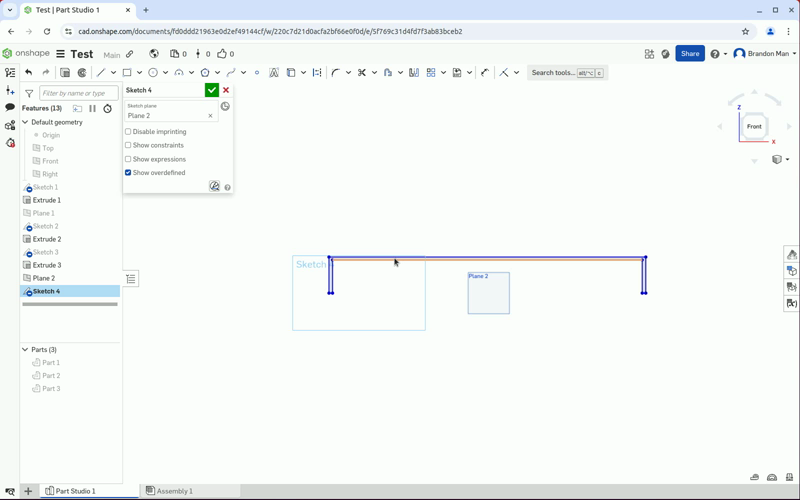
scroll(6)
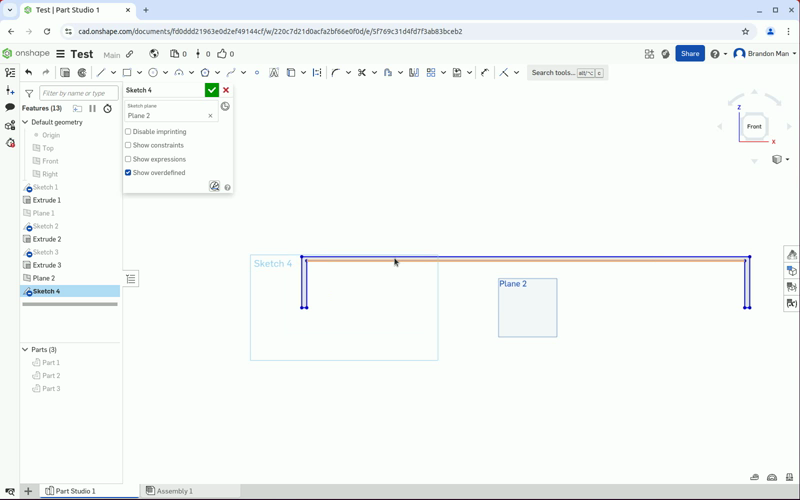
scroll(6)
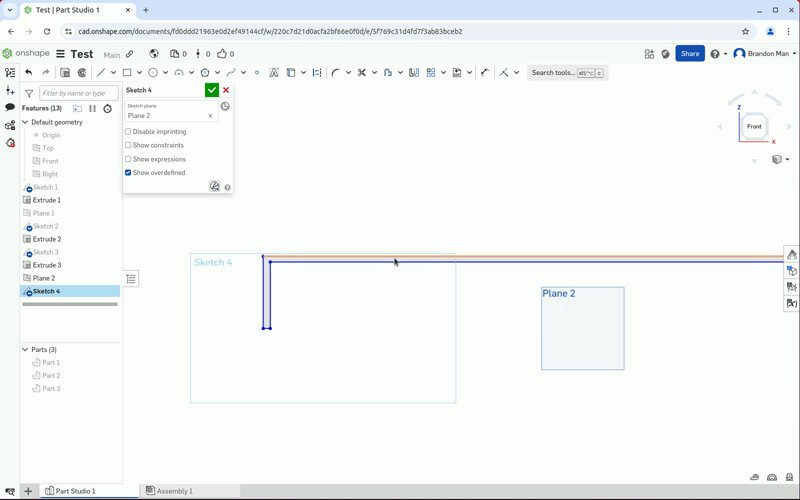
scroll(6)
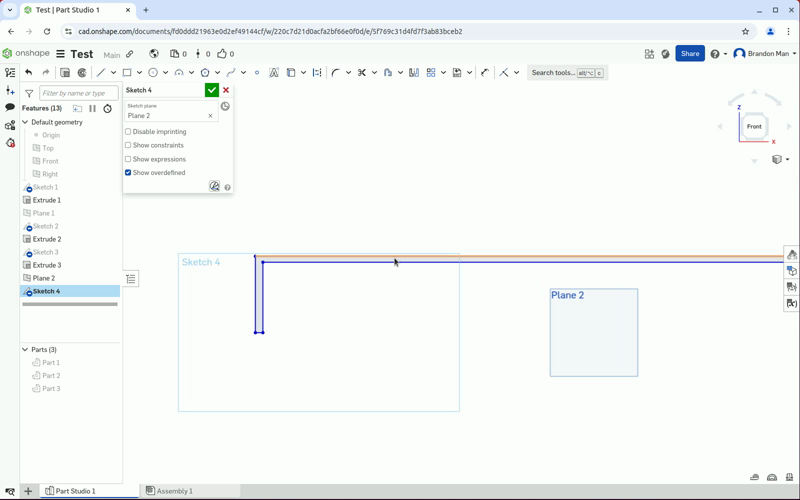
scroll(6)
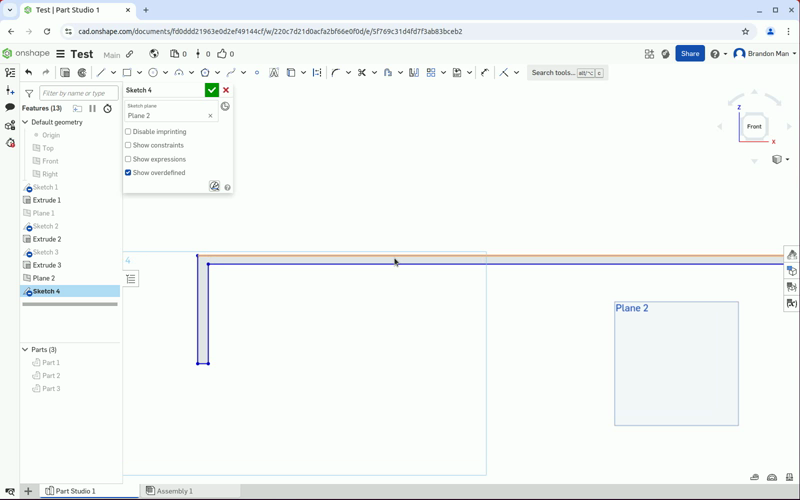
scroll(6)
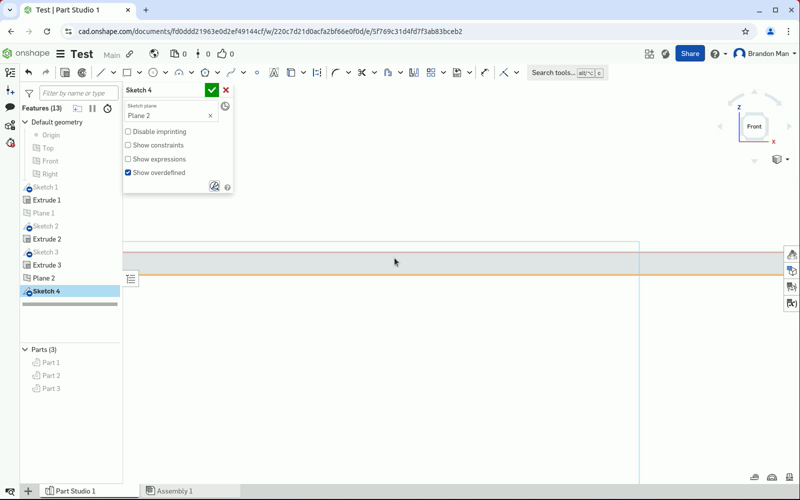
click(394, 257)
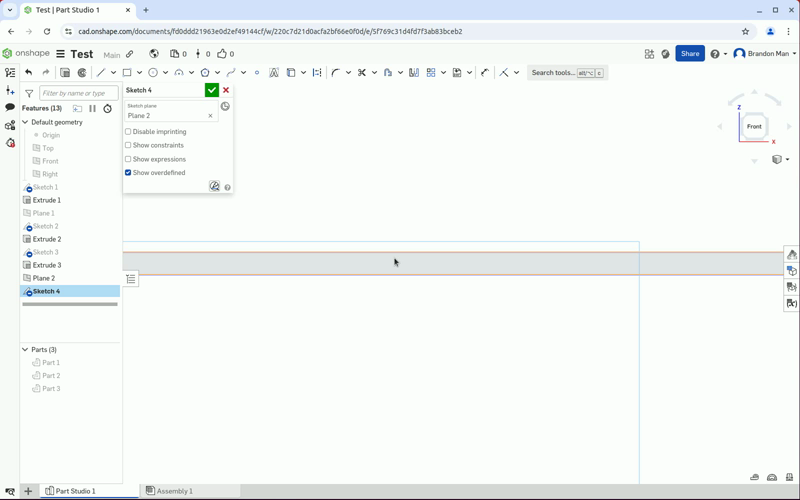
scroll(-6)
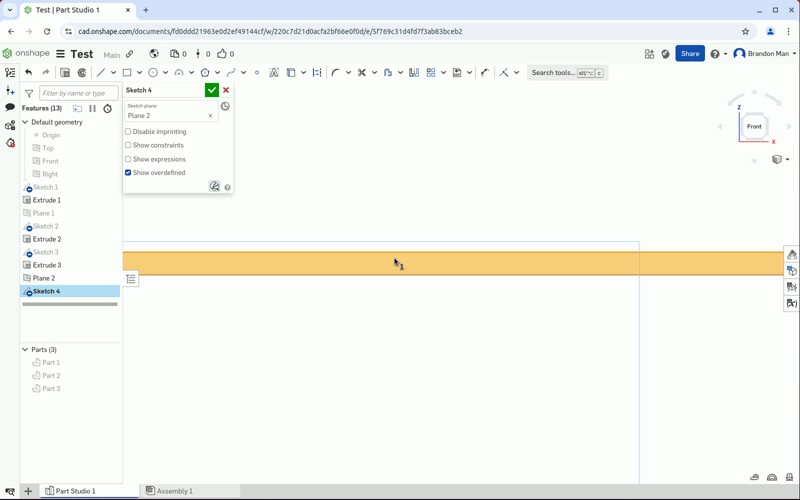
scroll(-6)
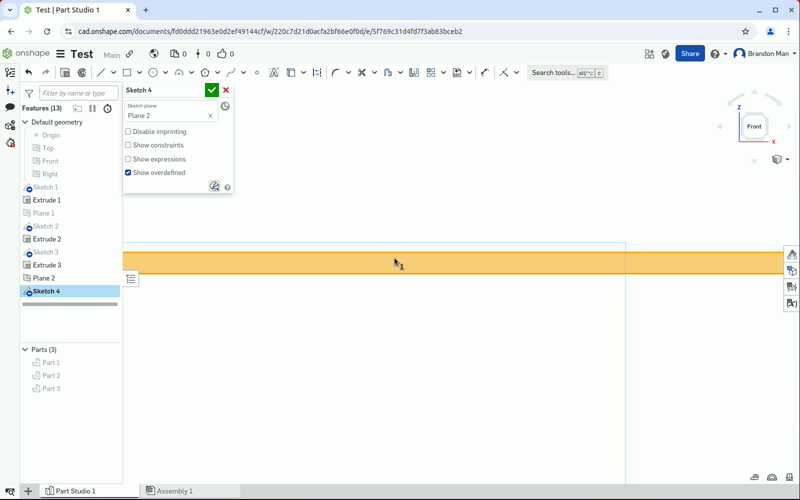
scroll(-6)
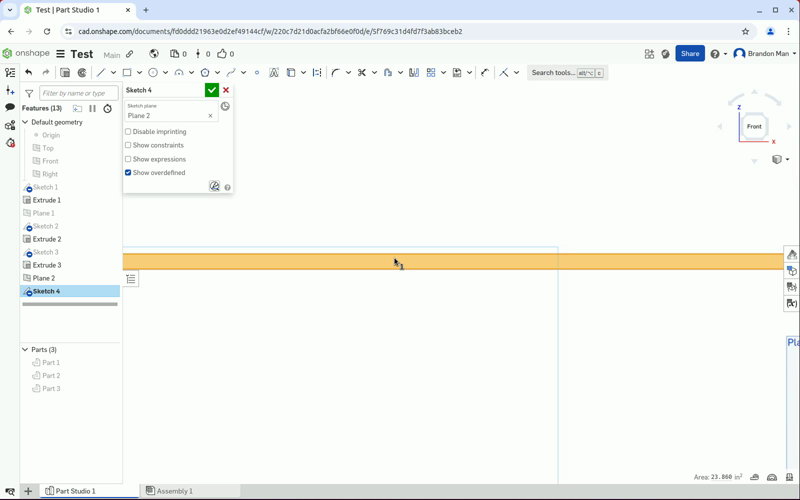
scroll(-6)
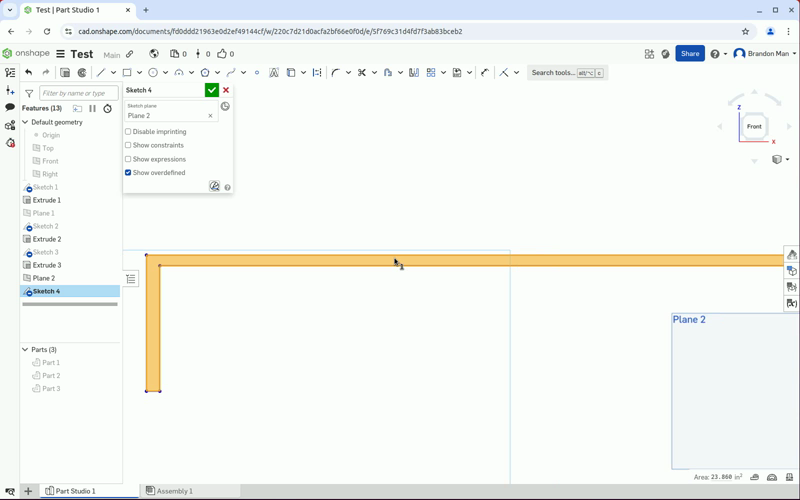
scroll(-6)
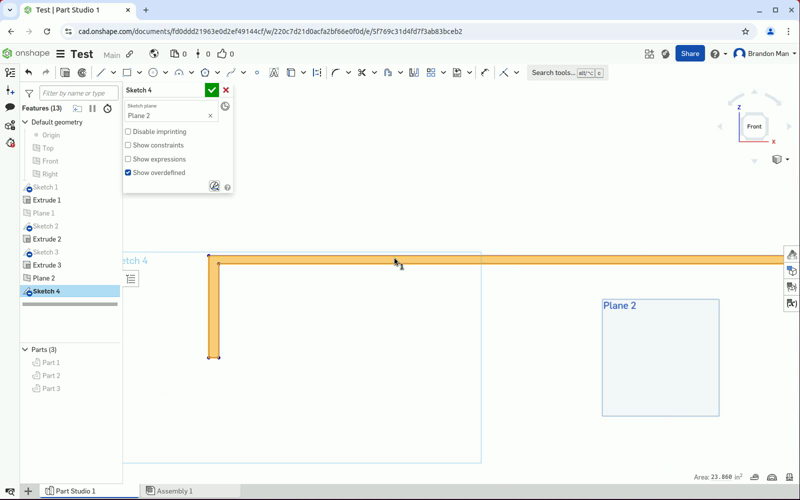
scroll(-6)
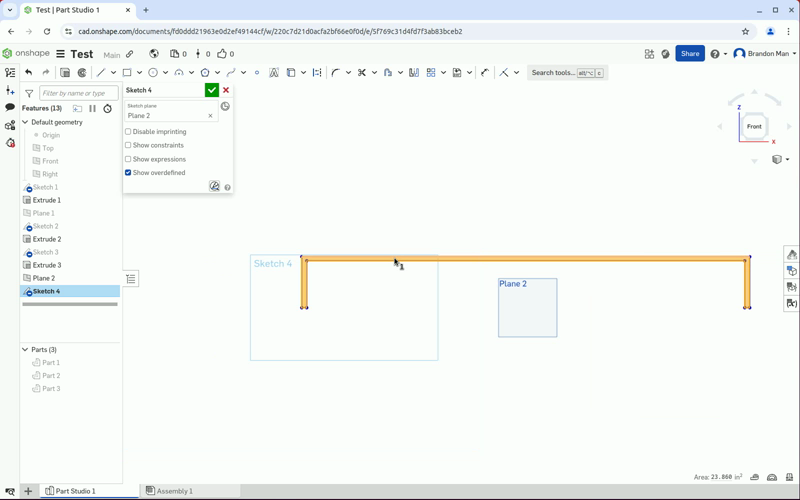
scroll(-6)
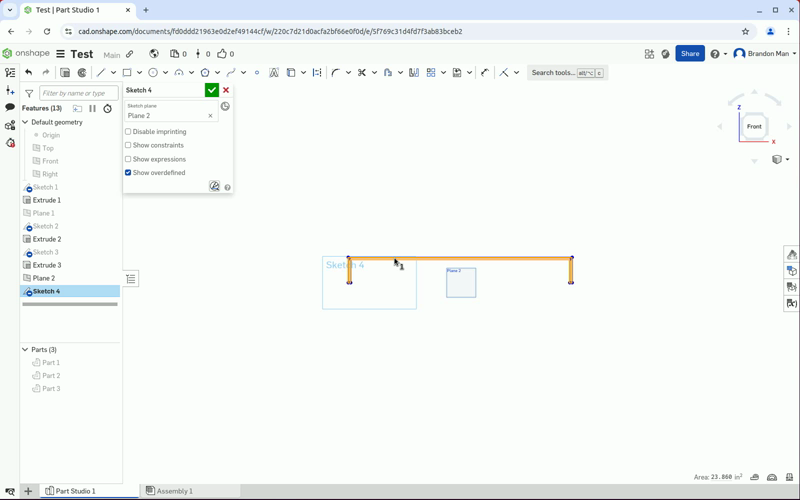
mouse_move(73, 352)
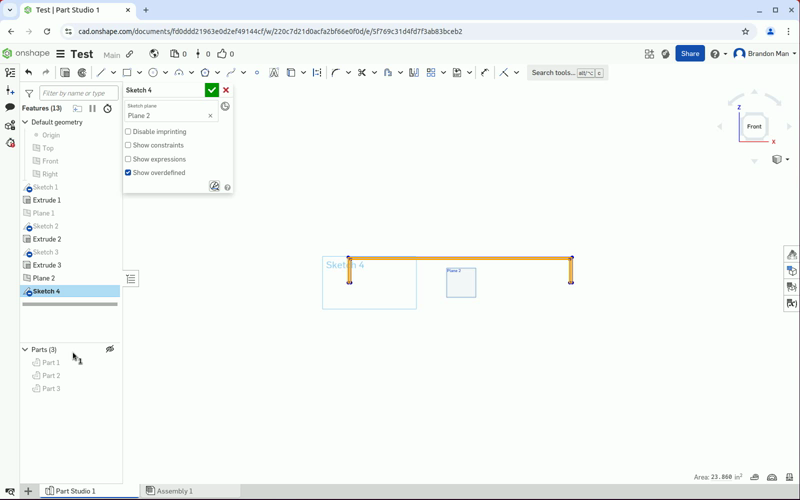
key(shift+y)
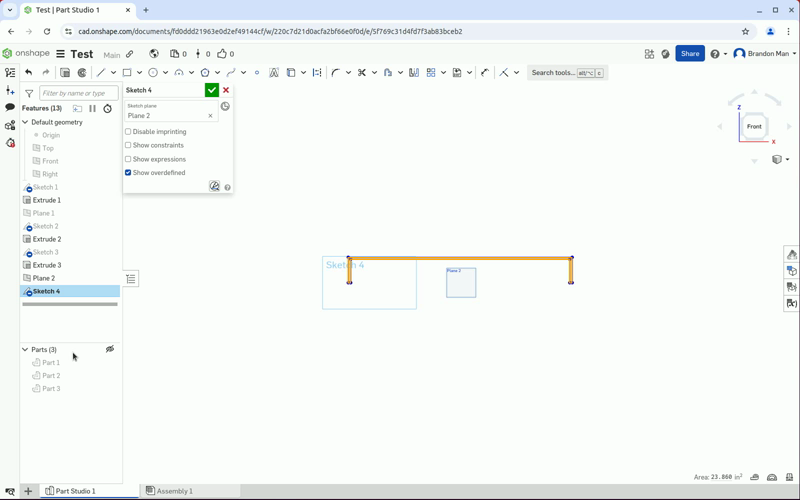
key(shift+e)
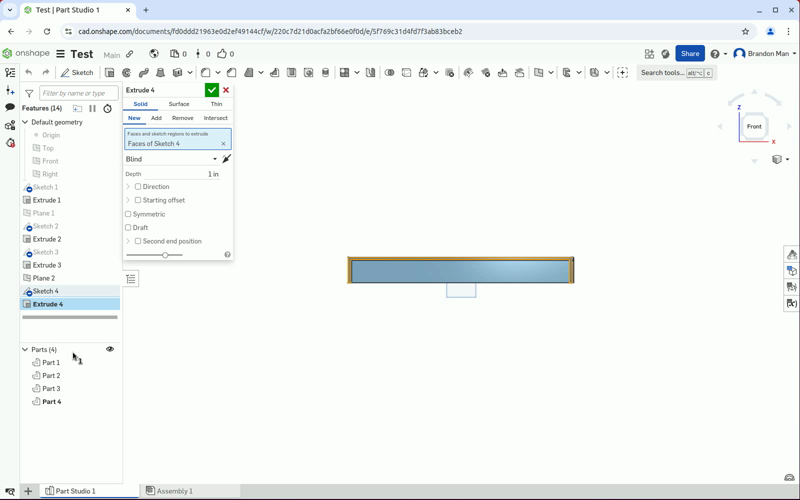
mouse_move(143, 106)
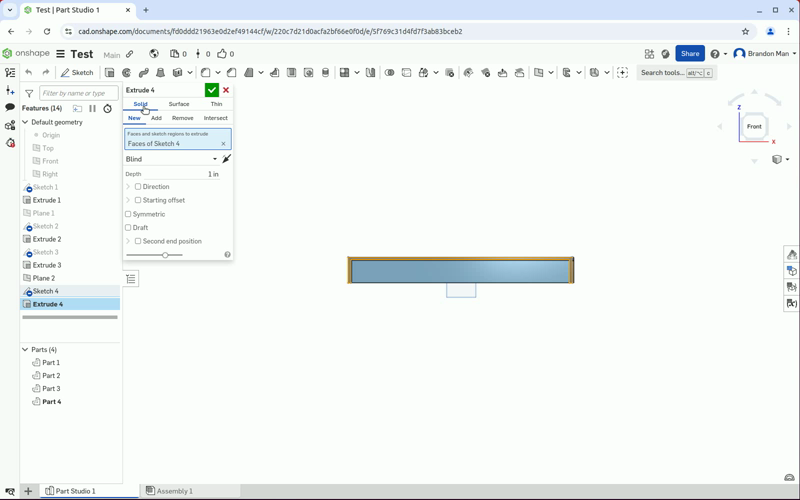
click(143, 106)
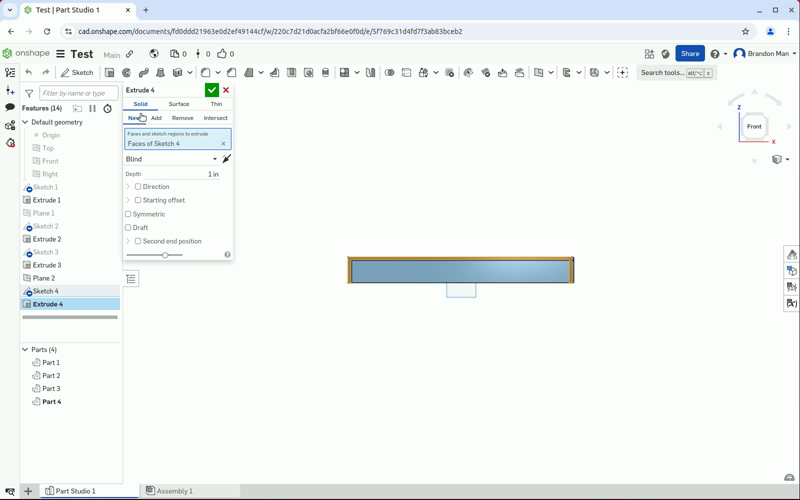
mouse_move(137, 120)
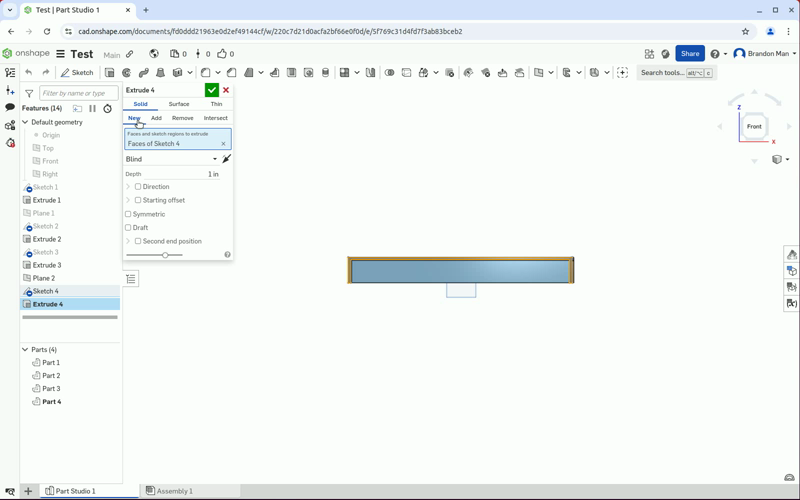
click(137, 120)
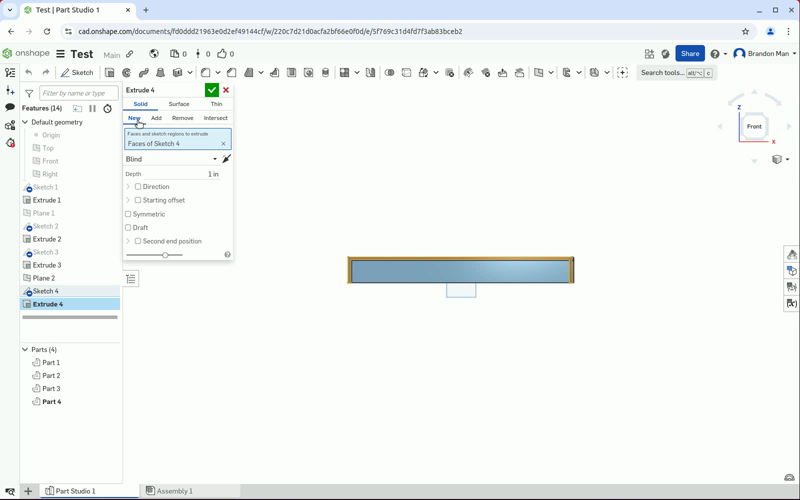
key(tab, 4)
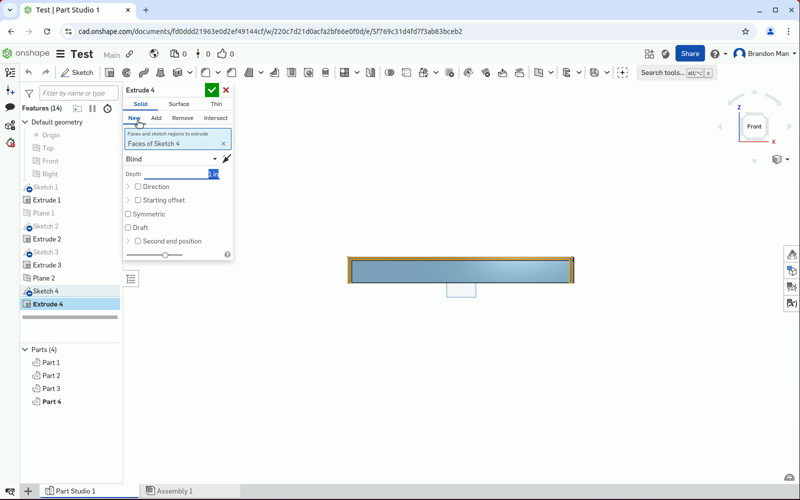
text(0.722)
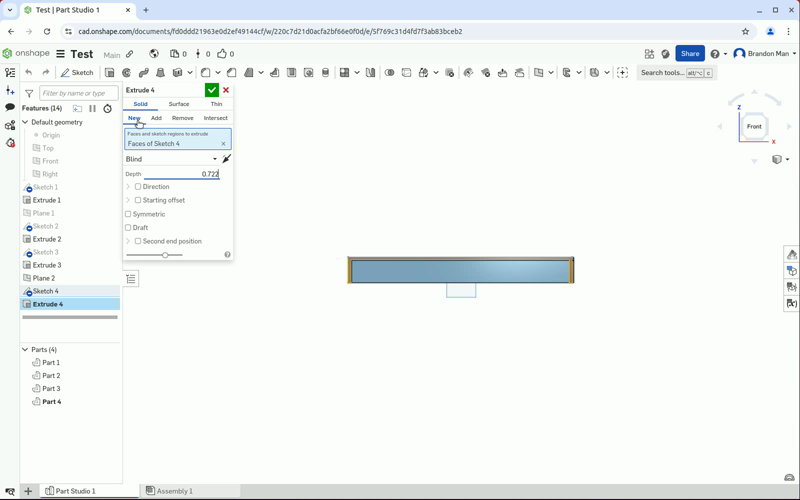
key(enter)
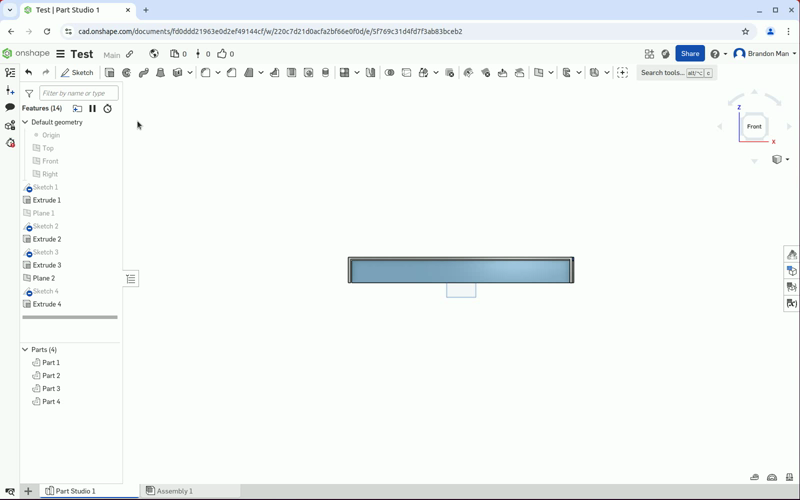
key(shift+h)
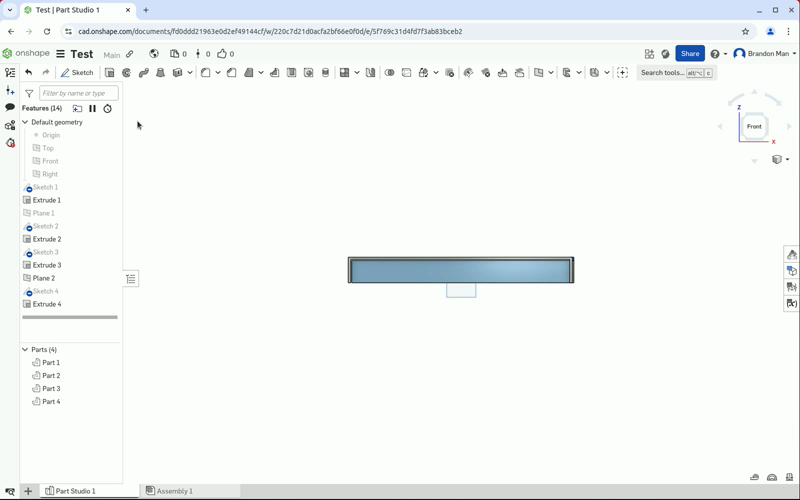
key(shift+h)
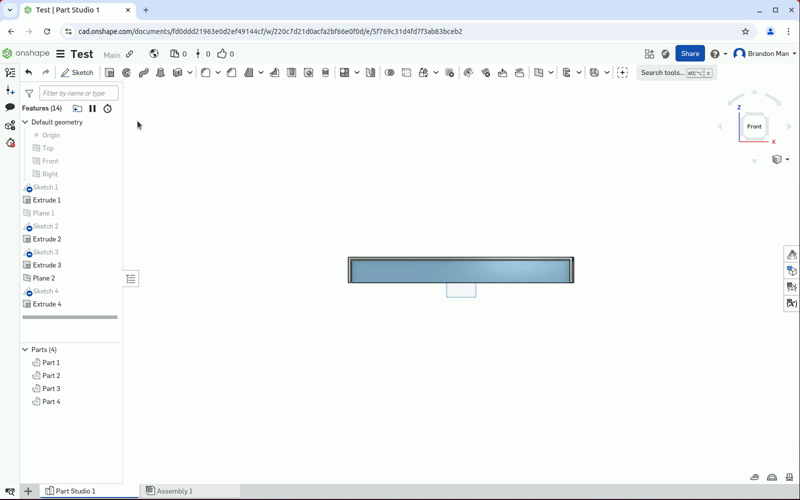
mouse_move(73, 189)
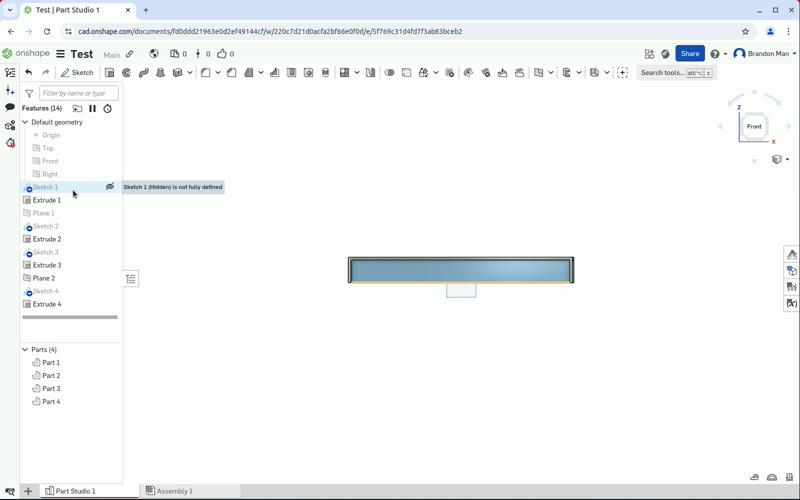
click(73, 189)
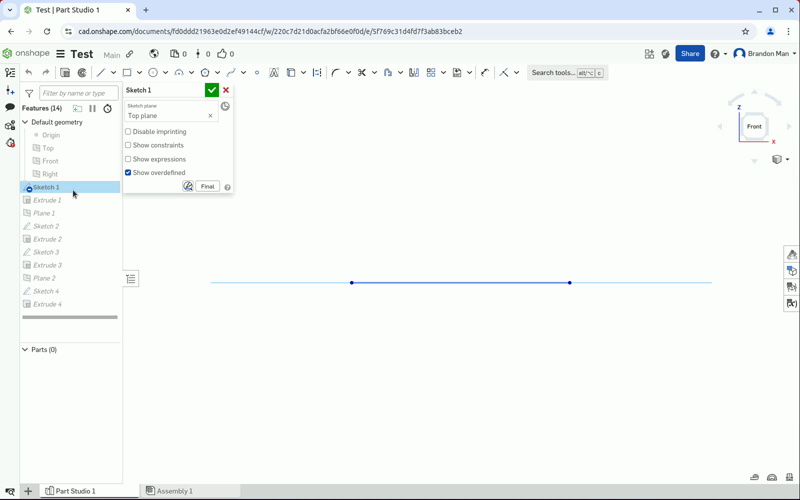
mouse_move(229, 92)
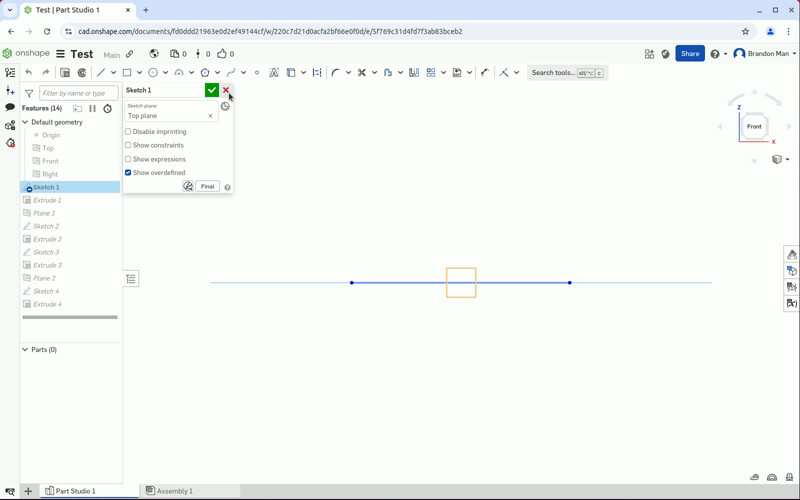
click(229, 92)
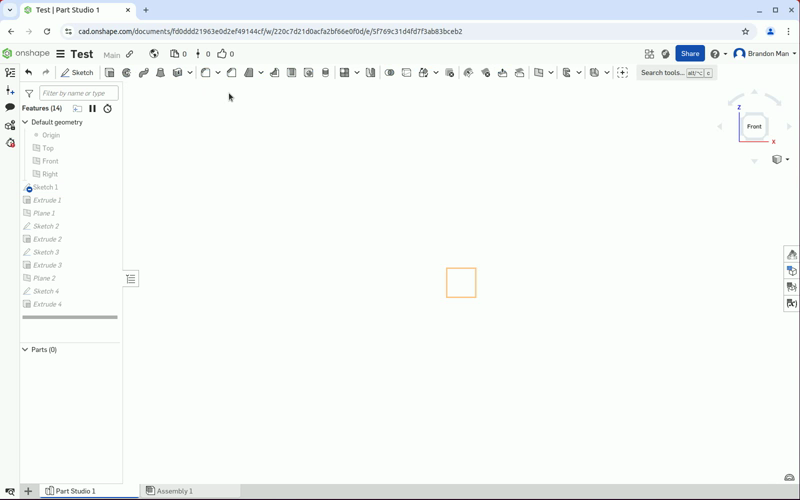
key(shift+s)
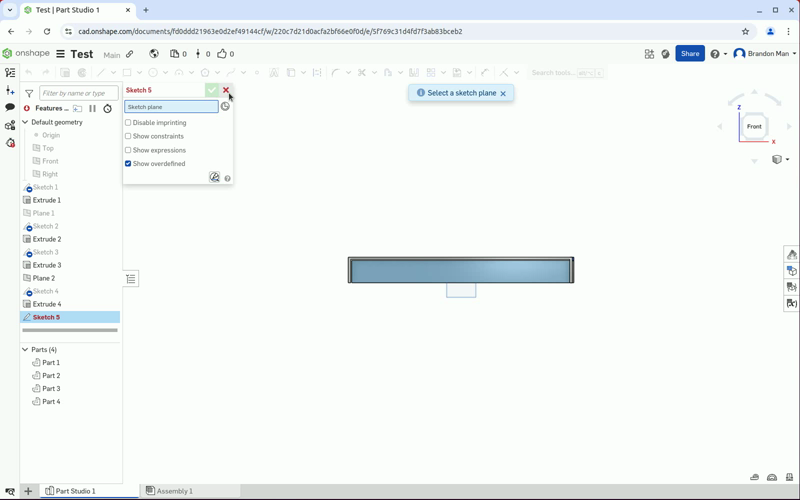
mouse_move(73, 280)
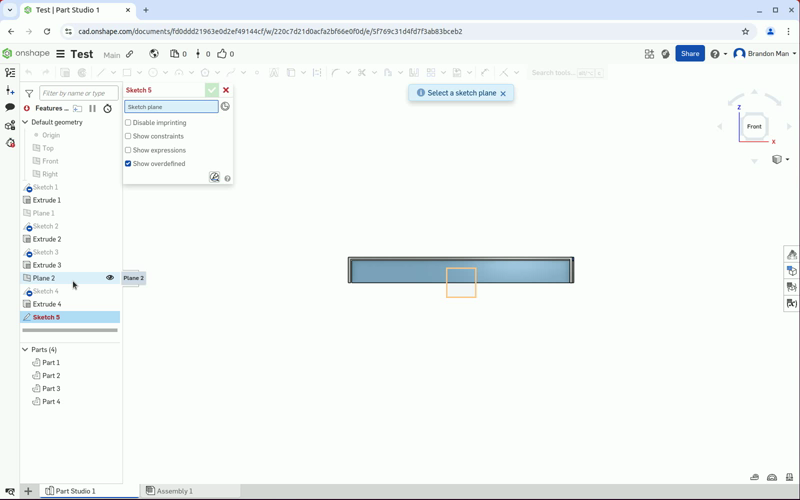
click(73, 280)
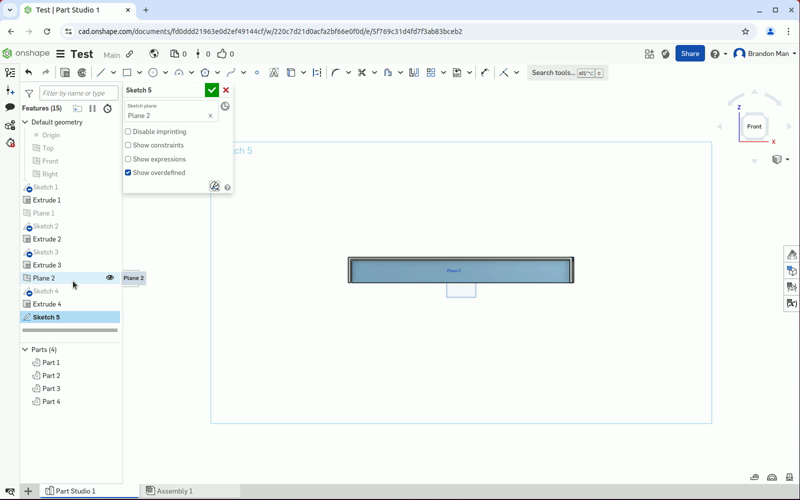
mouse_move(73, 352)
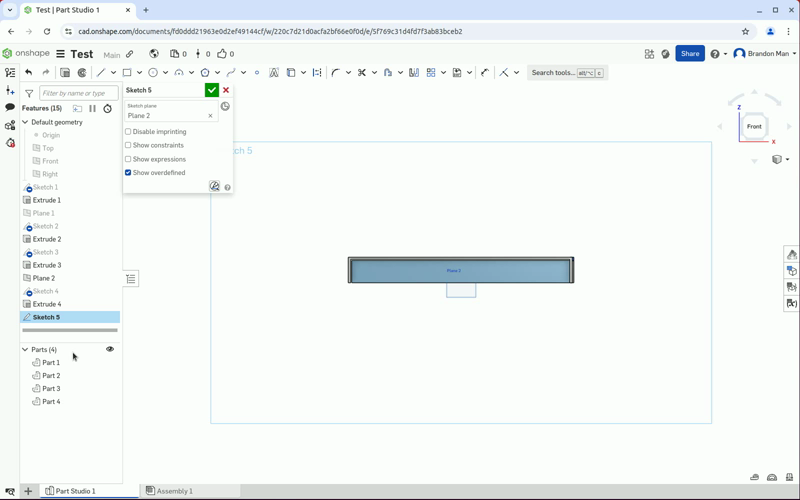
key(y)
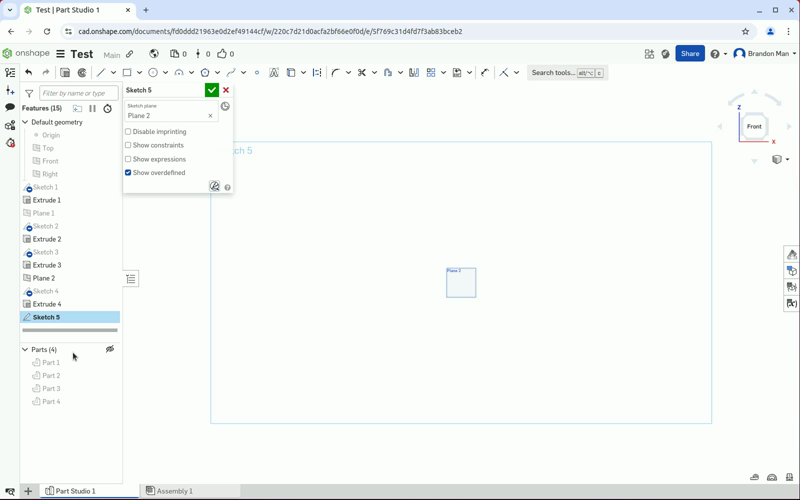
key(l)
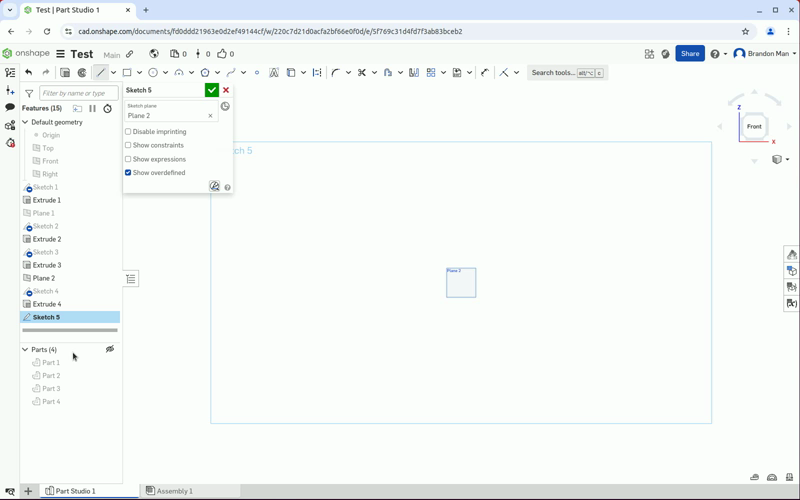
key_down(shift)
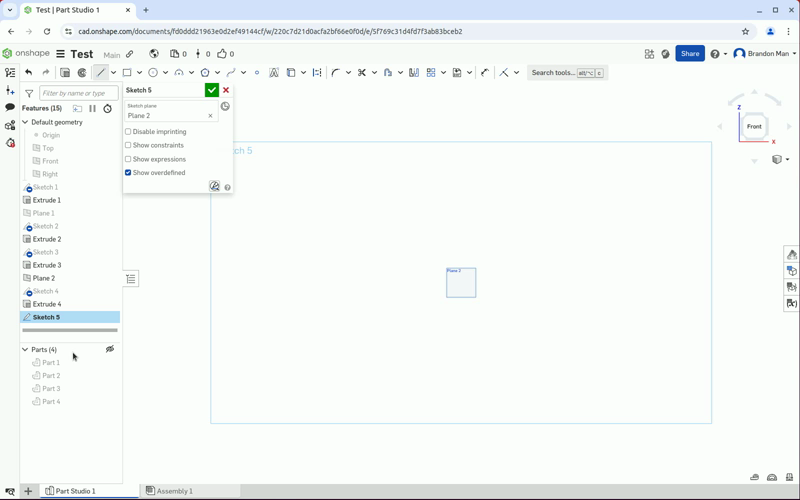
mouse_move(351, 282)
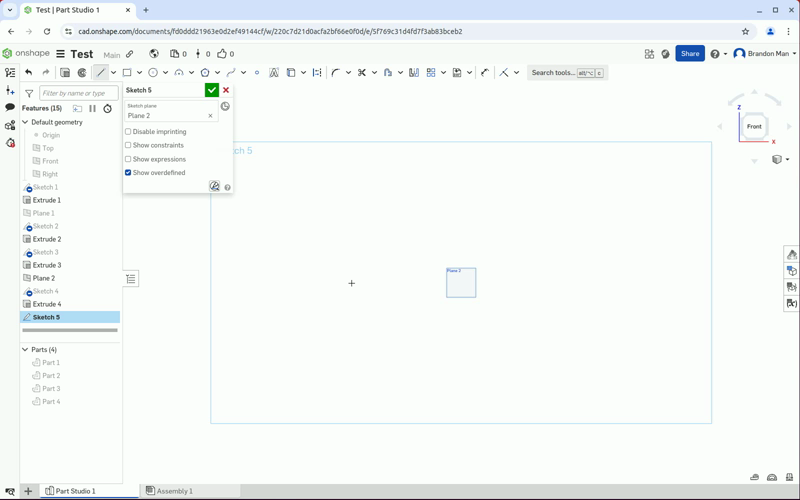
click(351, 282)
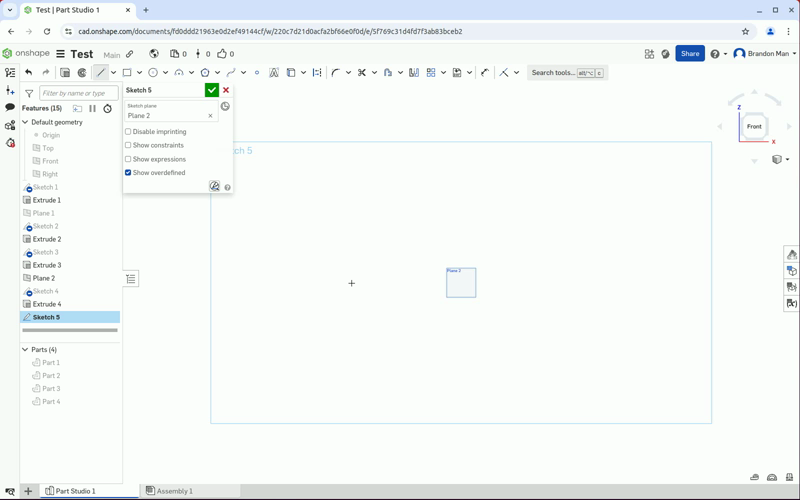
key_up(shift)
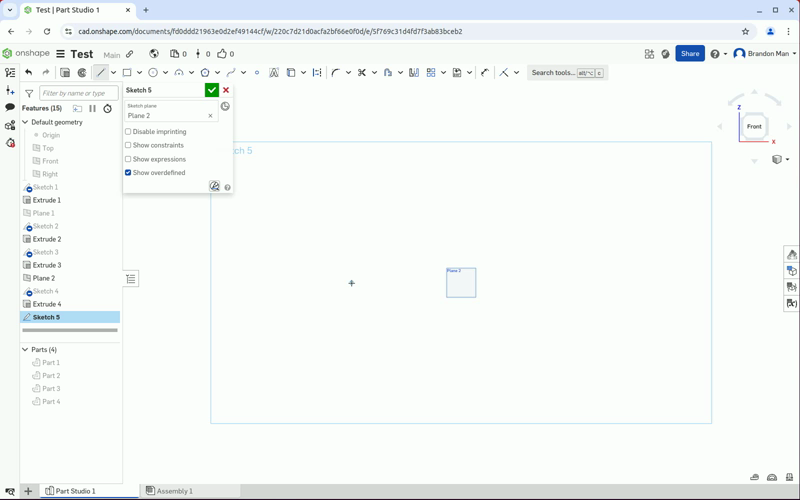
key_down(shift)
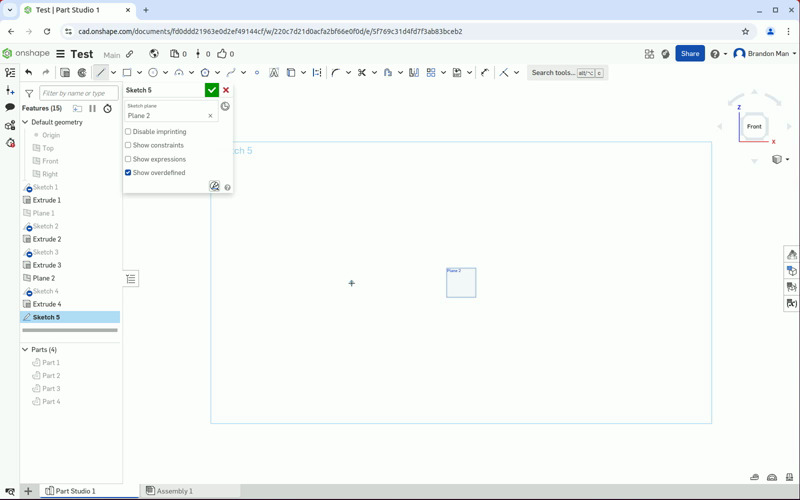
mouse_move(569, 282)
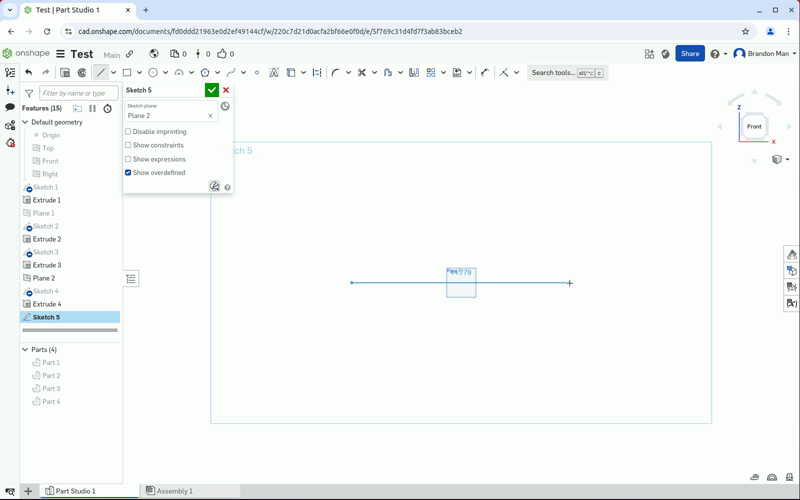
click(569, 282)
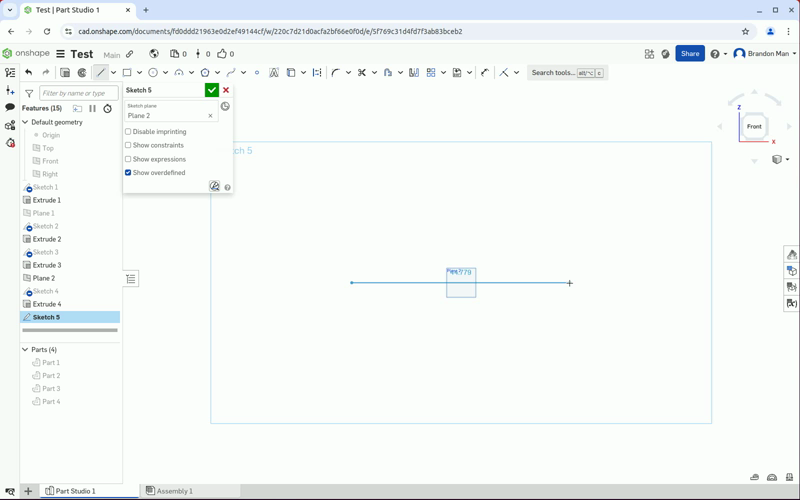
key_up(shift)
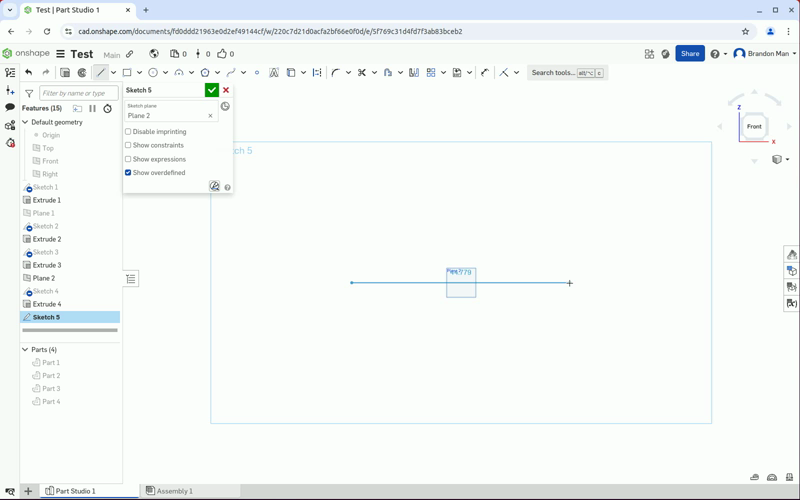
key_down(shift)
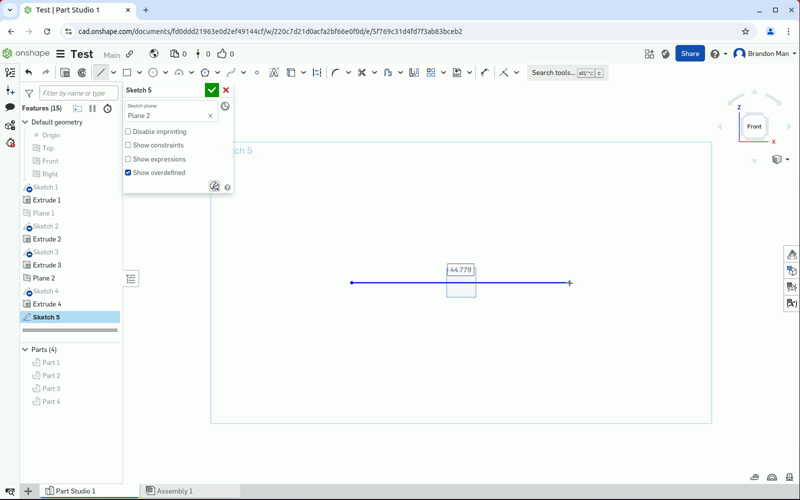
mouse_move(589, 282)
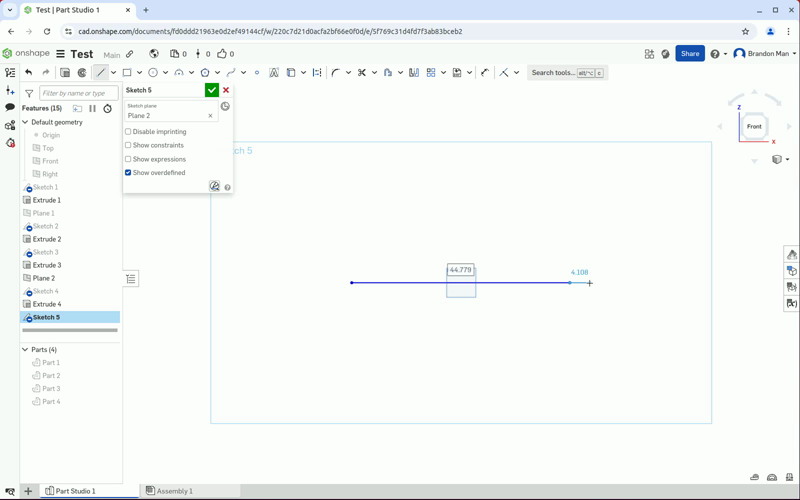
mouse_move(569, 260)
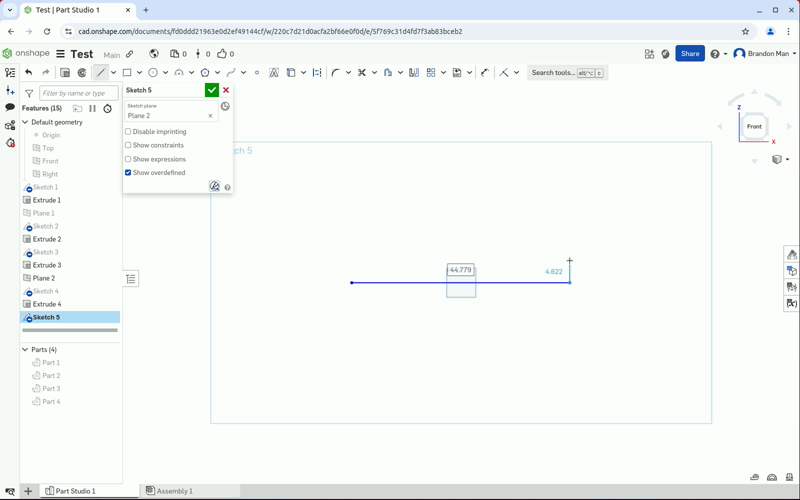
click(569, 260)
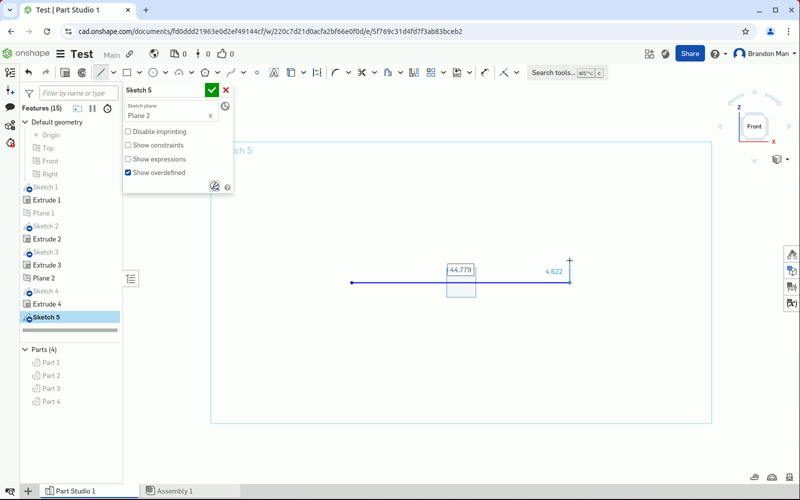
key_up(shift)
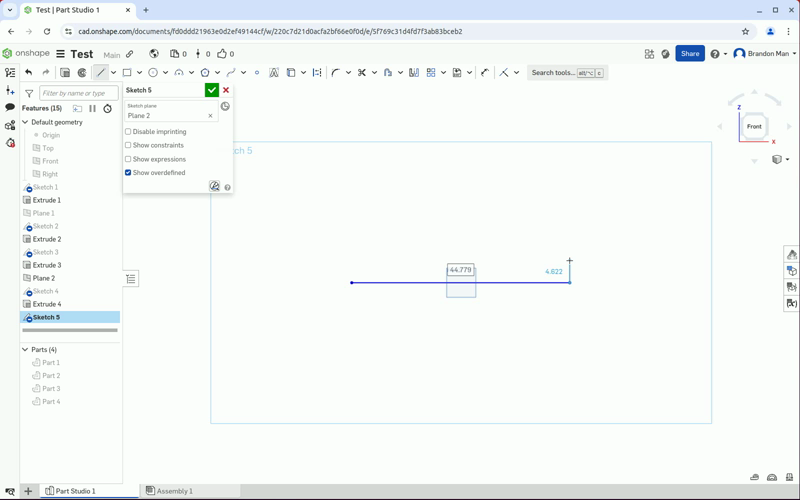
key_down(shift)
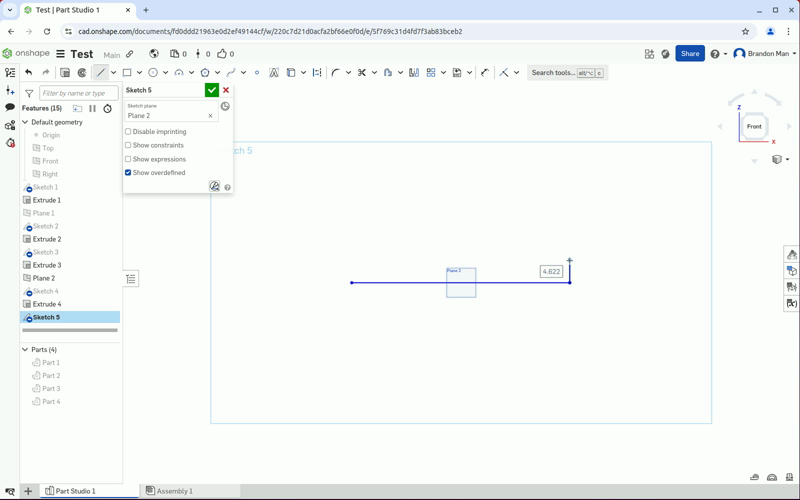
mouse_move(351, 260)
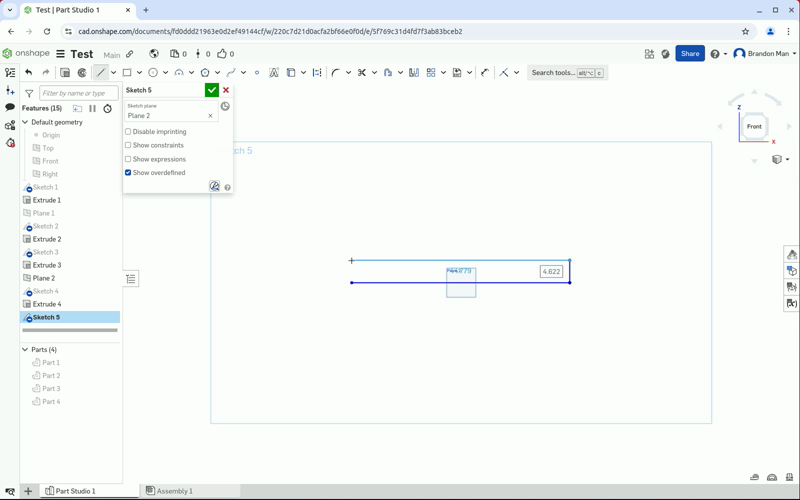
click(351, 260)
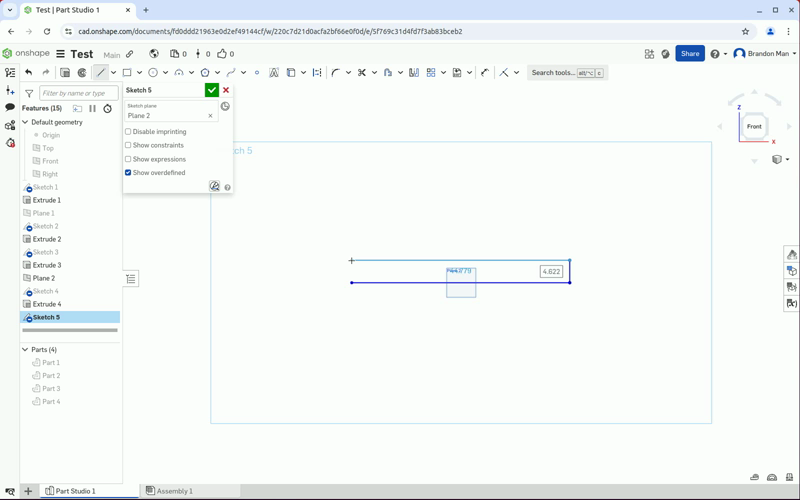
key_up(shift)
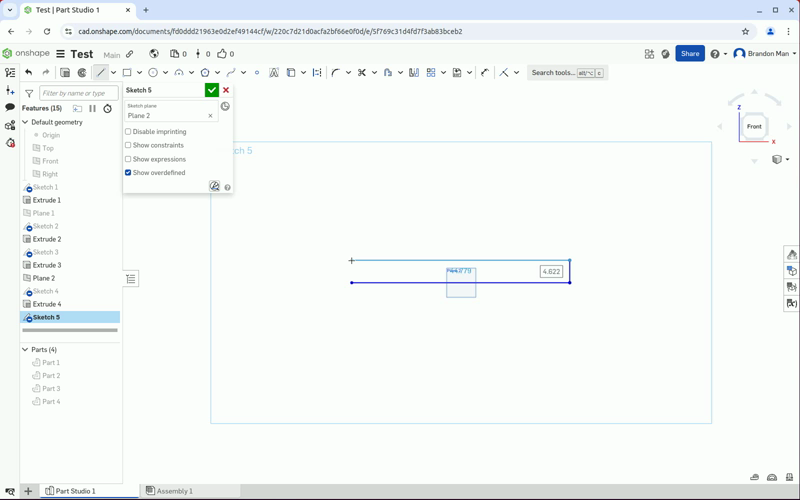
mouse_move(381, 260)
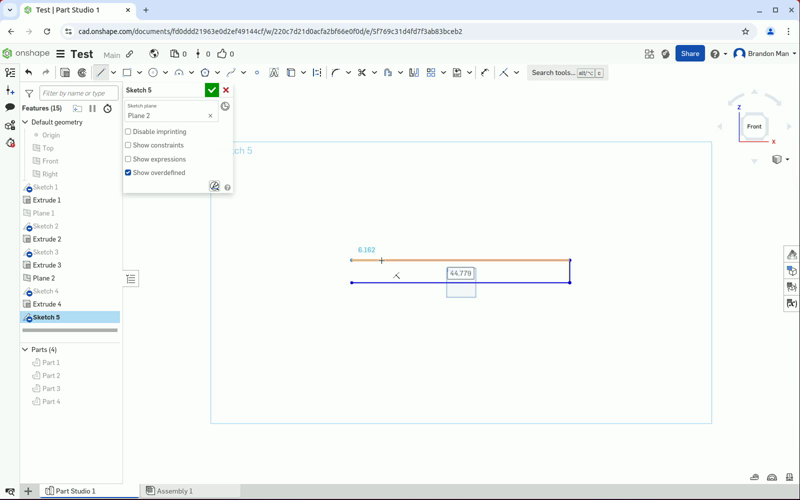
key_down(shift)
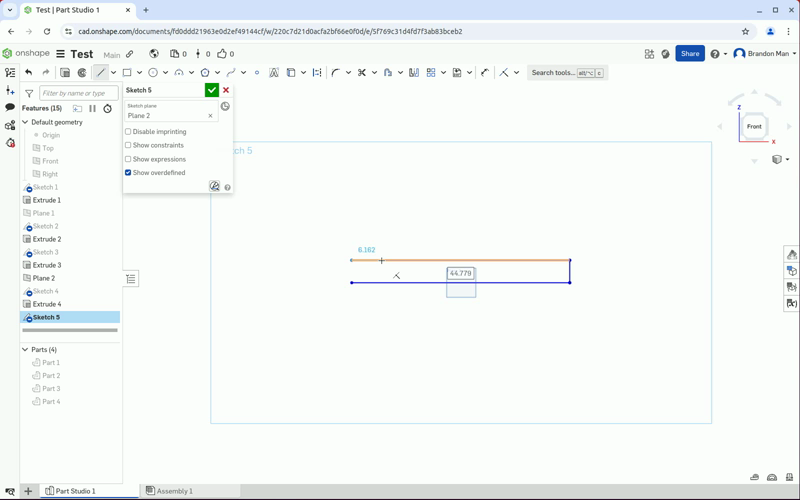
mouse_move(351, 282)
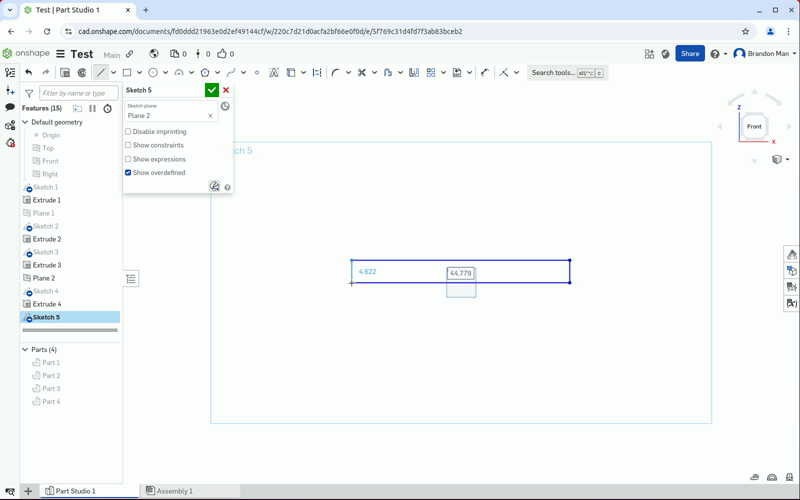
key_up(shift)
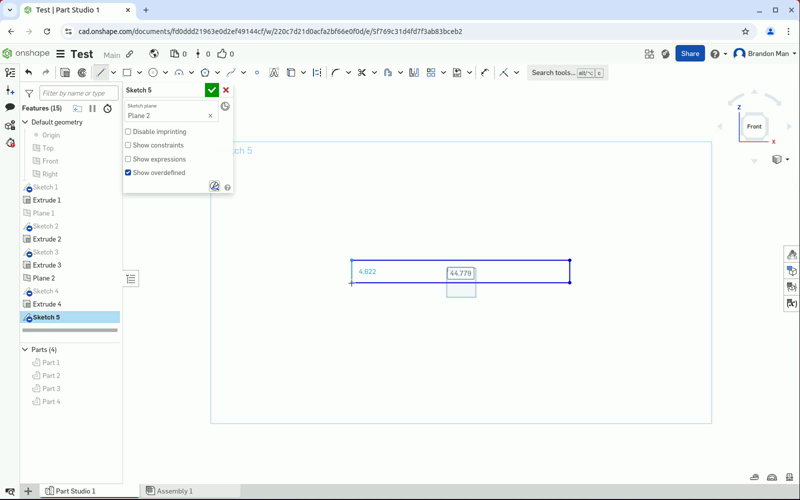
click(351, 282)
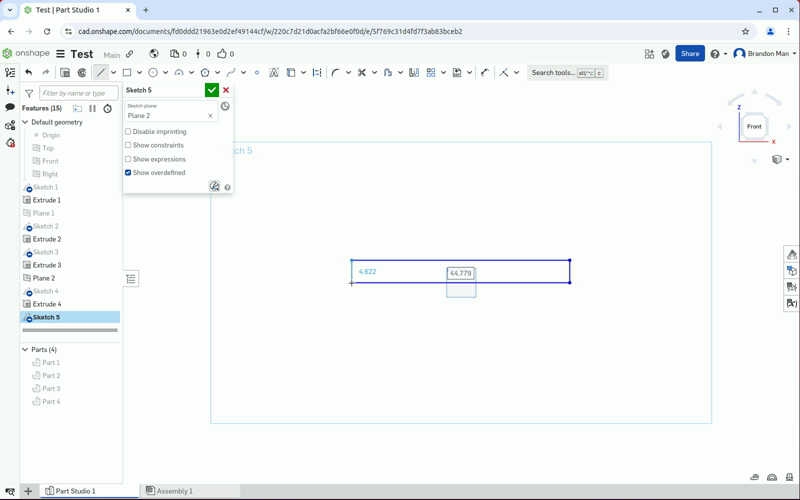
key(esc)
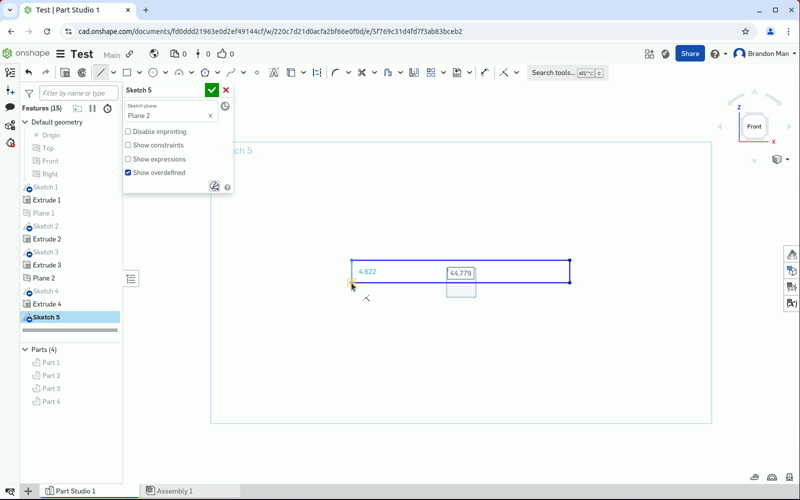
mouse_move(508, 276)
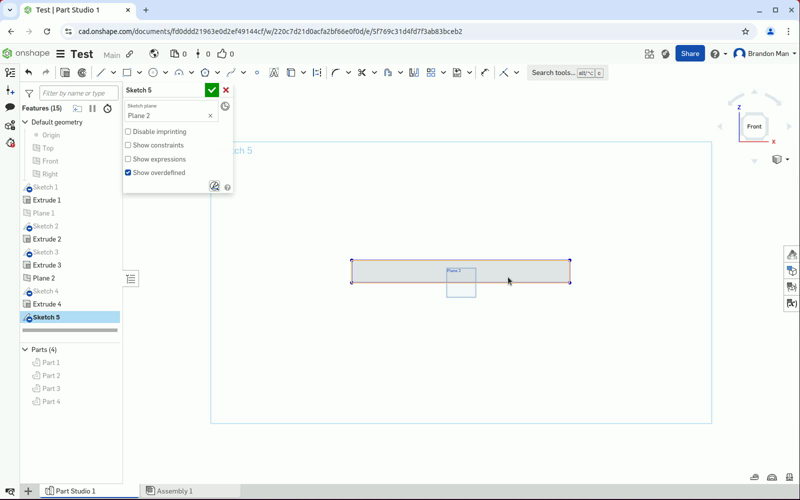
click(508, 276)
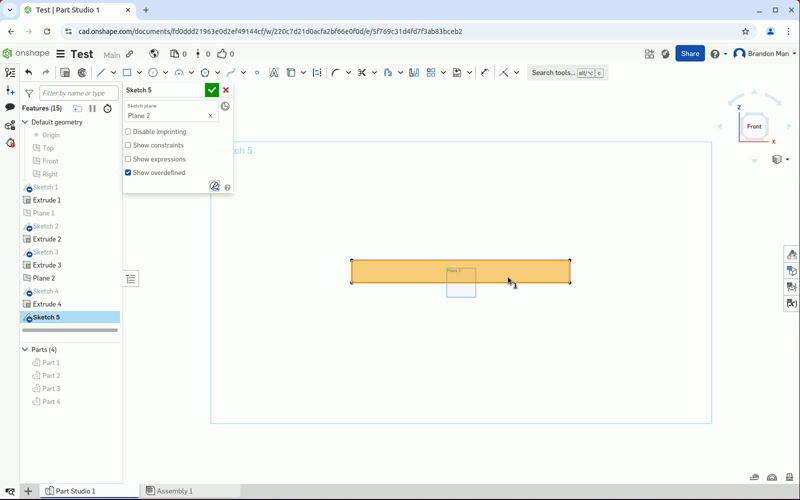
mouse_move(73, 352)
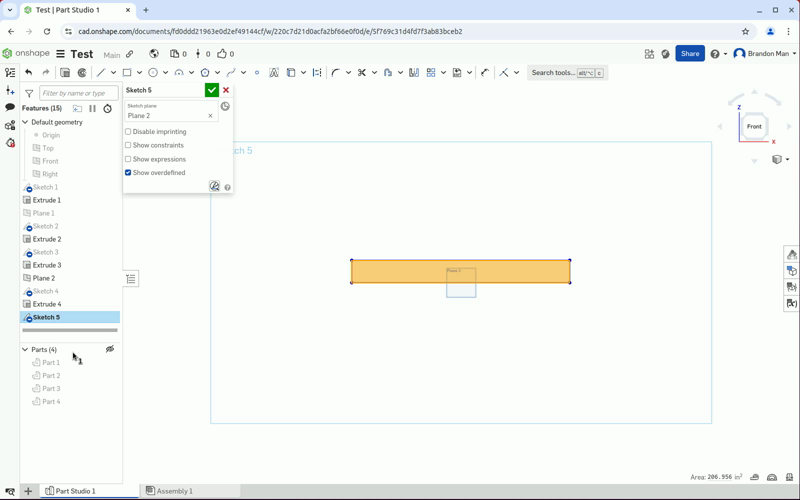
key(shift+y)
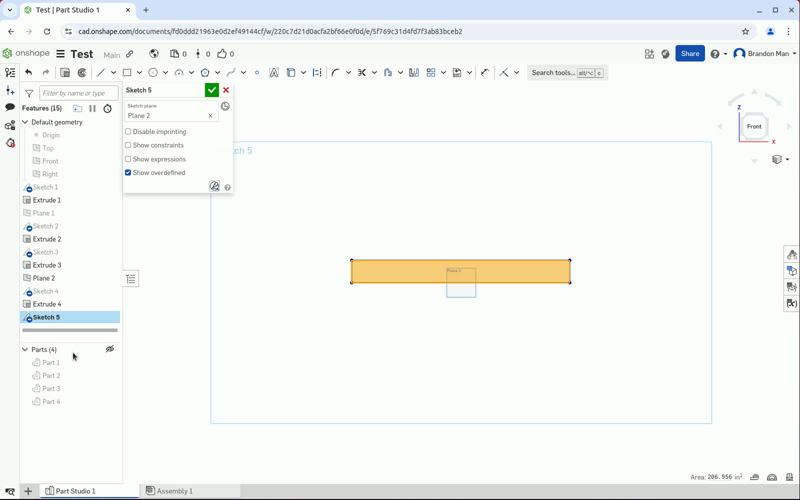
key(shift+e)
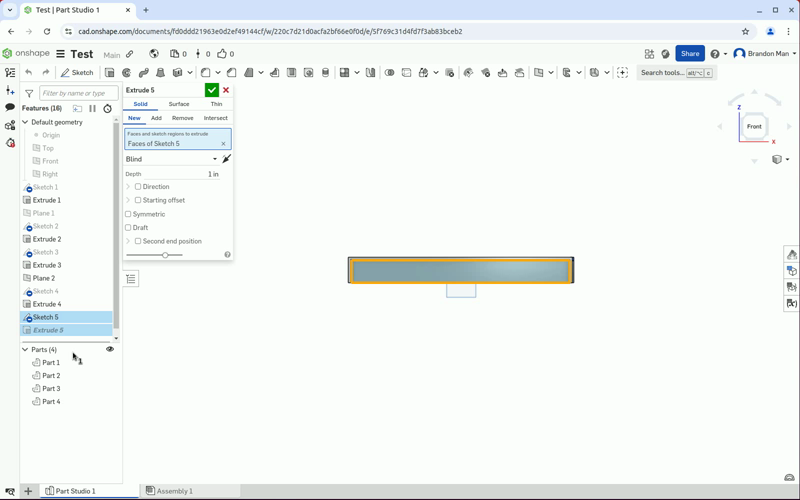
mouse_move(143, 106)
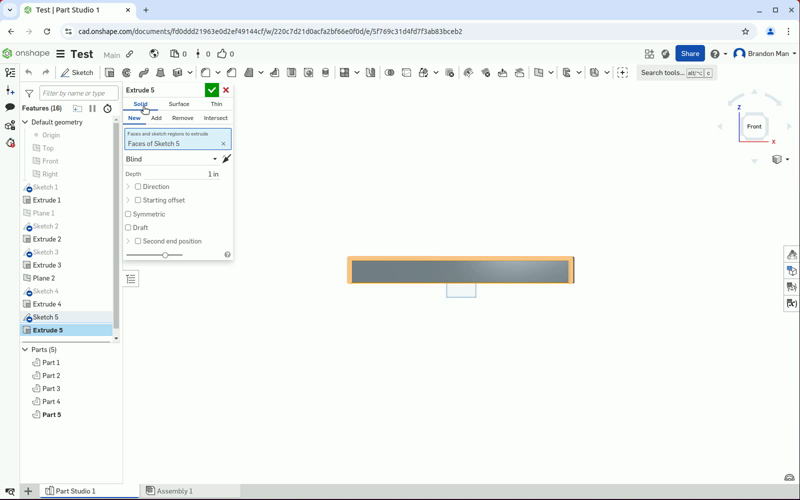
click(143, 106)
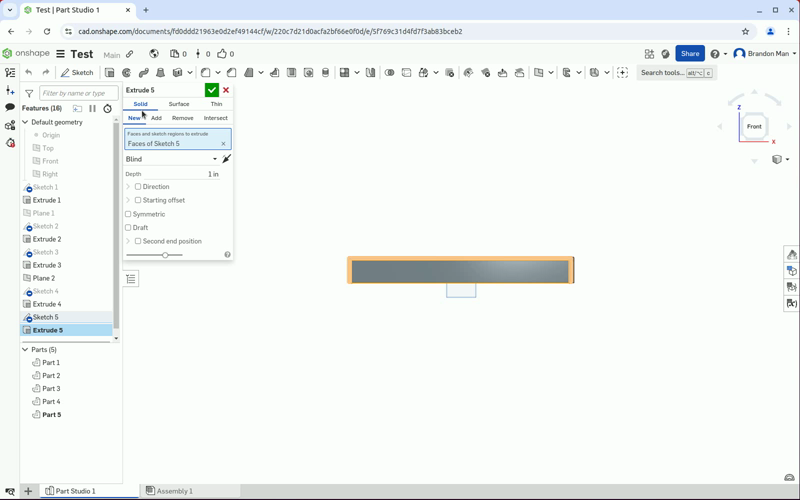
mouse_move(137, 120)
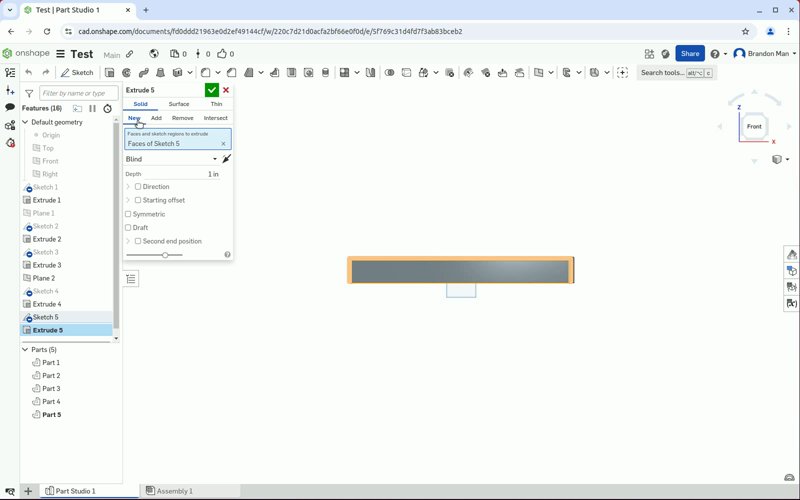
click(137, 120)
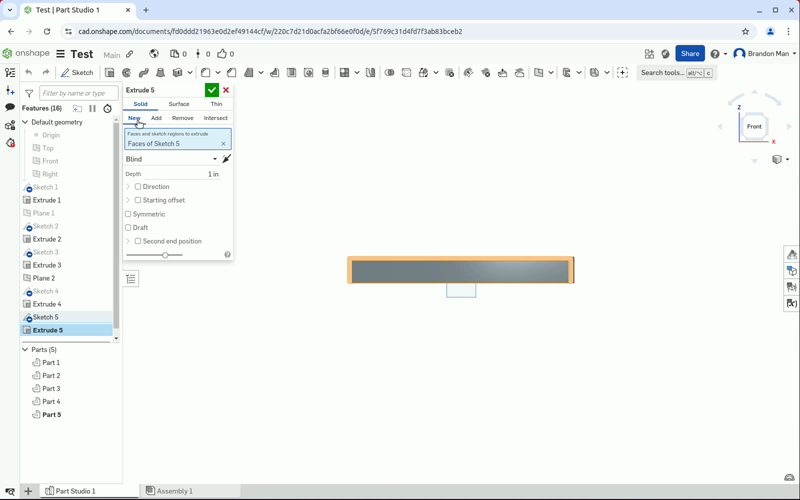
key(tab, 4)
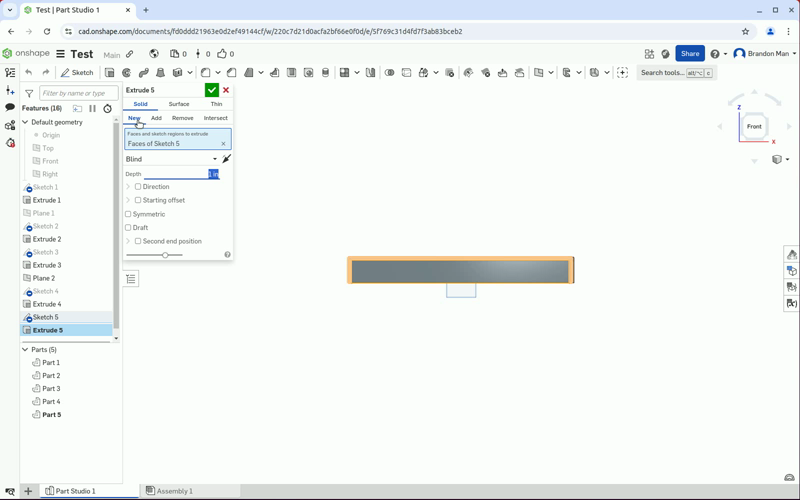
text(0.722)
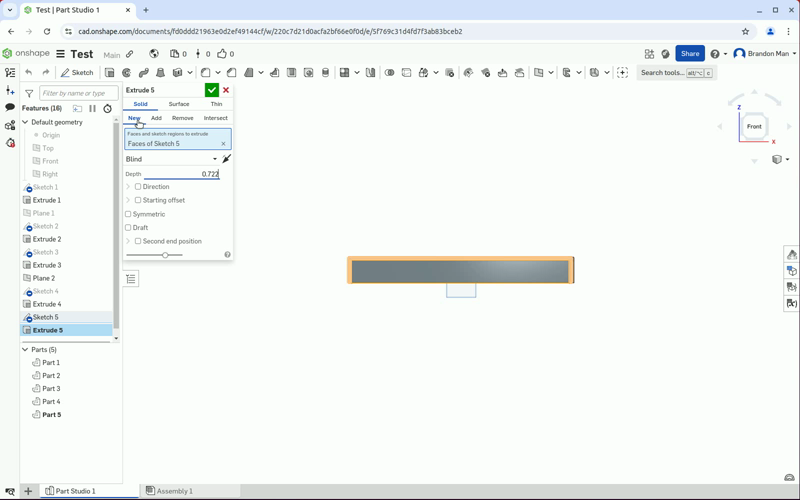
key(enter)
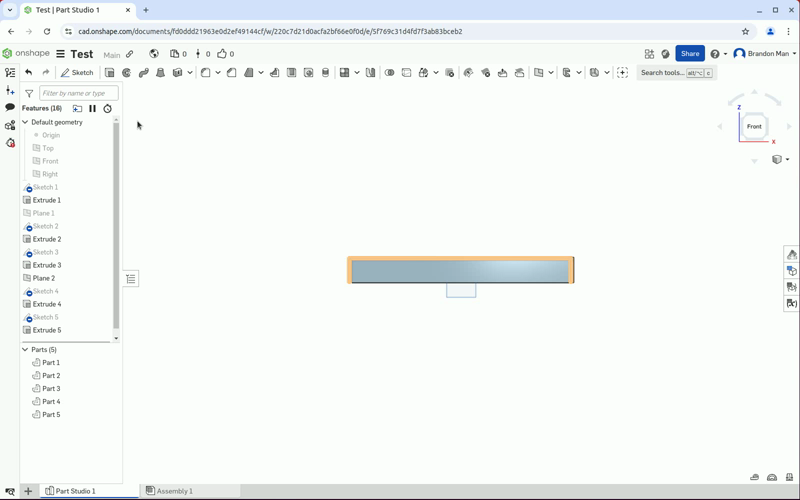
key(shift+h)
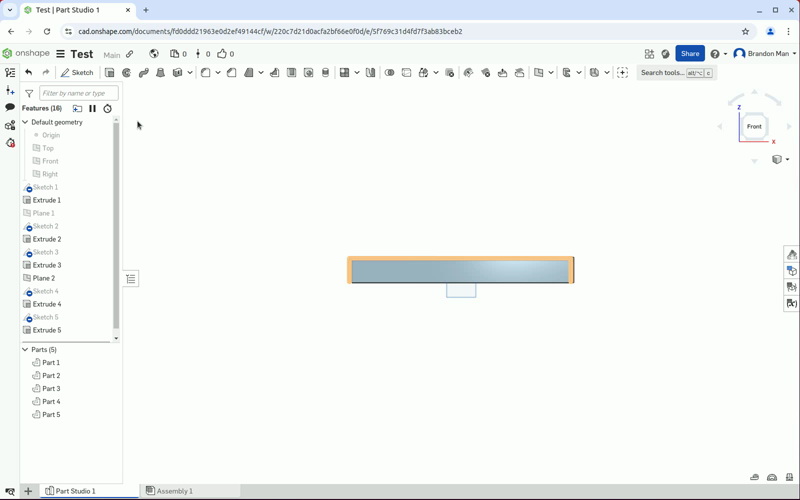
key(shift+h)
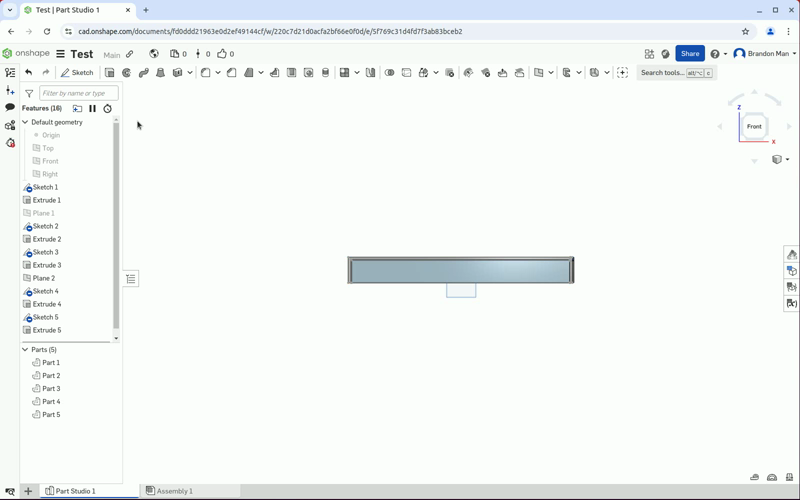
key(shift+7)
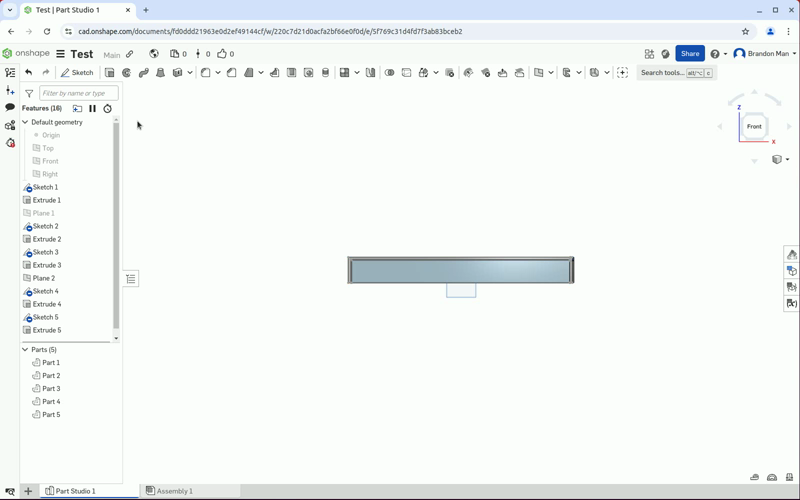
key(left, 2)
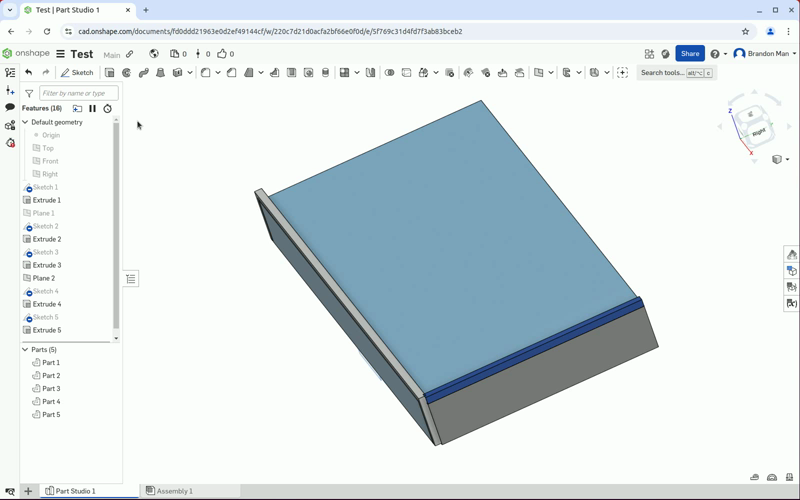
key(down, 2)
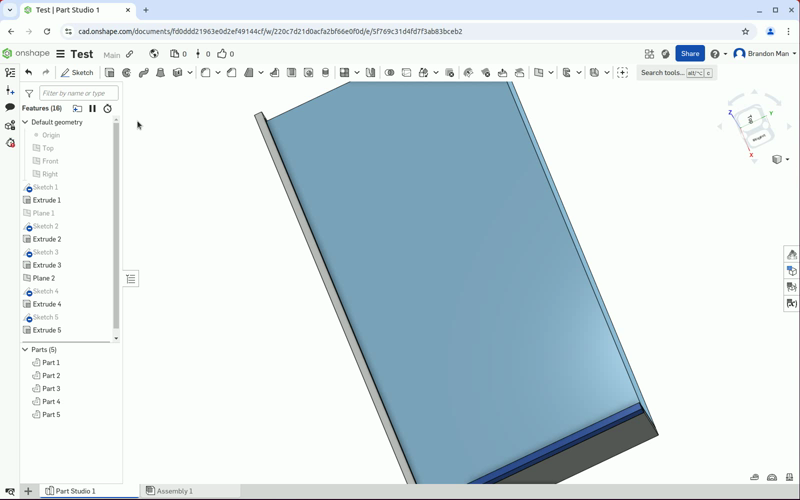
key(up, 2)
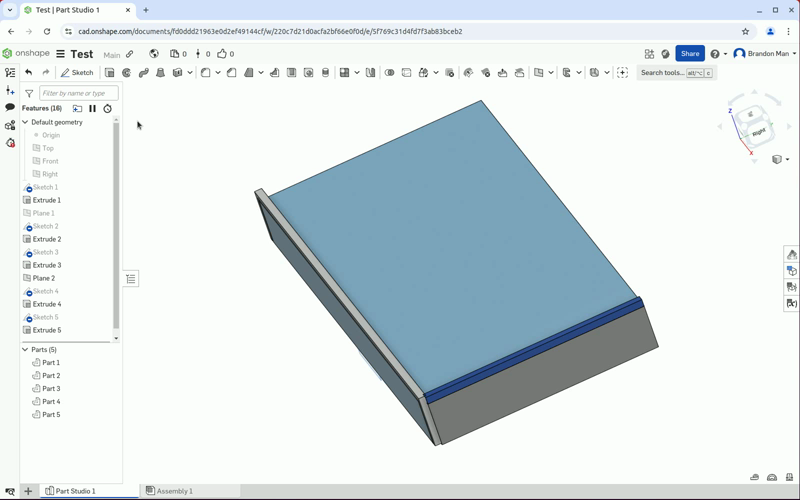
key(right, 2)
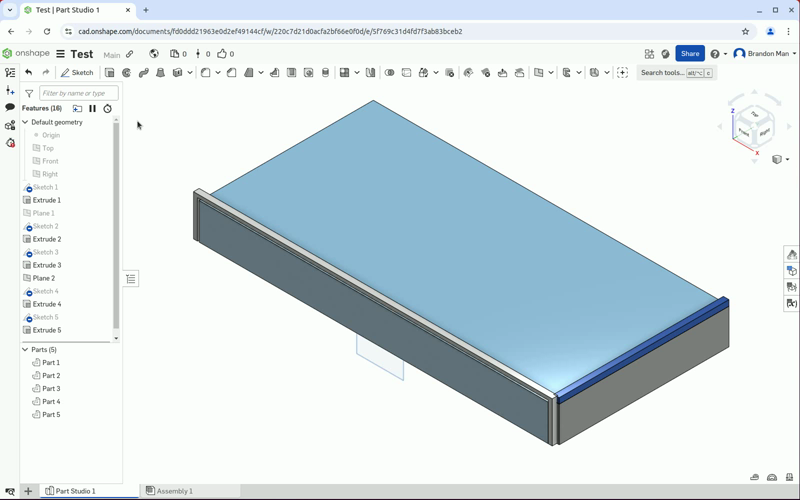
mouse_move(69, 189)
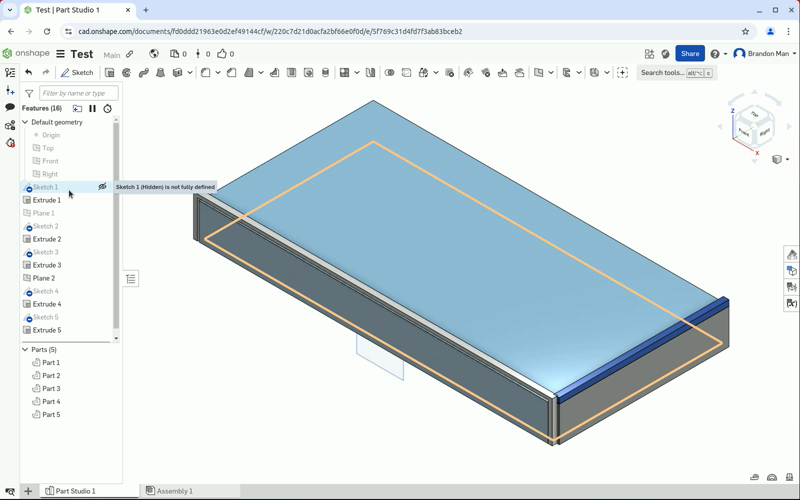
click(69, 189)